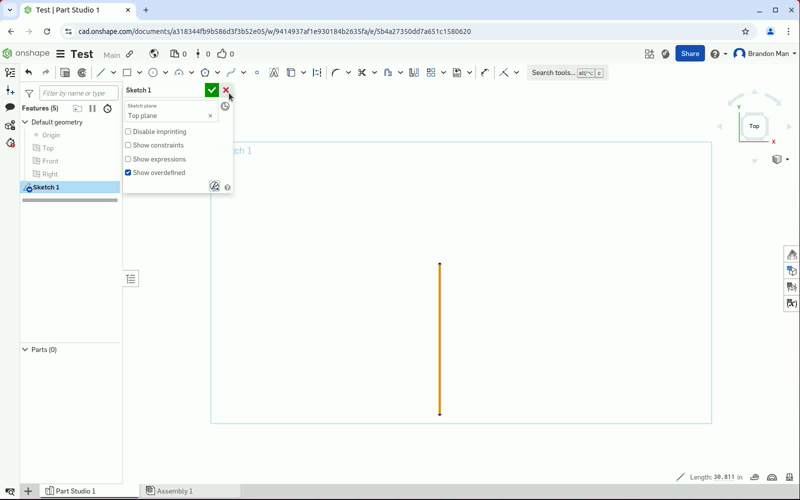
key(shift+h)
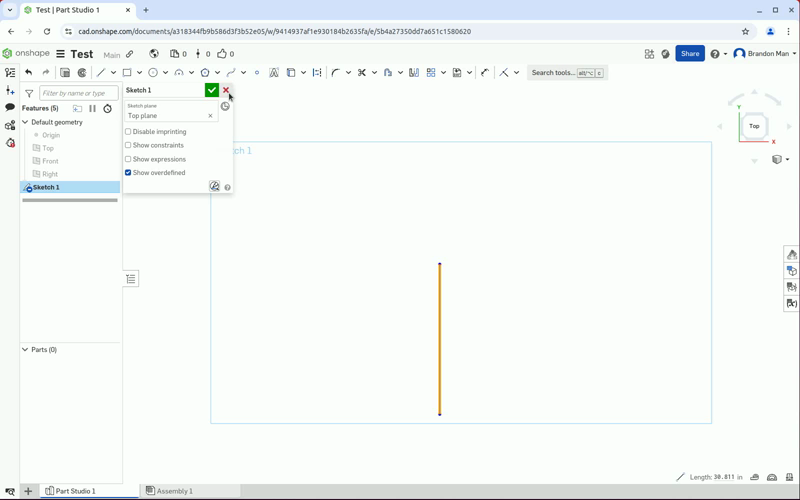
key(shift+s)
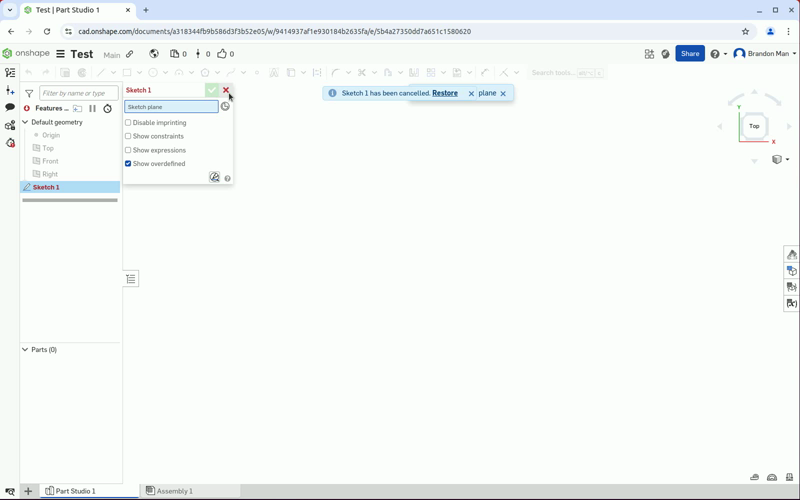
mouse_move(73, 150)
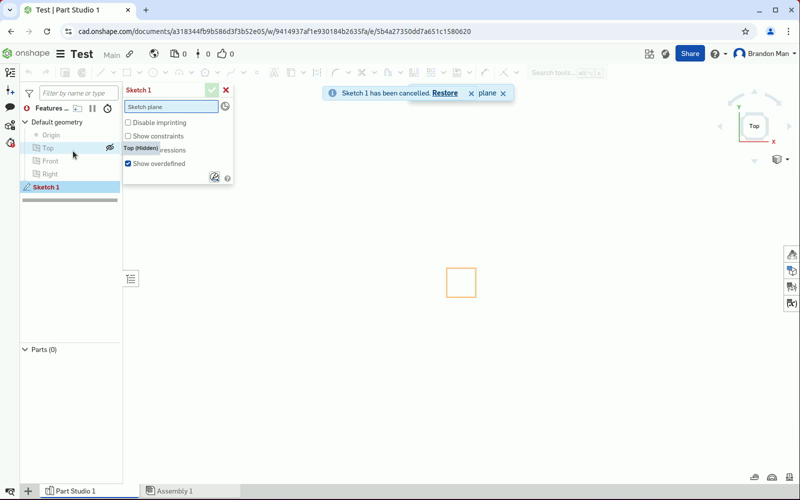
click(73, 150)
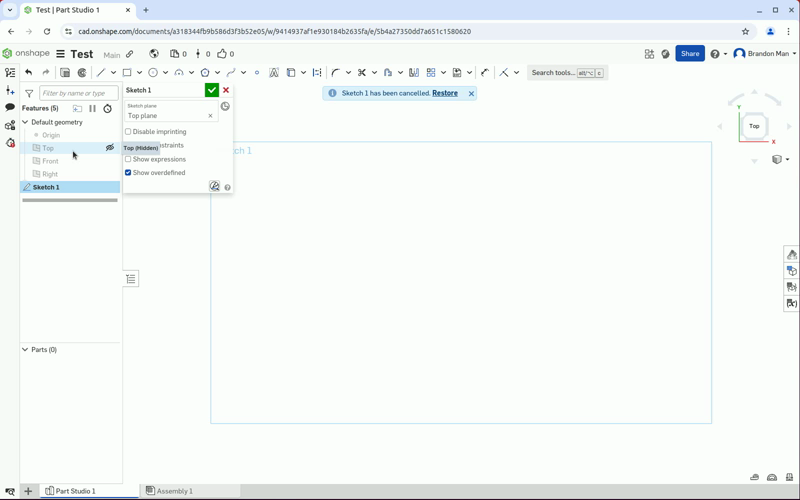
mouse_move(73, 352)
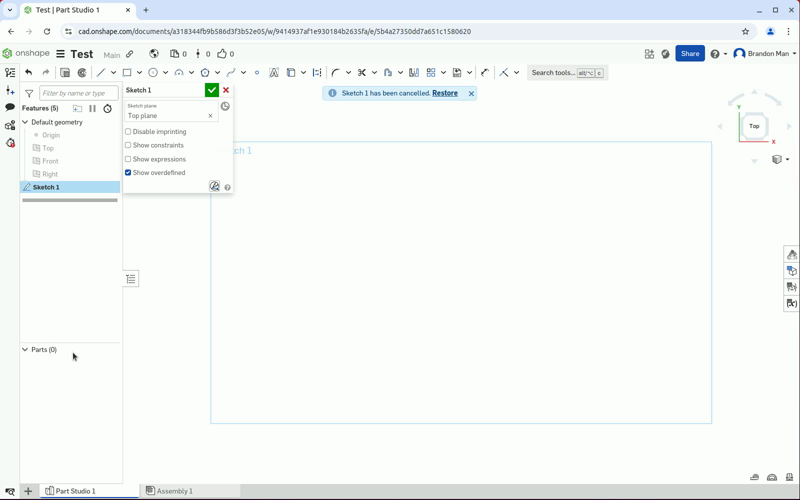
key(y)
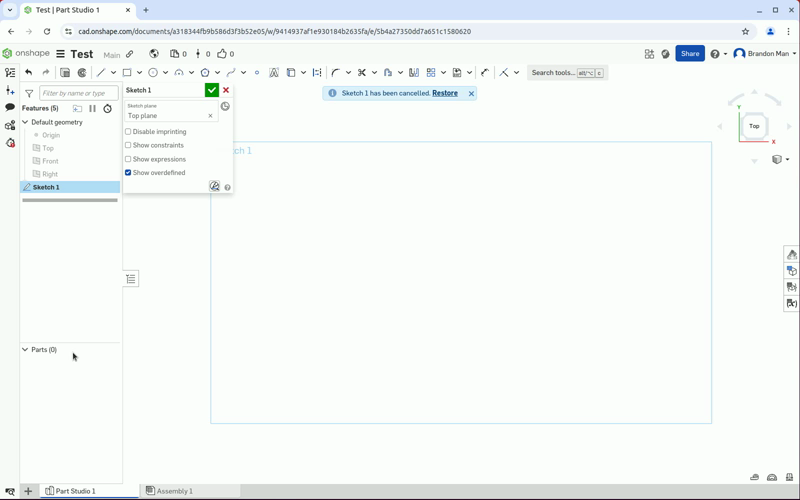
key(a)
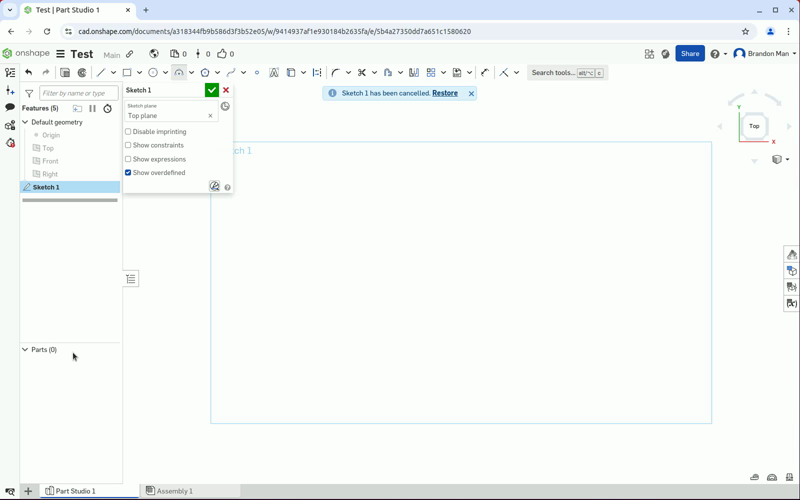
key_down(shift)
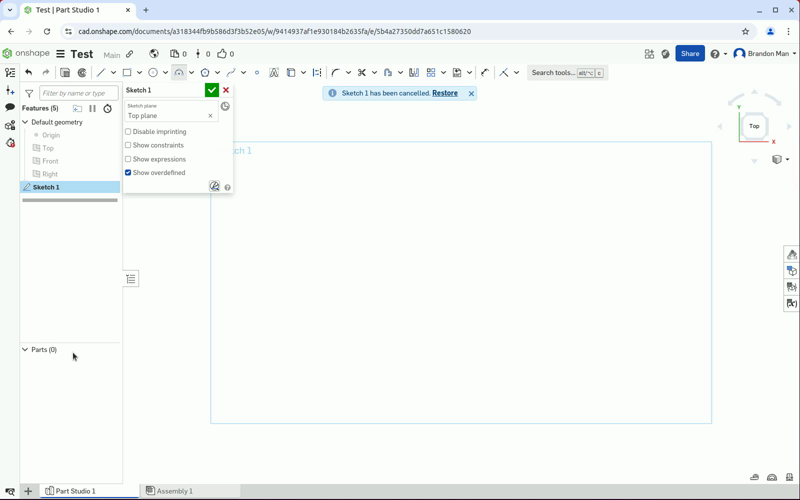
mouse_move(382, 274)
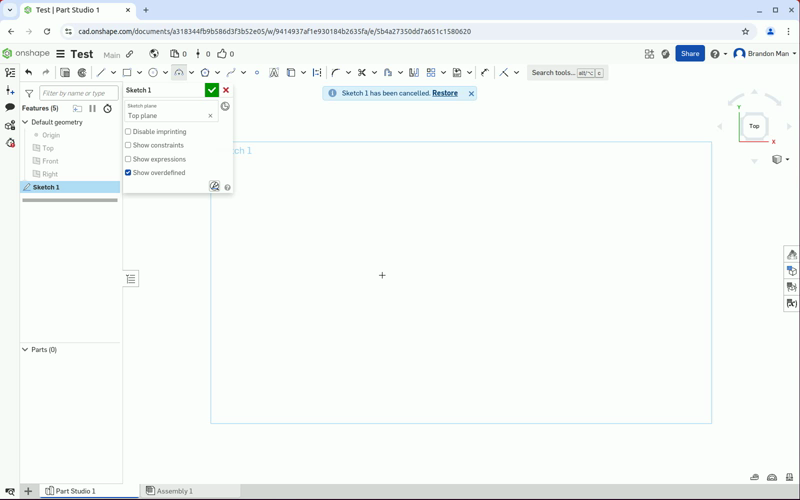
click(382, 274)
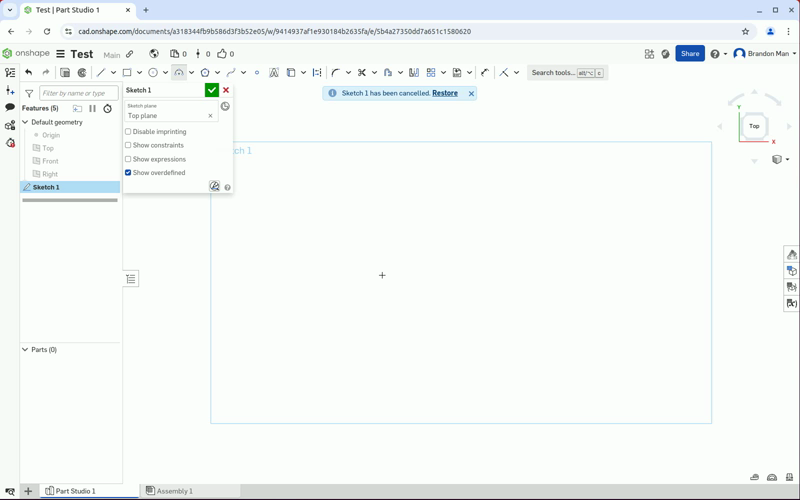
key_up(shift)
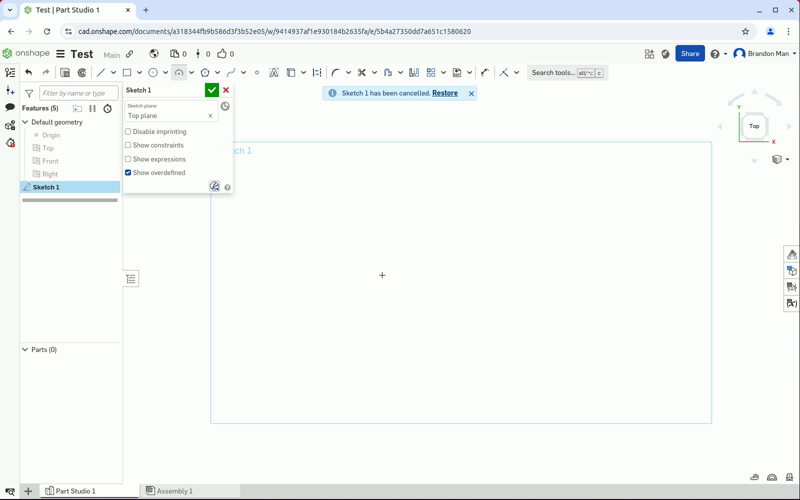
key_down(shift)
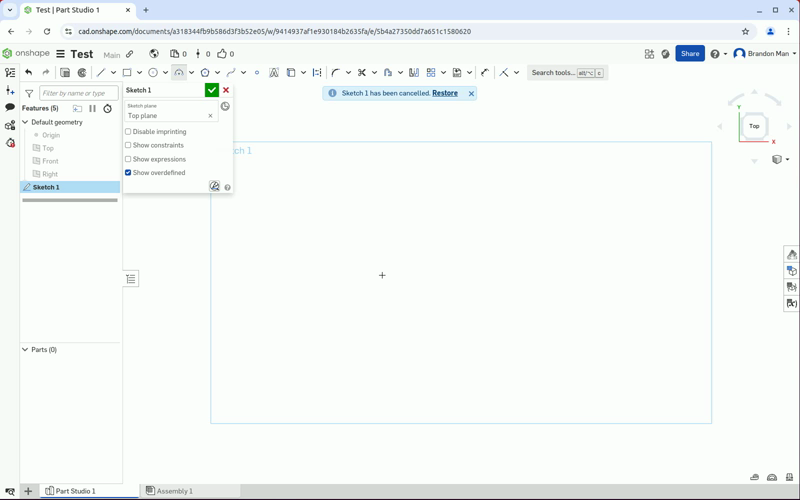
mouse_move(390, 282)
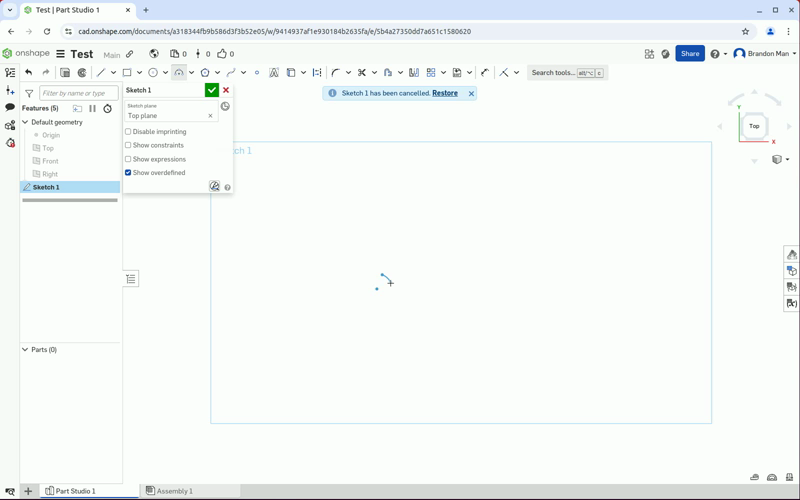
click(390, 282)
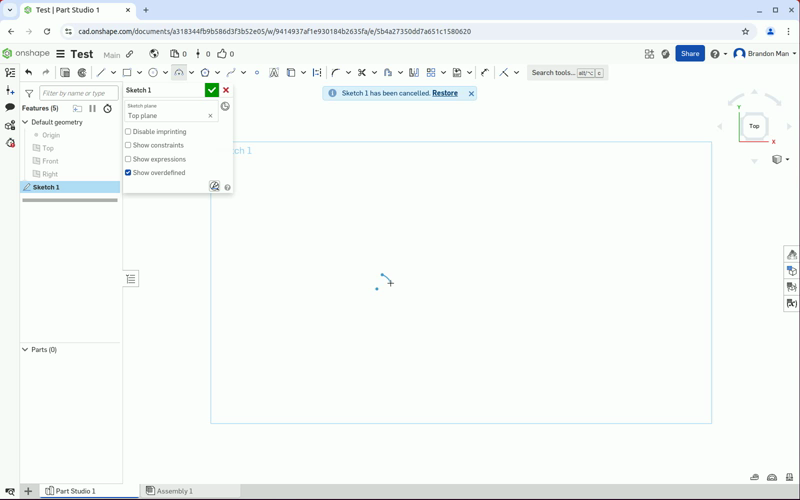
mouse_move(384, 280)
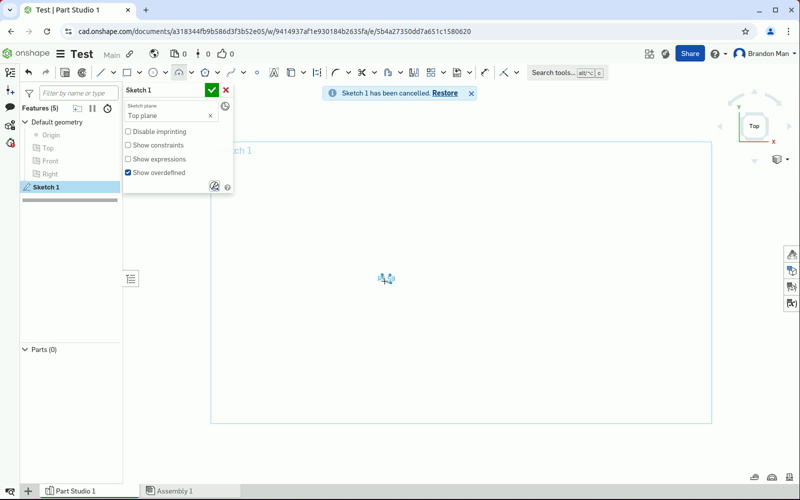
click(384, 280)
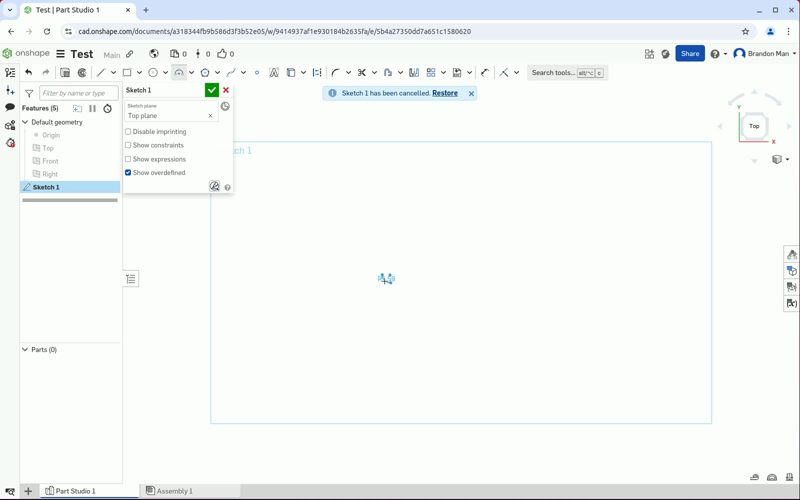
key_up(shift)
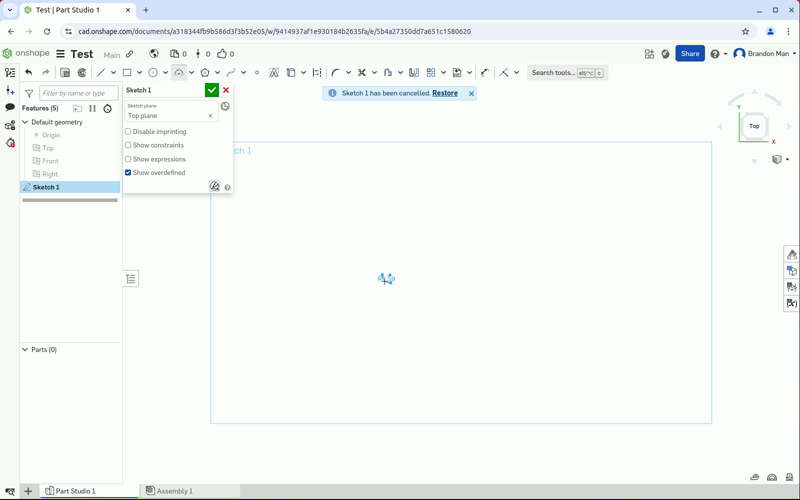
key(esc)
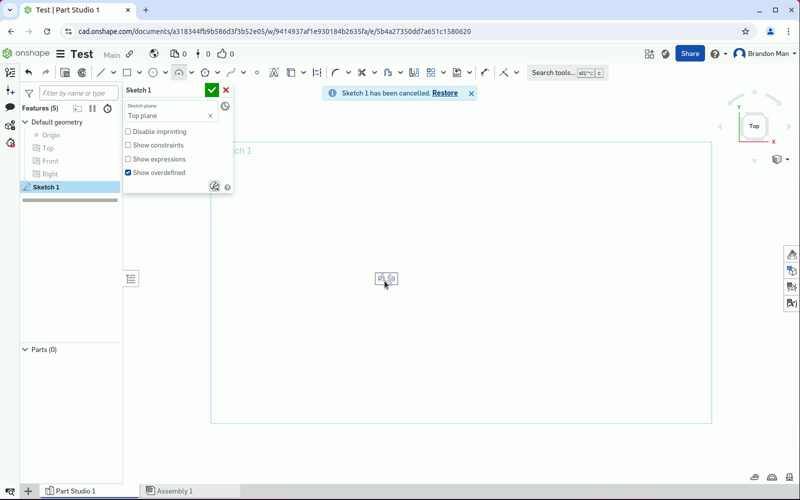
key(l)
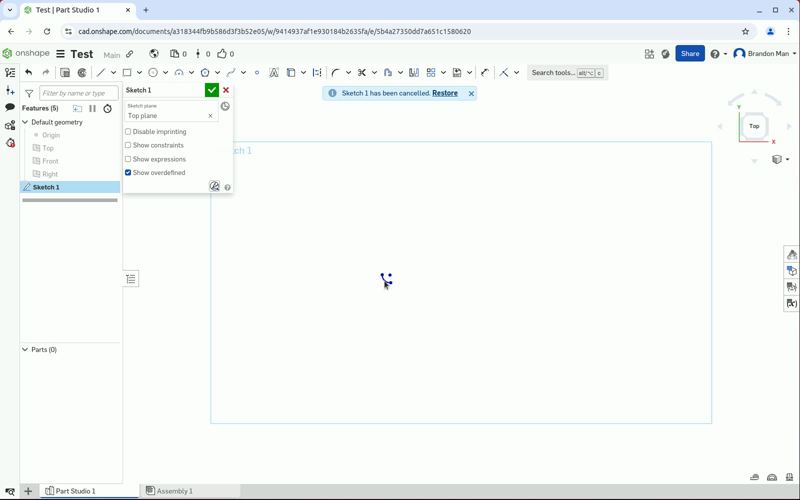
mouse_move(390, 282)
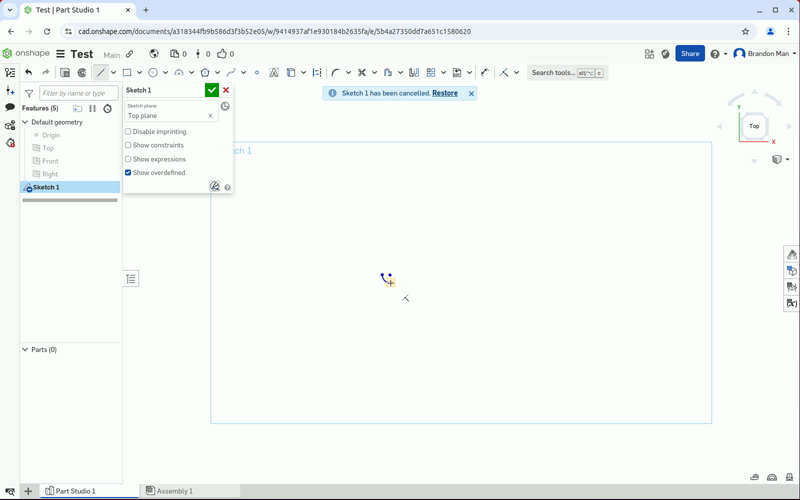
click(390, 282)
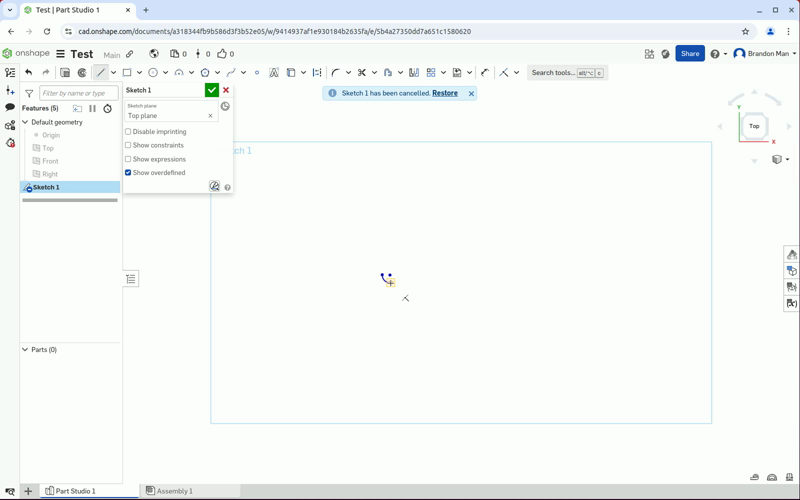
key_down(shift)
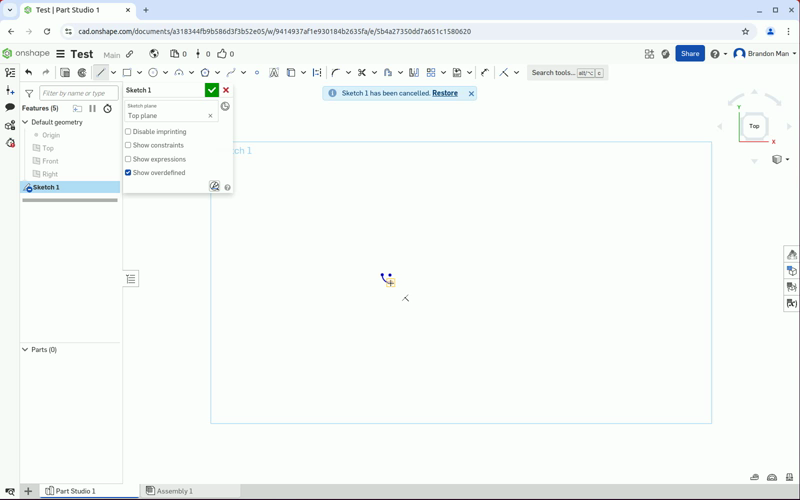
mouse_move(453, 282)
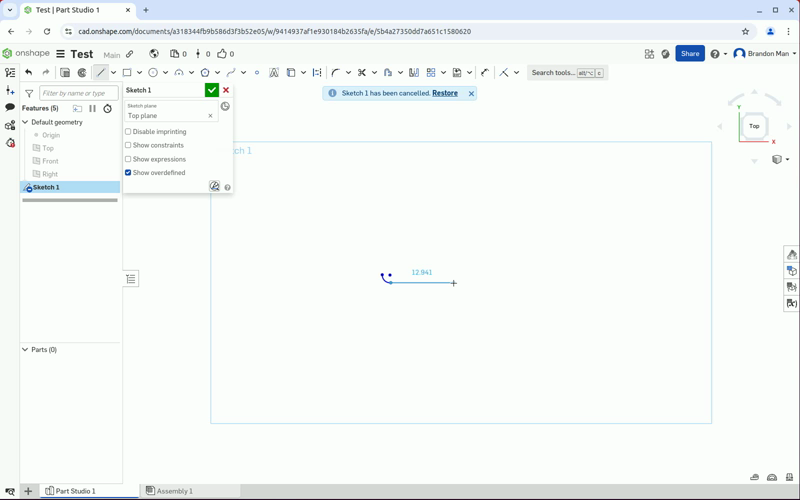
click(453, 282)
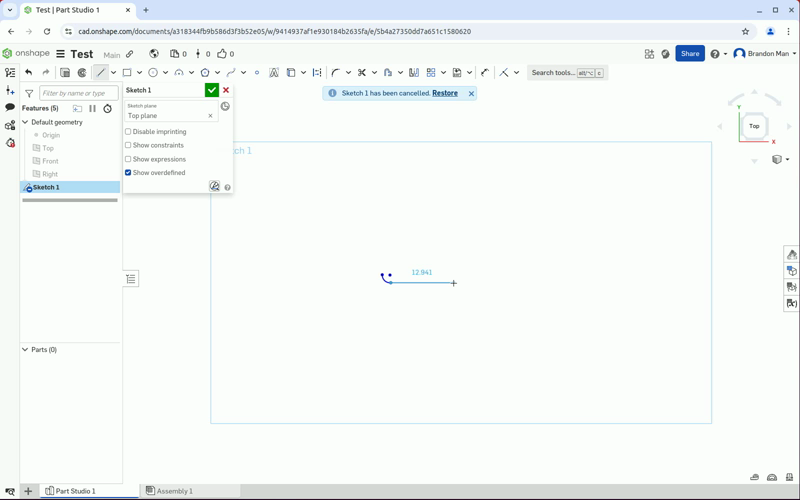
key_up(shift)
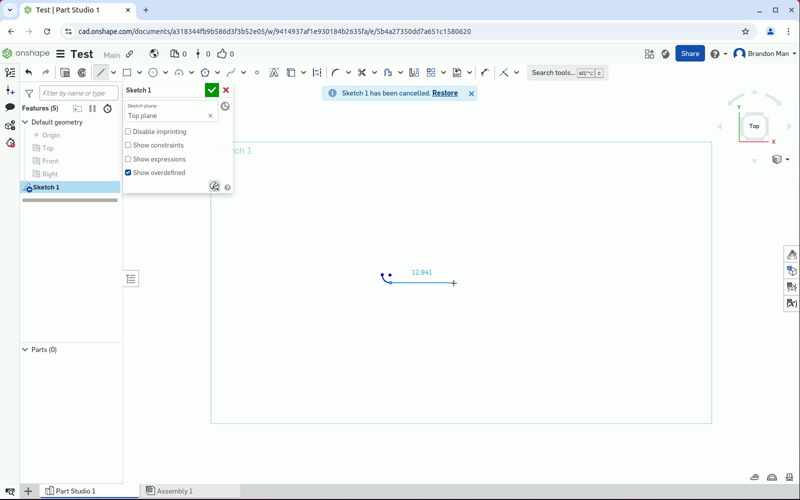
key(esc)
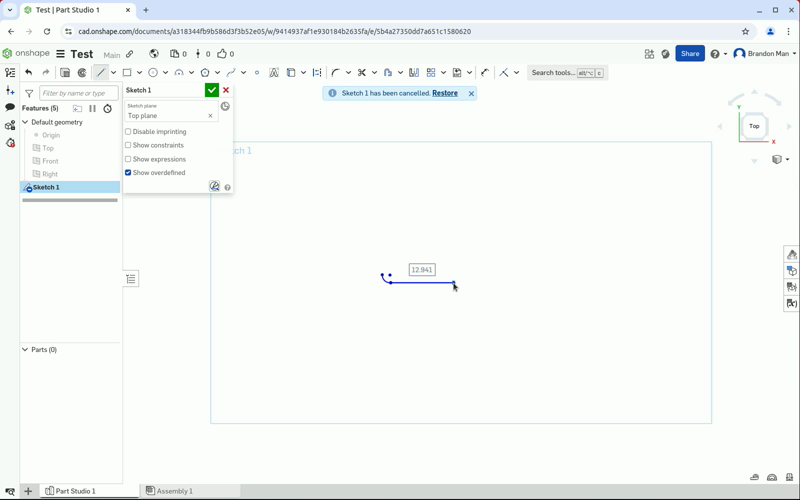
key(a)
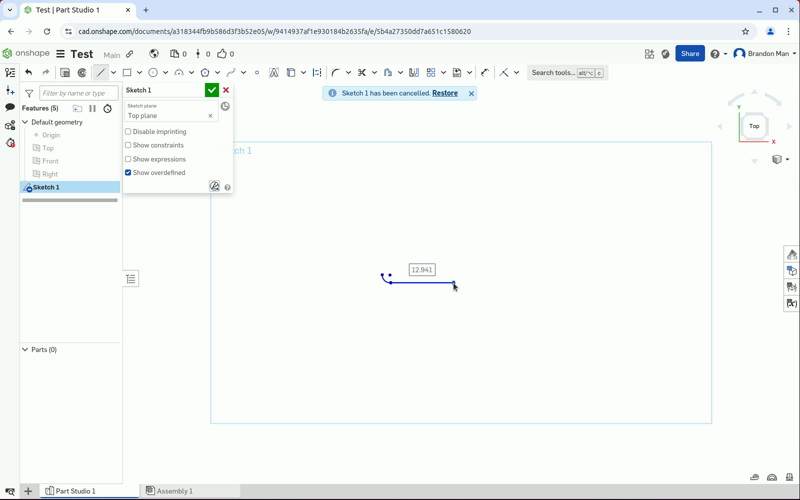
mouse_move(453, 282)
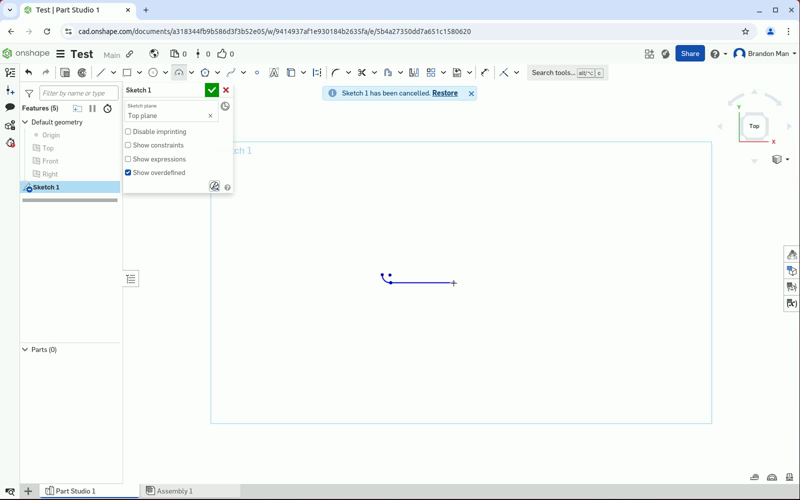
click(453, 282)
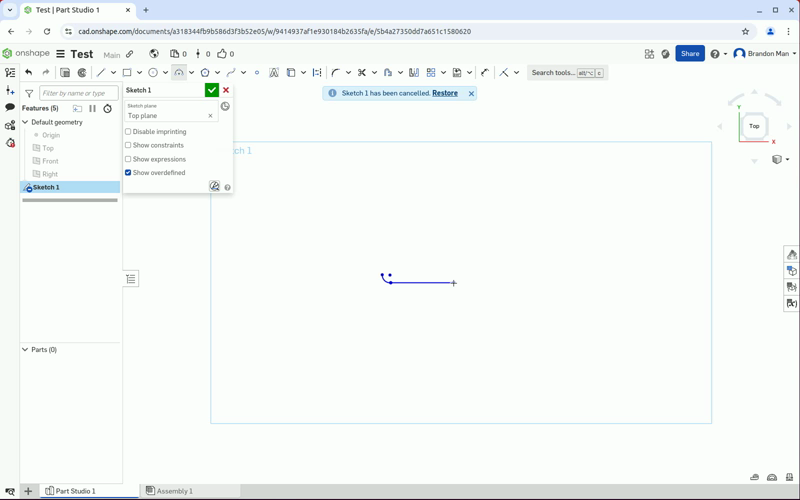
key_down(shift)
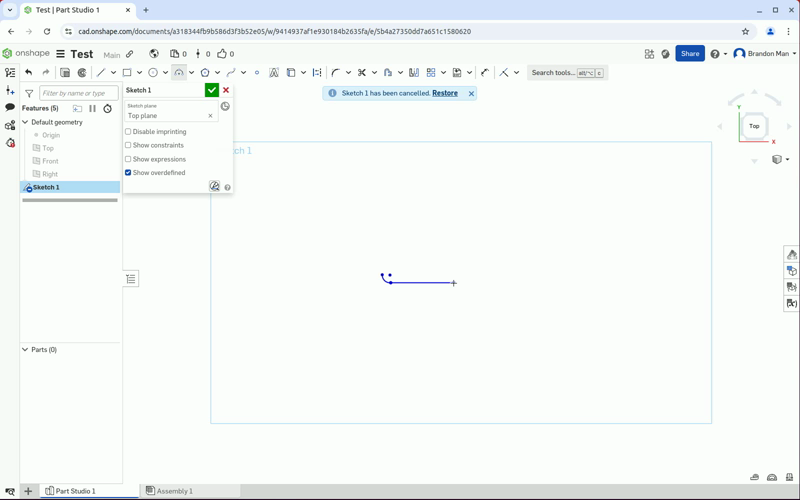
mouse_move(461, 274)
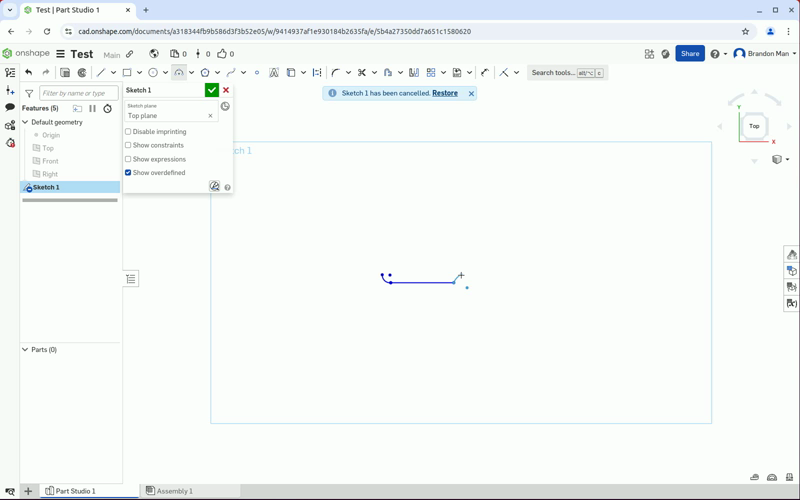
click(461, 274)
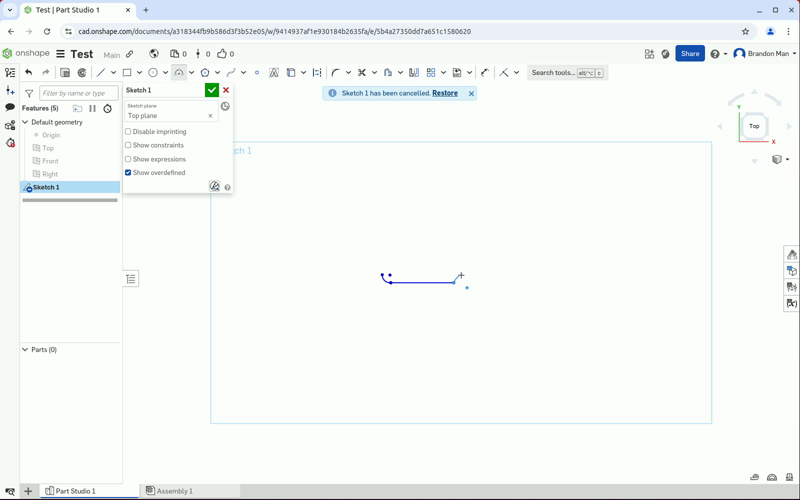
mouse_move(459, 280)
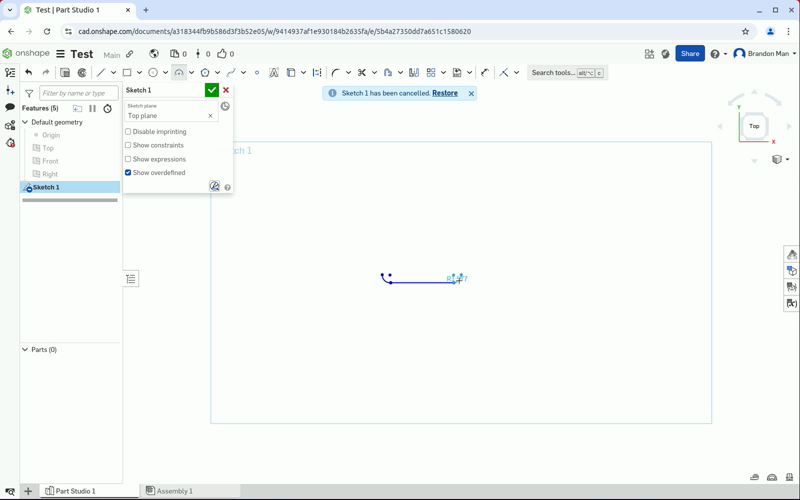
click(459, 280)
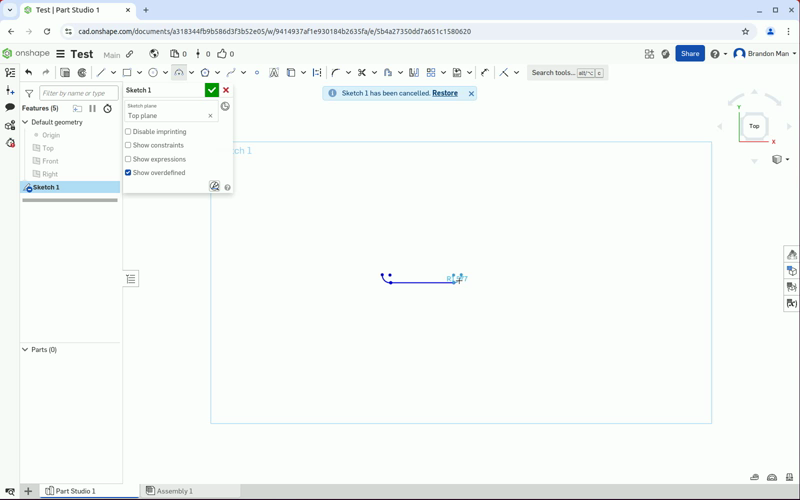
key_up(shift)
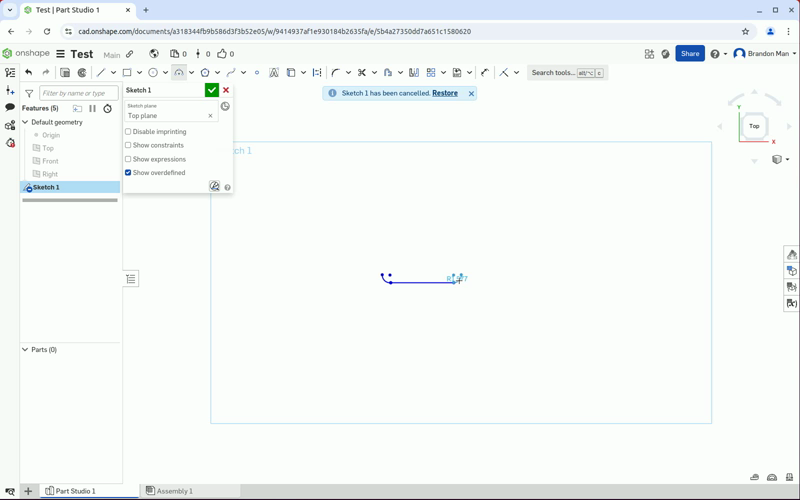
key(esc)
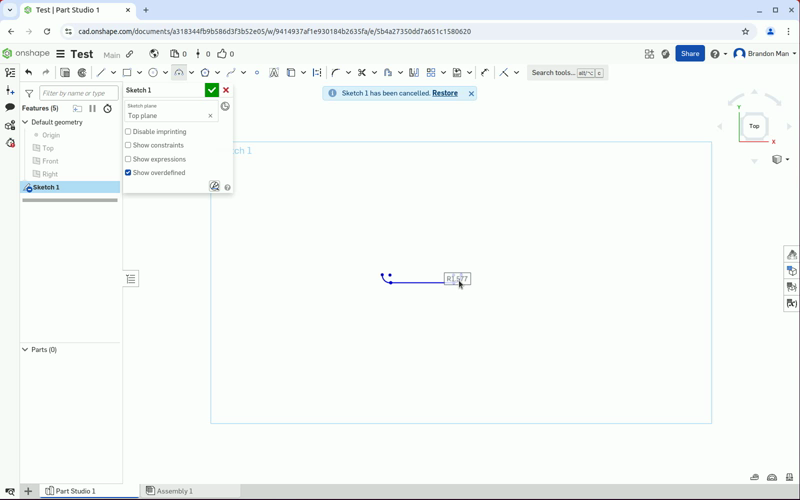
key(l)
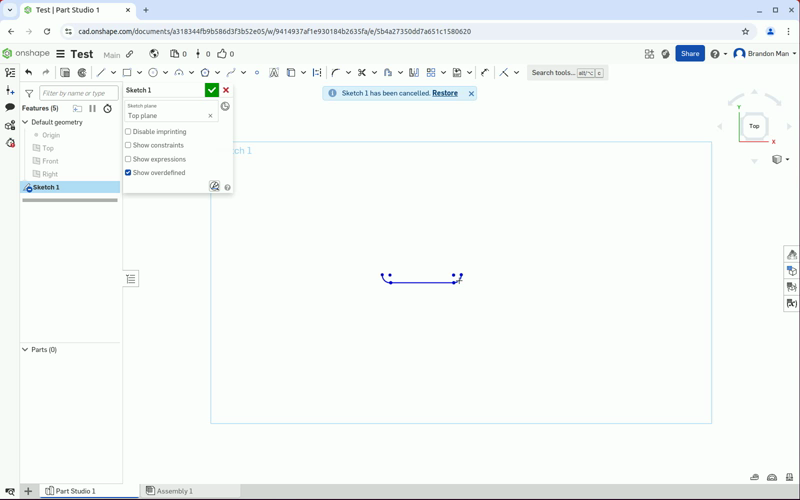
mouse_move(461, 274)
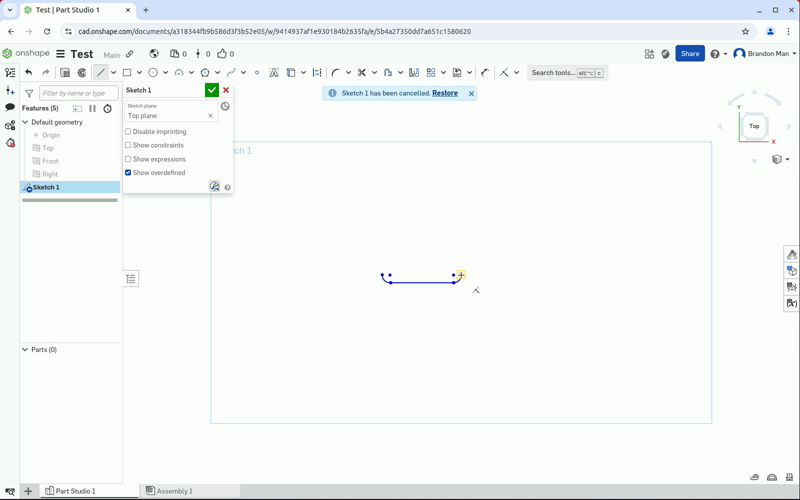
click(461, 274)
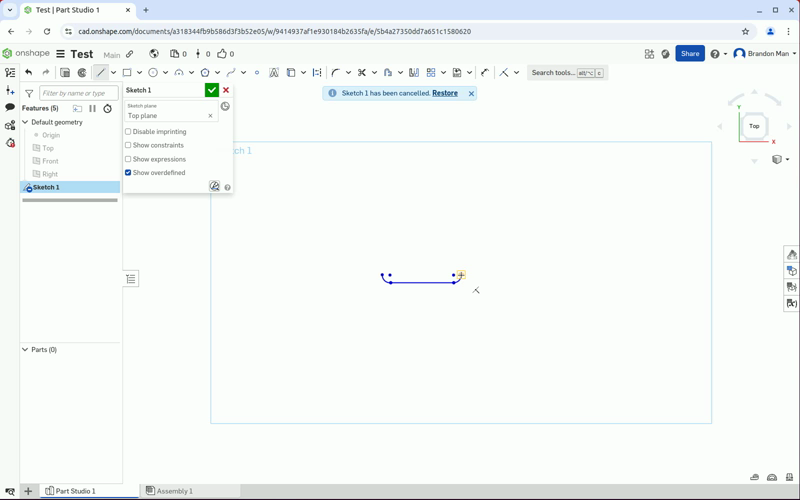
key_down(shift)
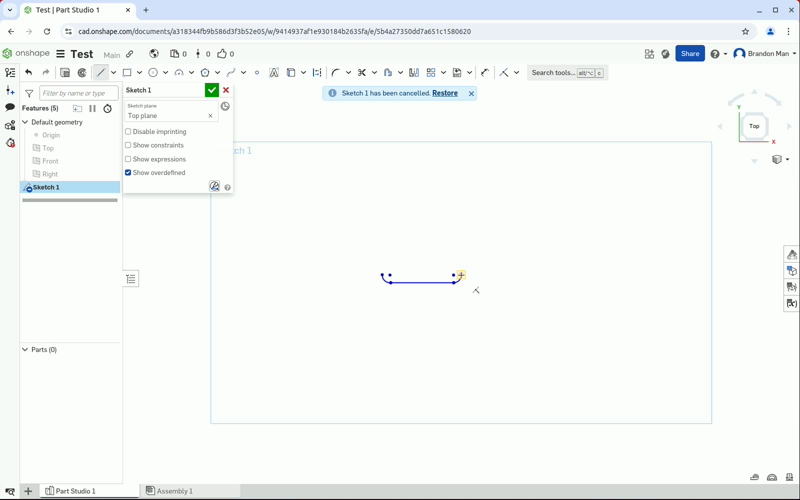
mouse_move(491, 274)
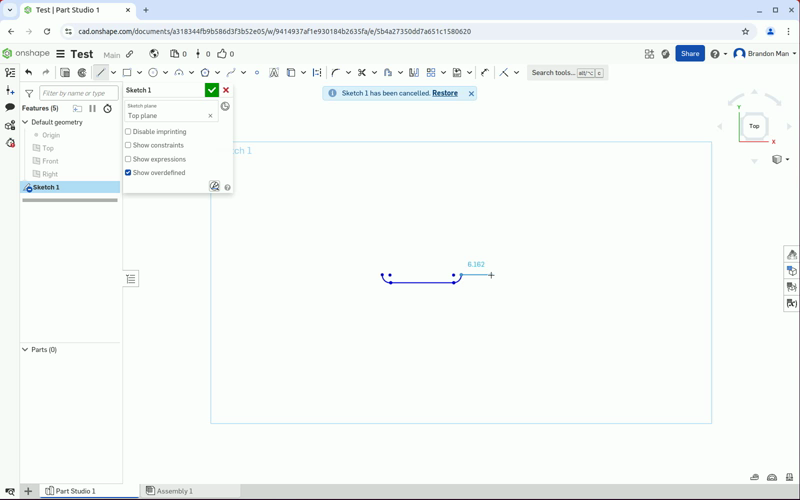
mouse_move(461, 229)
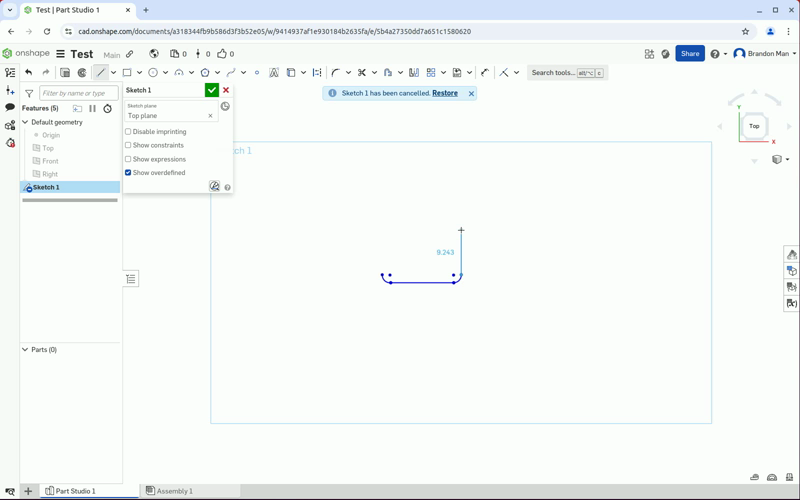
click(461, 229)
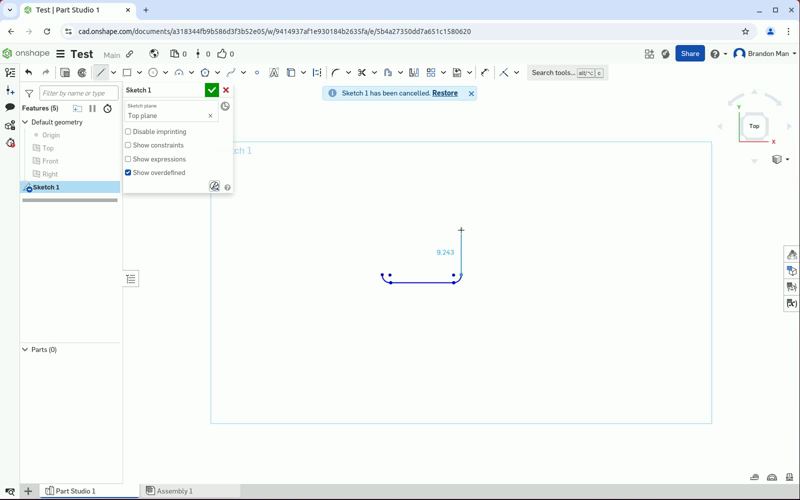
key_up(shift)
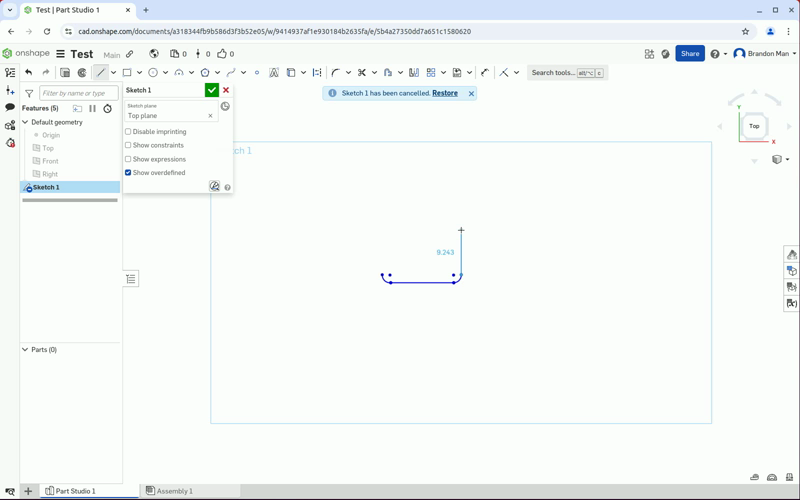
key_down(shift)
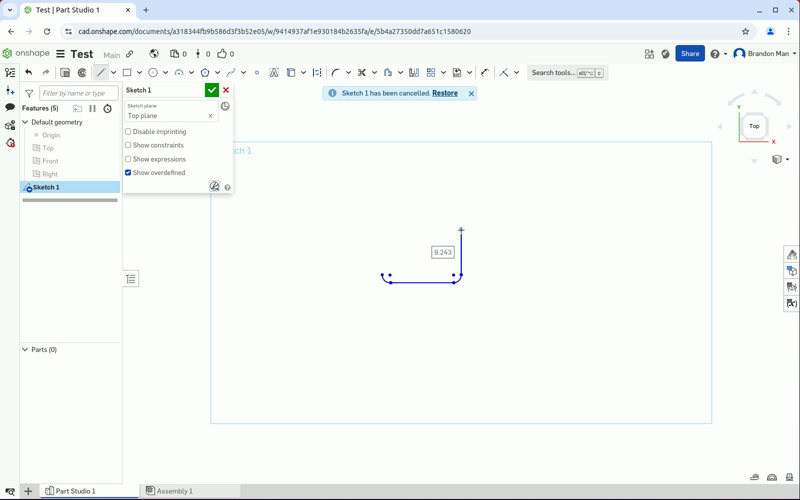
mouse_move(491, 229)
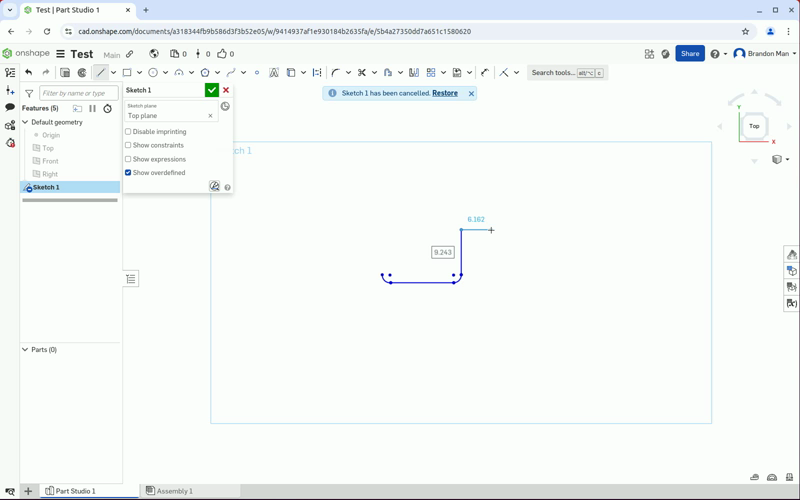
mouse_move(460, 229)
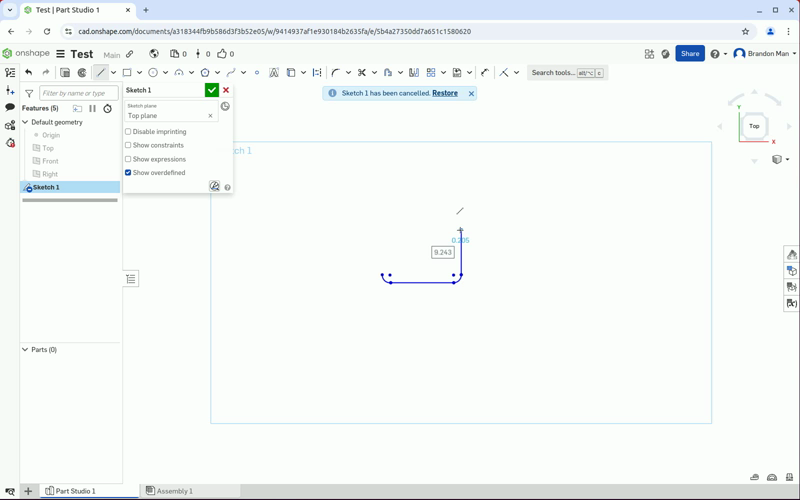
scroll(6)
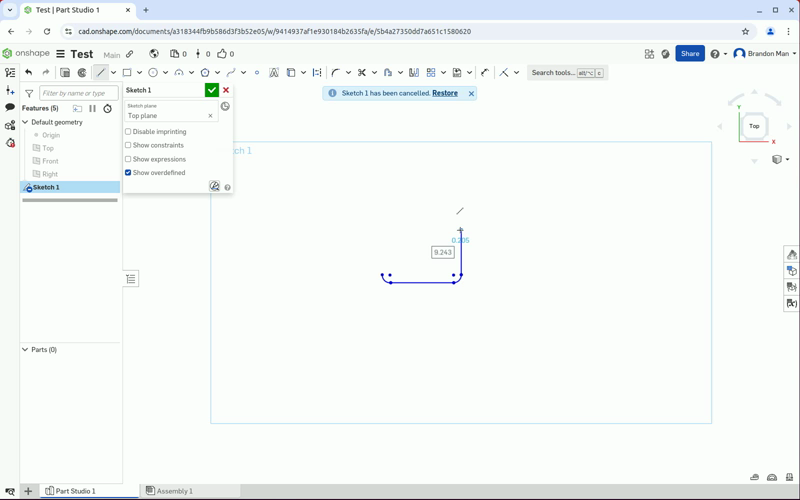
scroll(6)
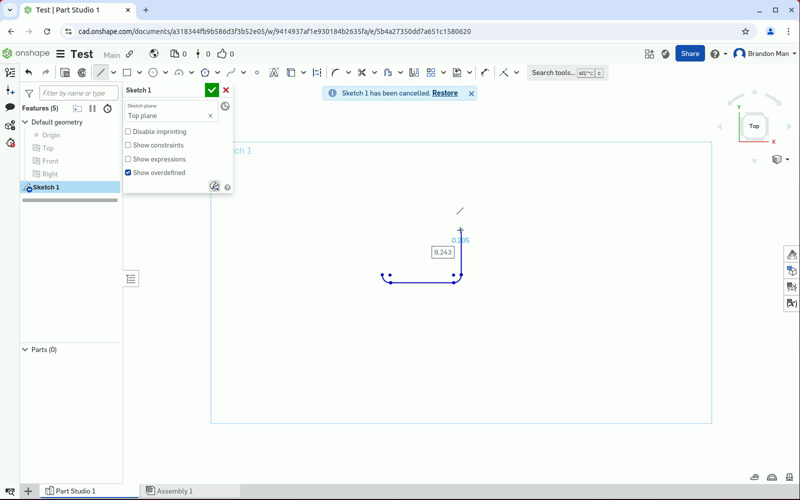
scroll(6)
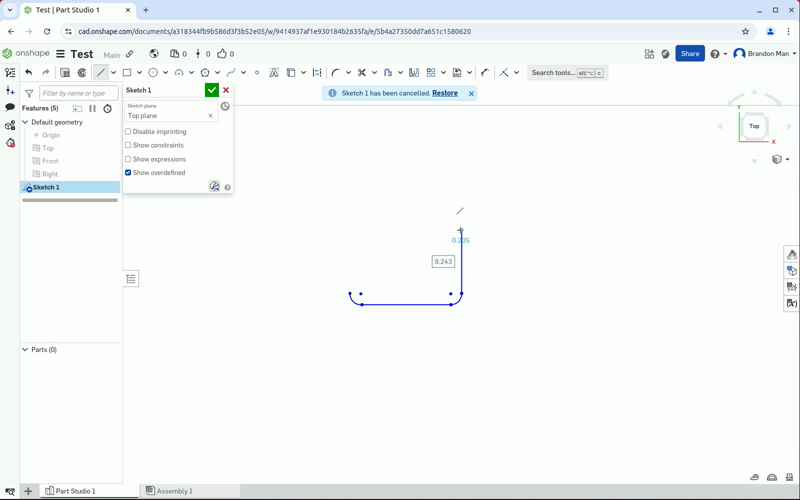
scroll(6)
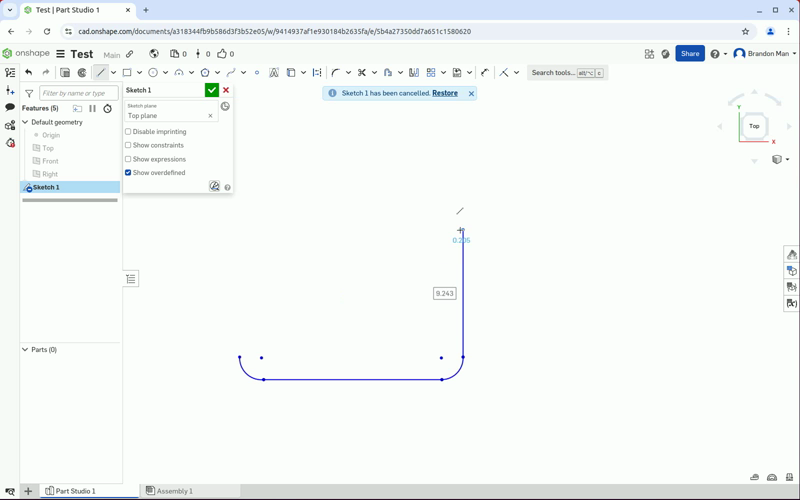
scroll(6)
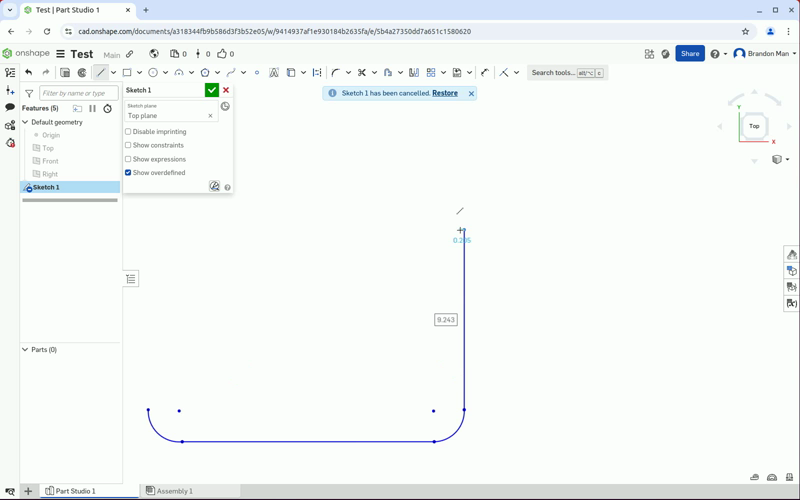
scroll(6)
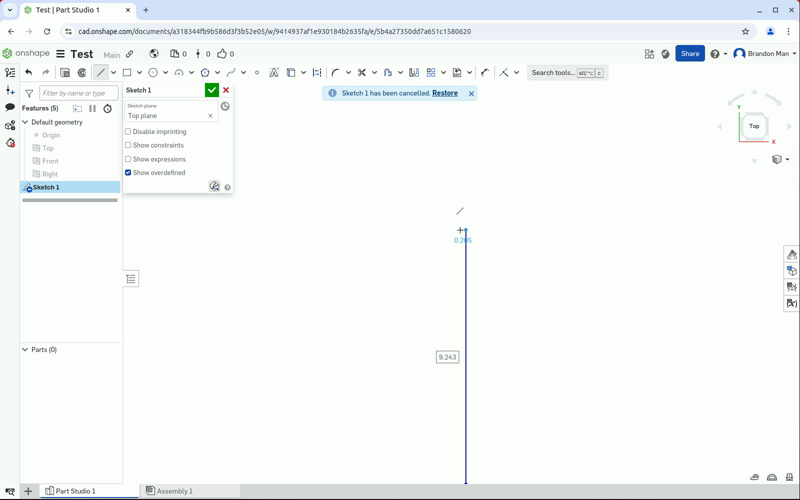
scroll(6)
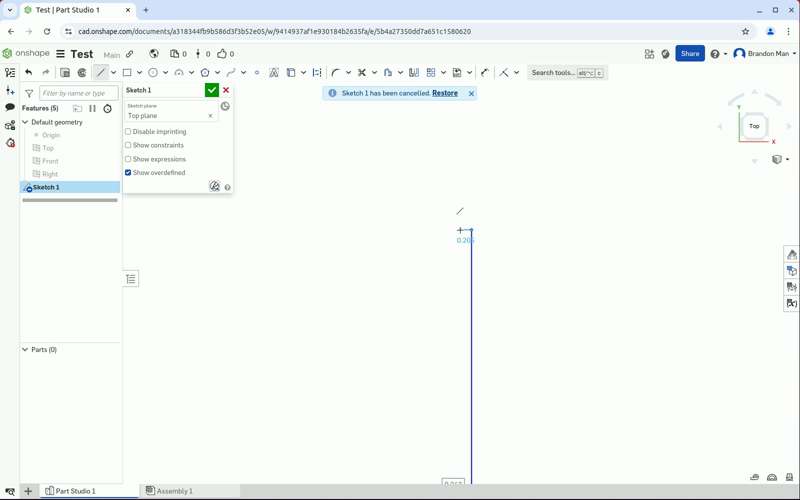
click(460, 229)
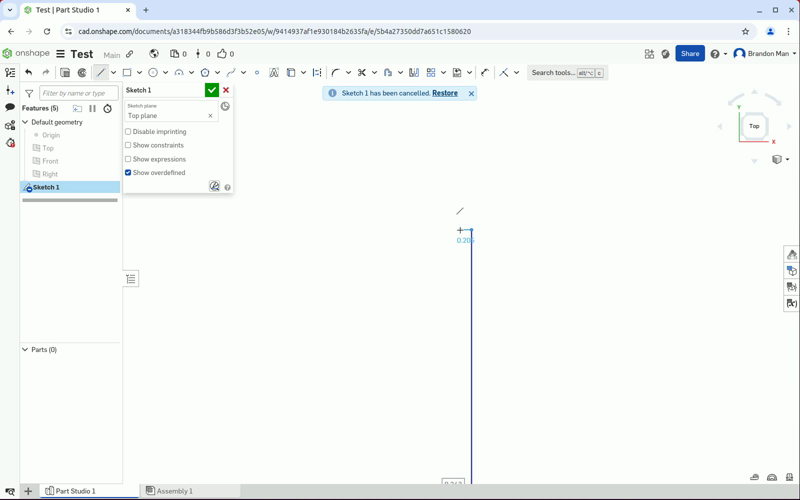
scroll(-6)
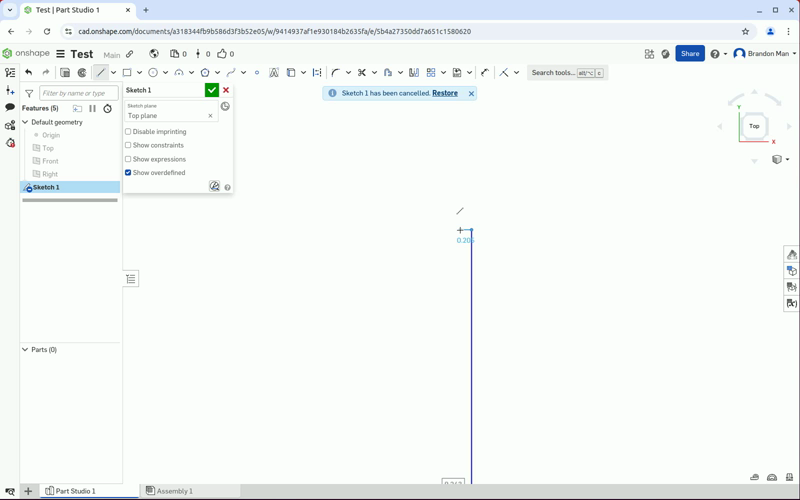
scroll(-6)
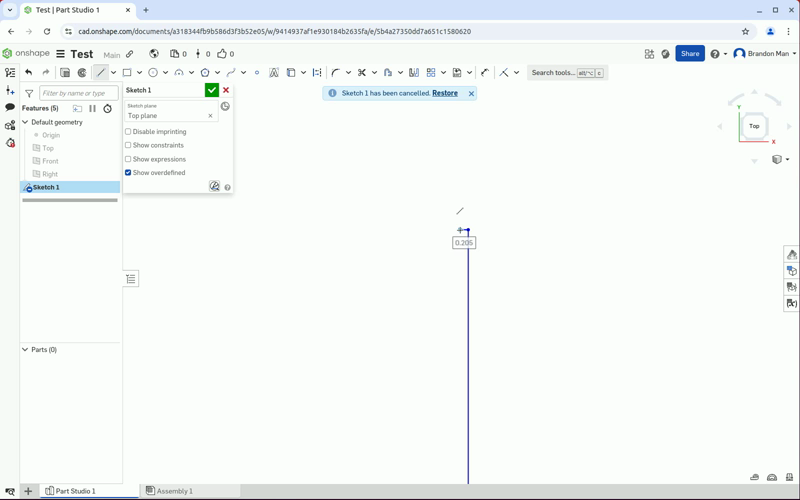
scroll(-6)
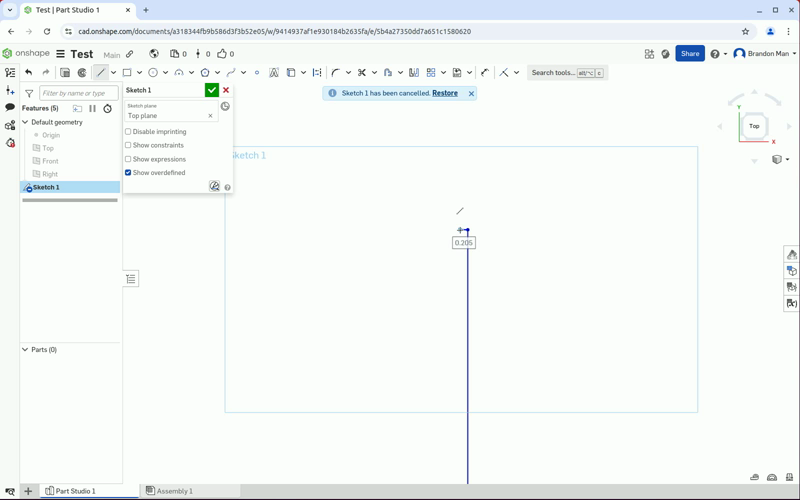
scroll(-6)
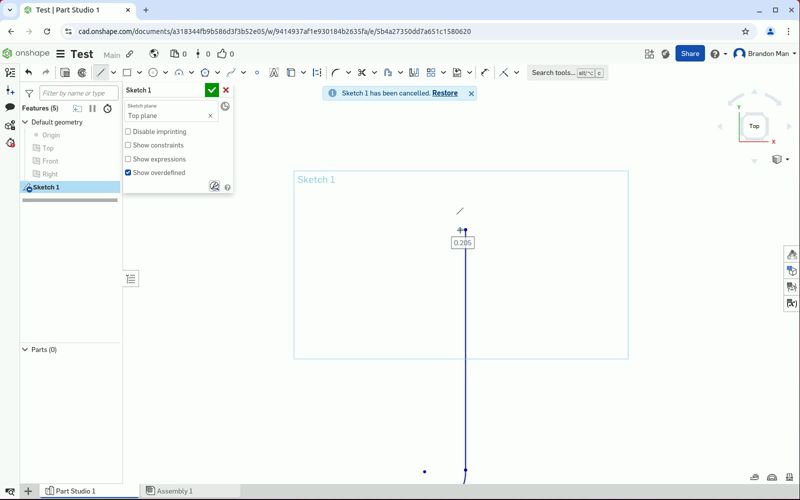
scroll(-6)
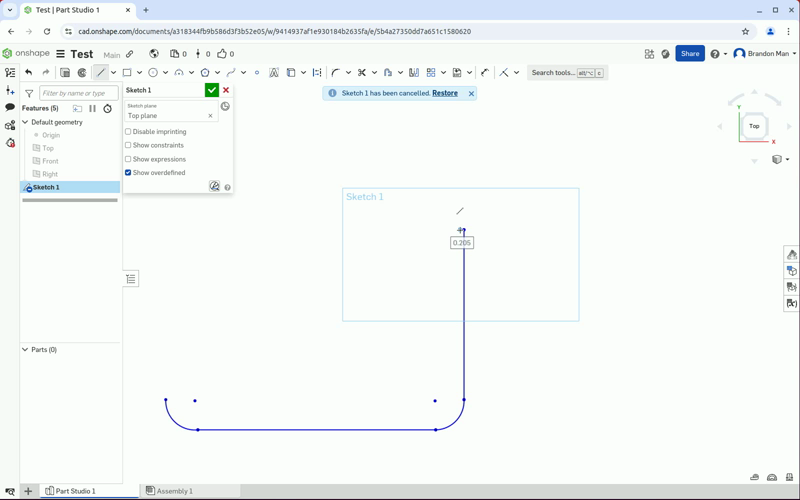
scroll(-6)
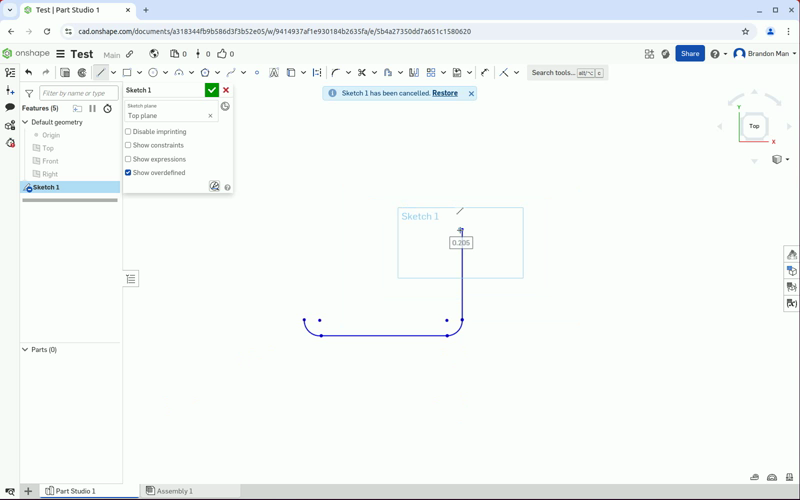
scroll(-6)
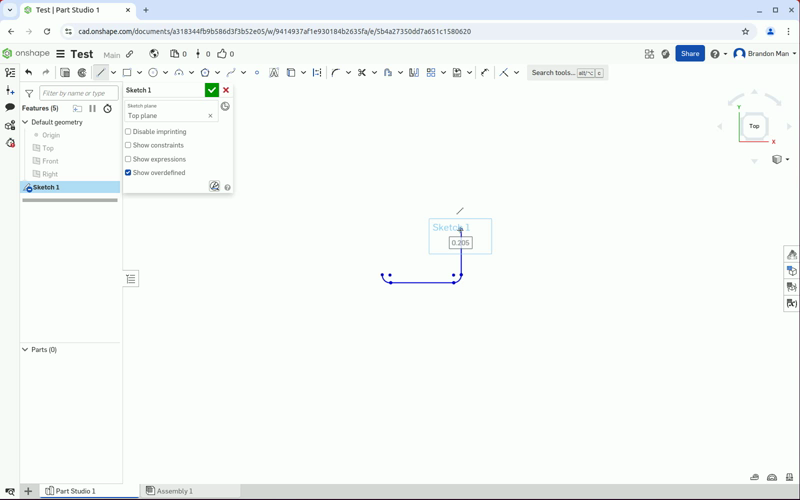
key_up(shift)
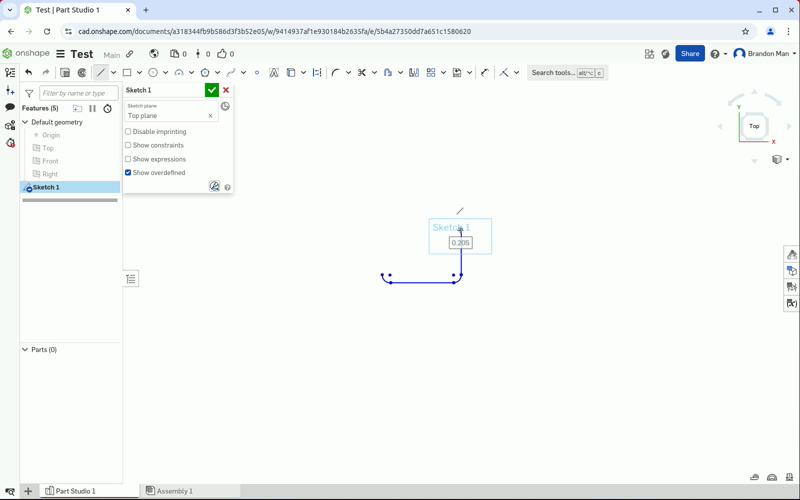
key_down(shift)
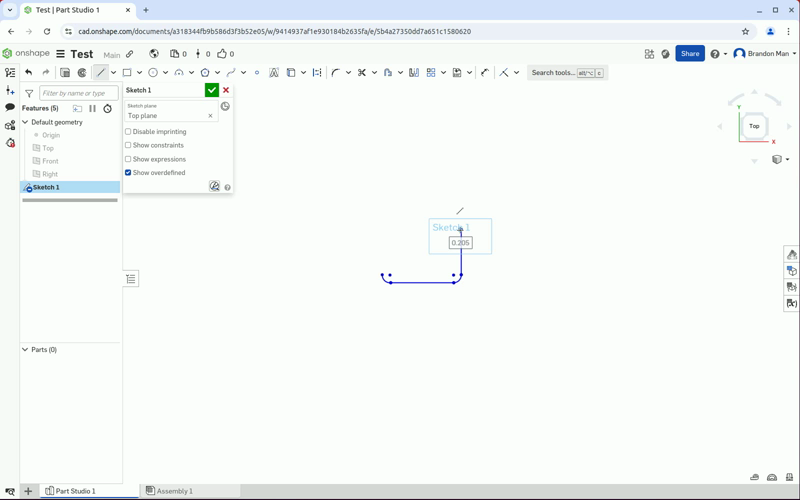
mouse_move(490, 229)
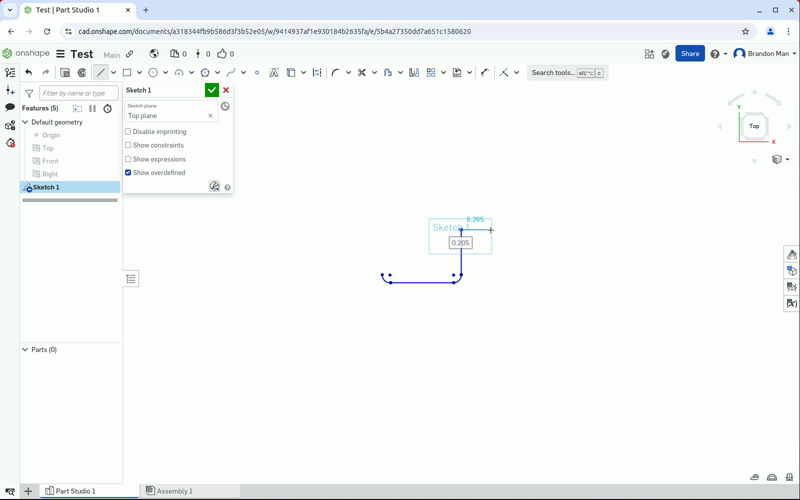
mouse_move(460, 274)
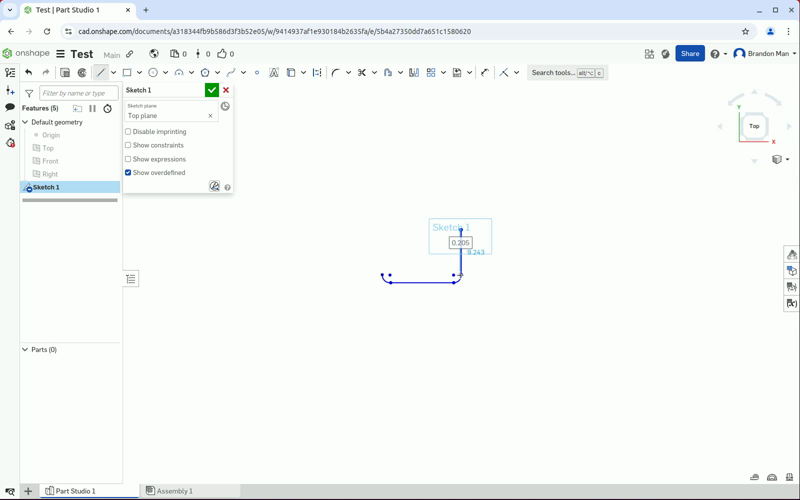
scroll(6)
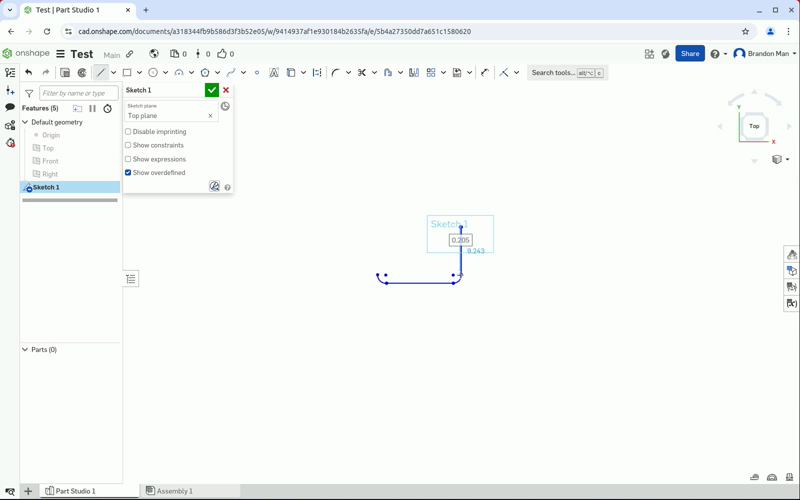
scroll(6)
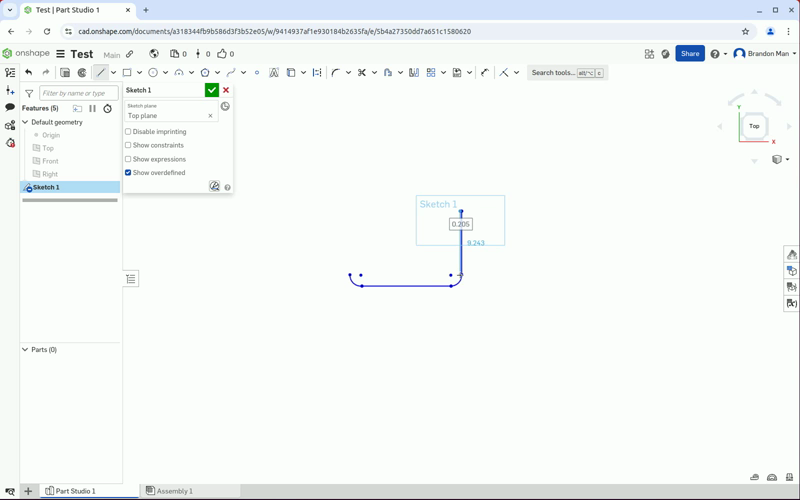
scroll(6)
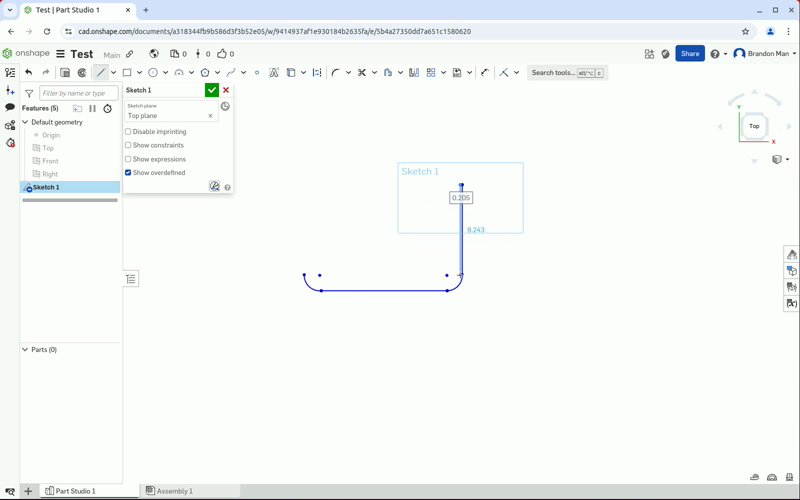
scroll(6)
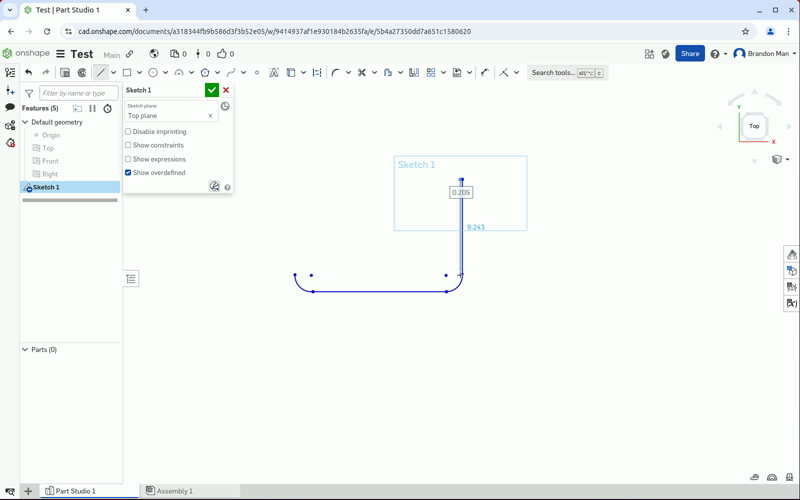
scroll(6)
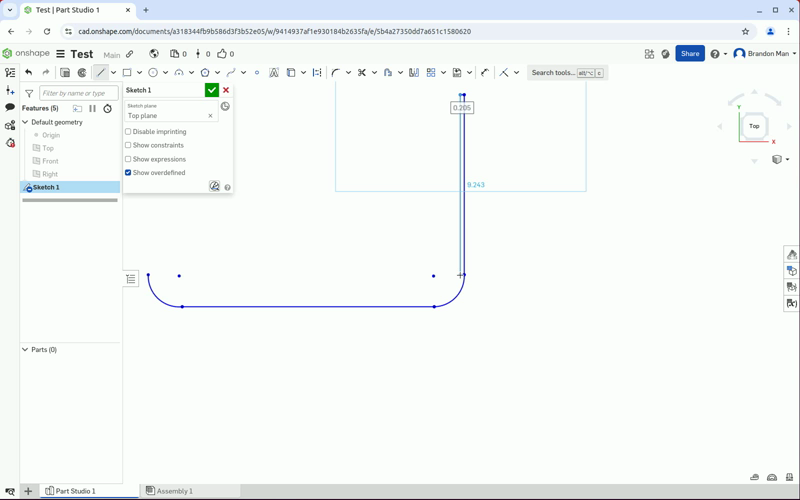
scroll(6)
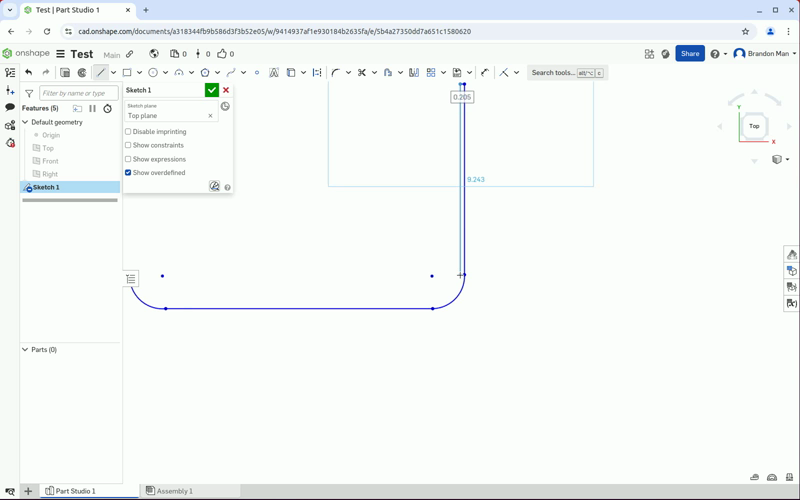
scroll(6)
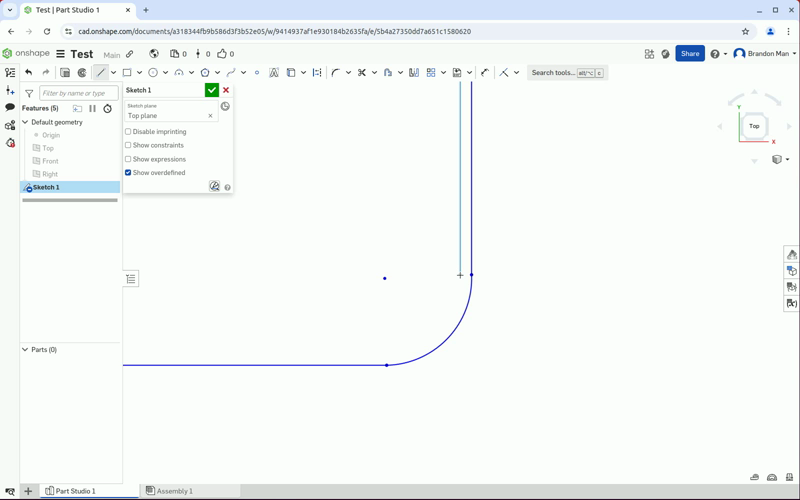
click(460, 274)
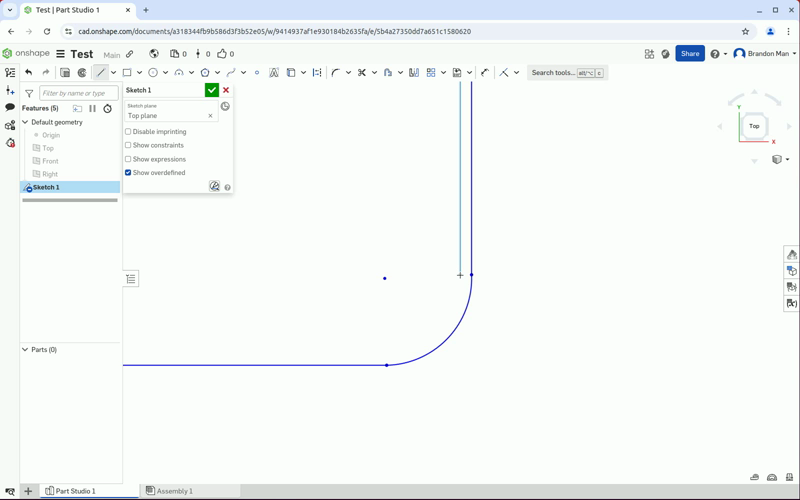
scroll(-6)
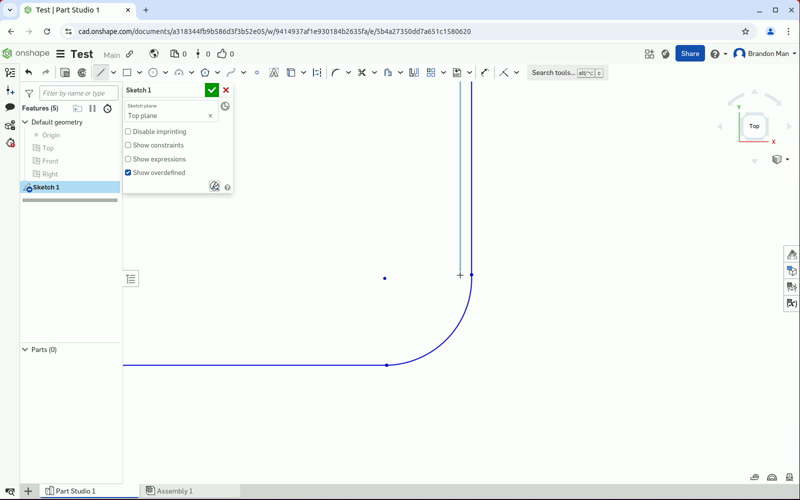
scroll(-6)
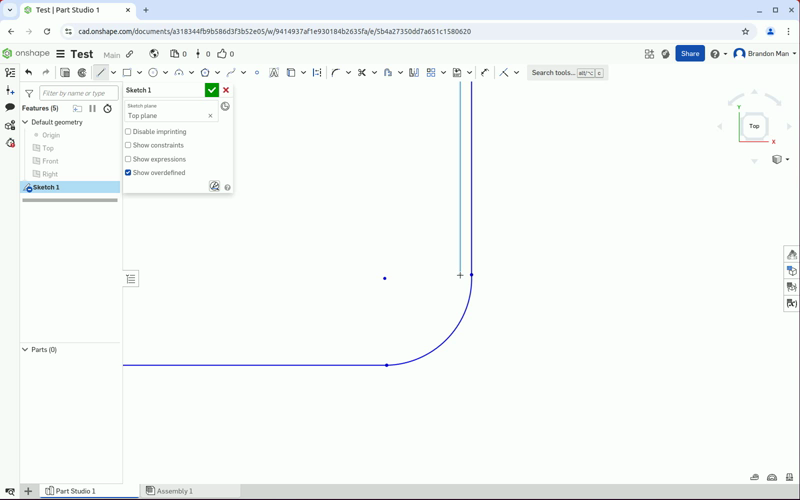
scroll(-6)
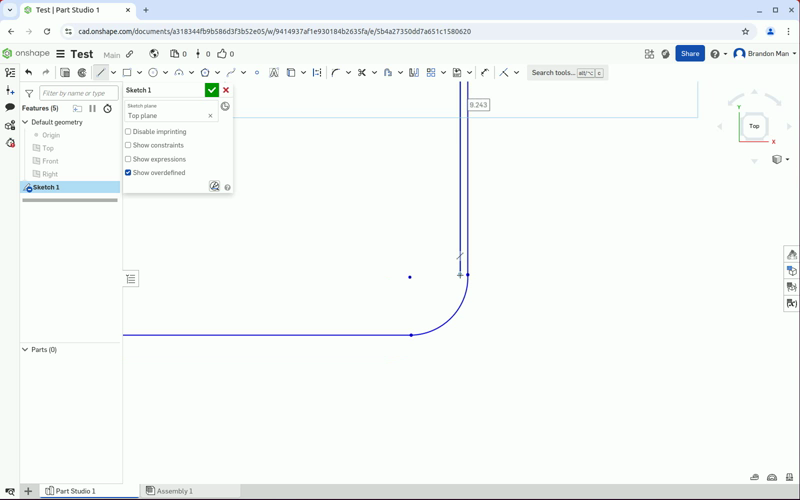
scroll(-6)
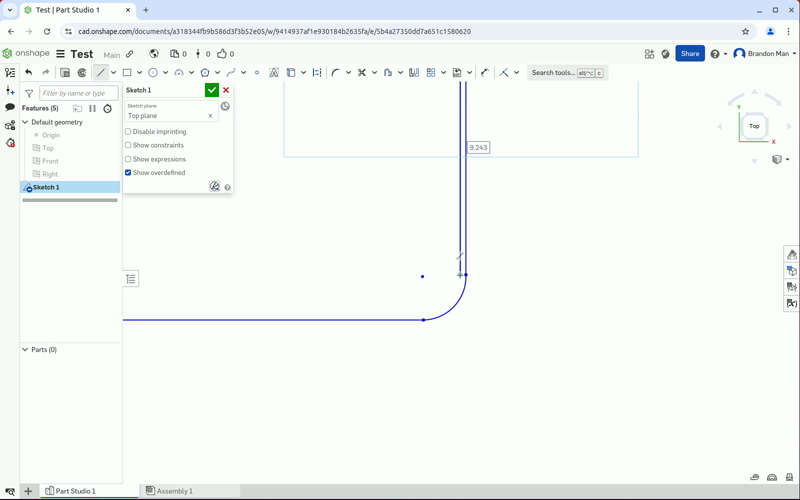
scroll(-6)
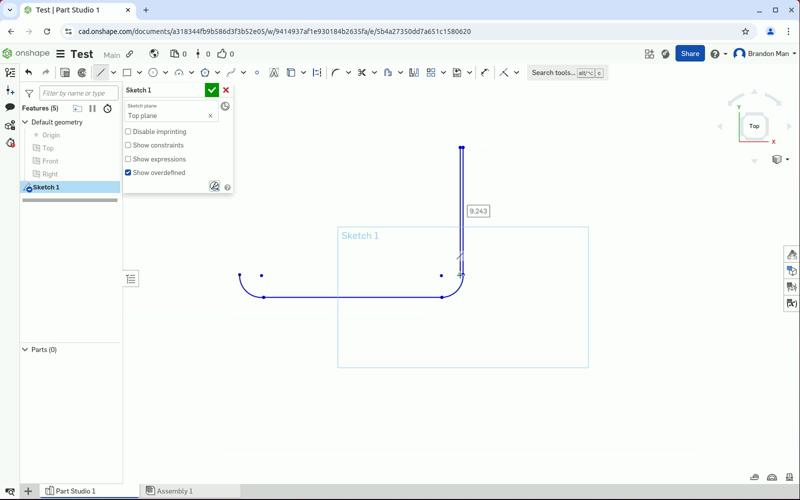
scroll(-6)
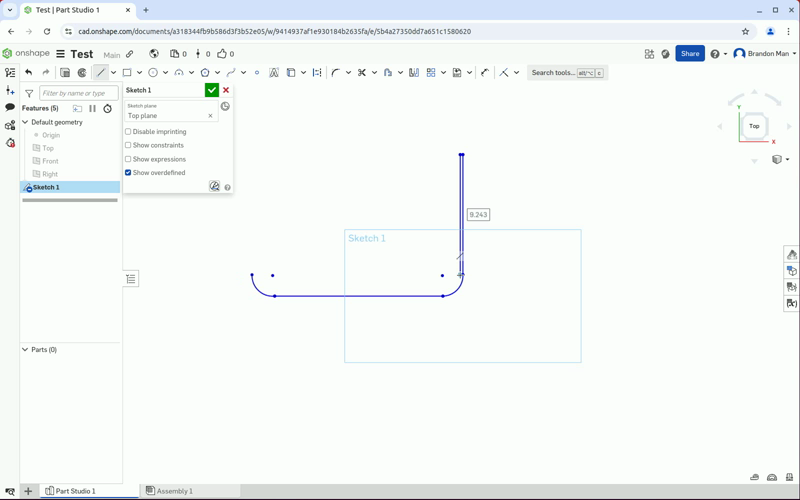
scroll(-6)
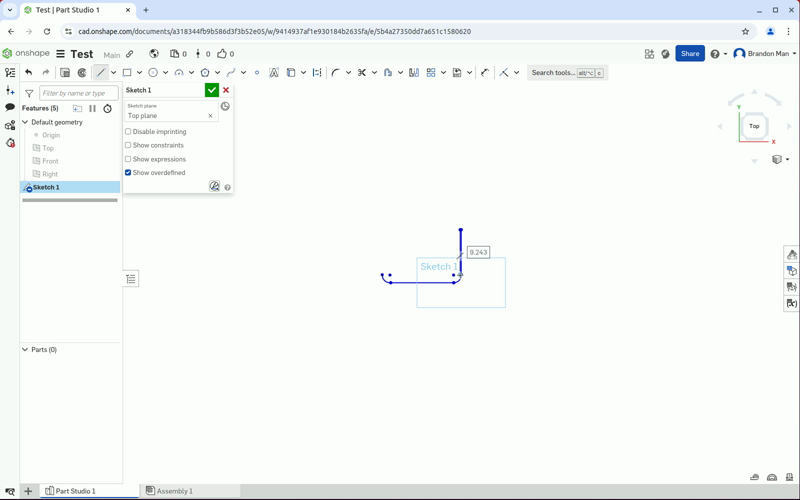
key_up(shift)
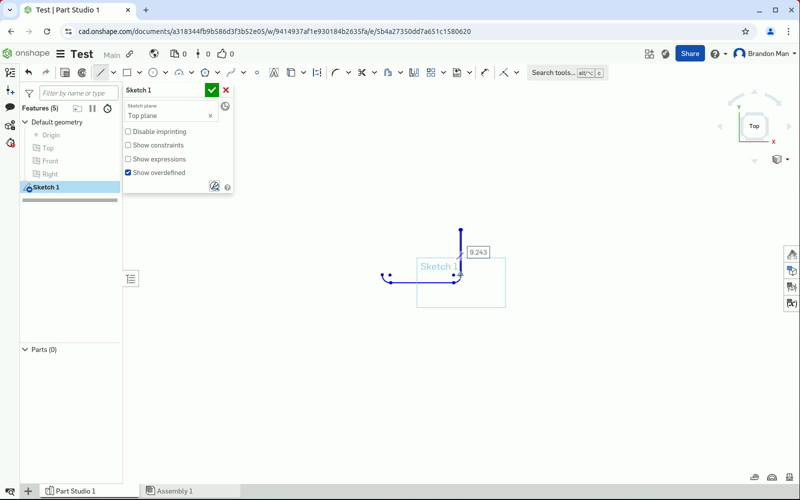
key(esc)
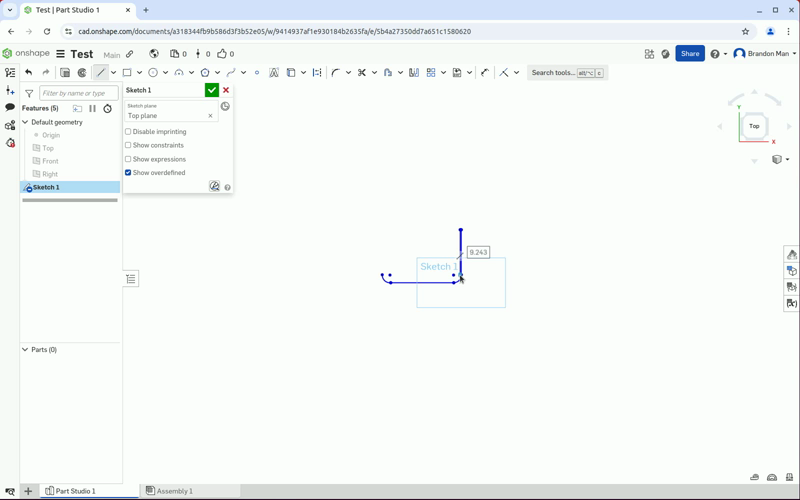
key(a)
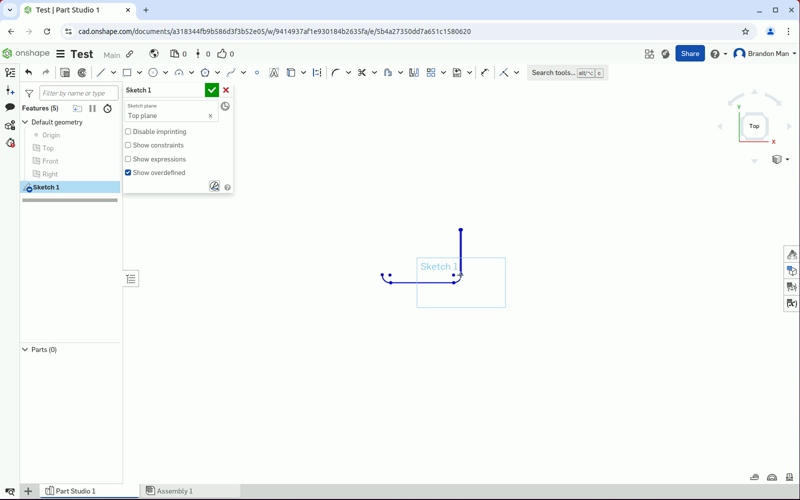
mouse_move(460, 274)
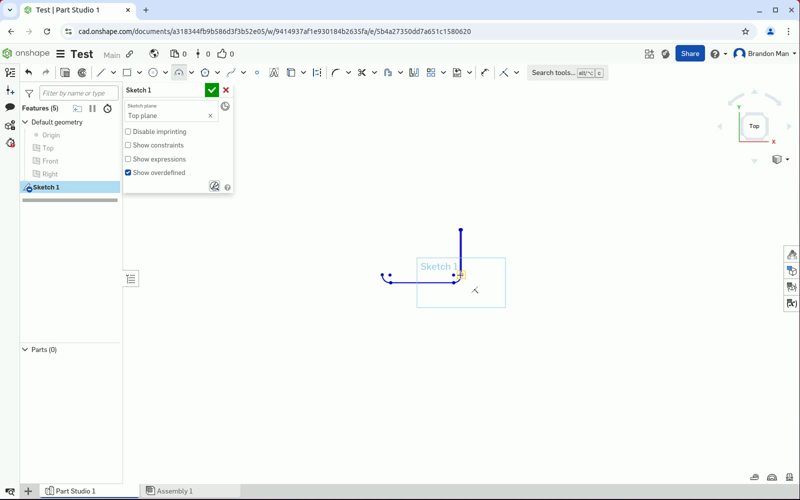
scroll(6)
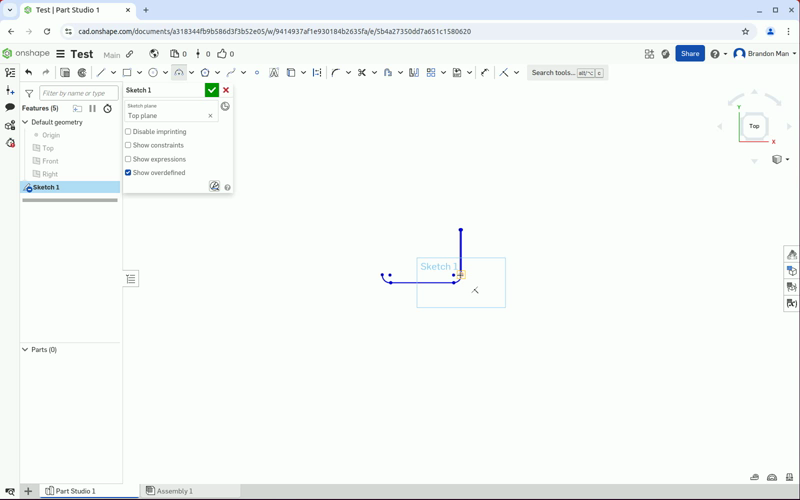
scroll(6)
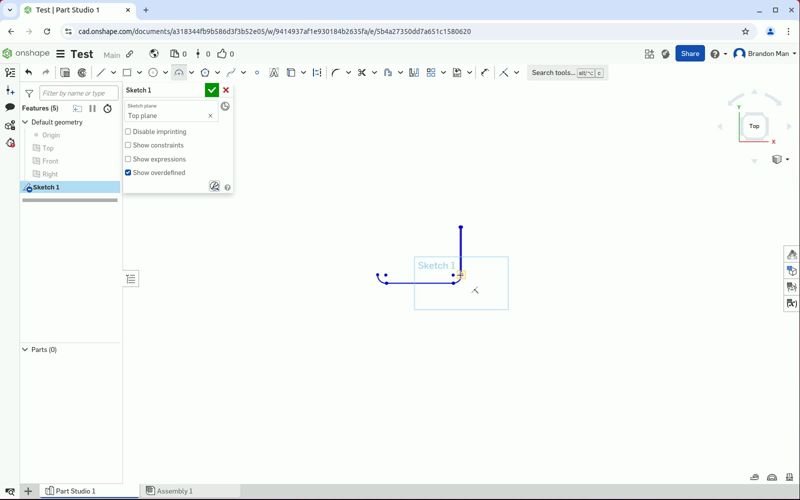
scroll(6)
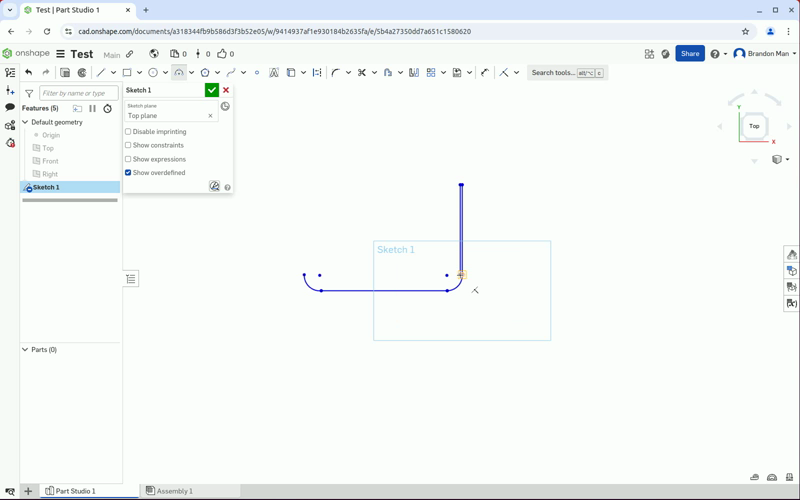
scroll(6)
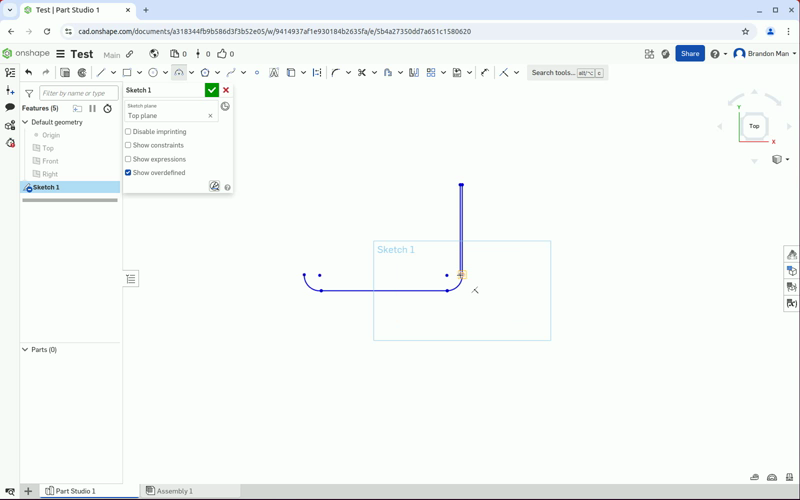
scroll(6)
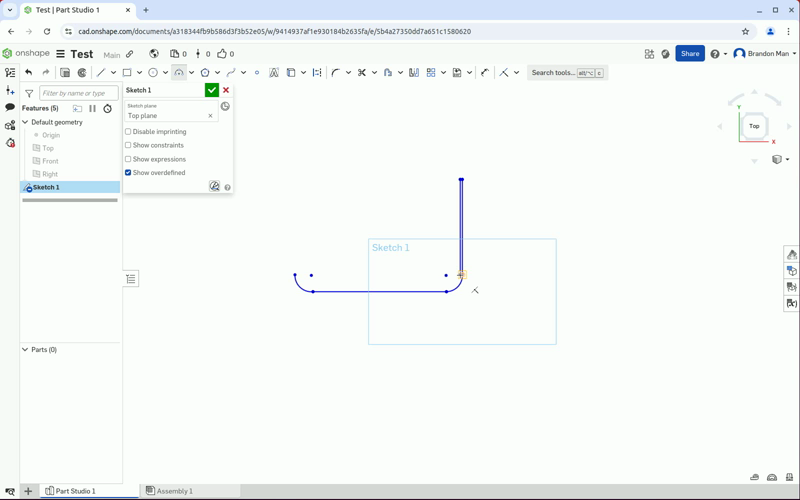
scroll(6)
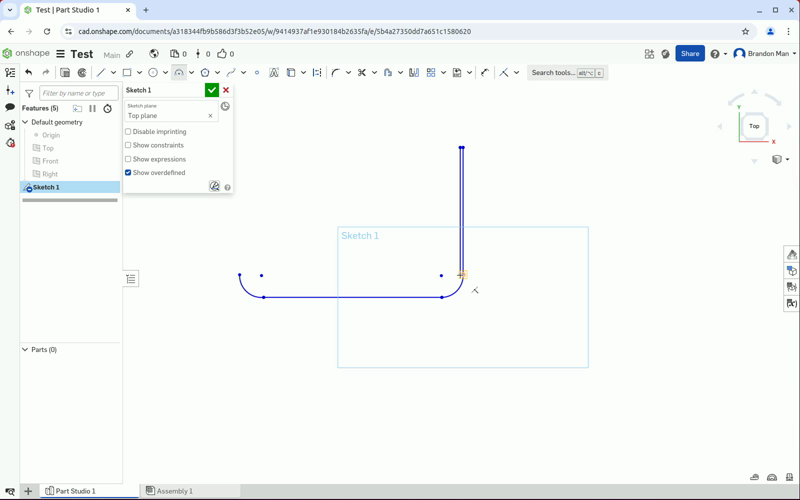
scroll(6)
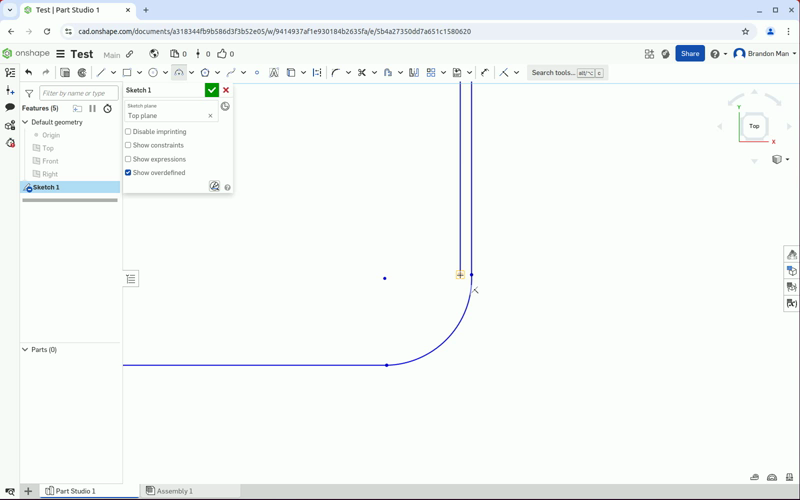
click(460, 274)
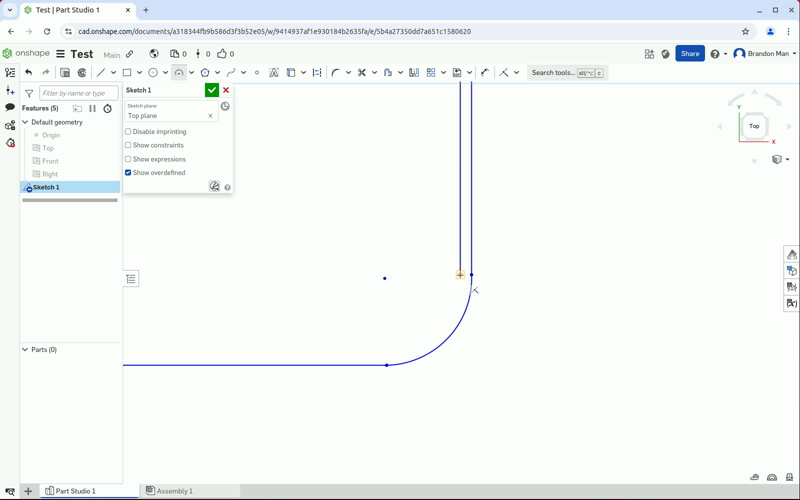
scroll(-6)
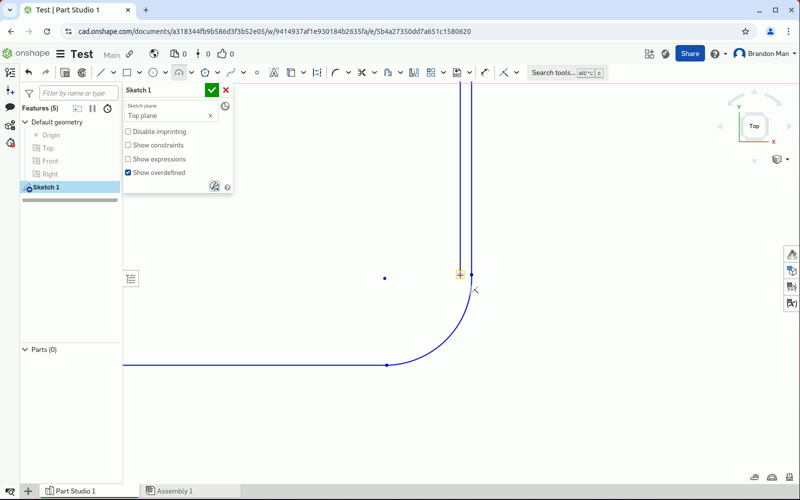
scroll(-6)
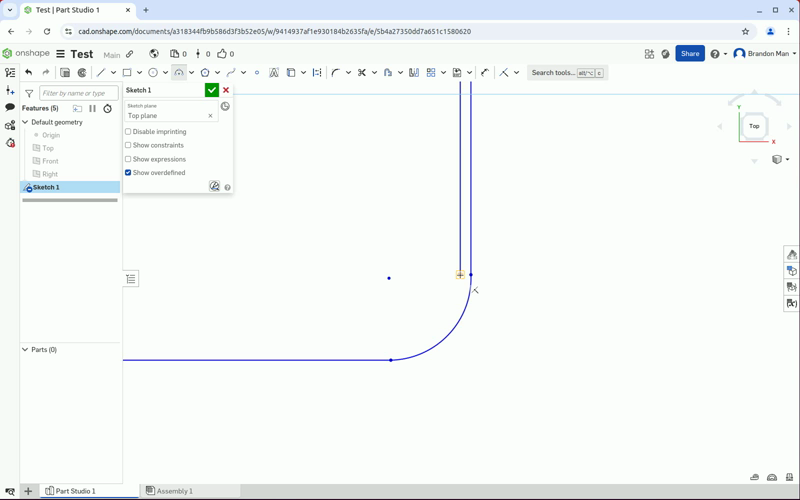
scroll(-6)
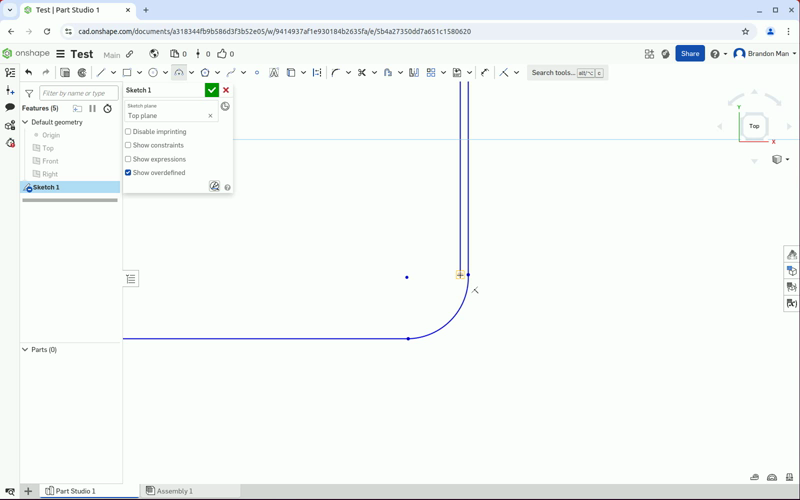
scroll(-6)
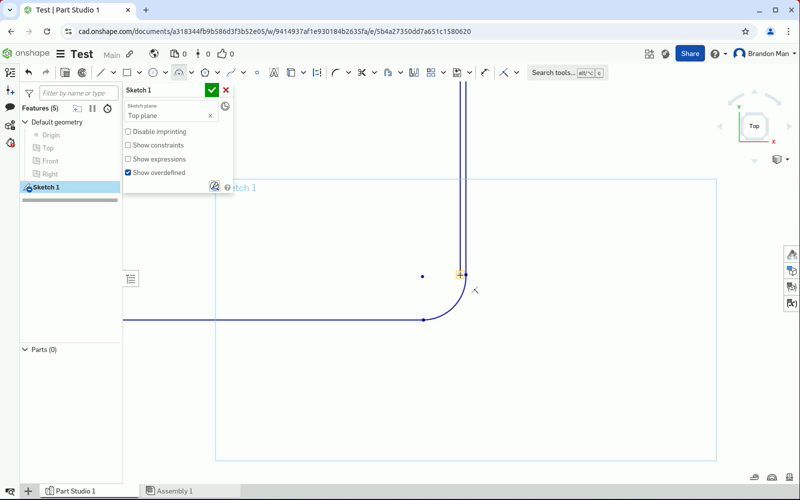
scroll(-6)
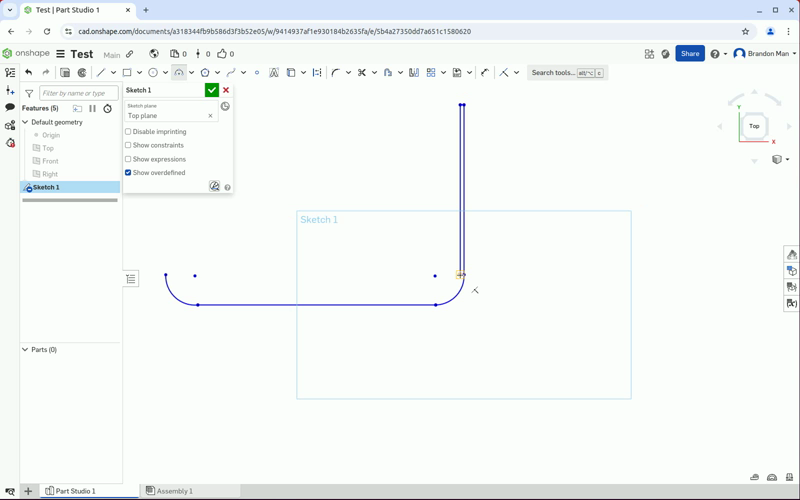
scroll(-6)
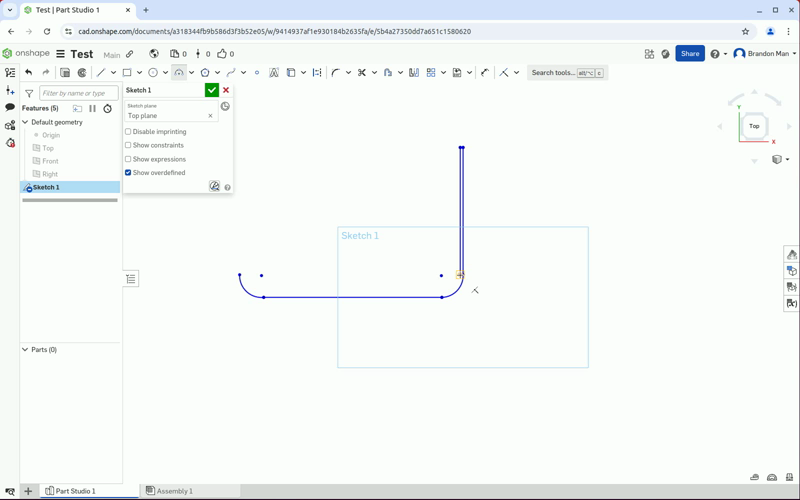
scroll(-6)
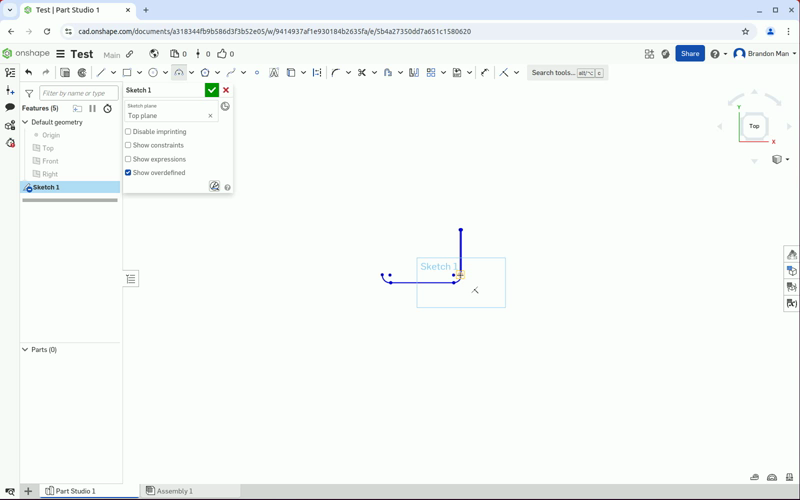
key_down(shift)
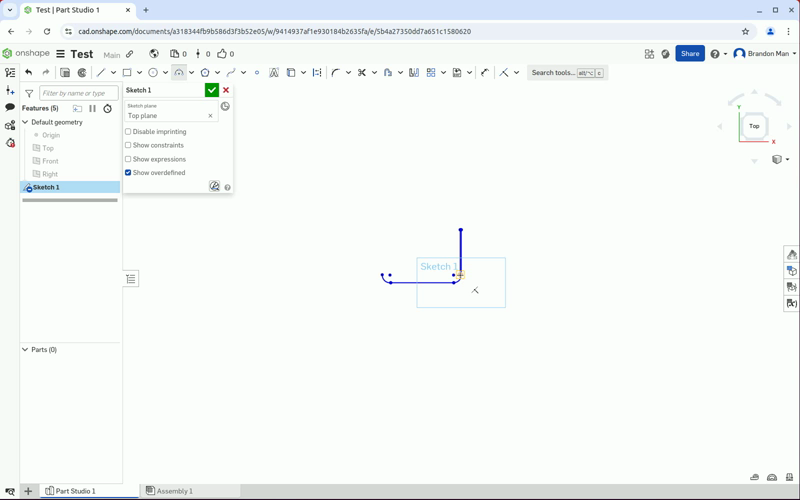
mouse_move(453, 282)
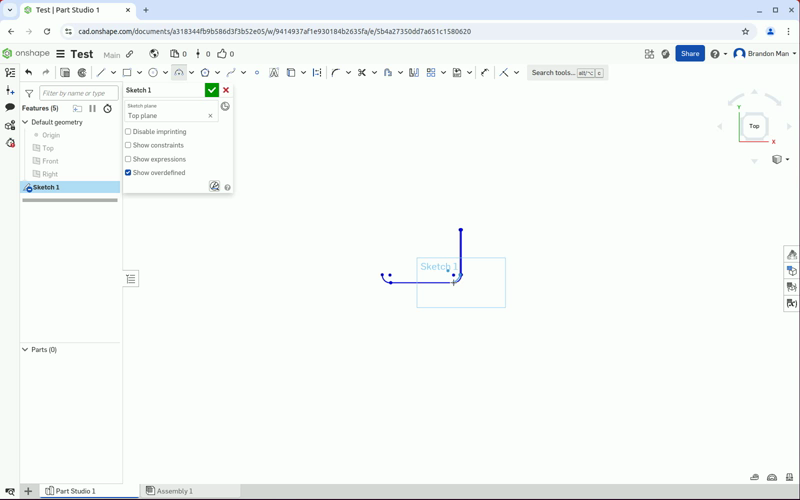
scroll(6)
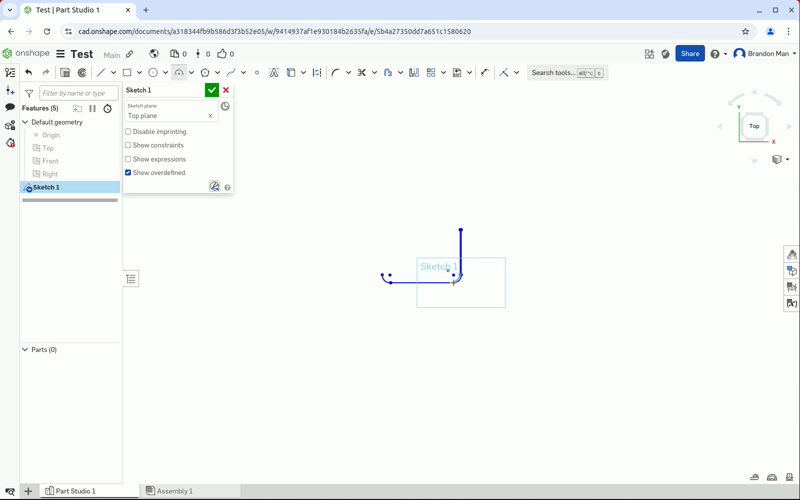
scroll(6)
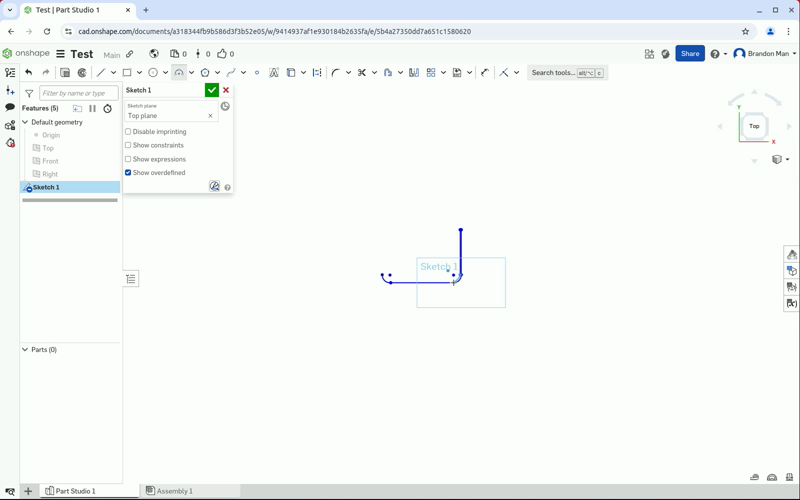
scroll(6)
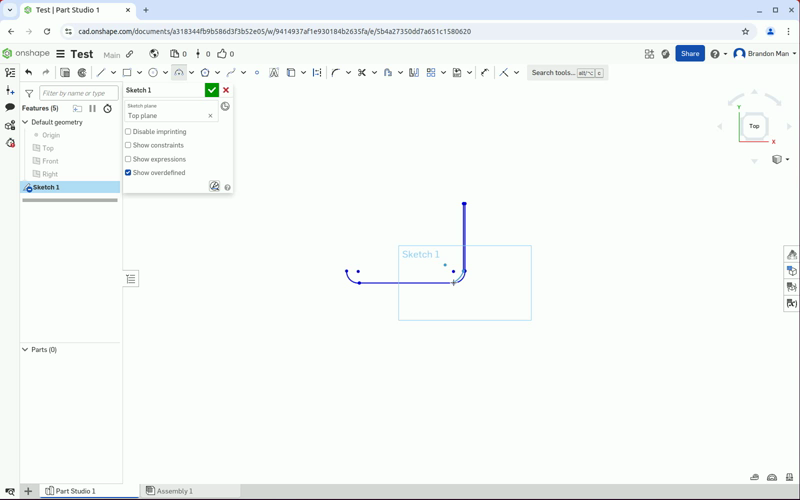
scroll(6)
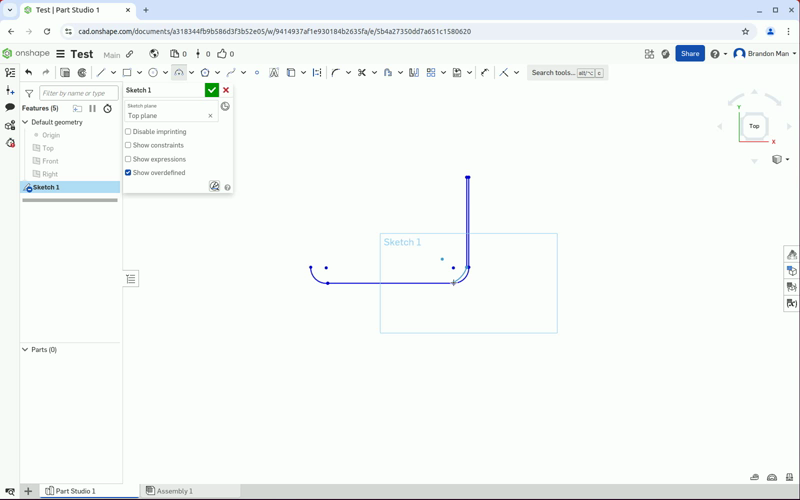
scroll(6)
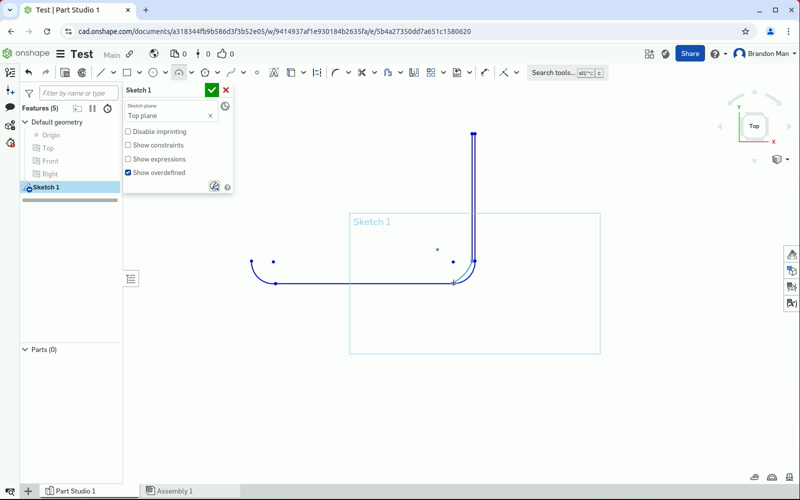
scroll(6)
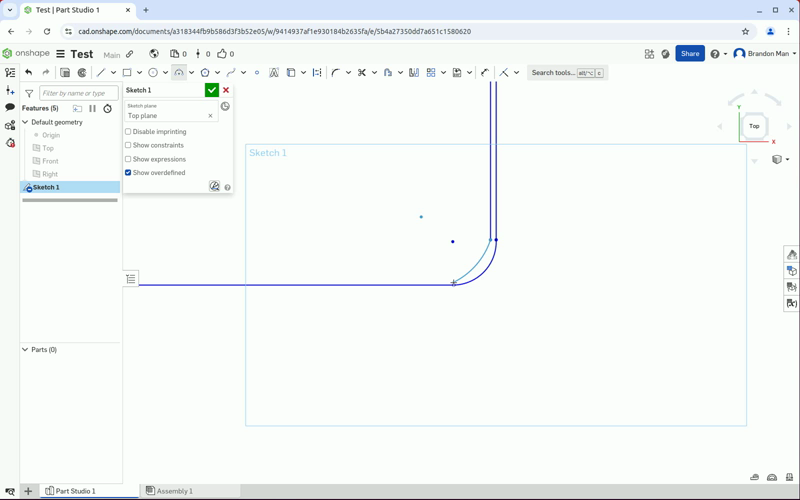
scroll(6)
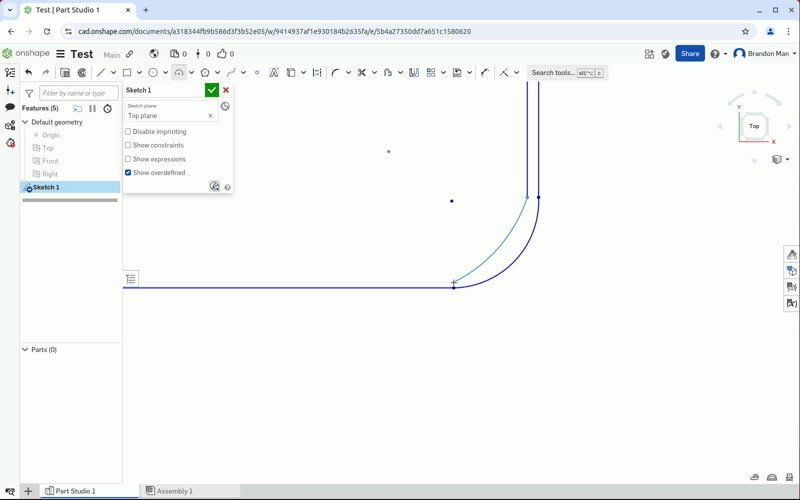
click(453, 282)
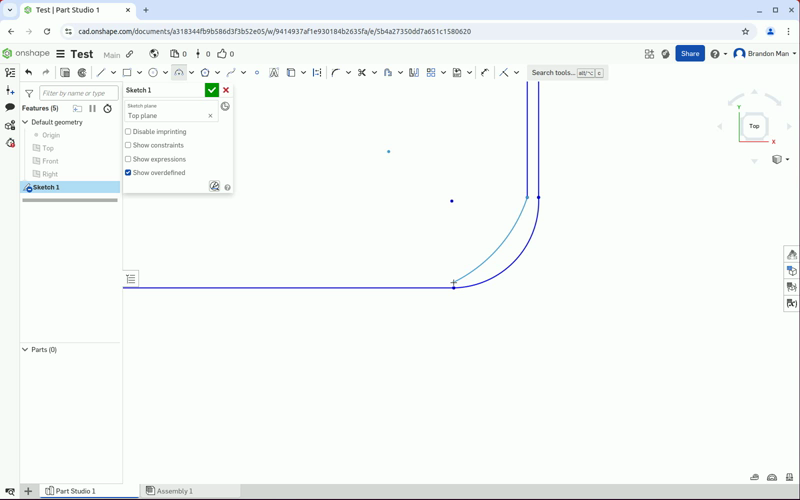
scroll(-6)
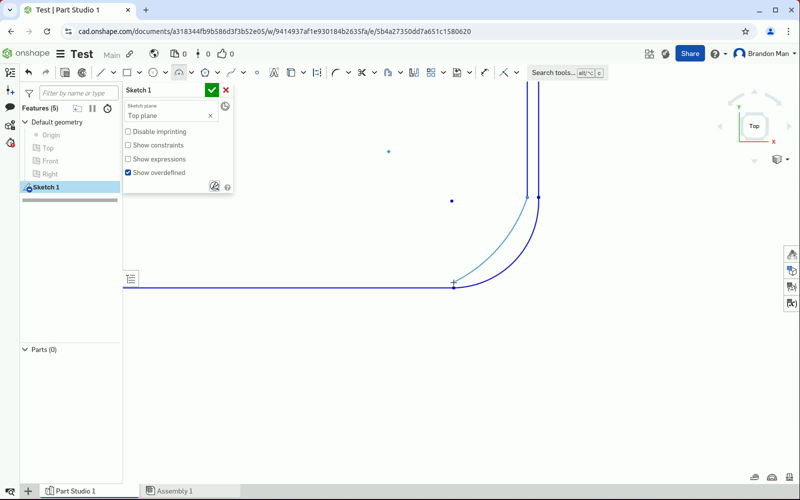
scroll(-6)
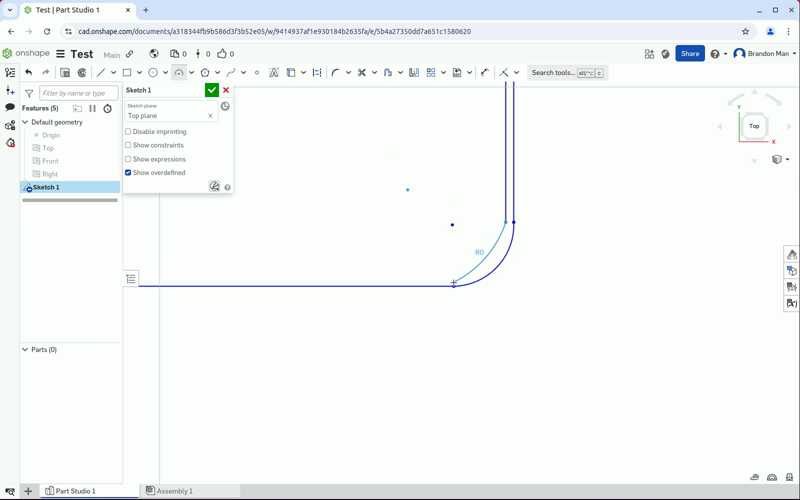
scroll(-6)
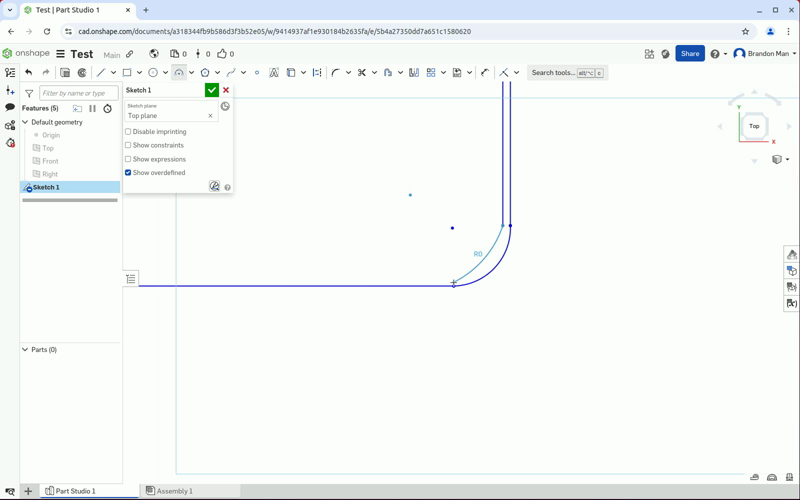
scroll(-6)
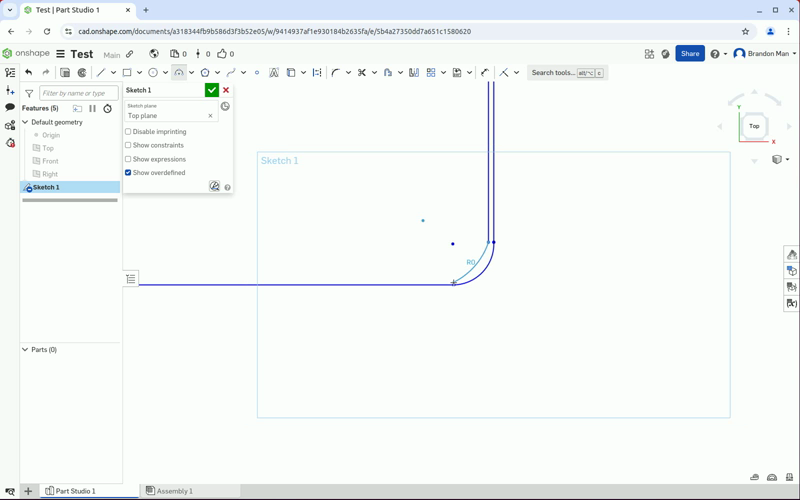
scroll(-6)
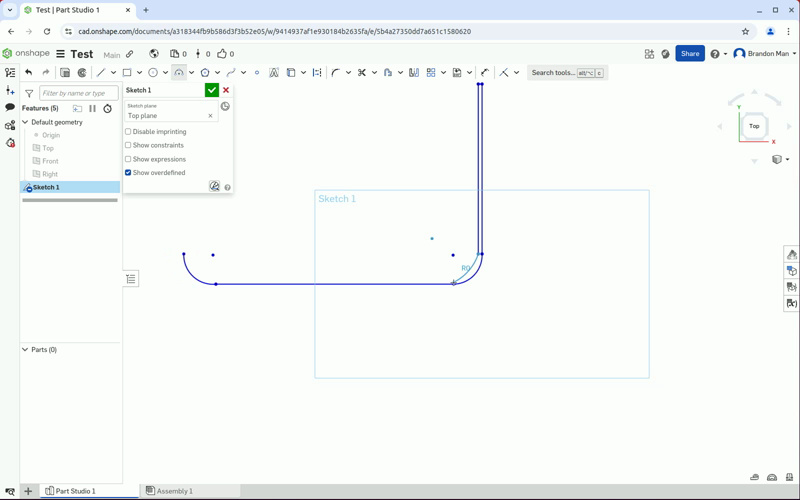
scroll(-6)
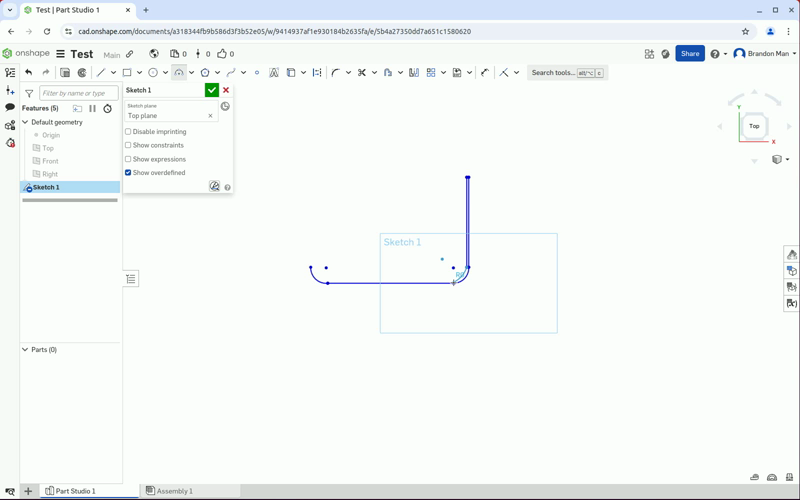
scroll(-6)
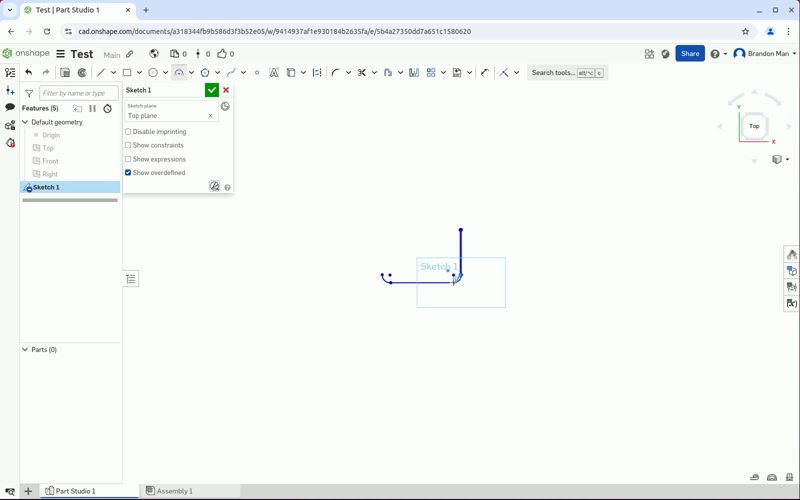
mouse_move(458, 279)
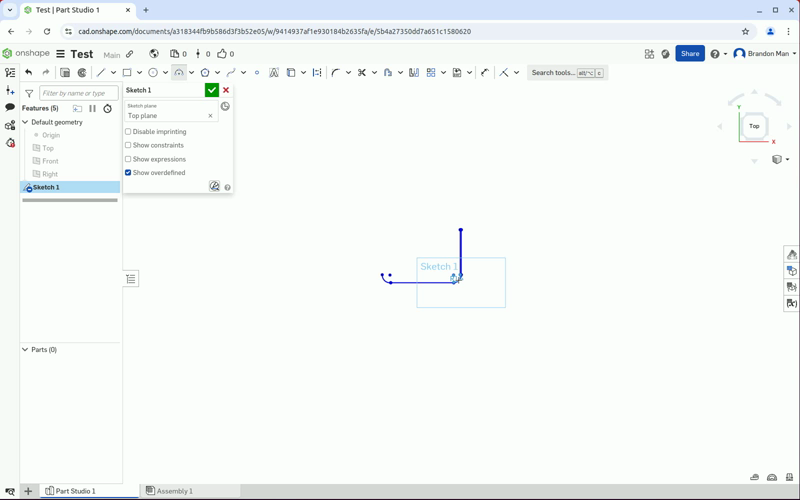
scroll(6)
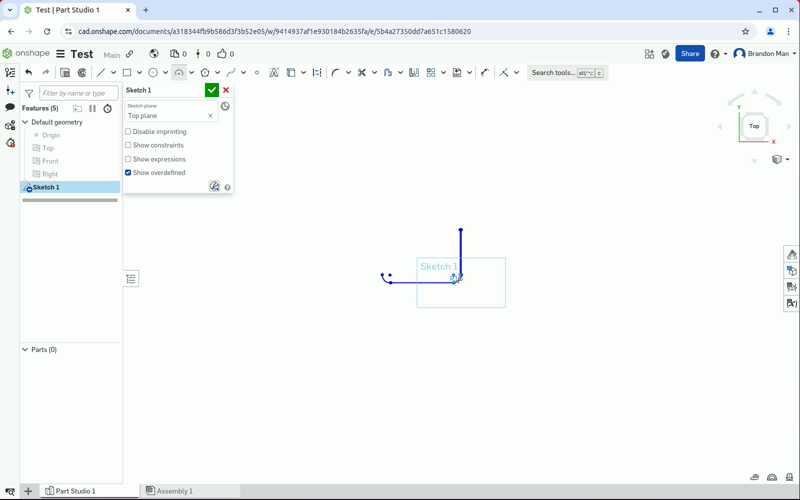
scroll(6)
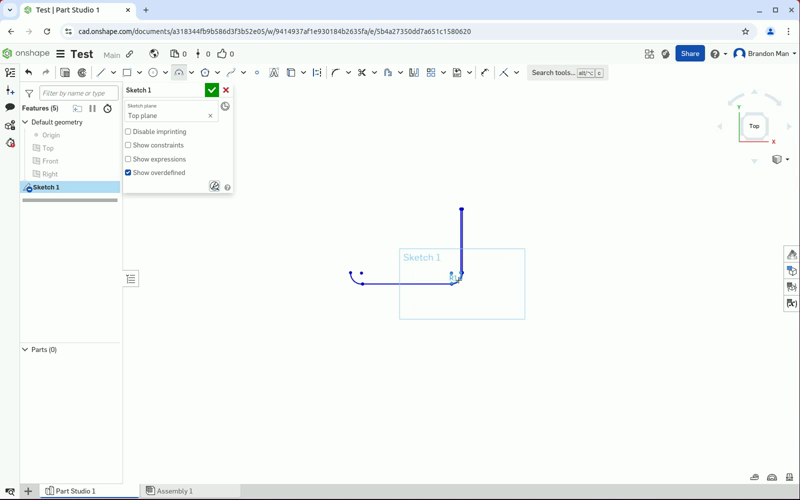
scroll(6)
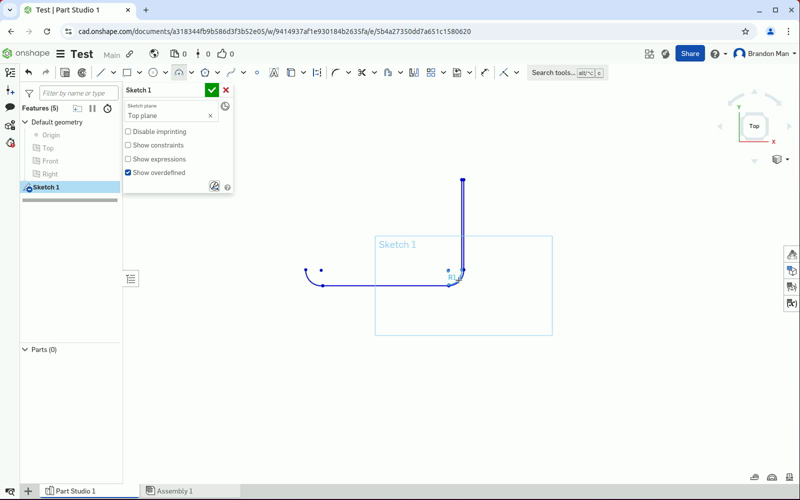
scroll(6)
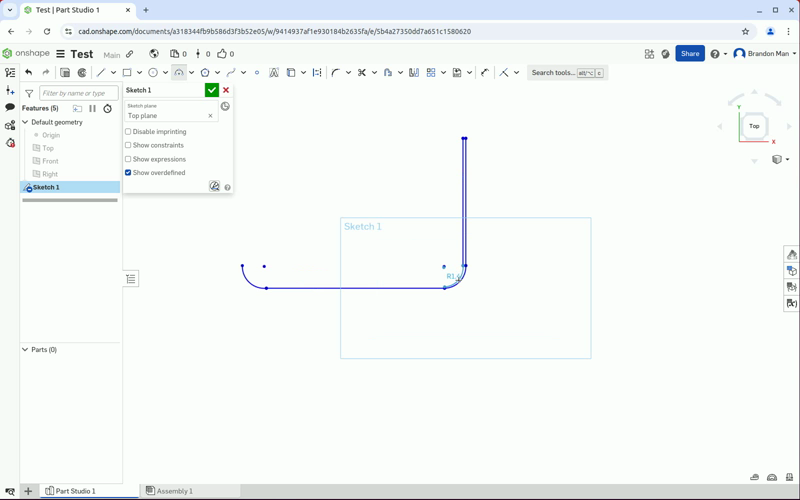
scroll(6)
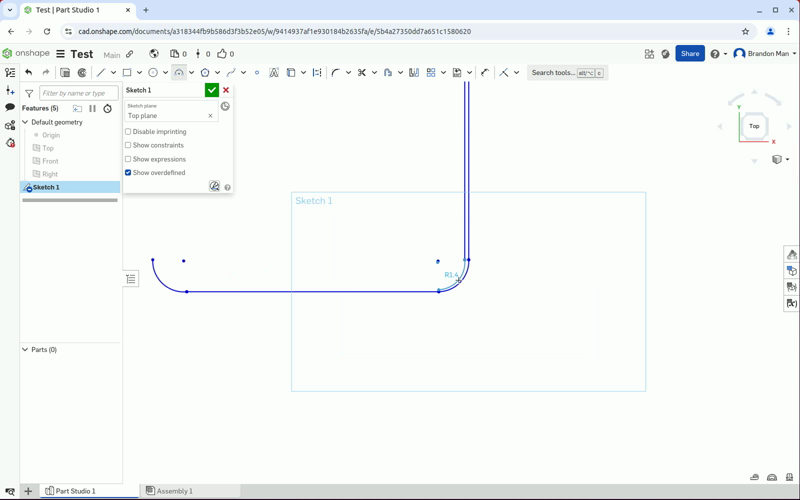
scroll(6)
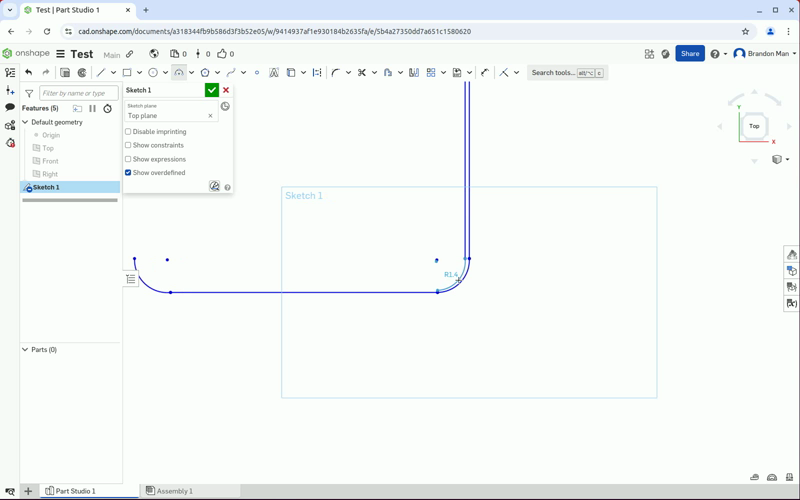
scroll(6)
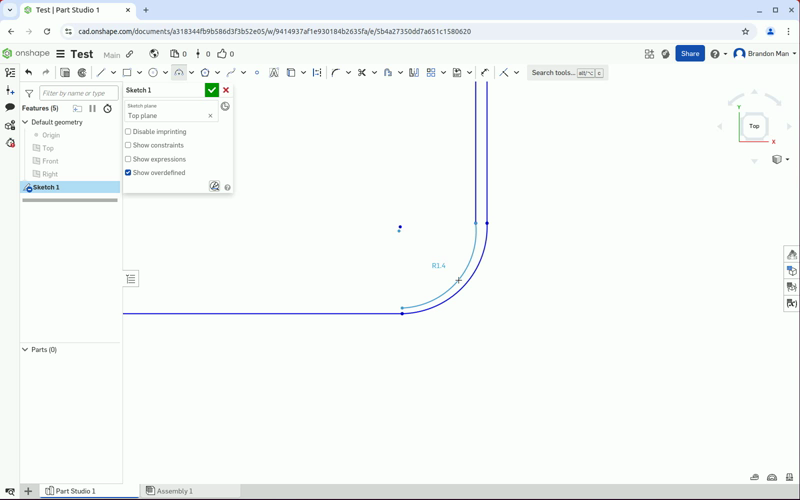
click(458, 279)
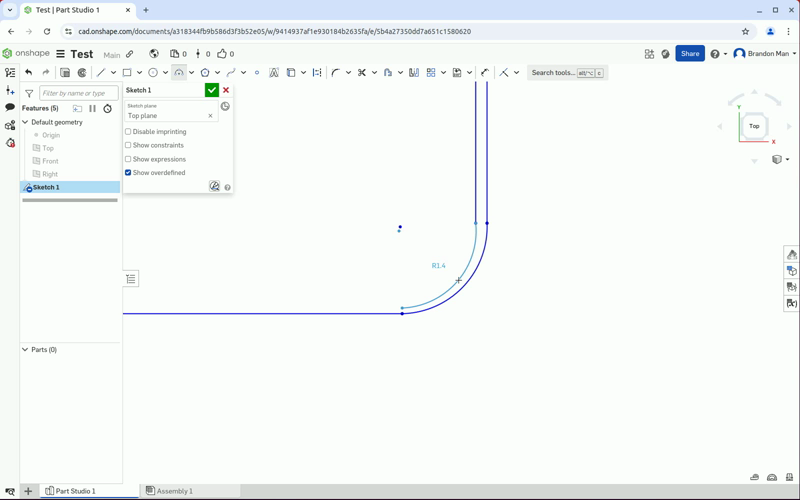
scroll(-6)
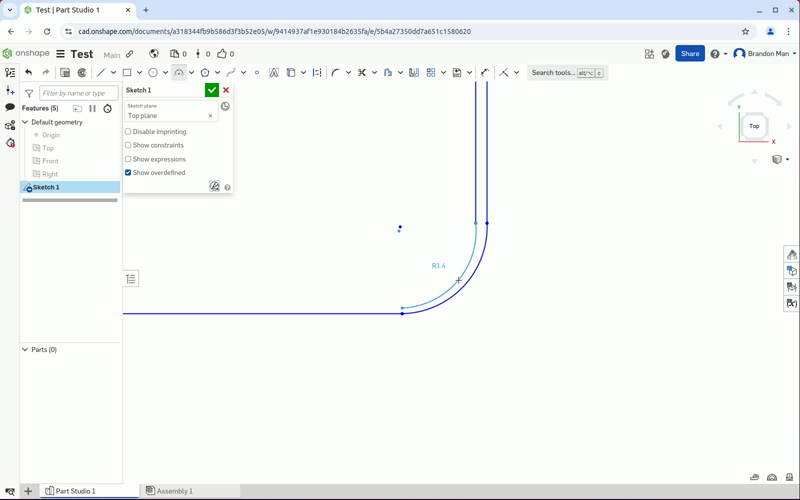
scroll(-6)
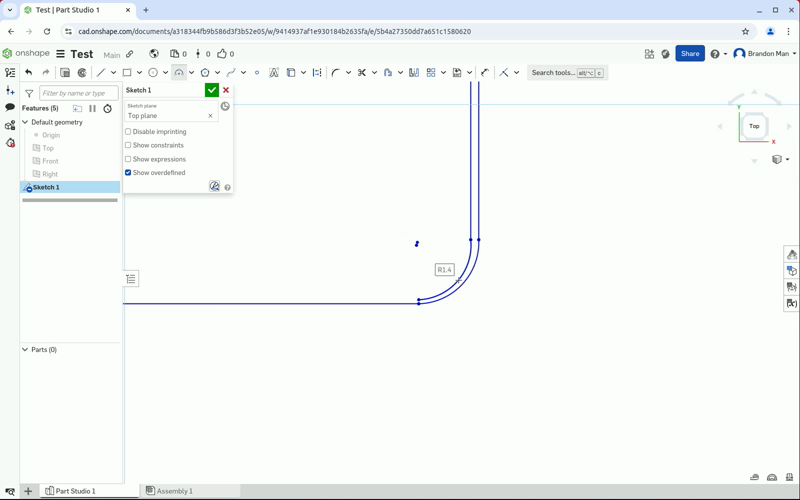
scroll(-6)
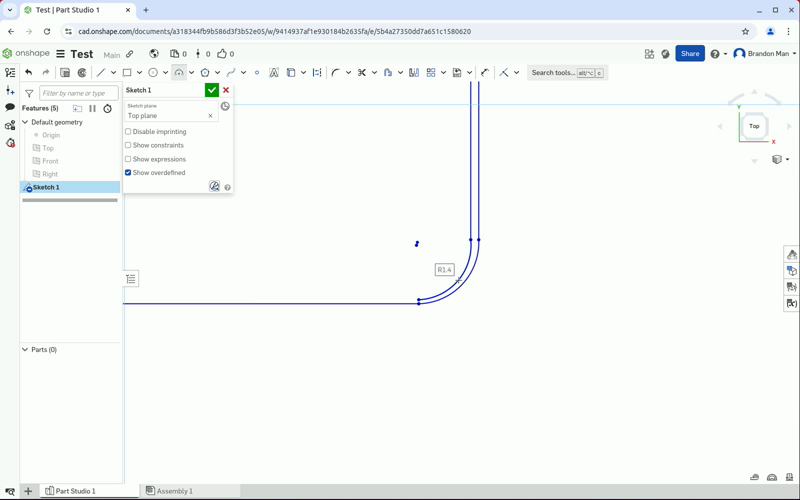
scroll(-6)
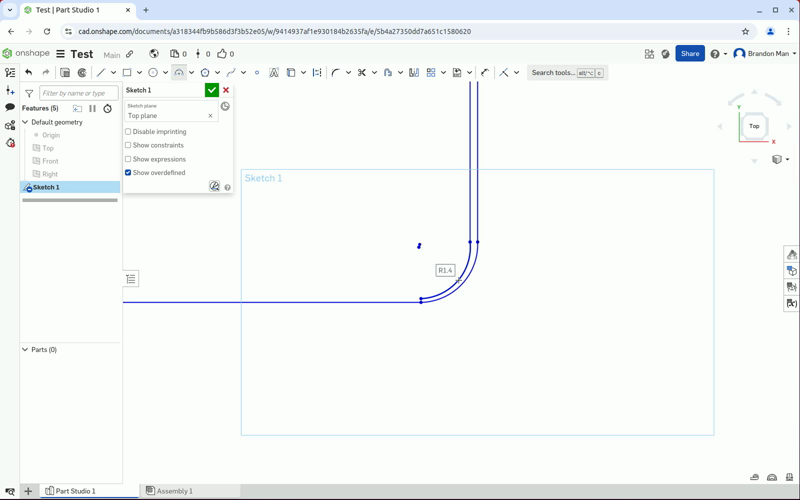
scroll(-6)
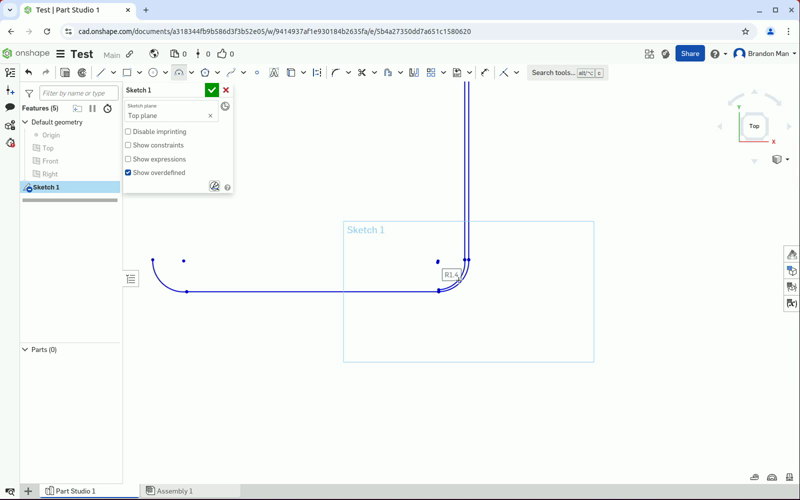
scroll(-6)
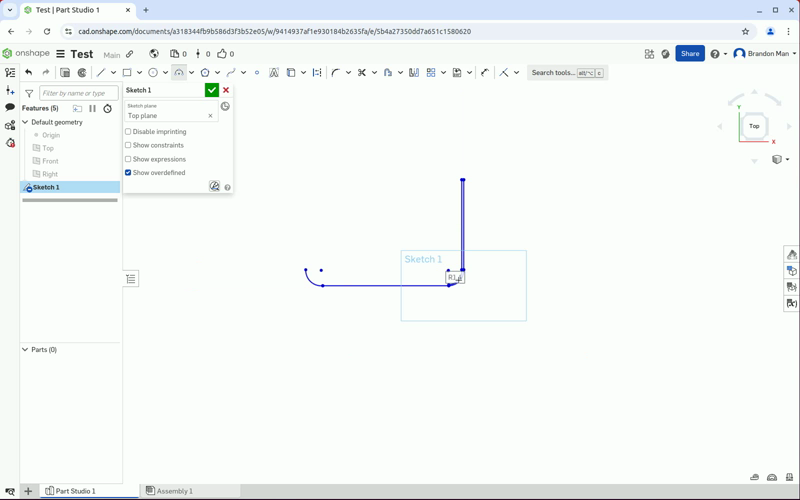
scroll(-6)
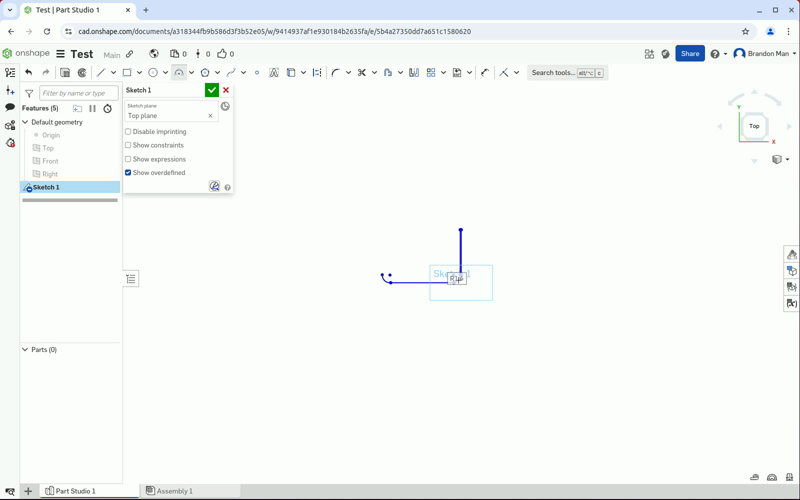
key_up(shift)
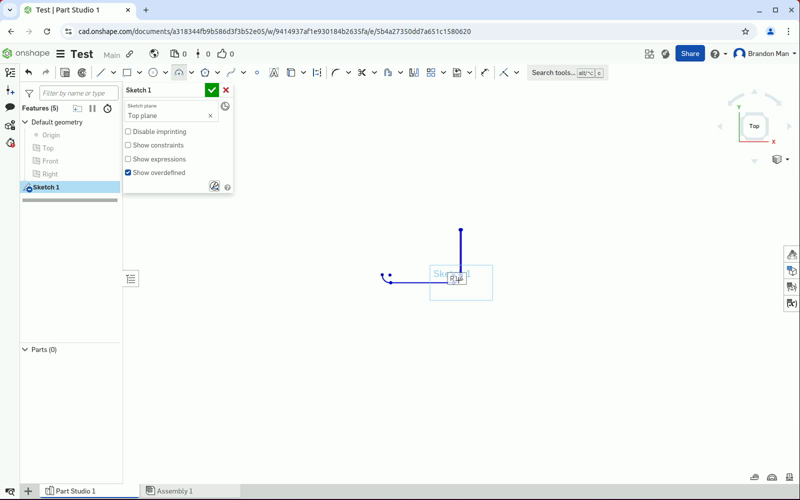
key(esc)
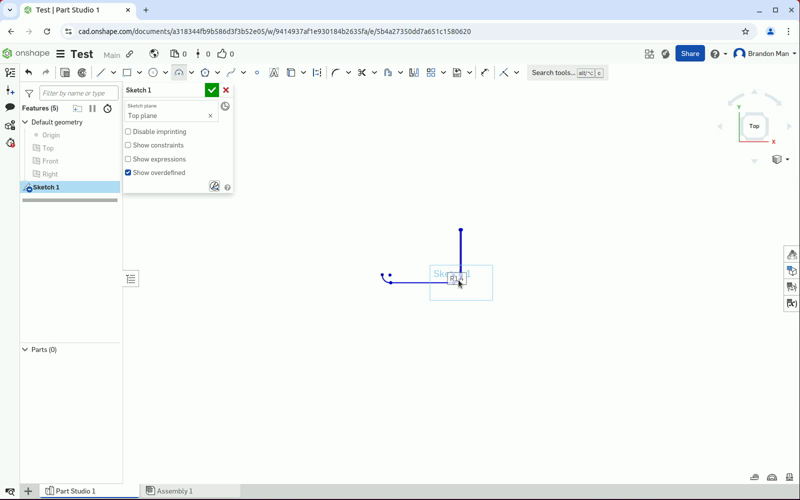
key(l)
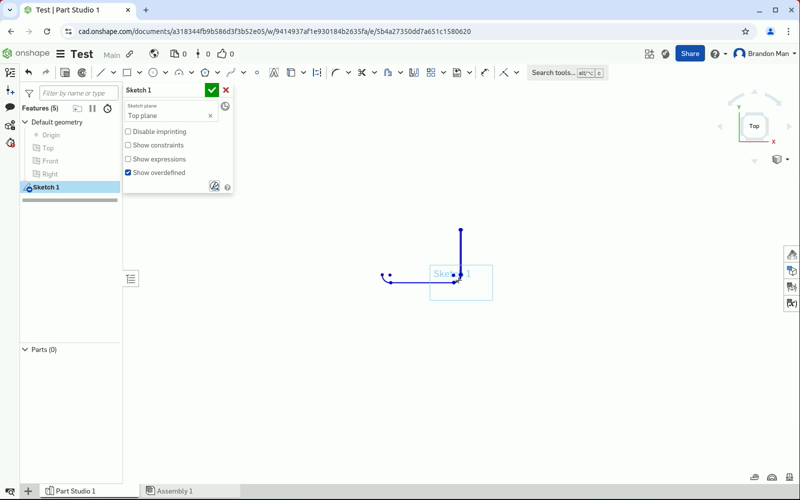
mouse_move(453, 282)
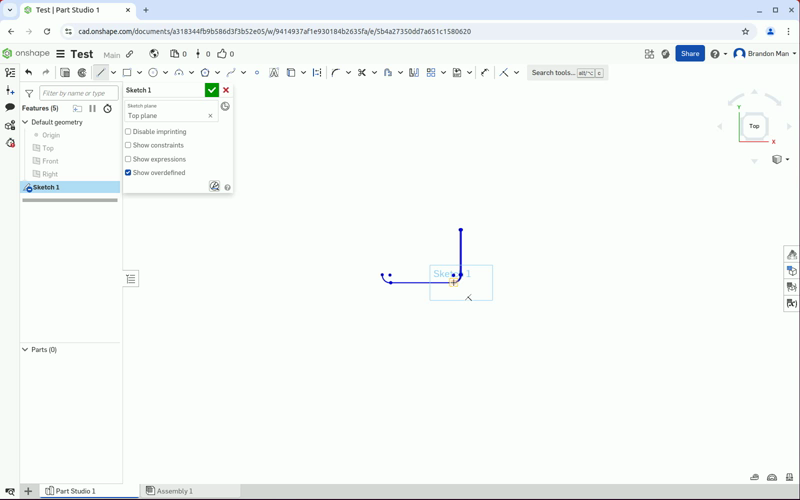
scroll(6)
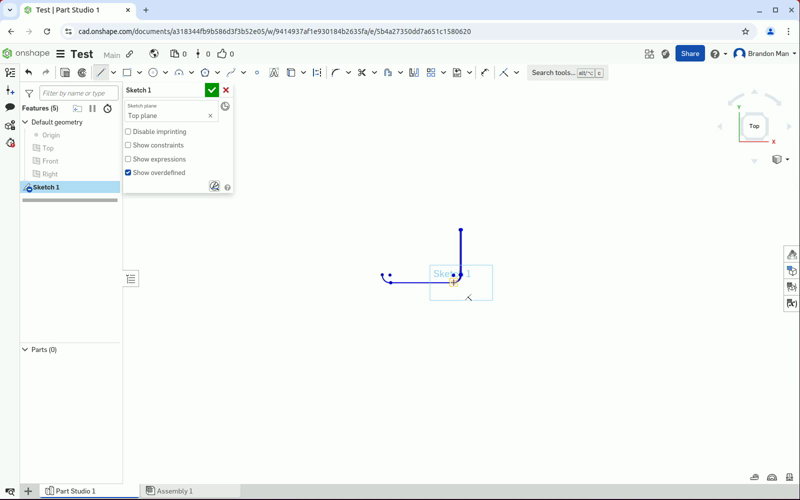
scroll(6)
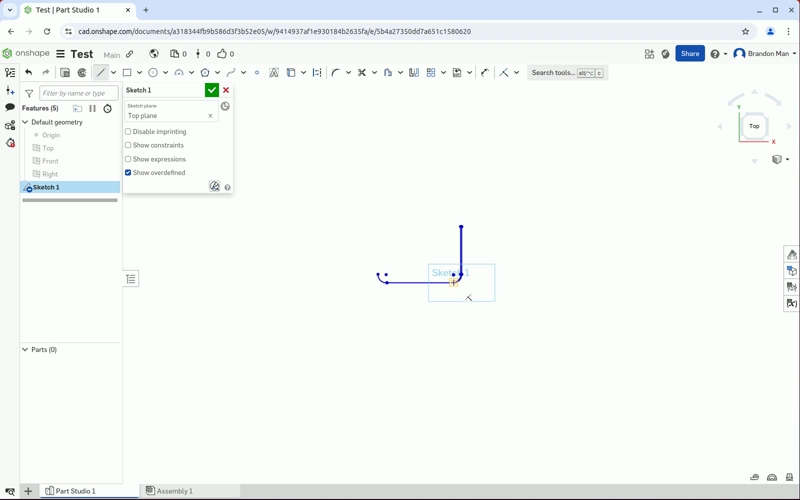
scroll(6)
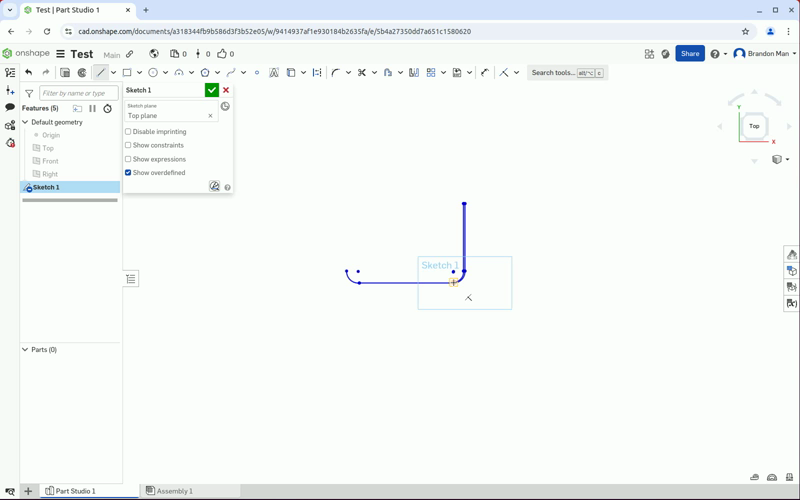
scroll(6)
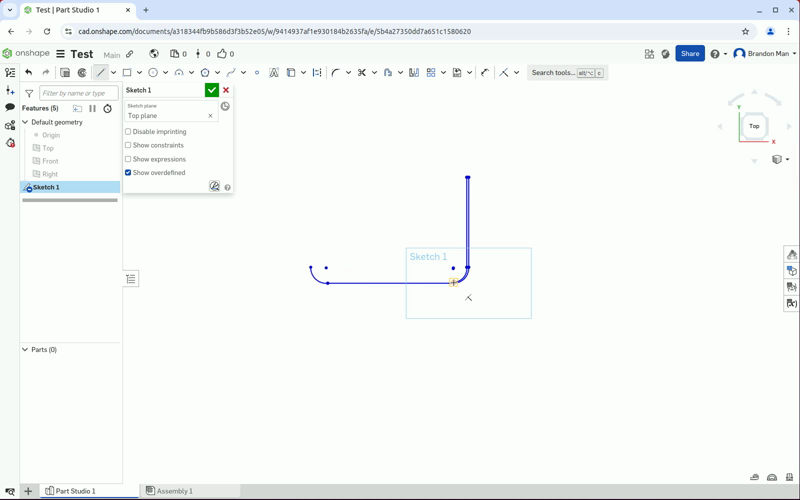
scroll(6)
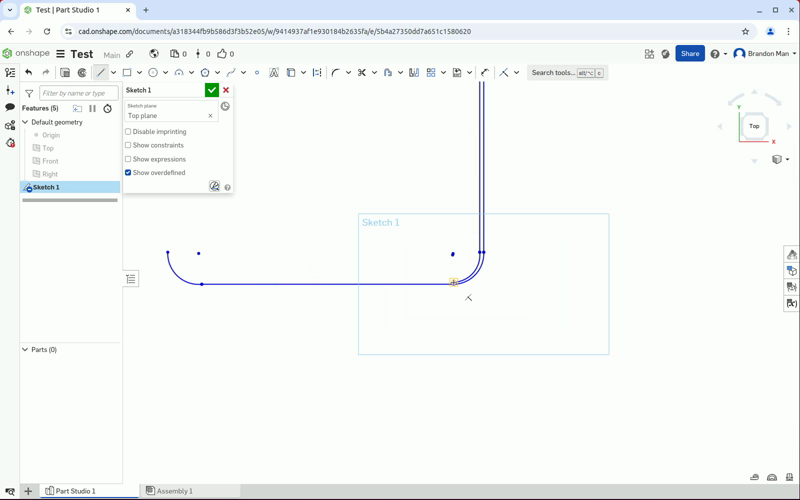
scroll(6)
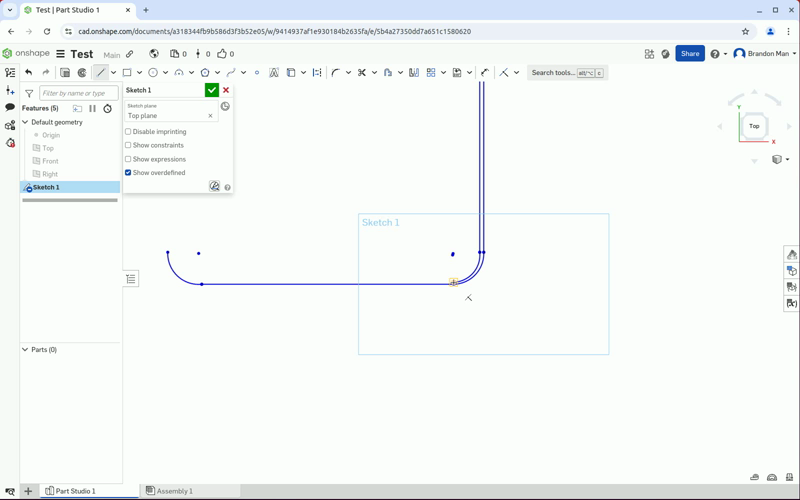
scroll(6)
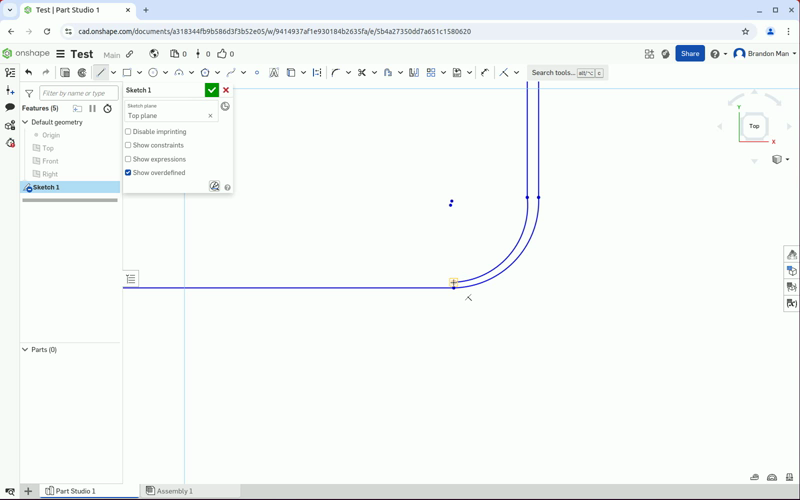
click(453, 282)
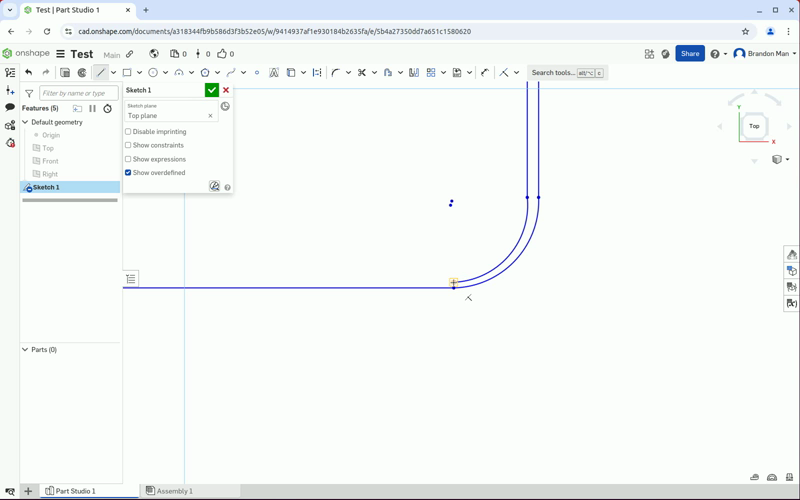
scroll(-6)
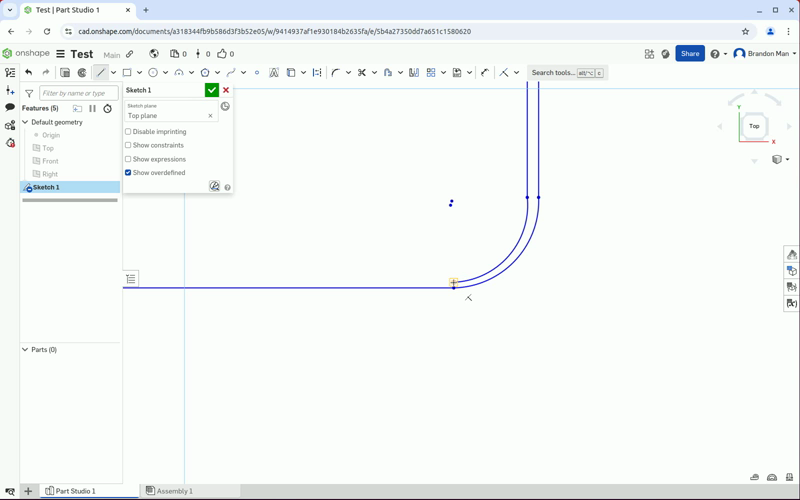
scroll(-6)
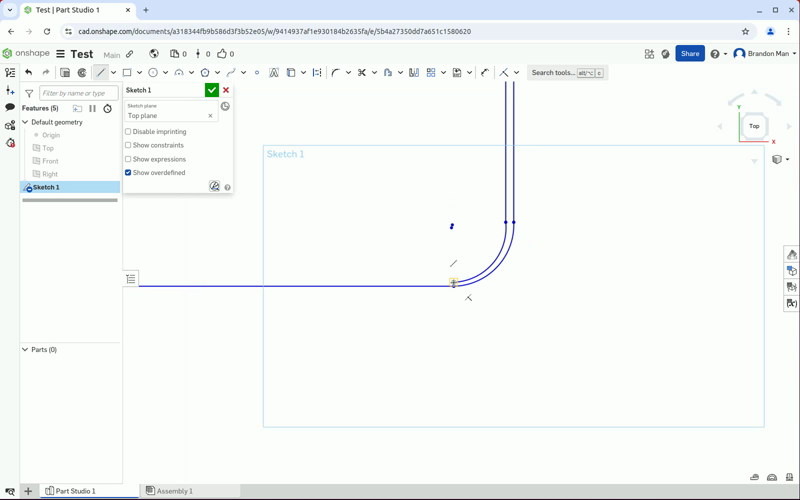
scroll(-6)
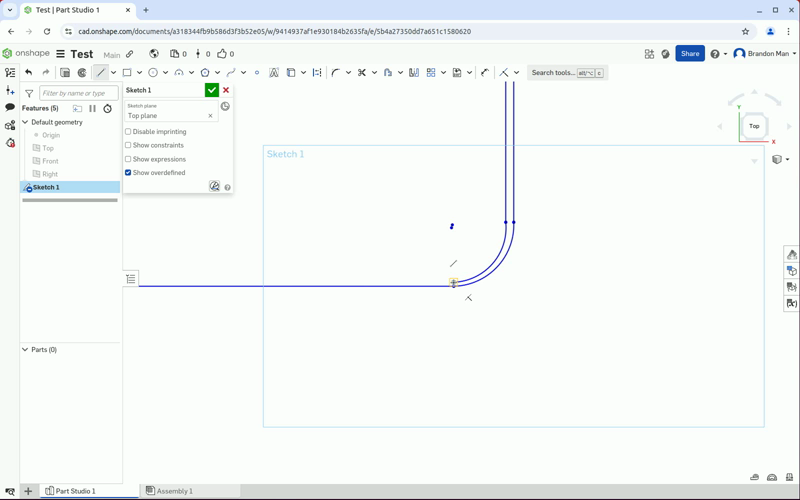
scroll(-6)
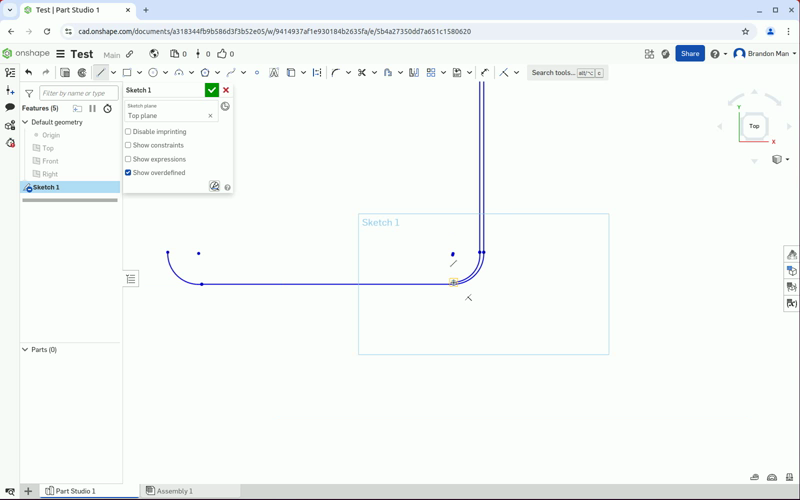
scroll(-6)
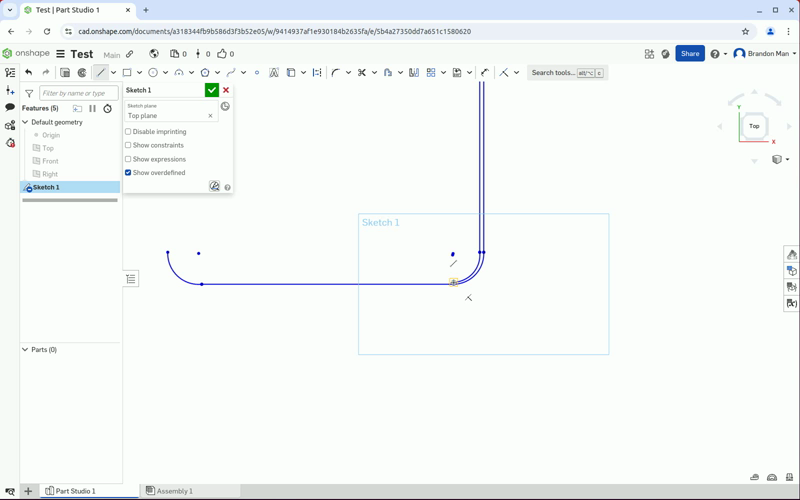
scroll(-6)
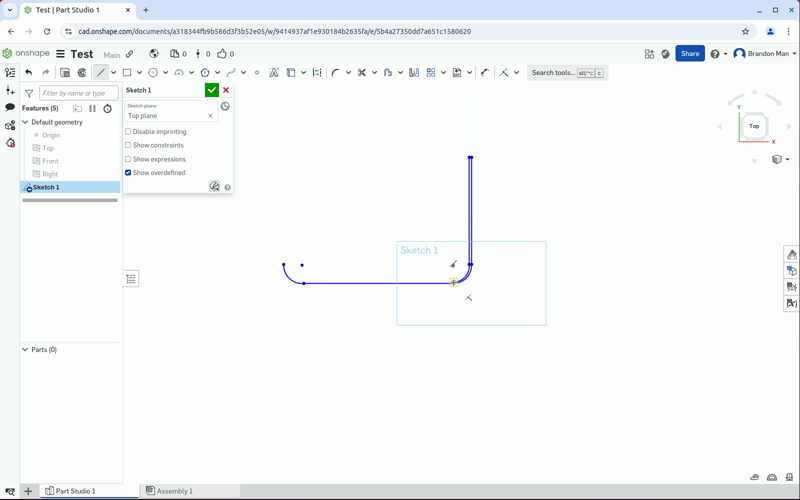
scroll(-6)
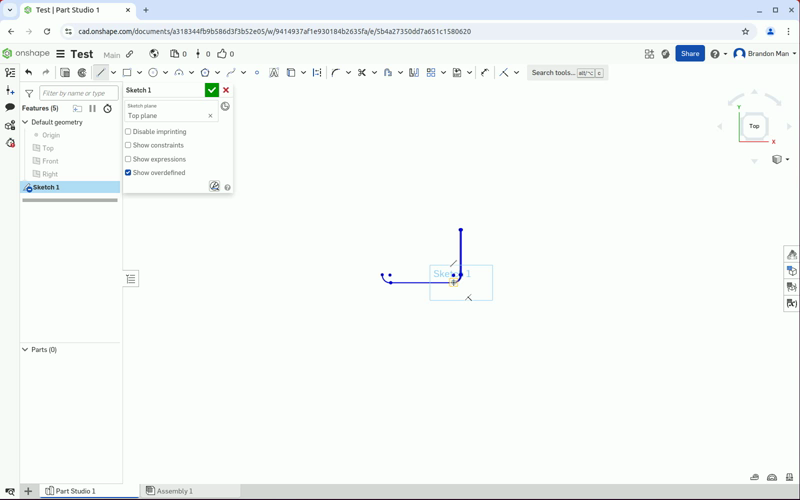
key_down(shift)
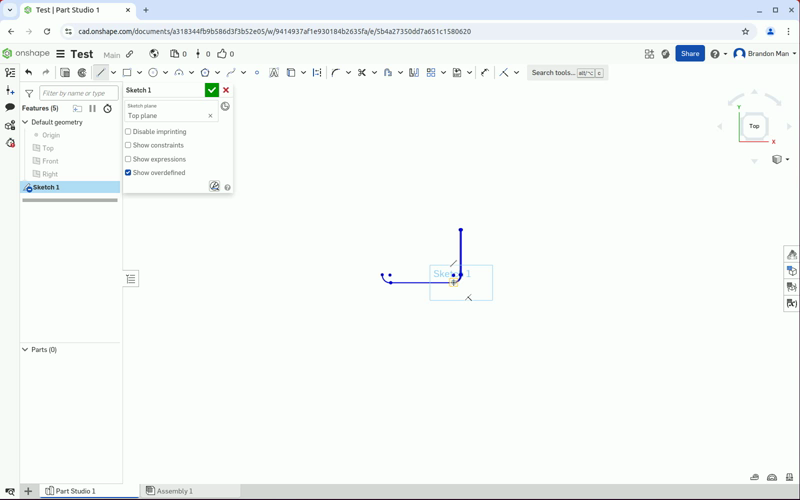
mouse_move(390, 282)
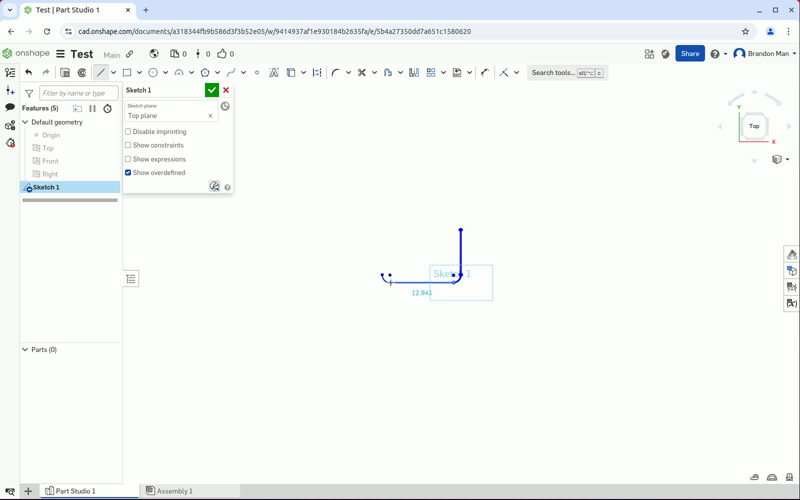
scroll(6)
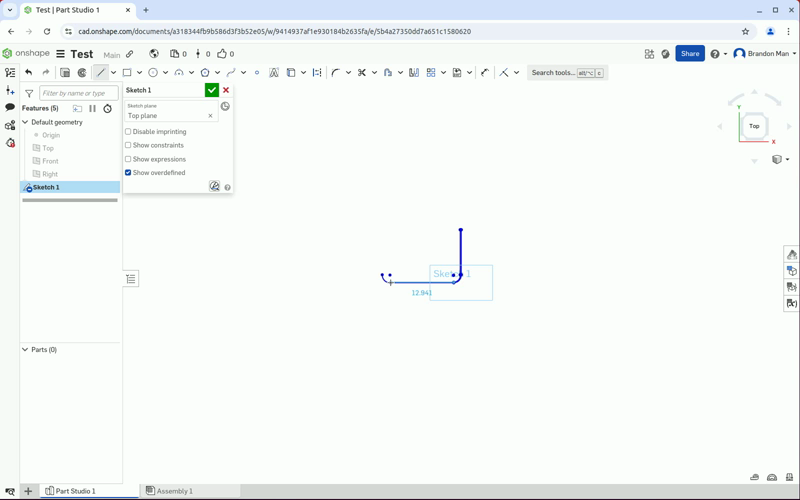
scroll(6)
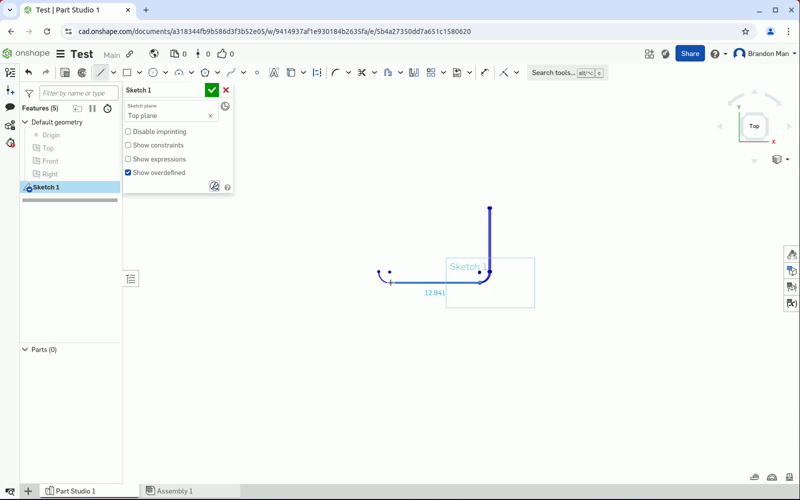
scroll(6)
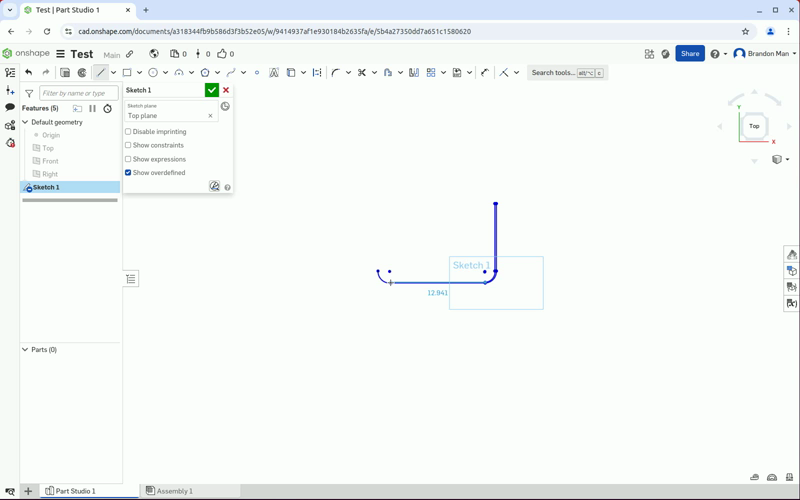
scroll(6)
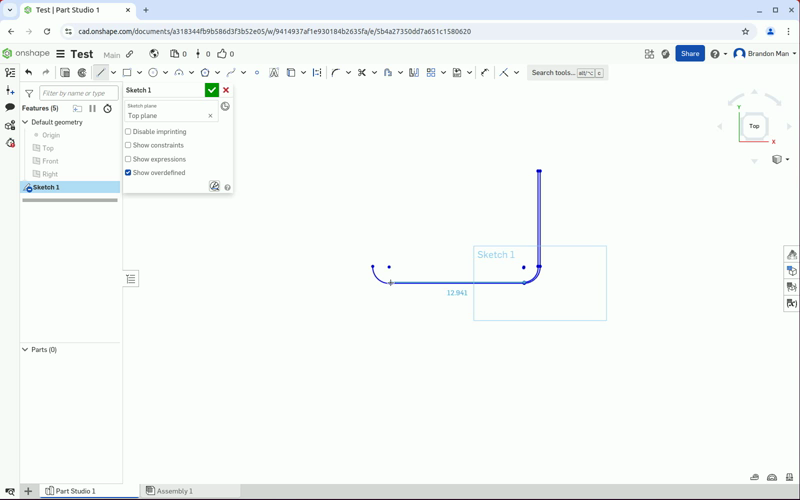
scroll(6)
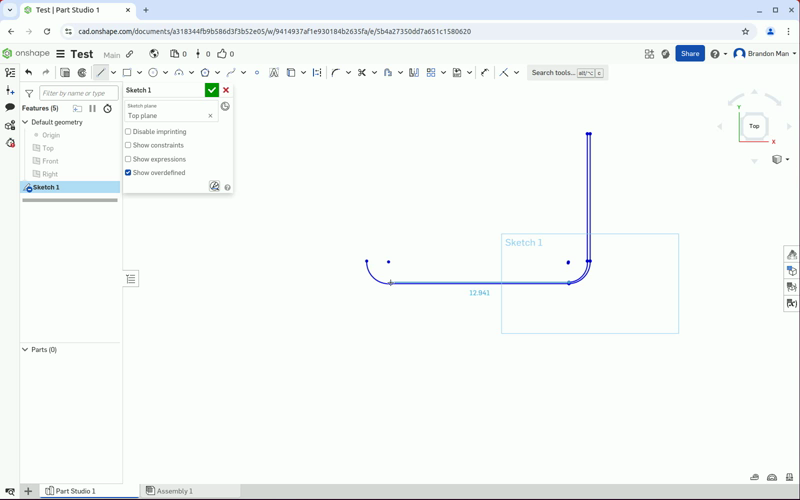
scroll(6)
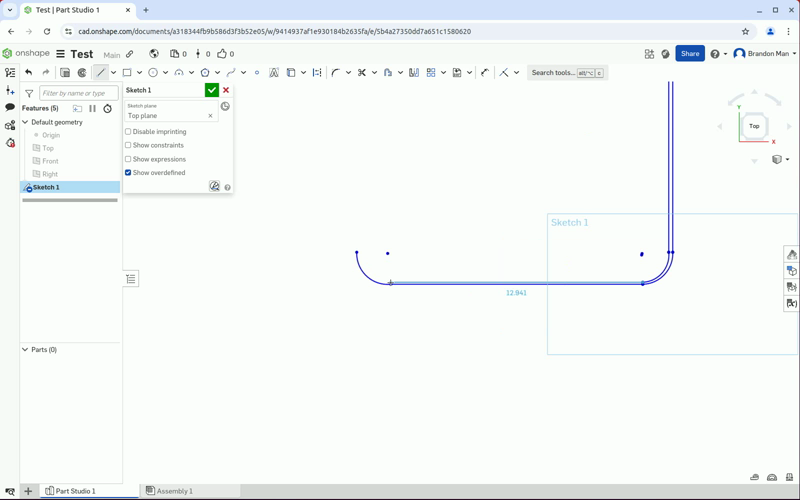
scroll(6)
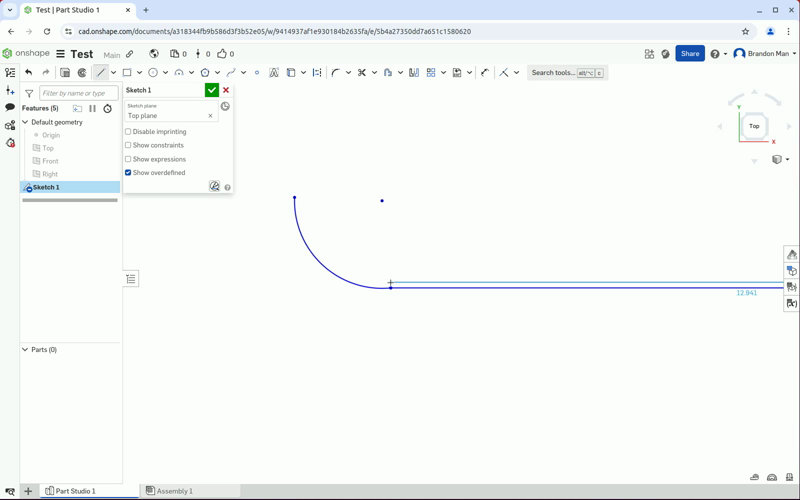
click(390, 282)
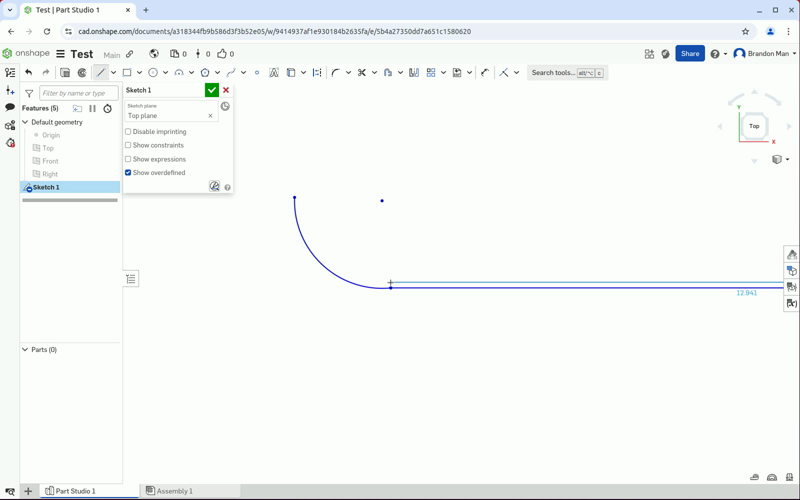
scroll(-6)
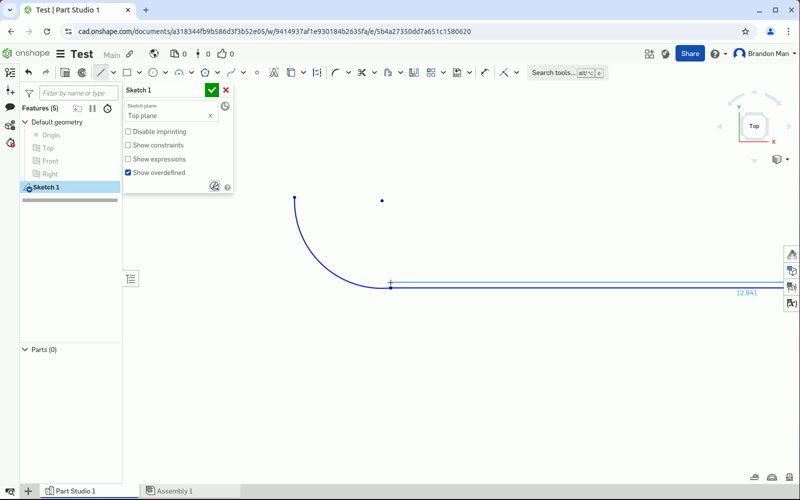
scroll(-6)
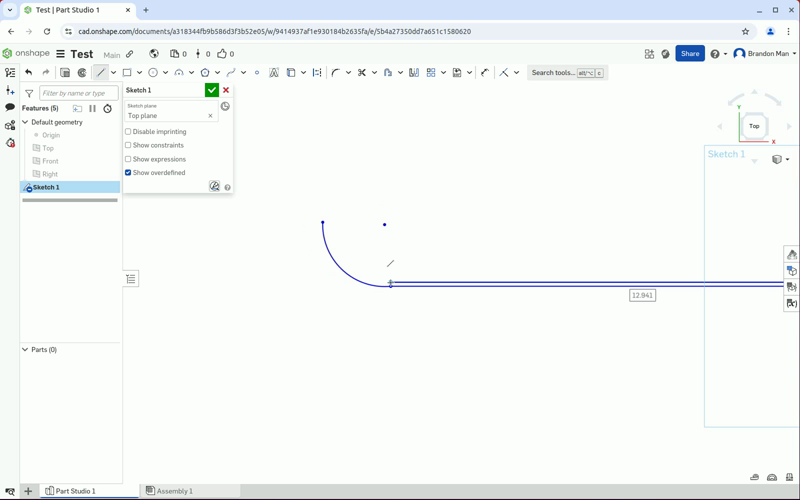
scroll(-6)
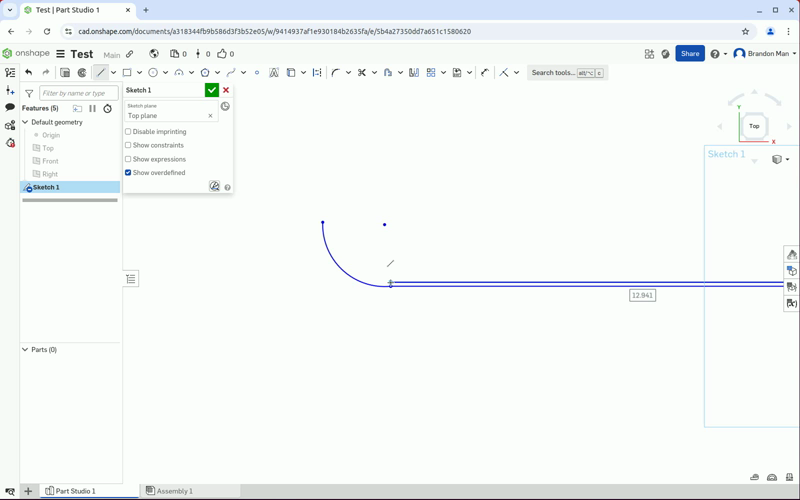
scroll(-6)
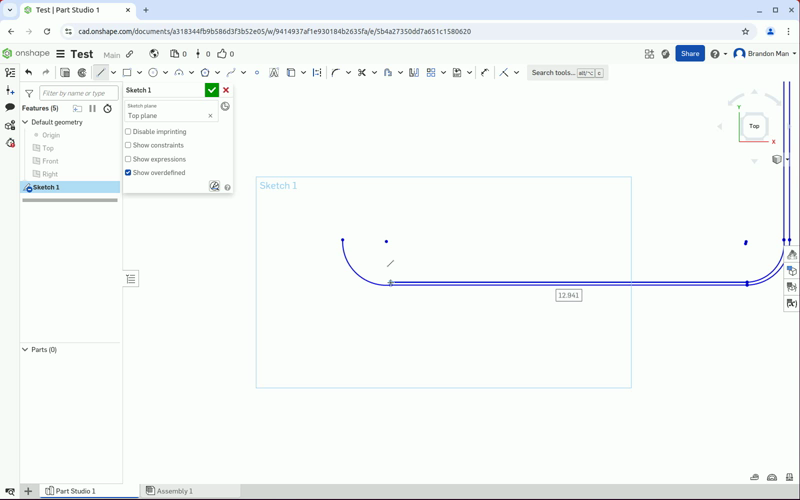
scroll(-6)
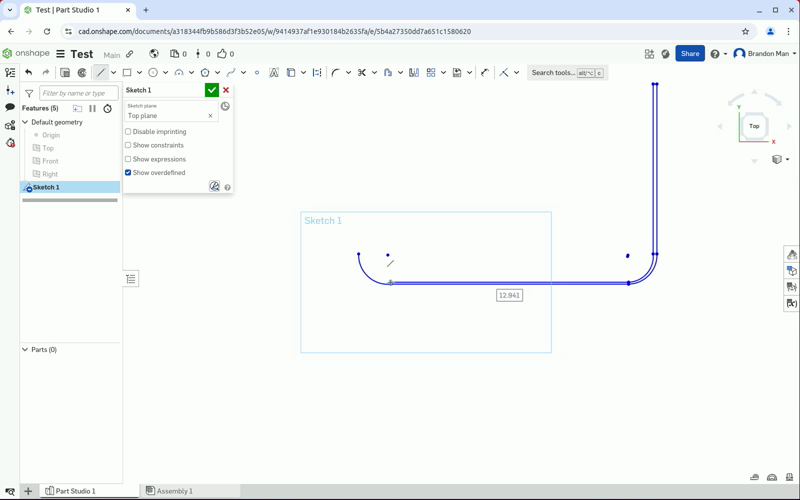
scroll(-6)
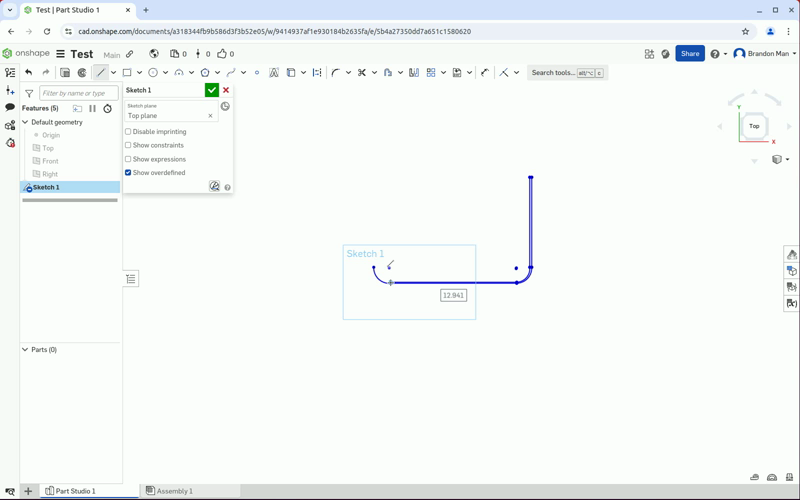
scroll(-6)
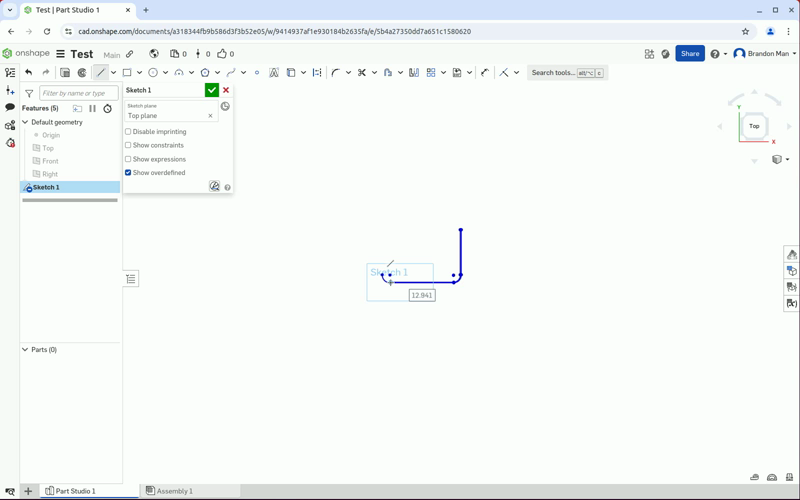
key_up(shift)
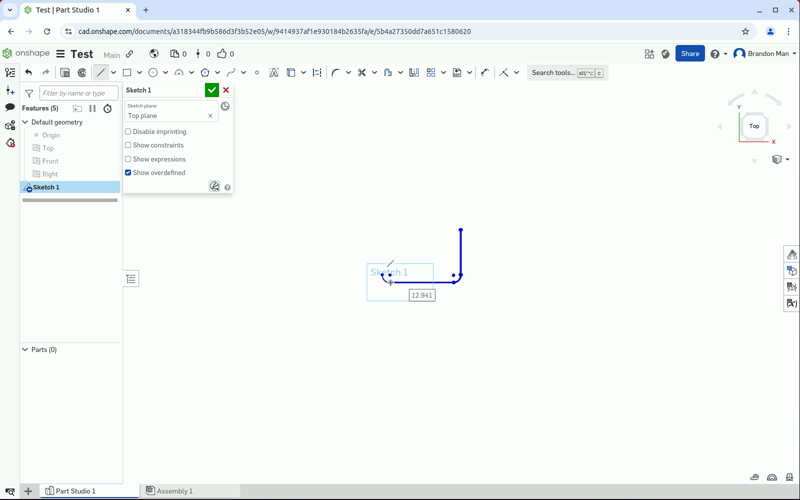
key(esc)
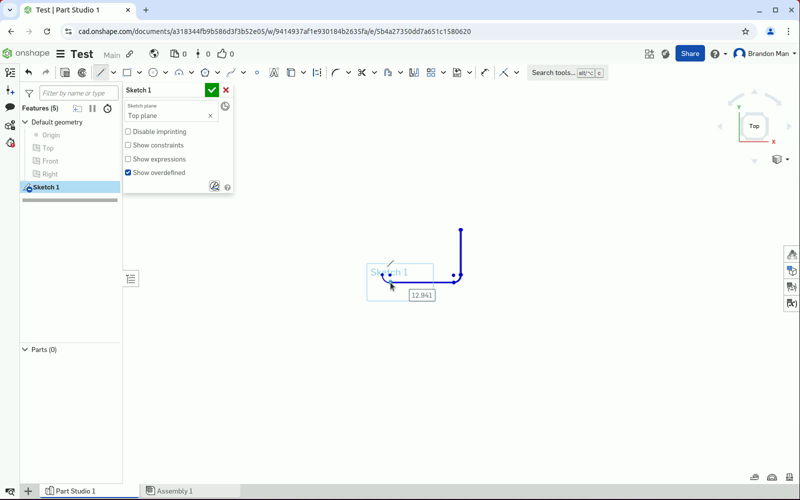
key(a)
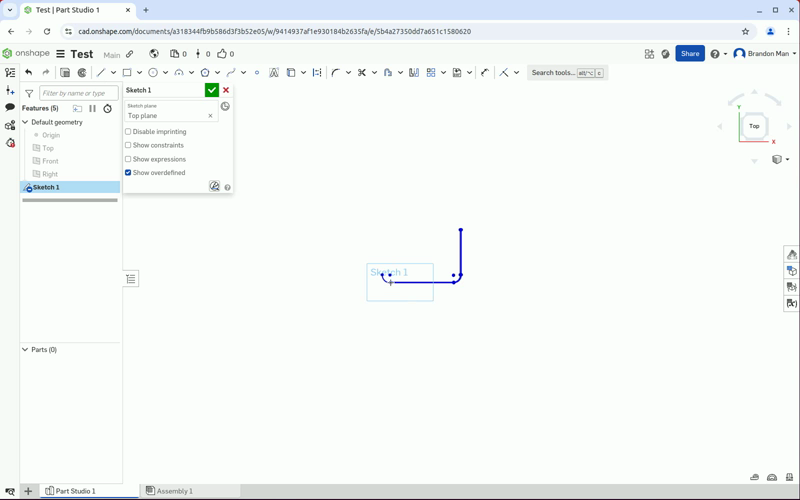
mouse_move(390, 282)
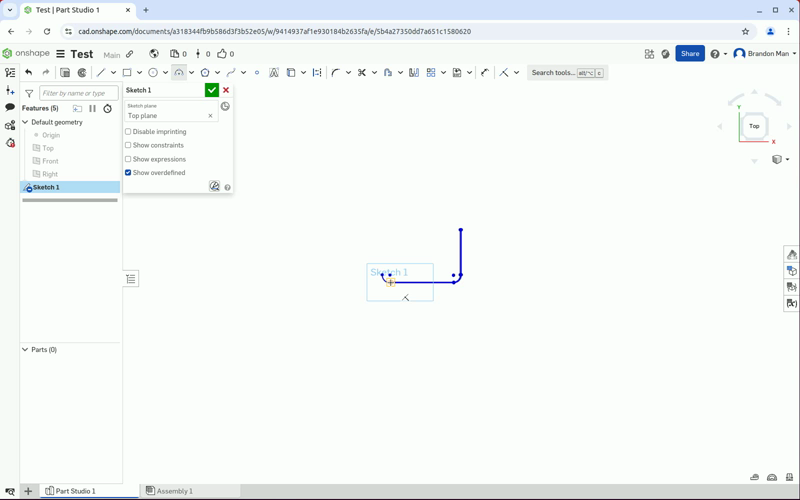
scroll(6)
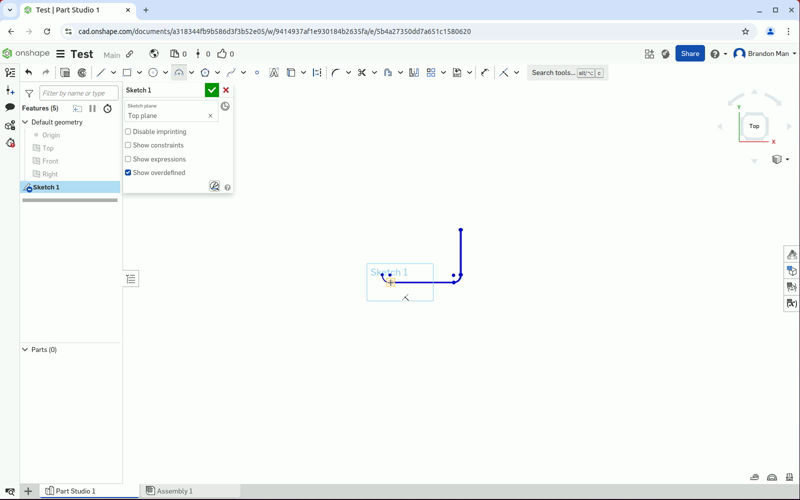
scroll(6)
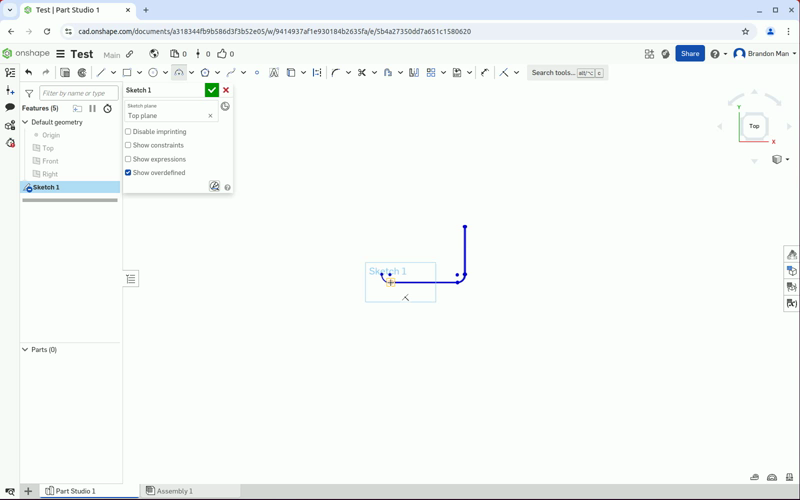
scroll(6)
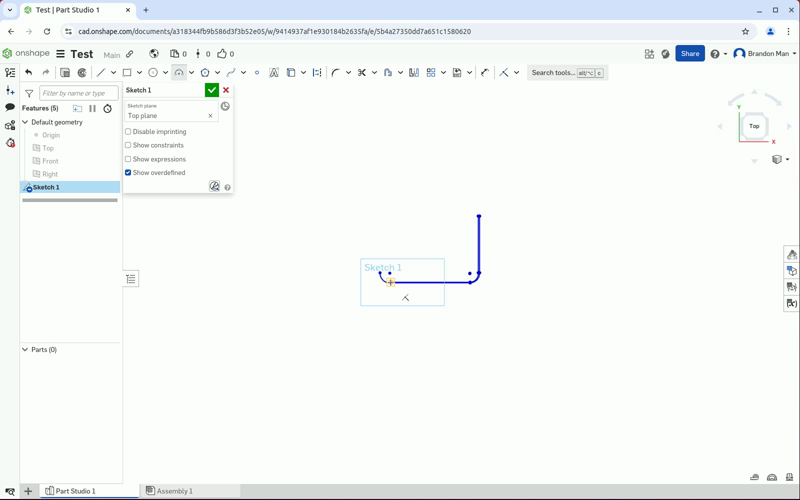
scroll(6)
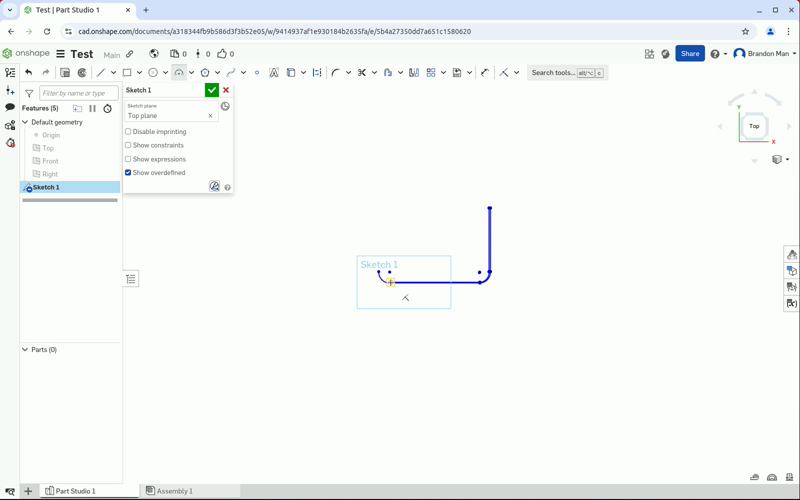
scroll(6)
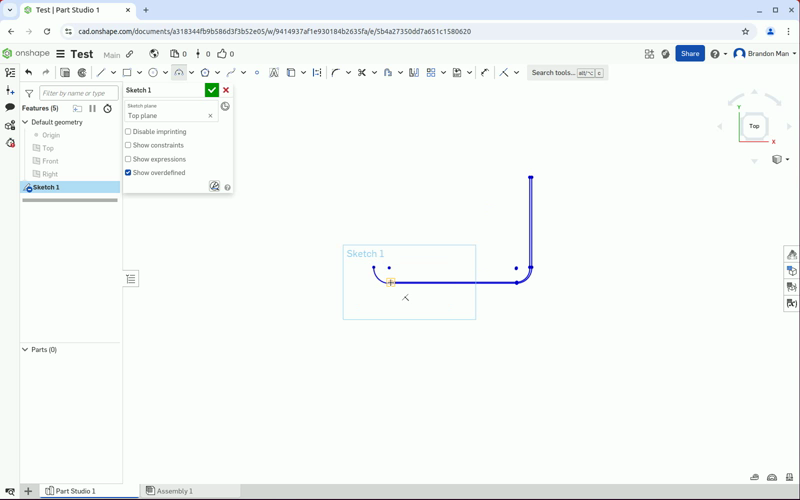
scroll(6)
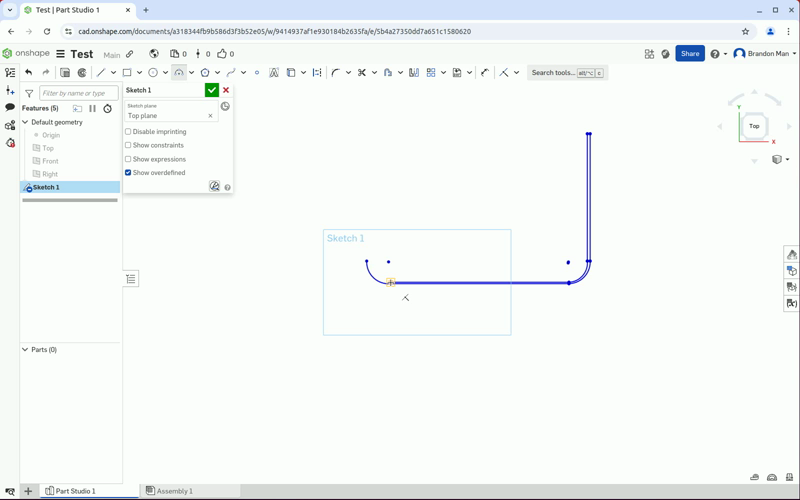
scroll(6)
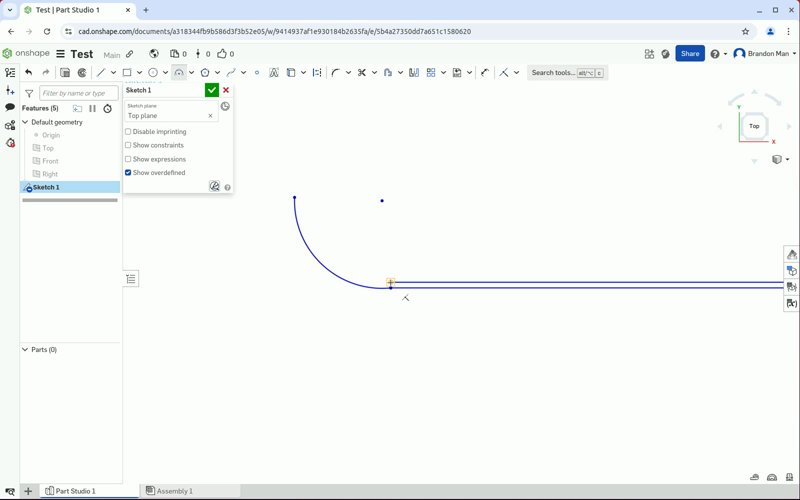
click(390, 282)
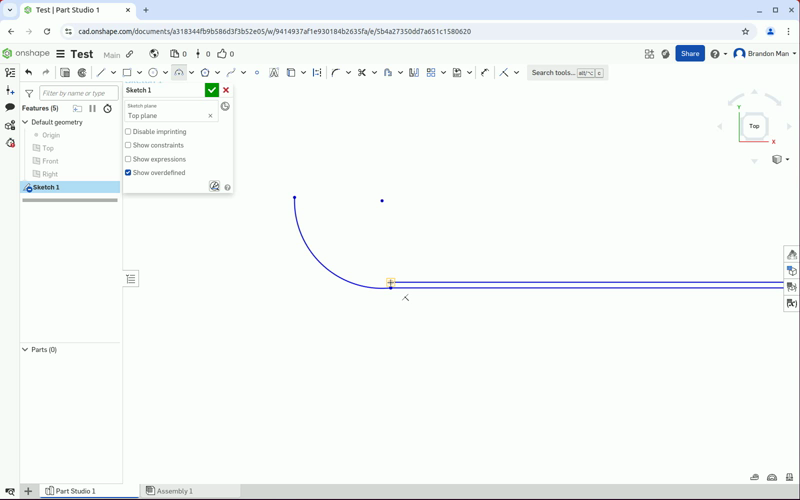
scroll(-6)
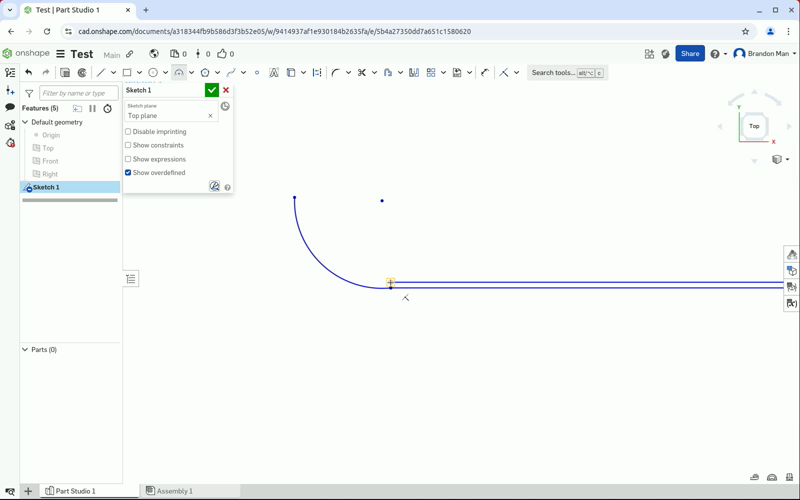
scroll(-6)
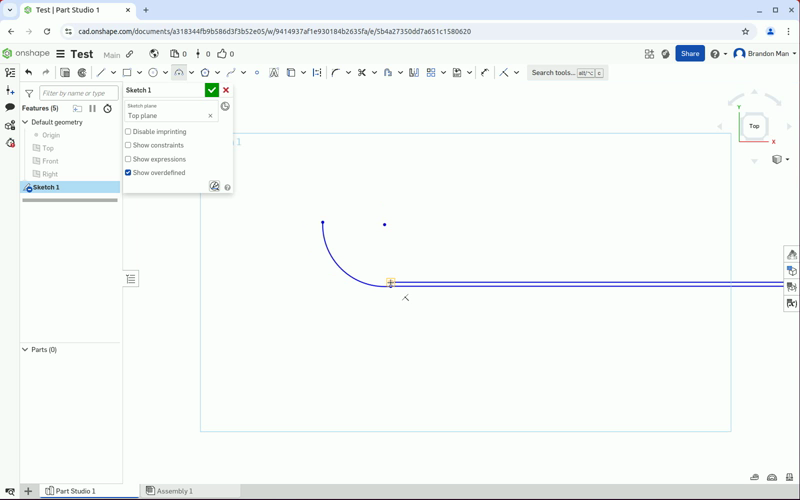
scroll(-6)
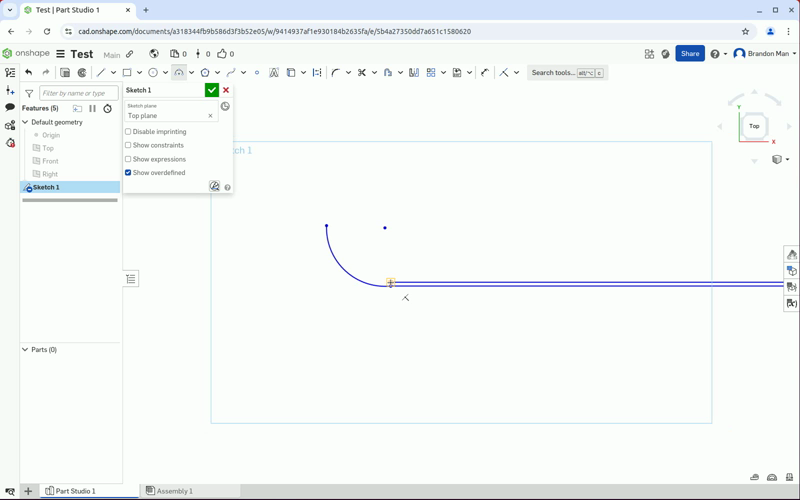
scroll(-6)
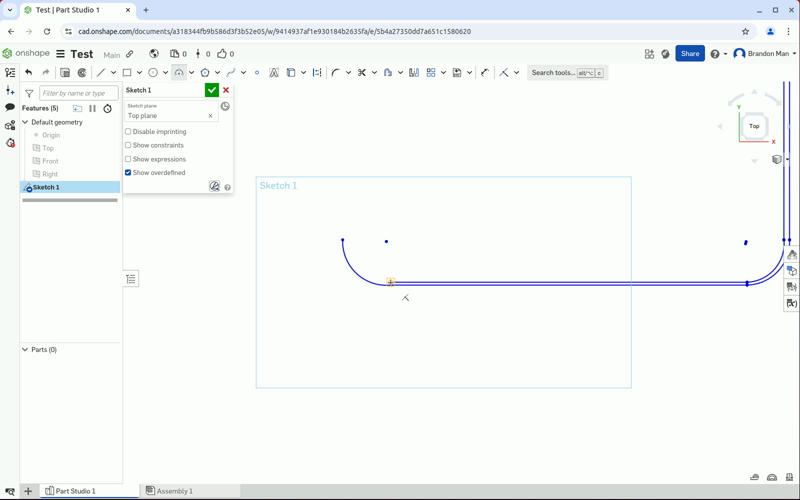
scroll(-6)
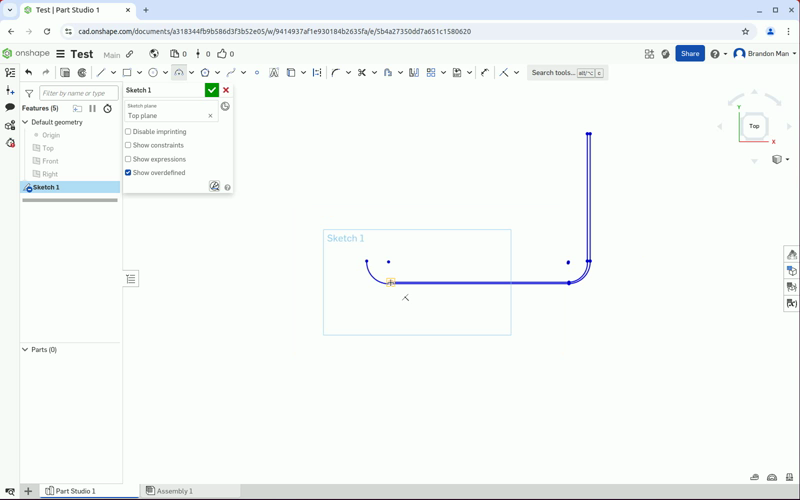
scroll(-6)
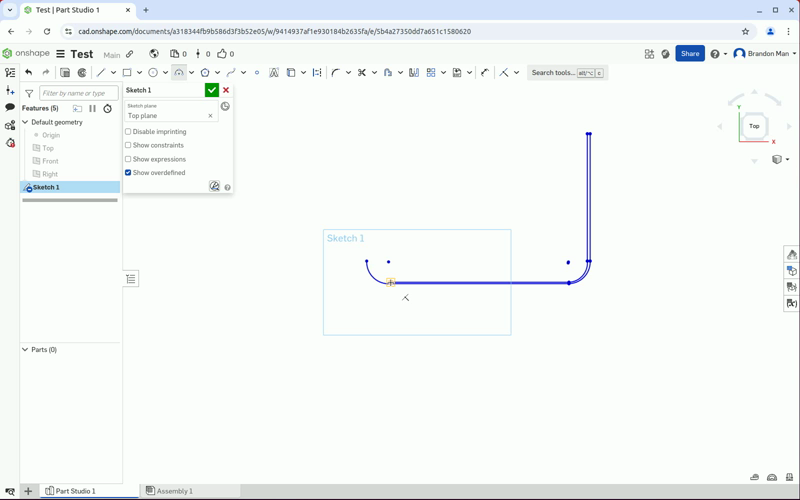
scroll(-6)
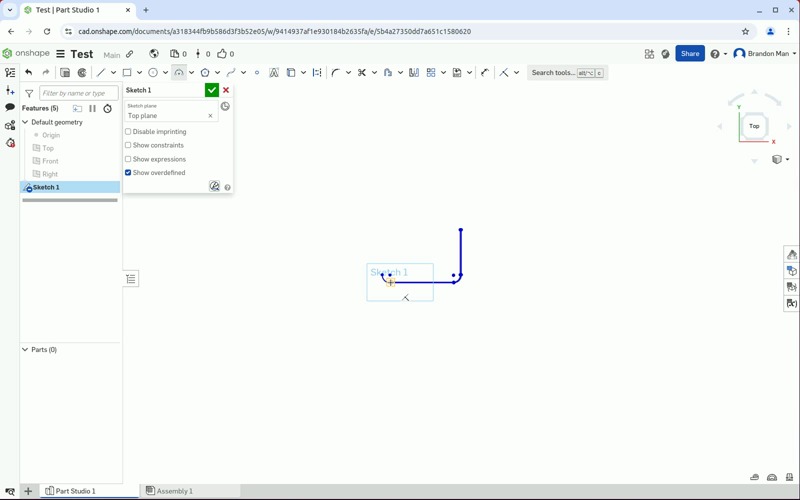
key_down(shift)
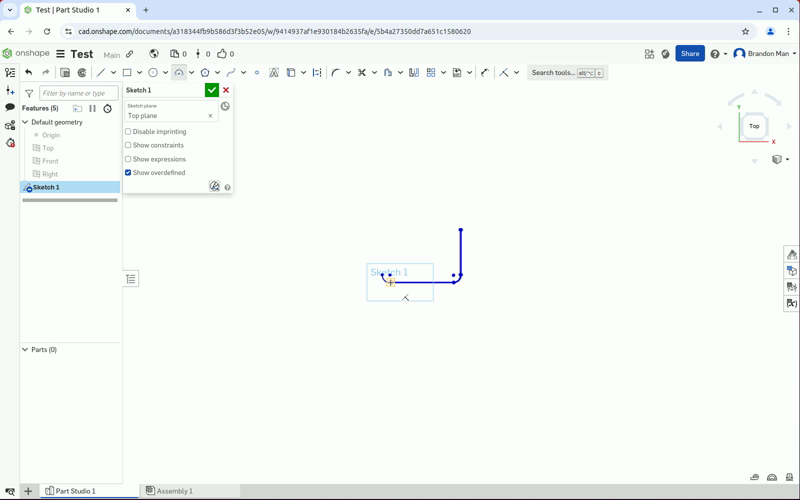
mouse_move(383, 274)
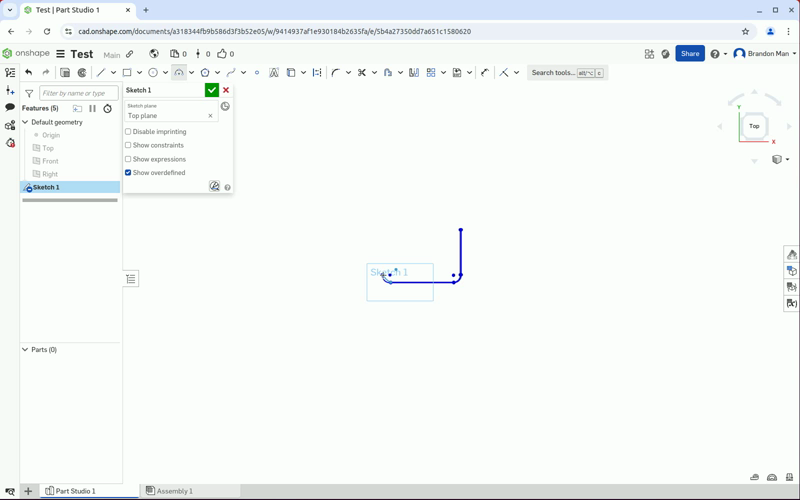
scroll(6)
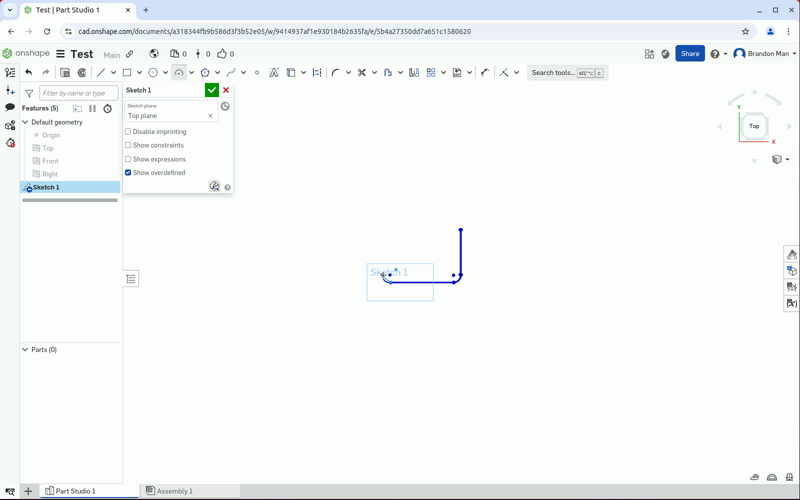
scroll(6)
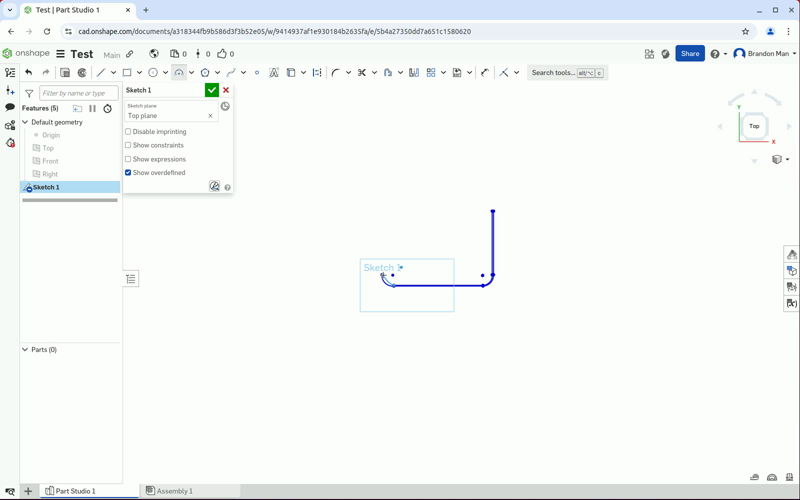
scroll(6)
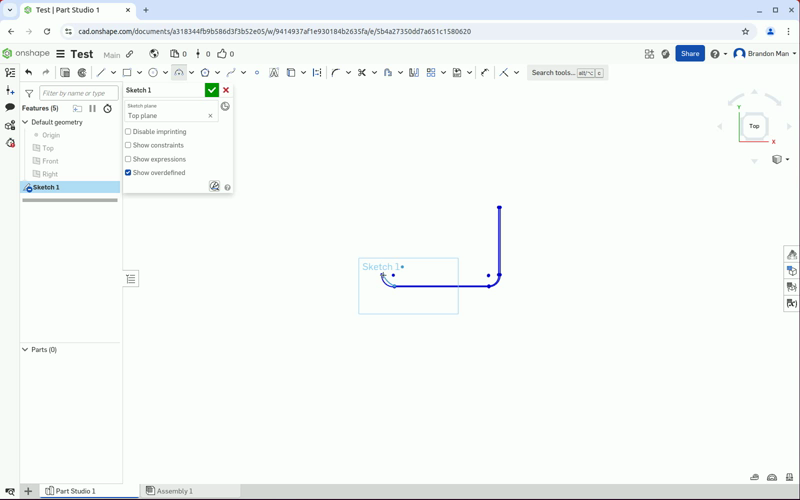
scroll(6)
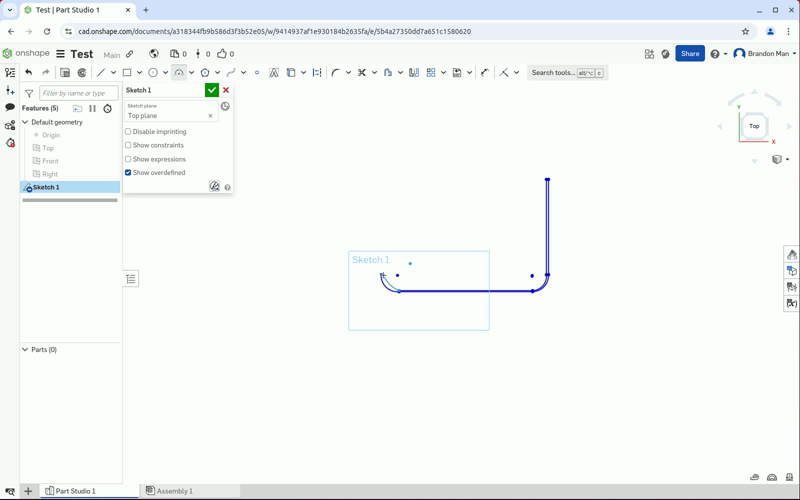
scroll(6)
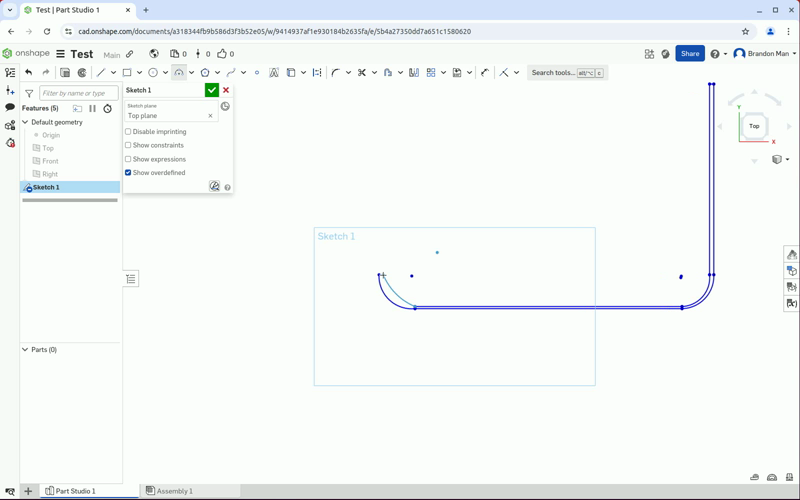
scroll(6)
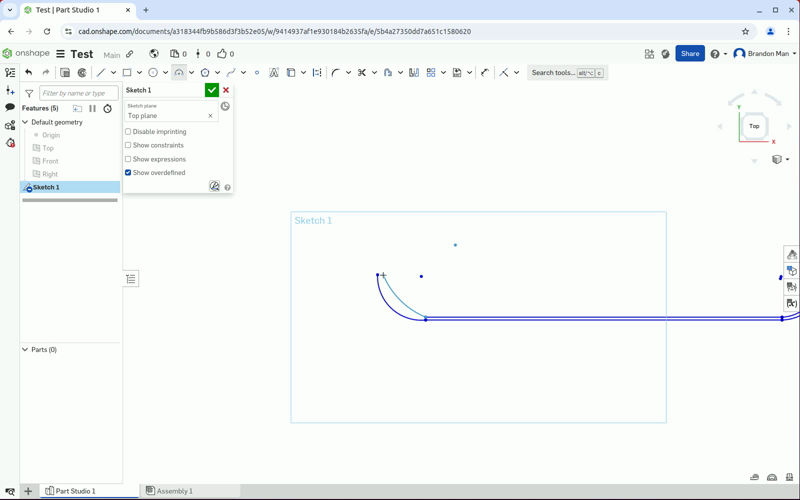
scroll(6)
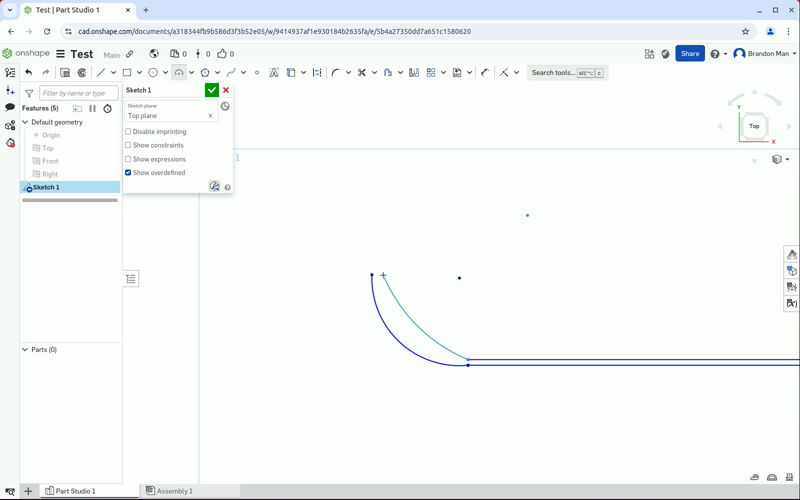
click(383, 274)
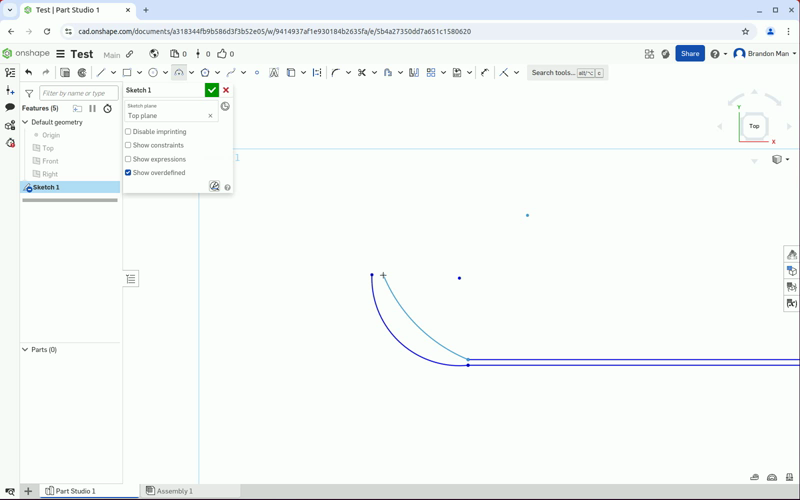
scroll(-6)
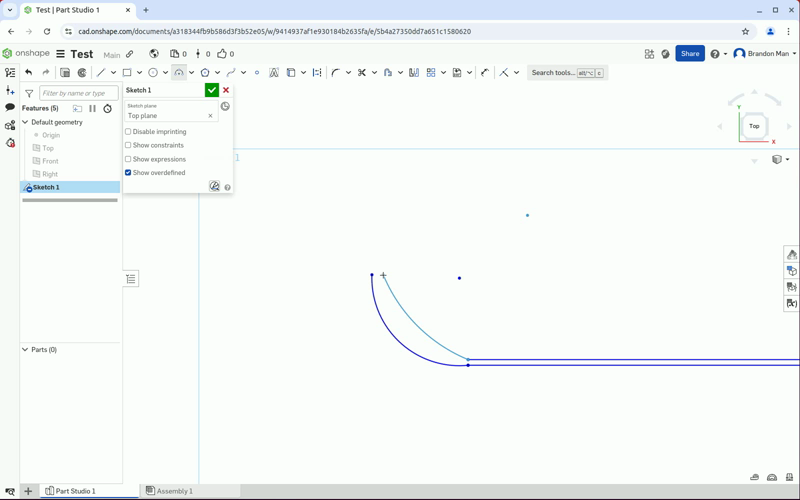
scroll(-6)
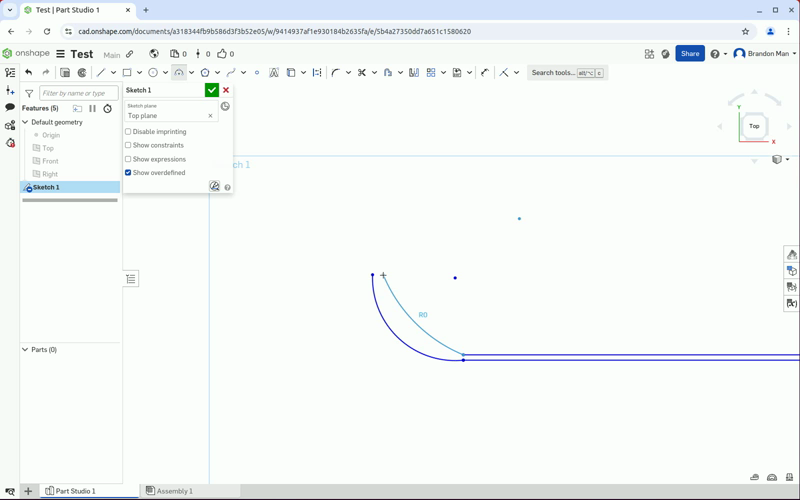
scroll(-6)
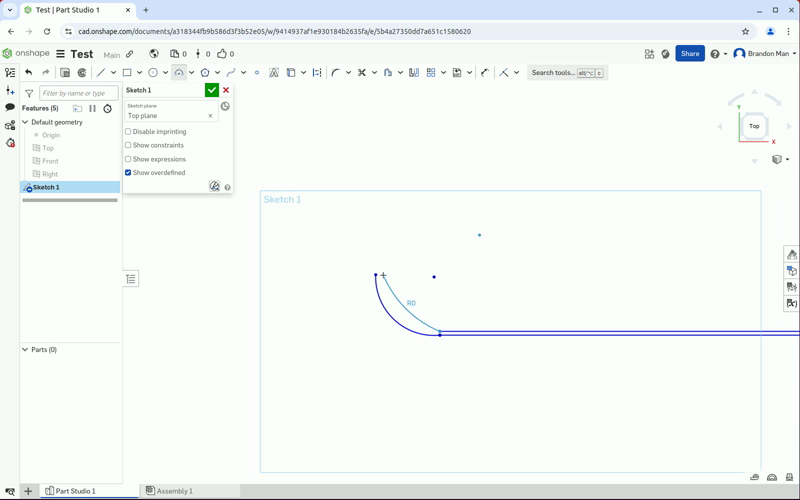
scroll(-6)
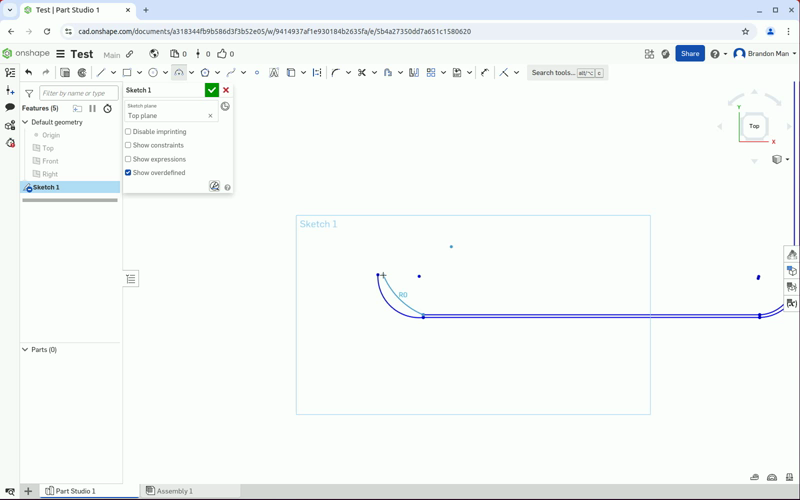
scroll(-6)
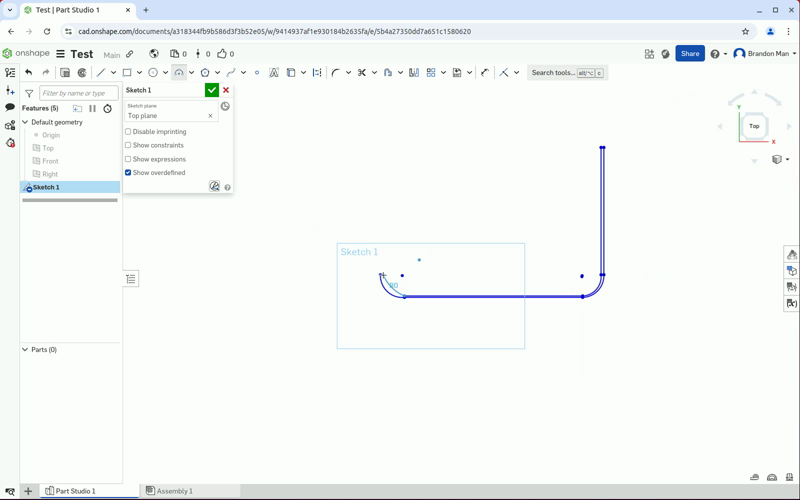
scroll(-6)
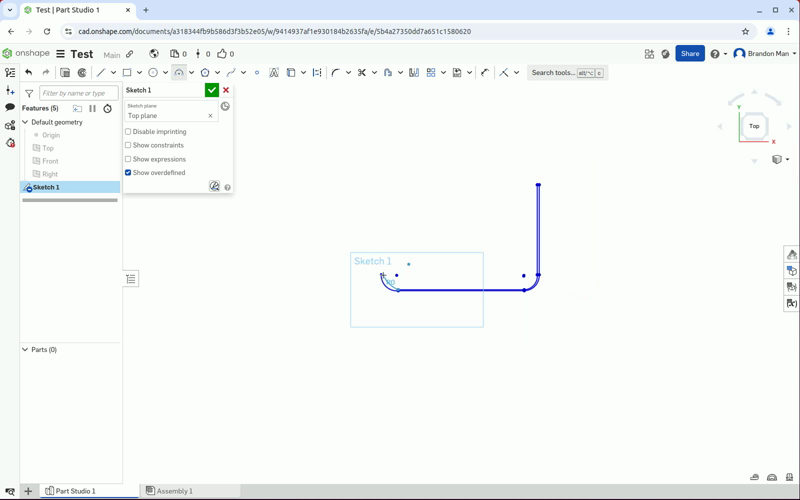
scroll(-6)
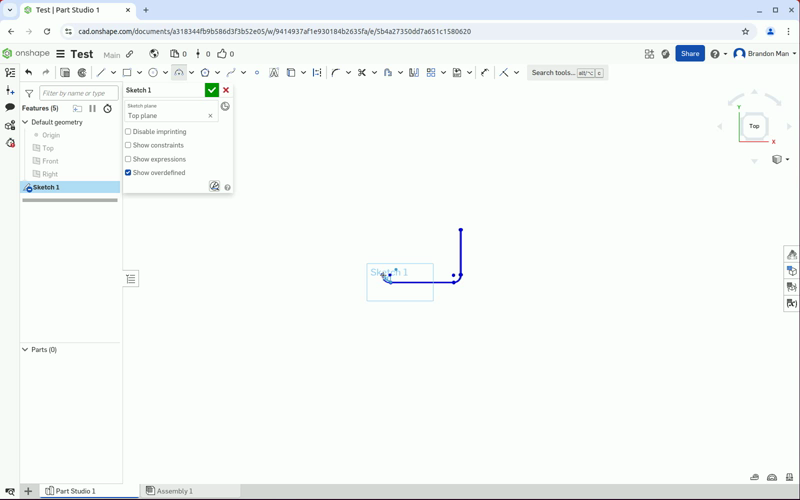
mouse_move(385, 279)
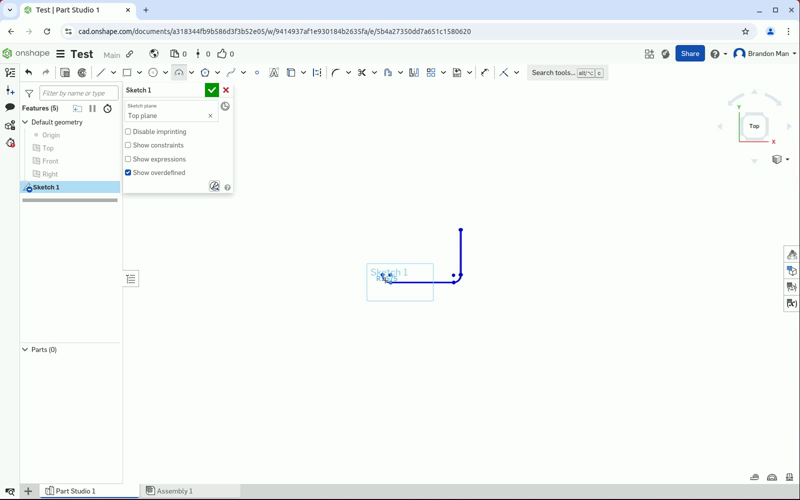
scroll(6)
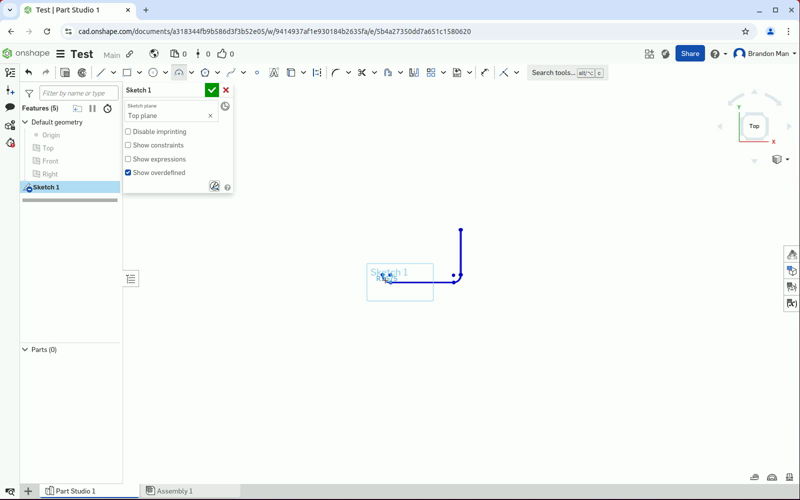
scroll(6)
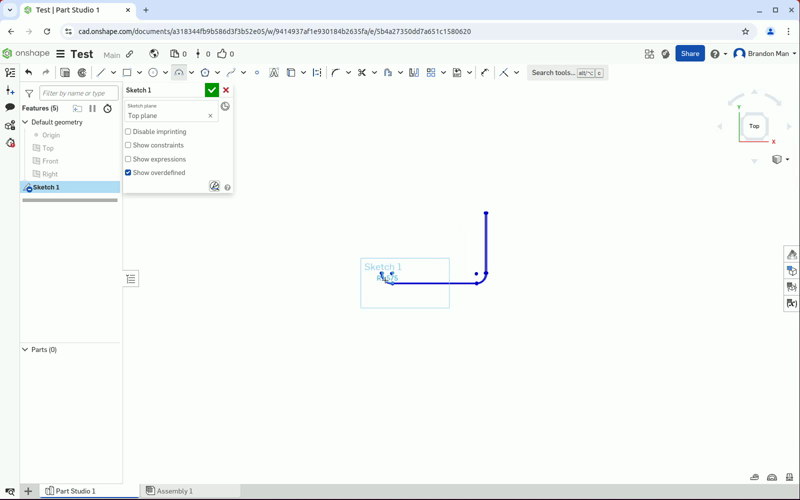
scroll(6)
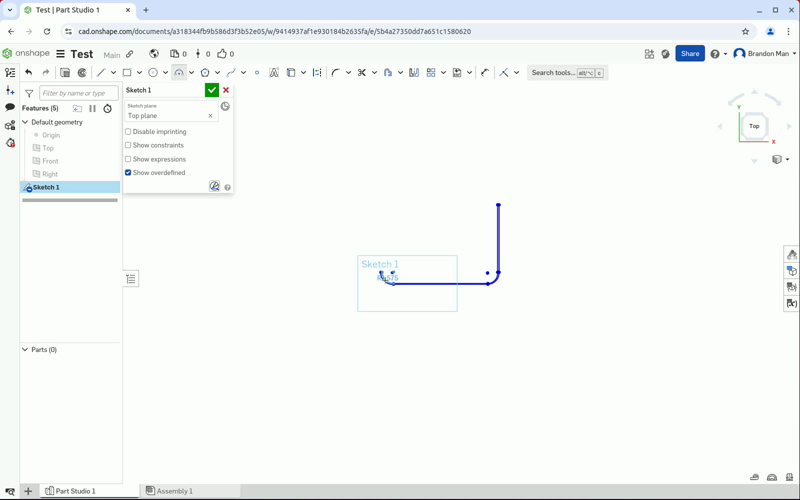
scroll(6)
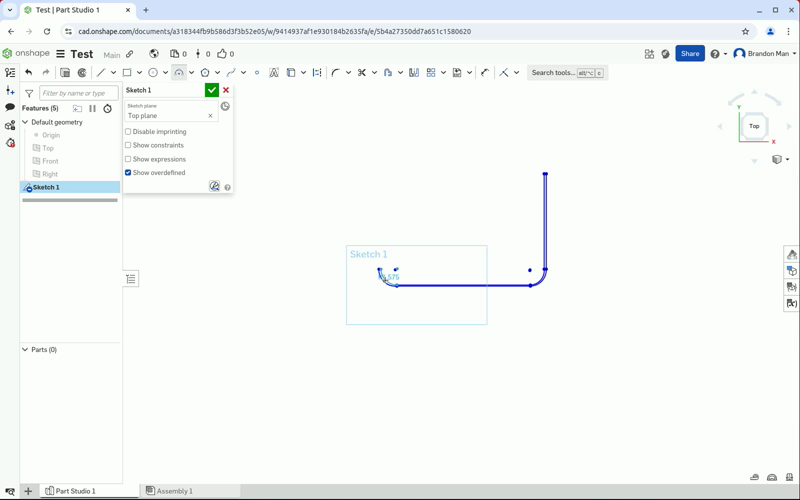
scroll(6)
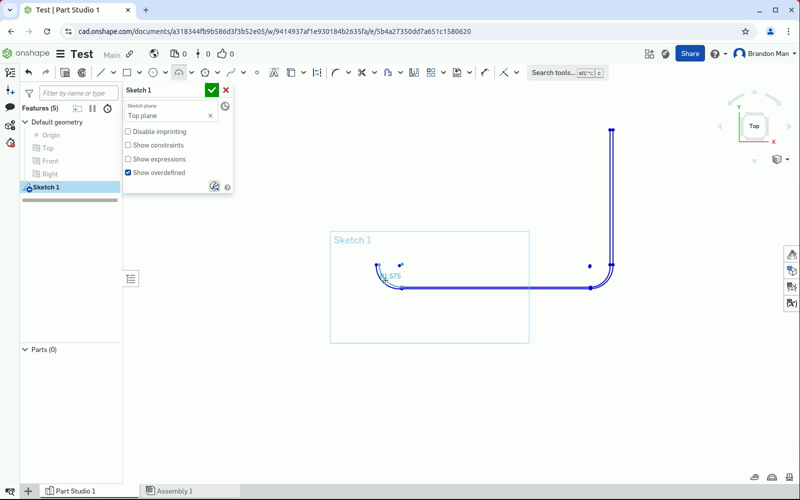
scroll(6)
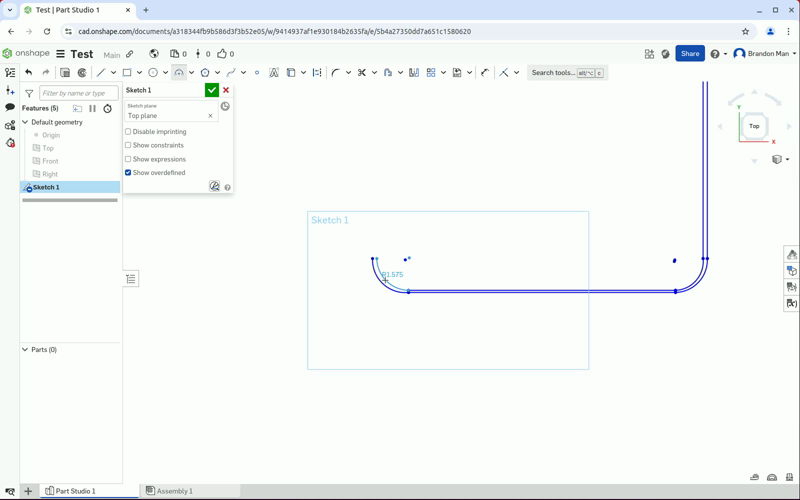
scroll(6)
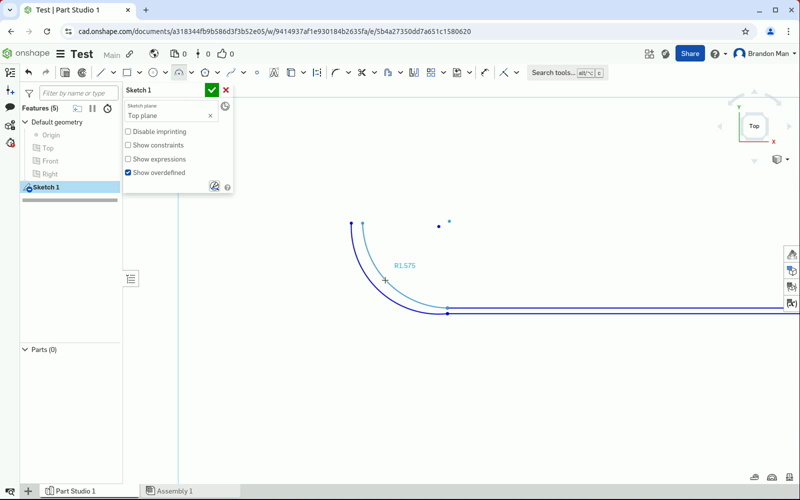
click(385, 279)
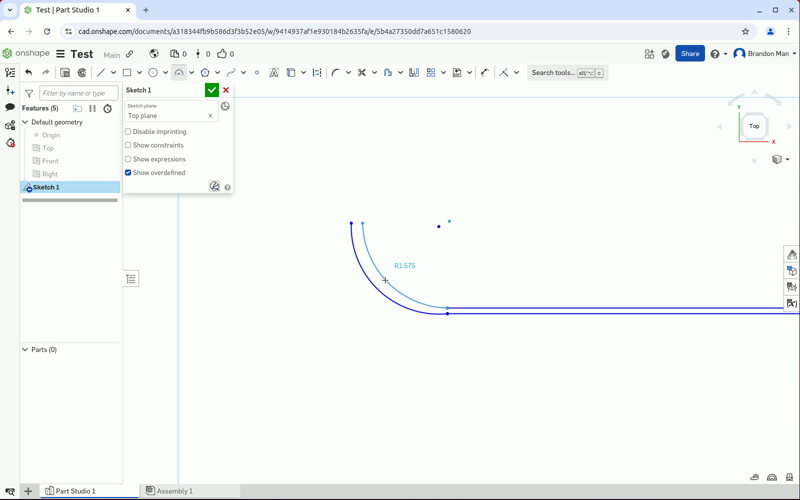
scroll(-6)
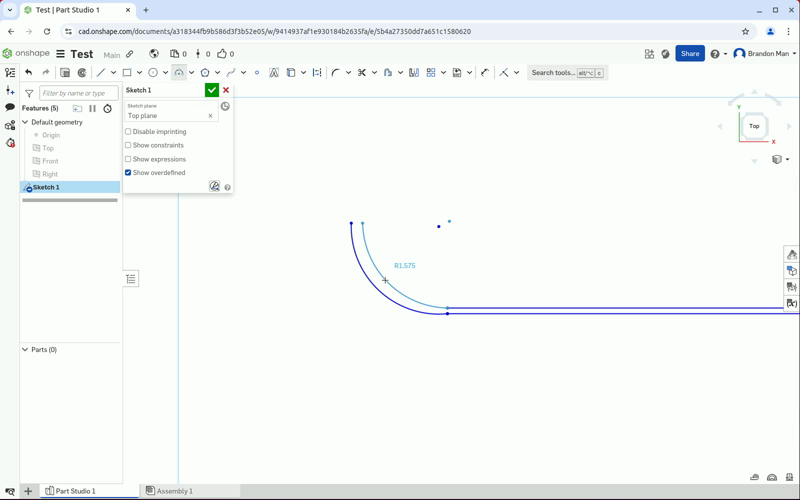
scroll(-6)
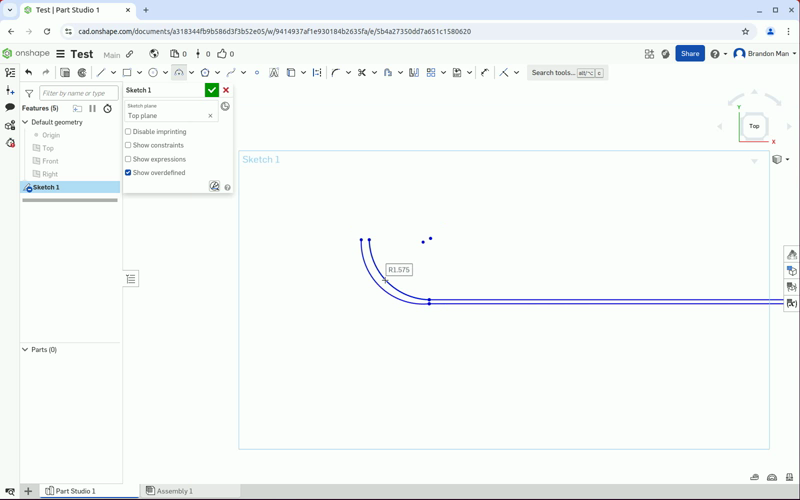
scroll(-6)
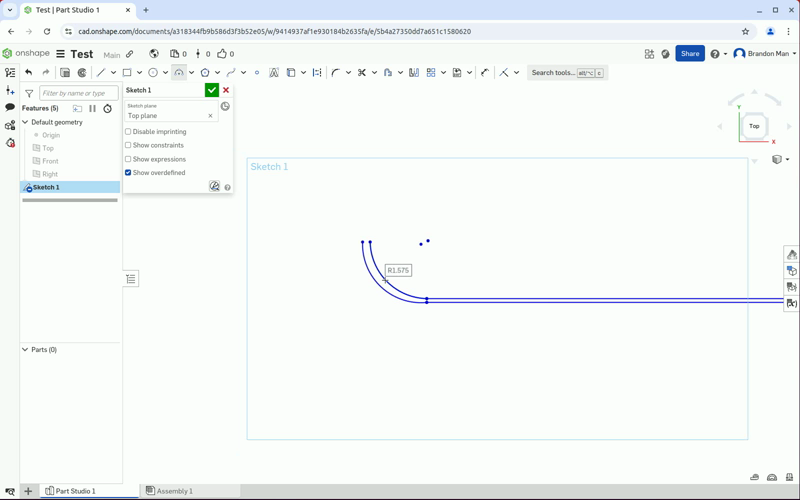
scroll(-6)
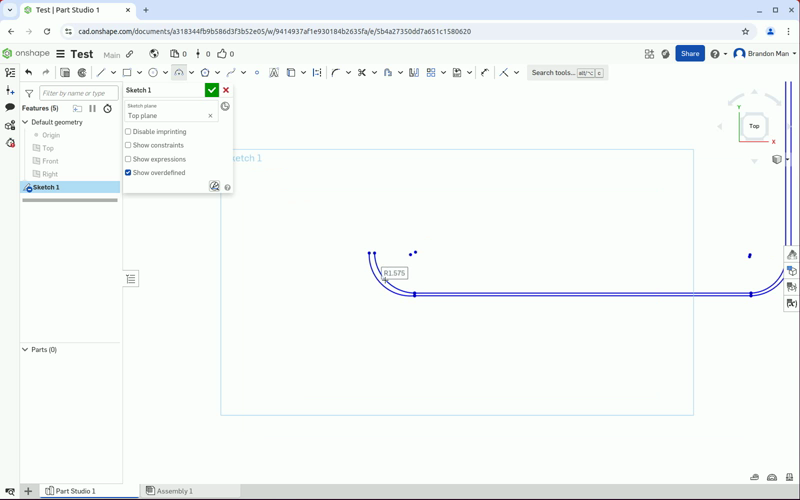
scroll(-6)
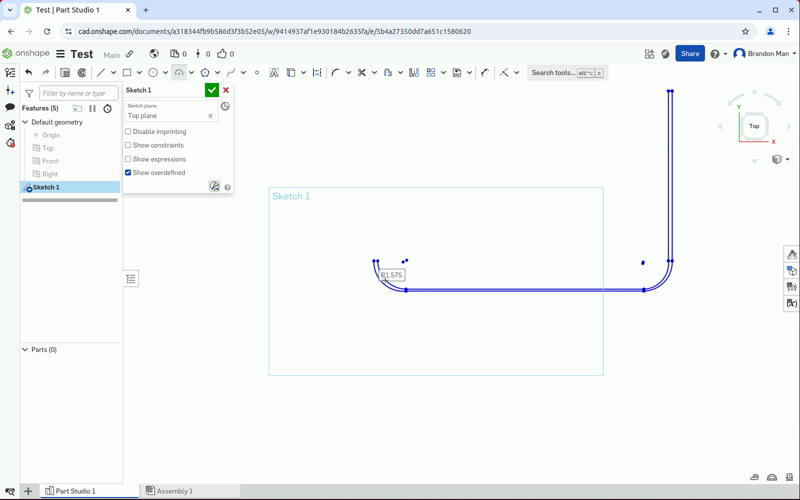
scroll(-6)
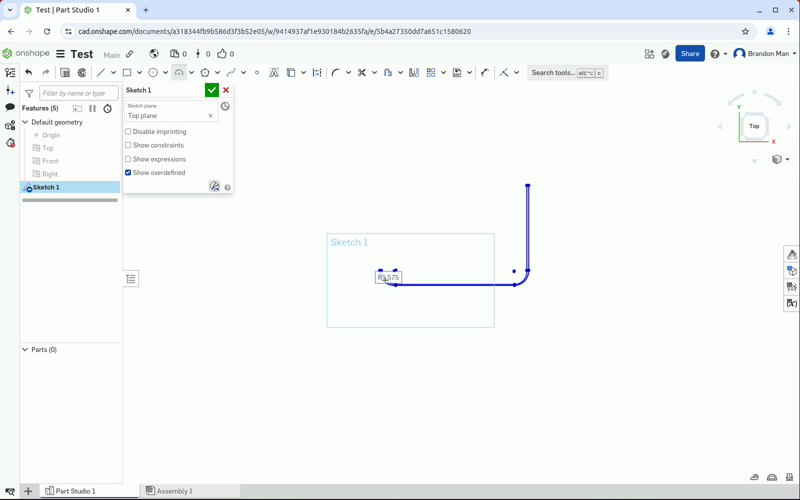
scroll(-6)
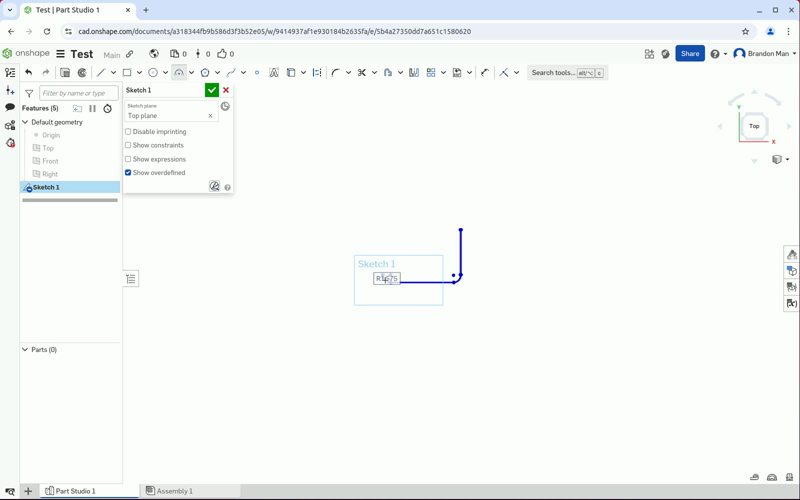
key_up(shift)
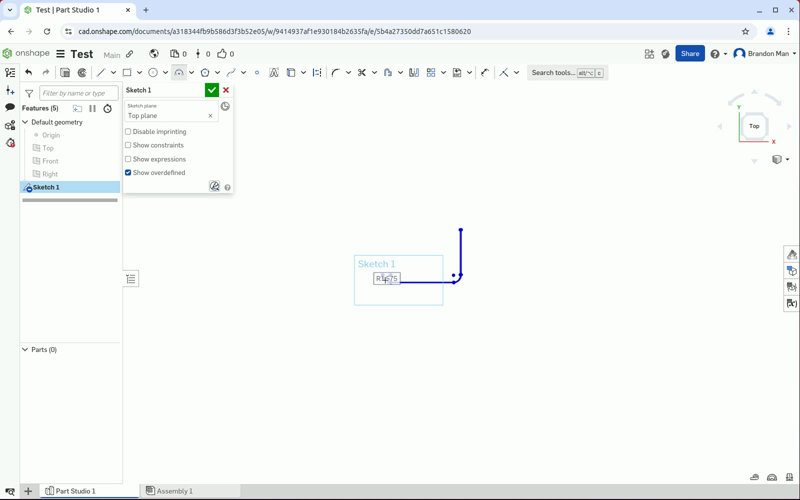
key(esc)
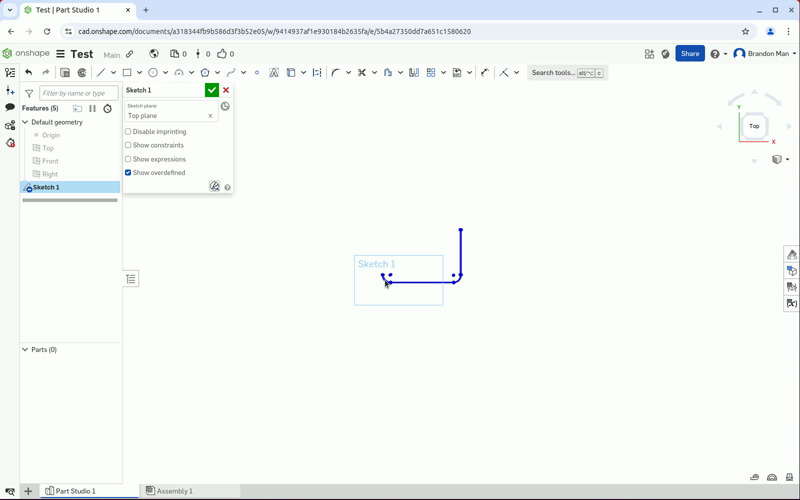
key(l)
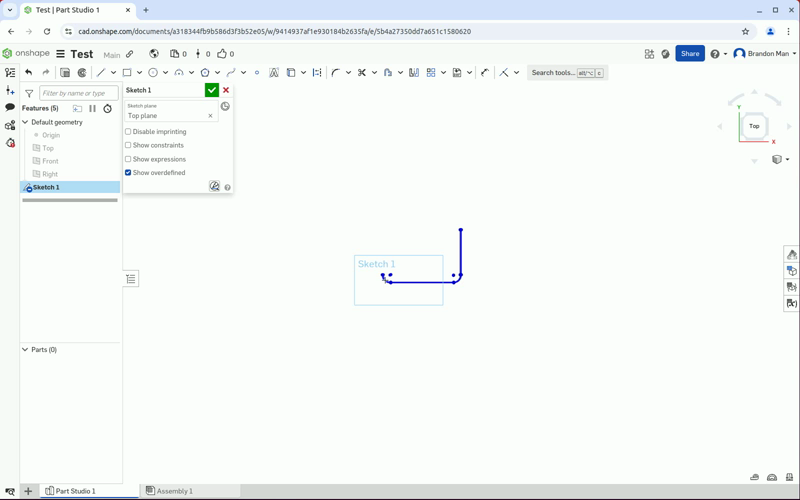
mouse_move(383, 274)
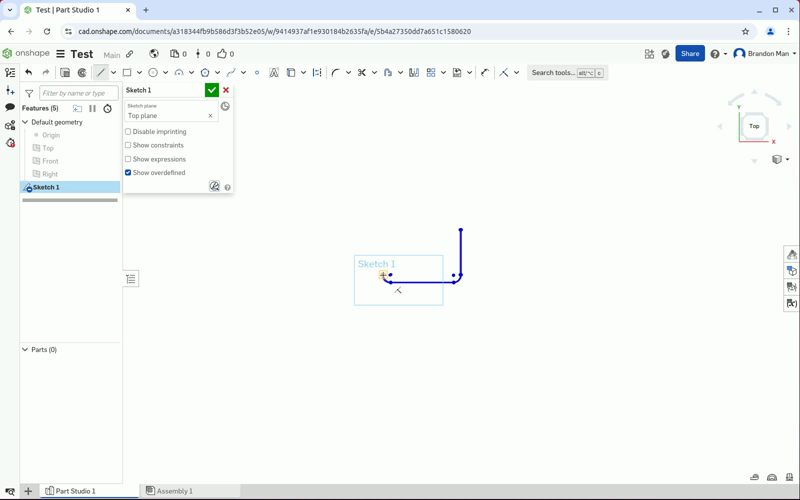
scroll(6)
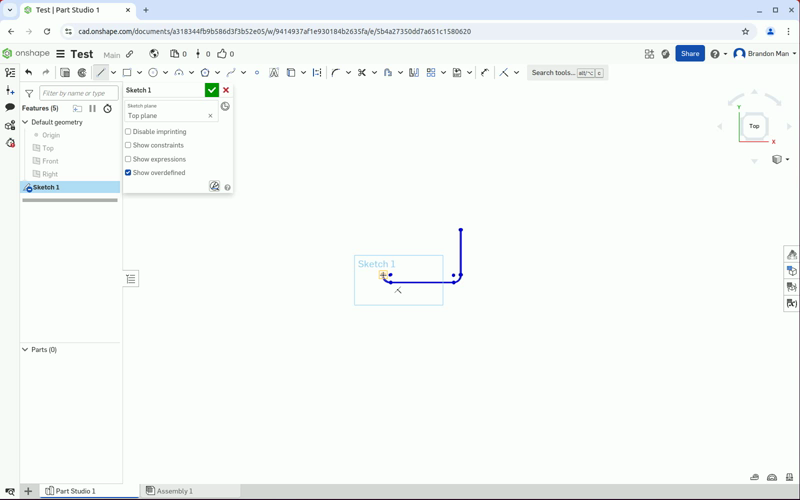
scroll(6)
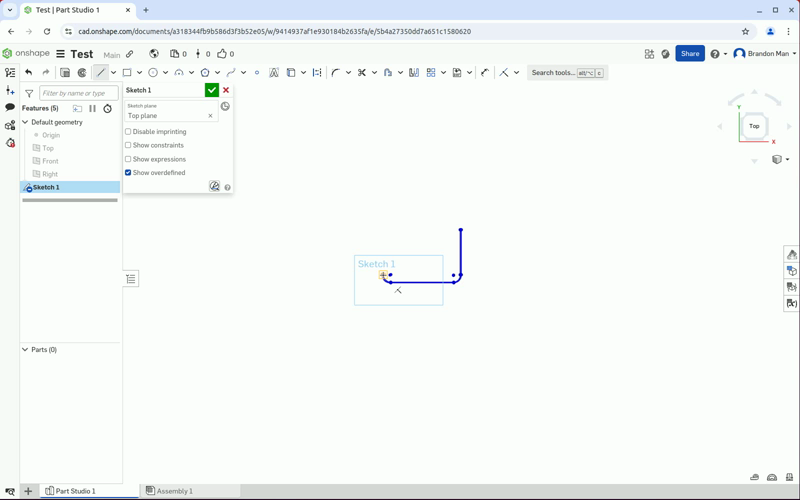
scroll(6)
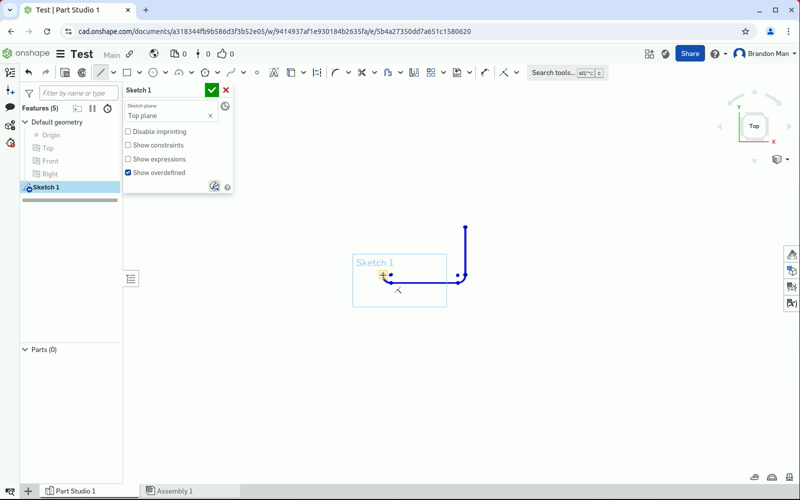
scroll(6)
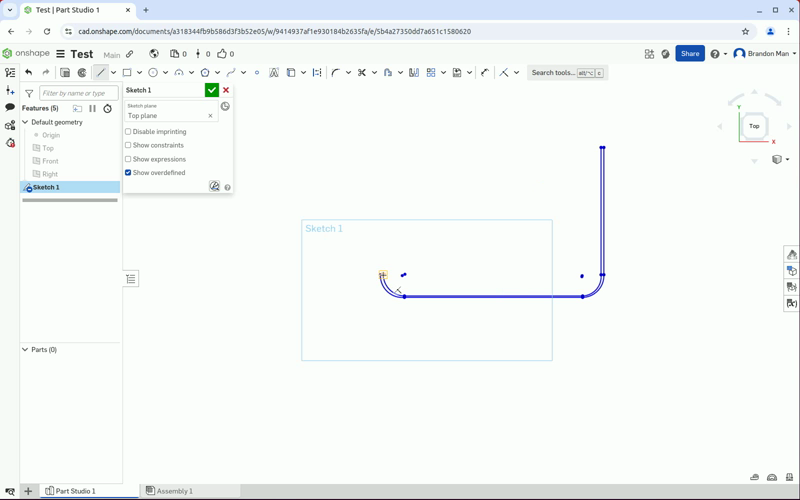
scroll(6)
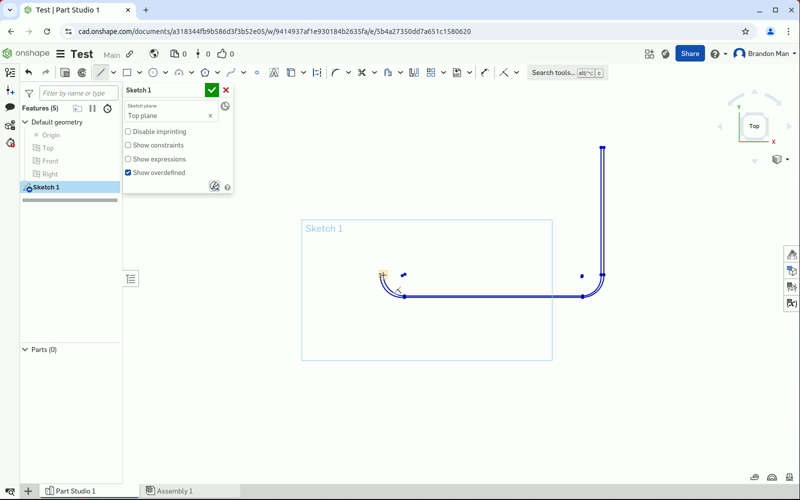
scroll(6)
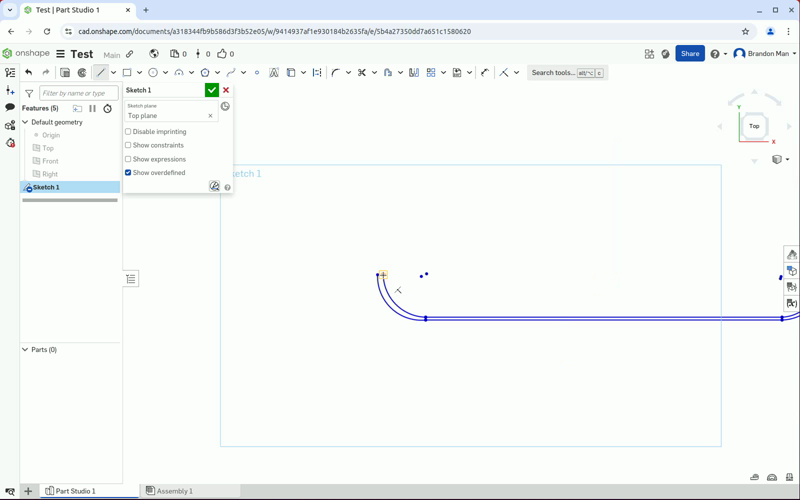
scroll(6)
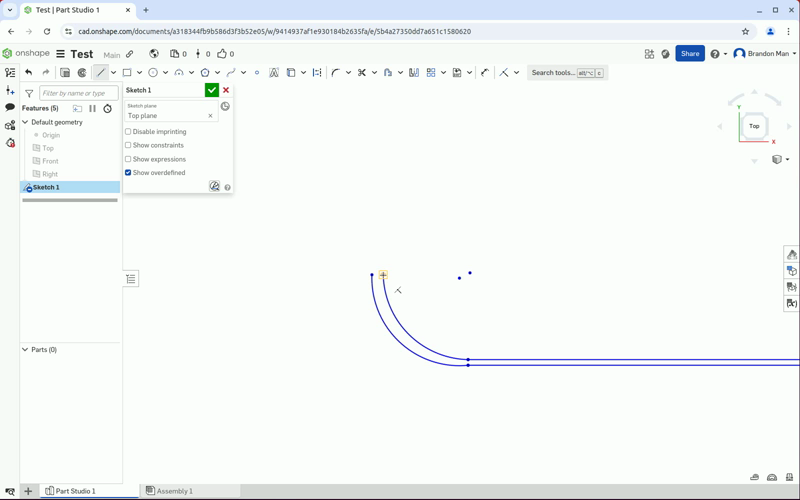
click(383, 274)
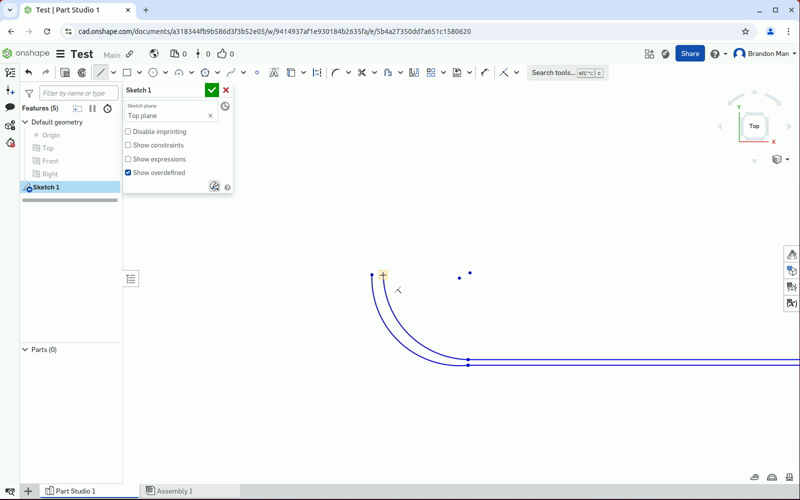
scroll(-6)
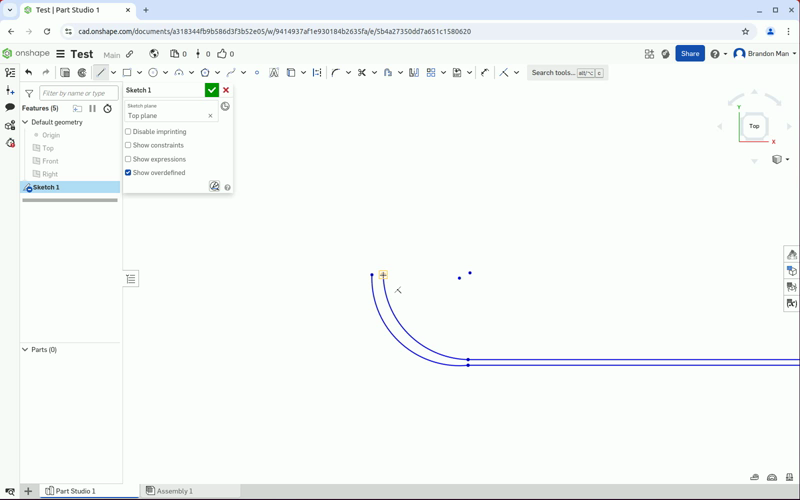
scroll(-6)
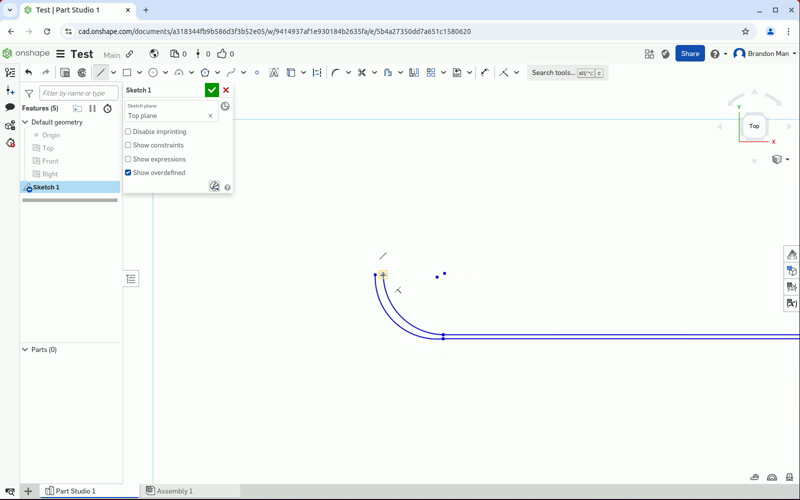
scroll(-6)
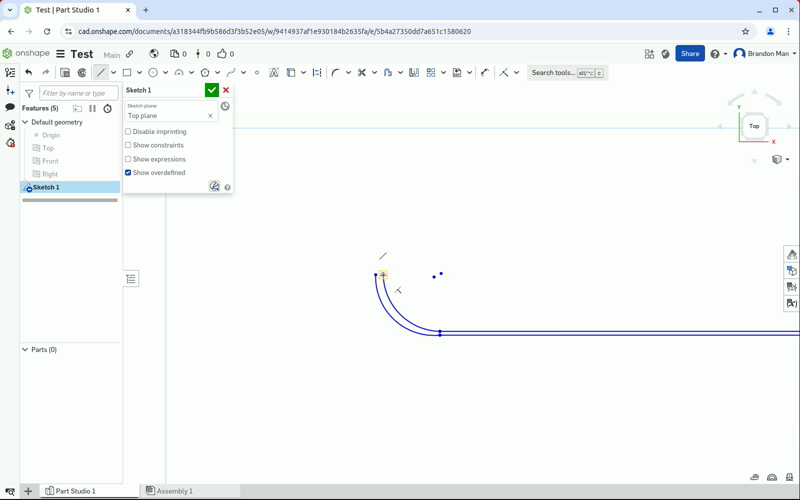
scroll(-6)
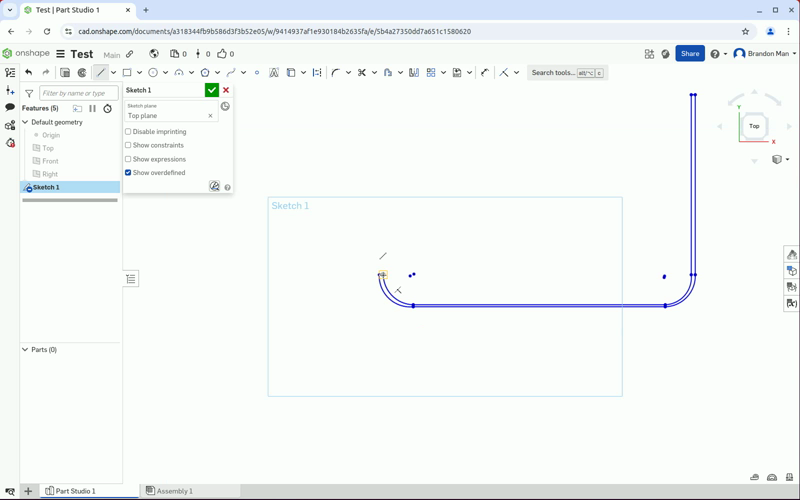
scroll(-6)
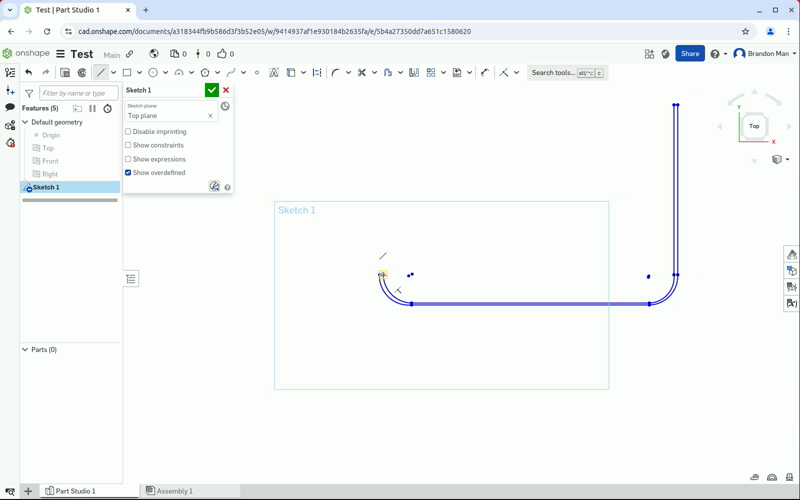
scroll(-6)
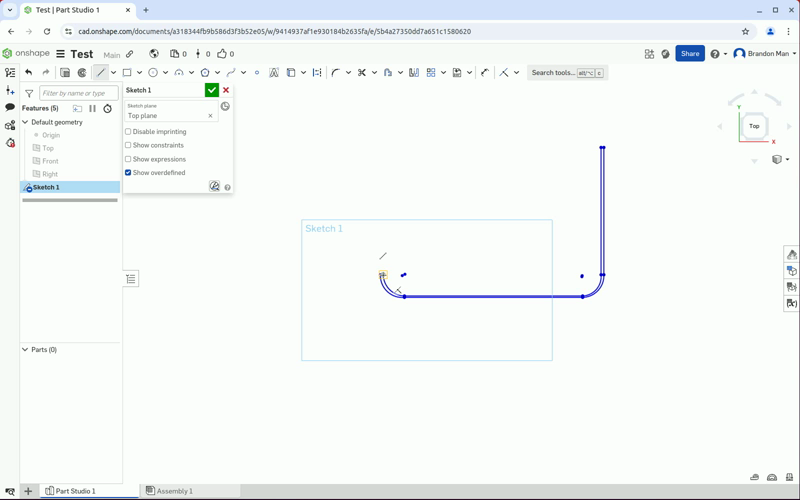
scroll(-6)
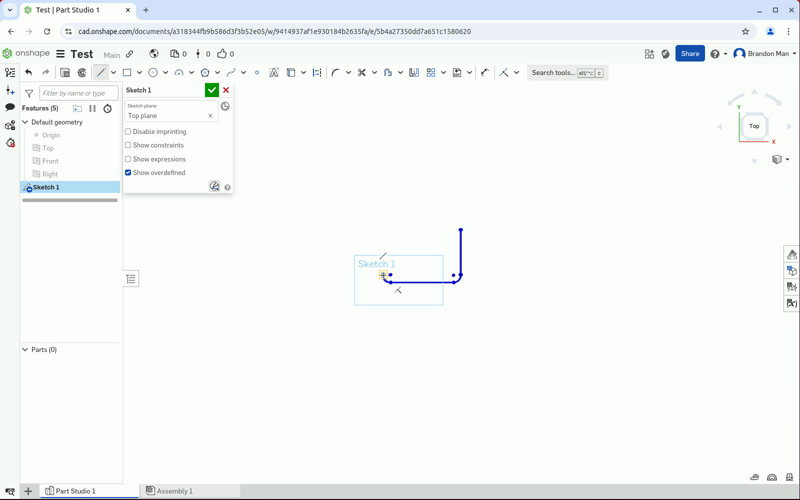
key_down(shift)
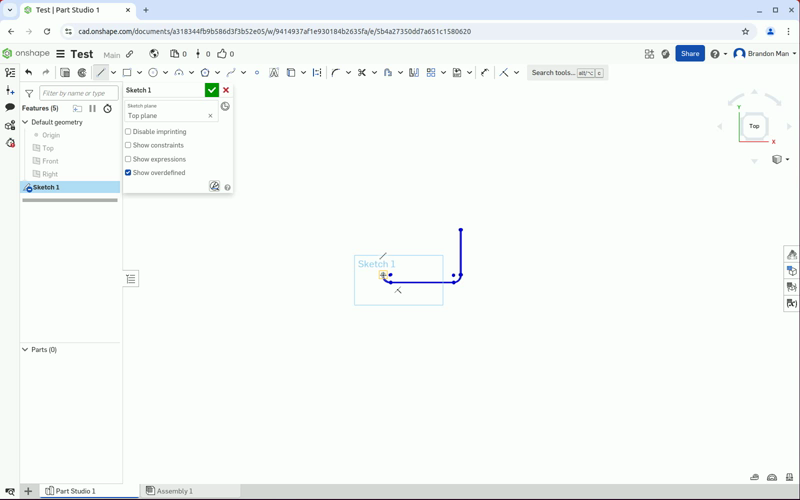
mouse_move(413, 274)
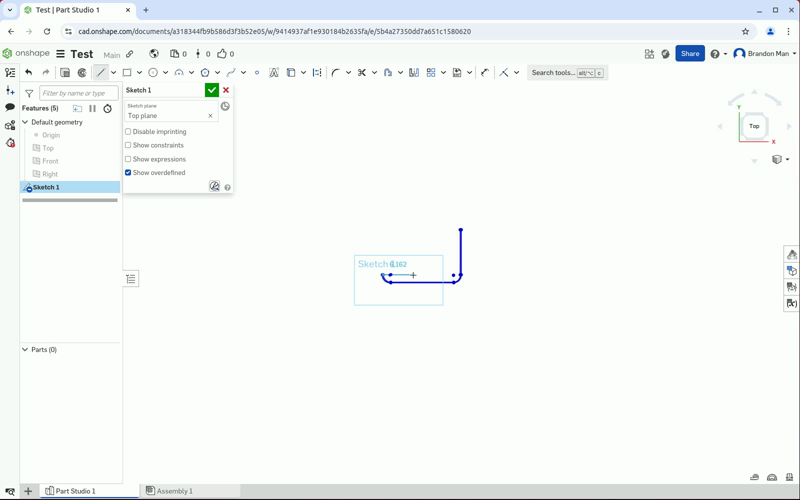
mouse_move(383, 229)
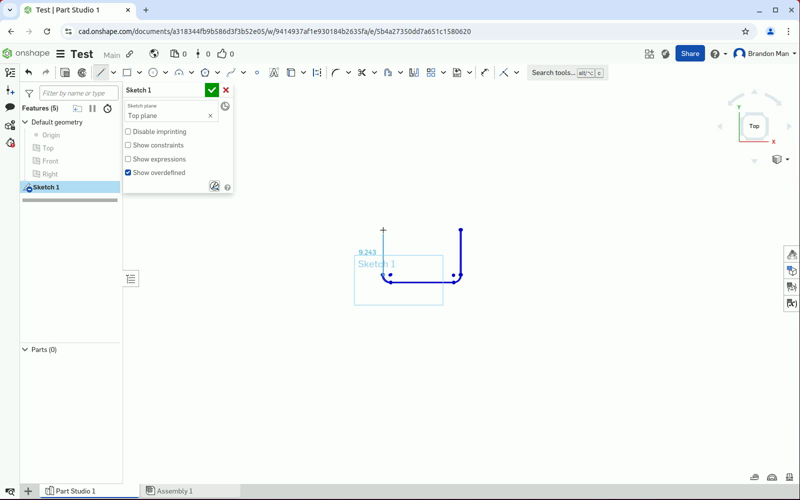
click(383, 229)
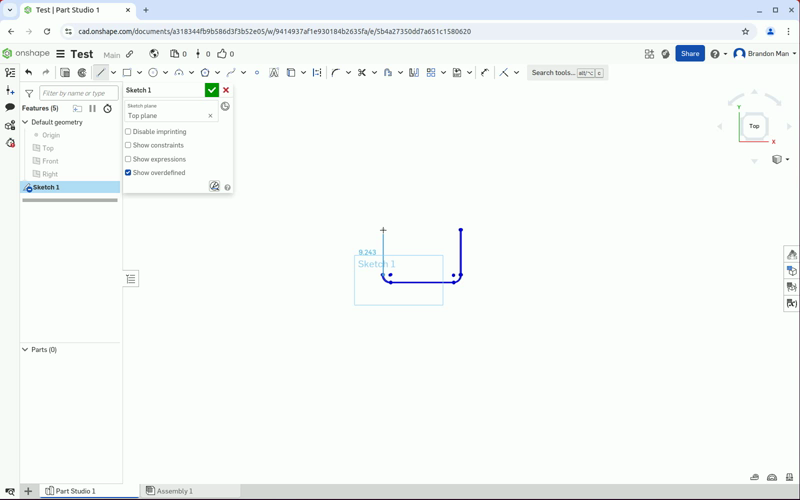
key_up(shift)
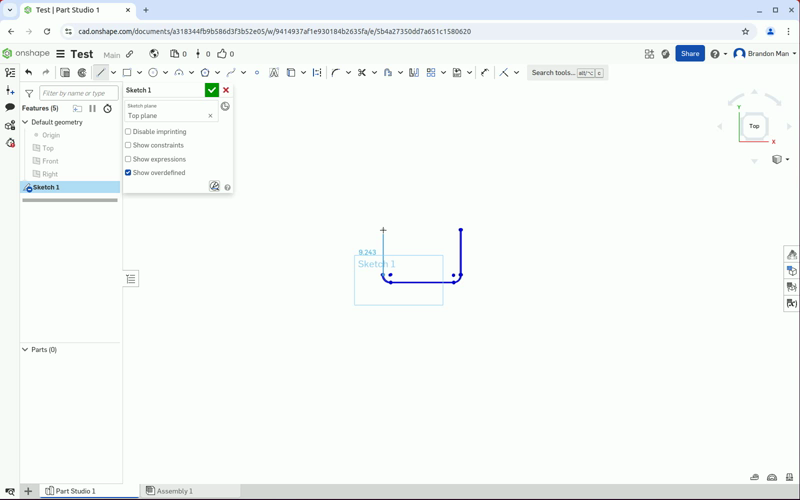
key_down(shift)
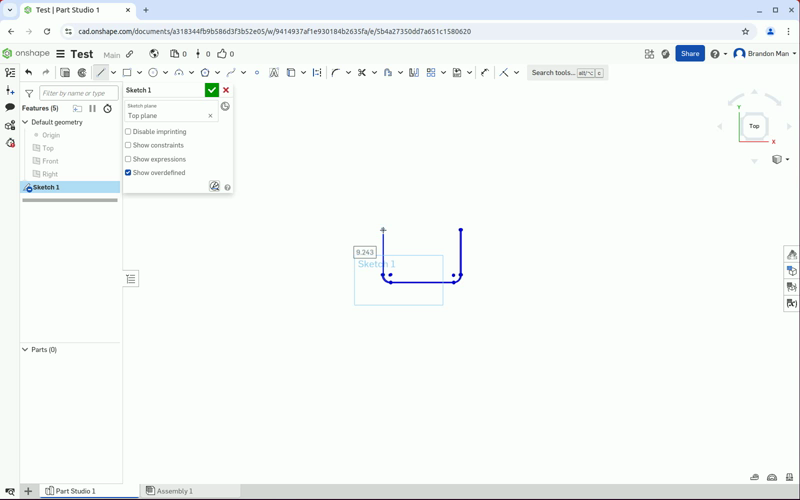
mouse_move(413, 229)
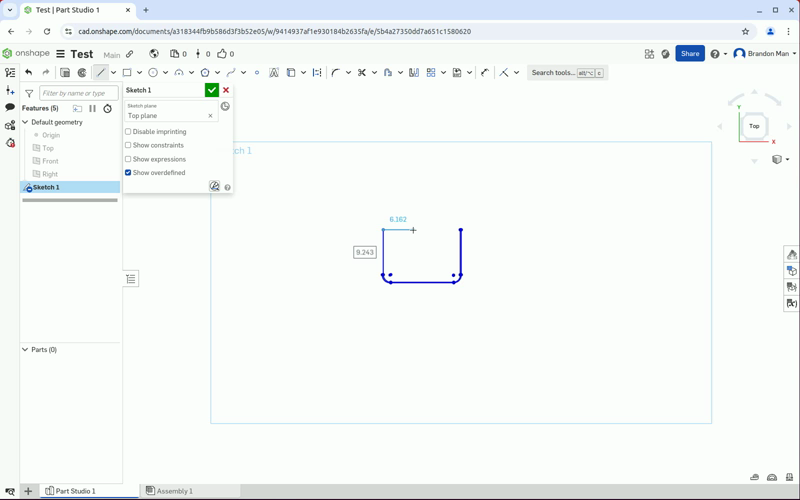
mouse_move(382, 229)
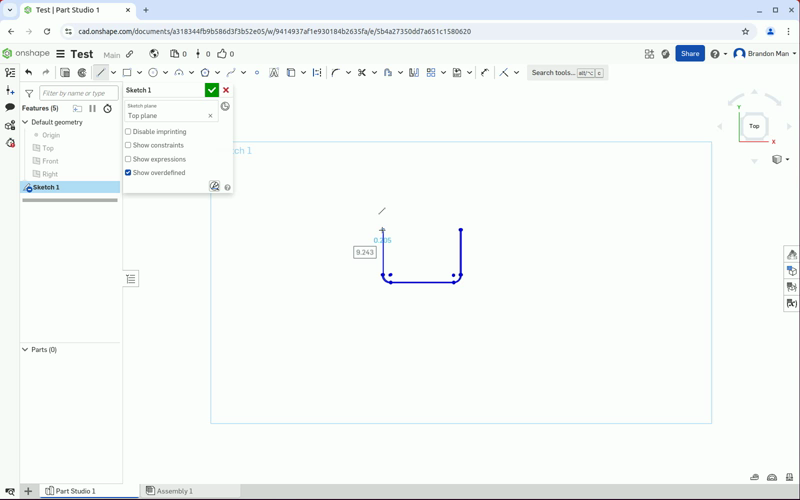
scroll(6)
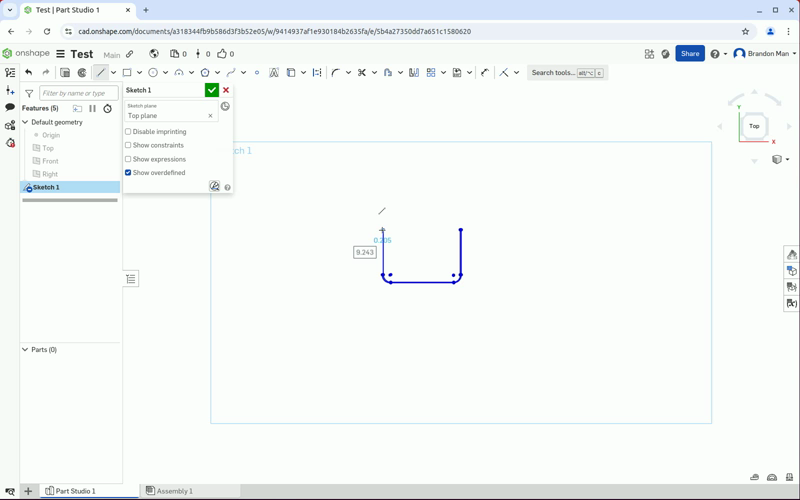
scroll(6)
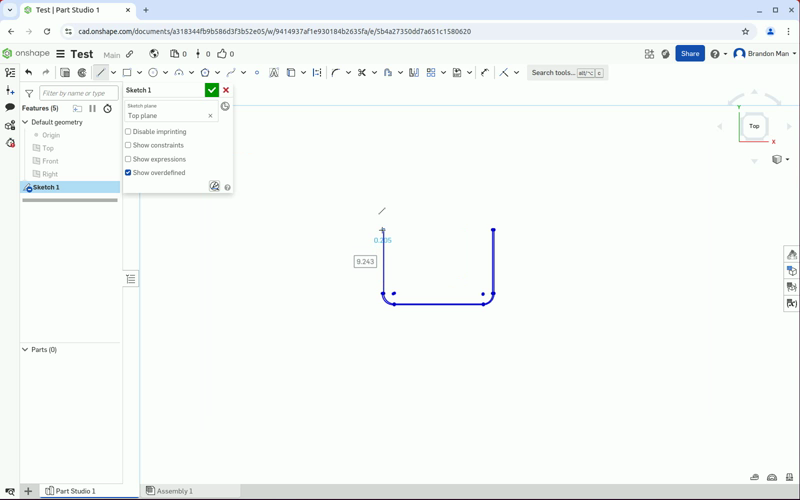
scroll(6)
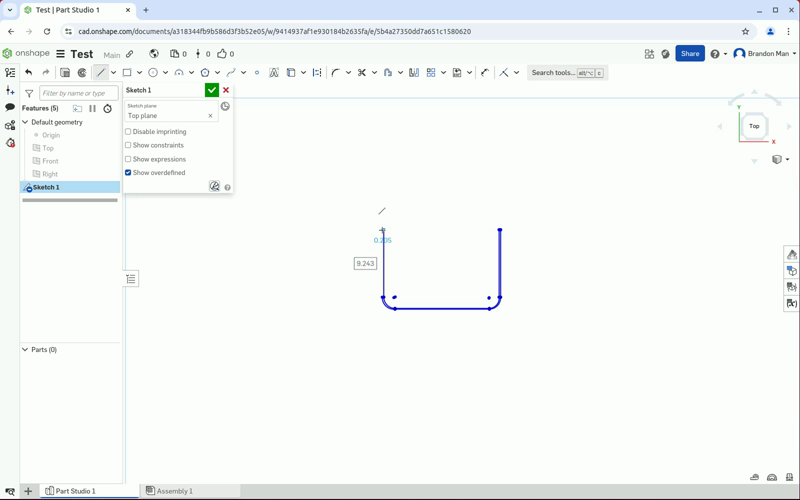
scroll(6)
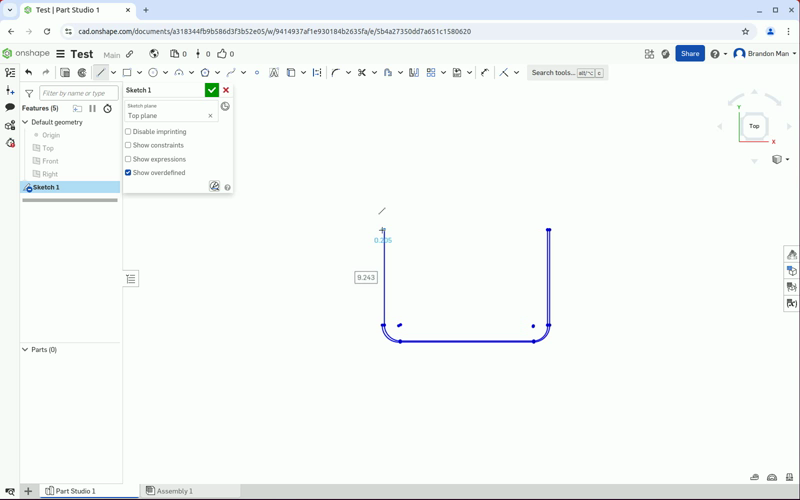
scroll(6)
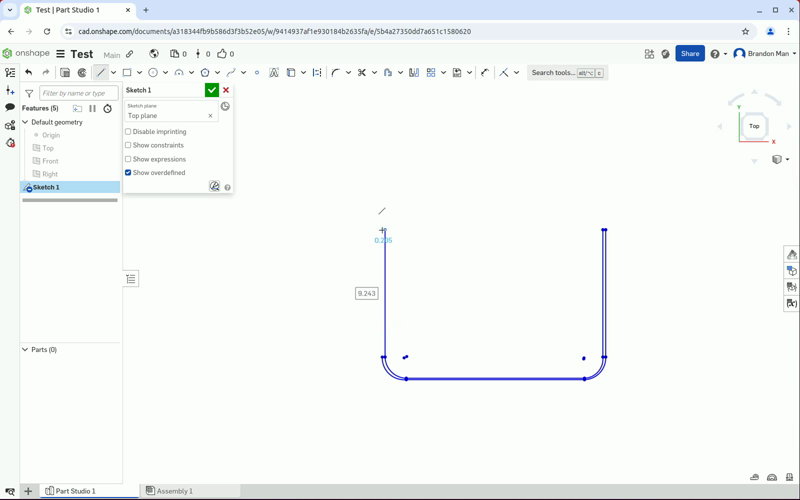
scroll(6)
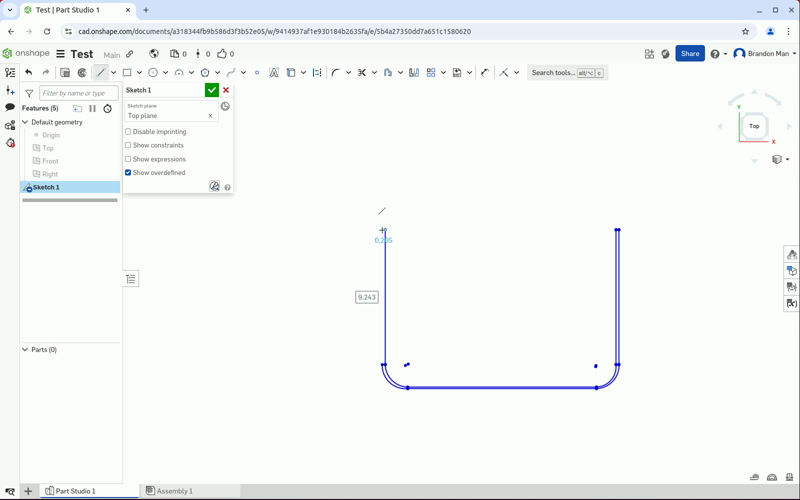
scroll(6)
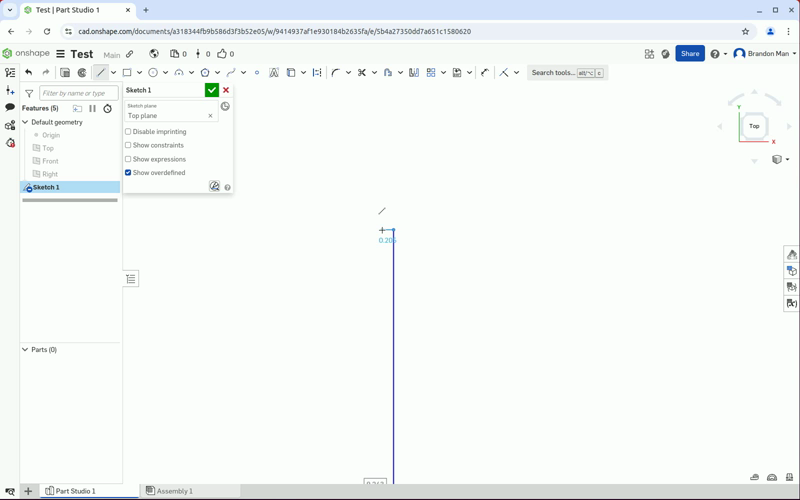
click(382, 229)
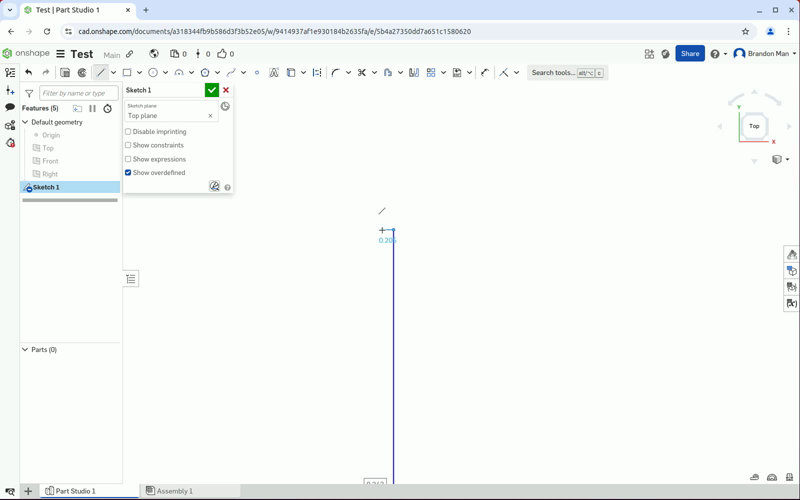
scroll(-6)
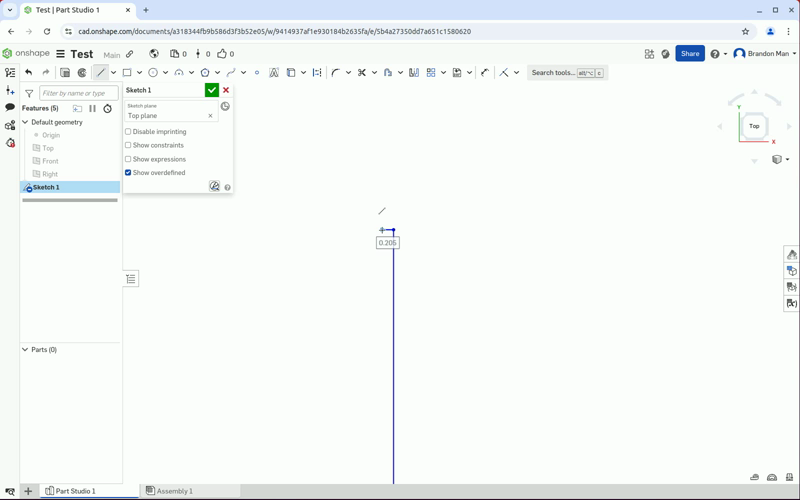
scroll(-6)
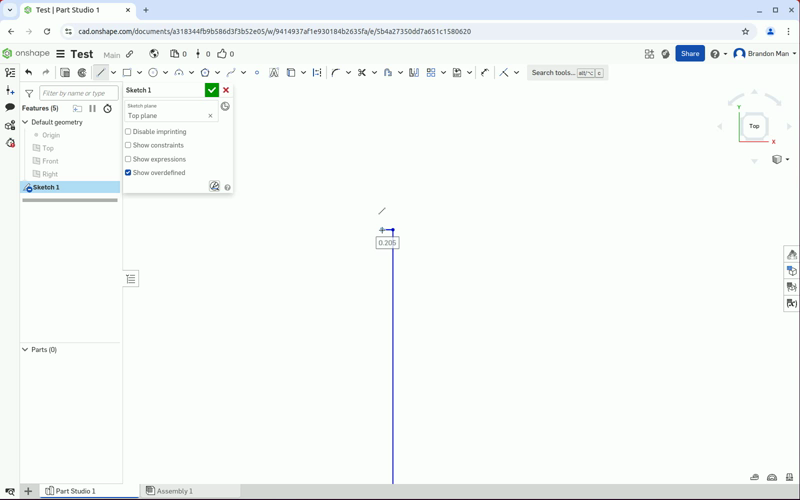
scroll(-6)
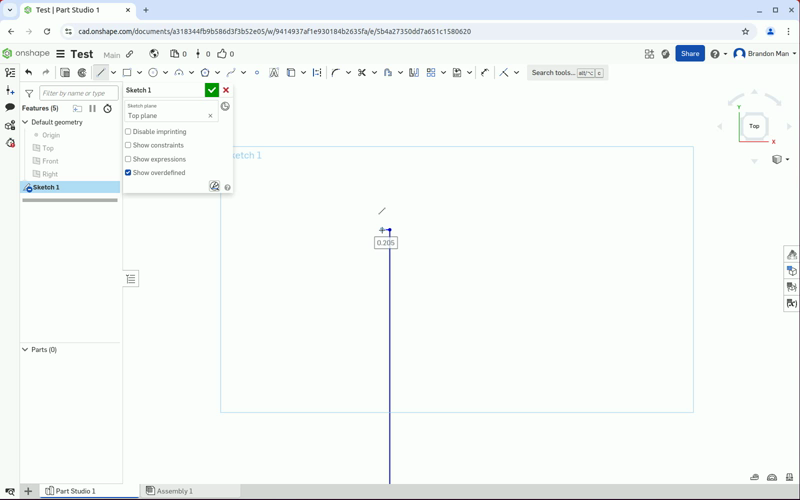
scroll(-6)
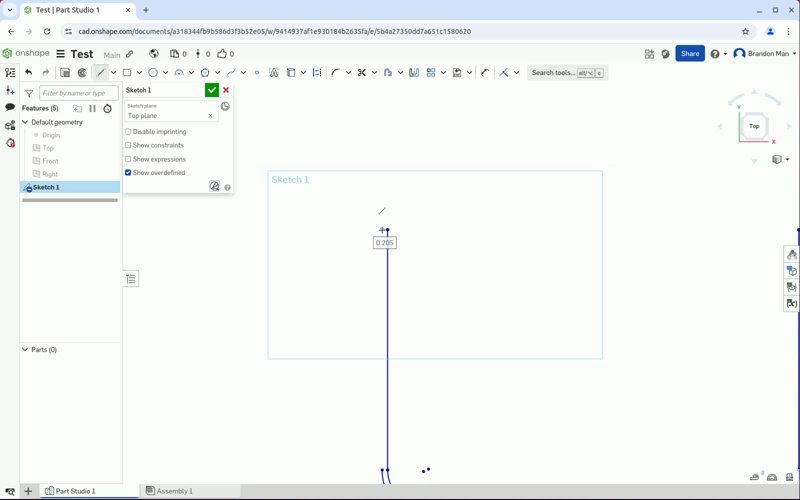
scroll(-6)
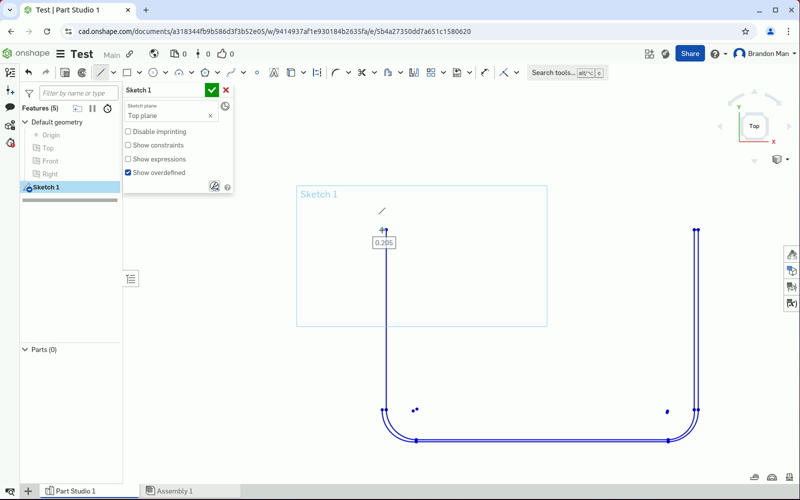
scroll(-6)
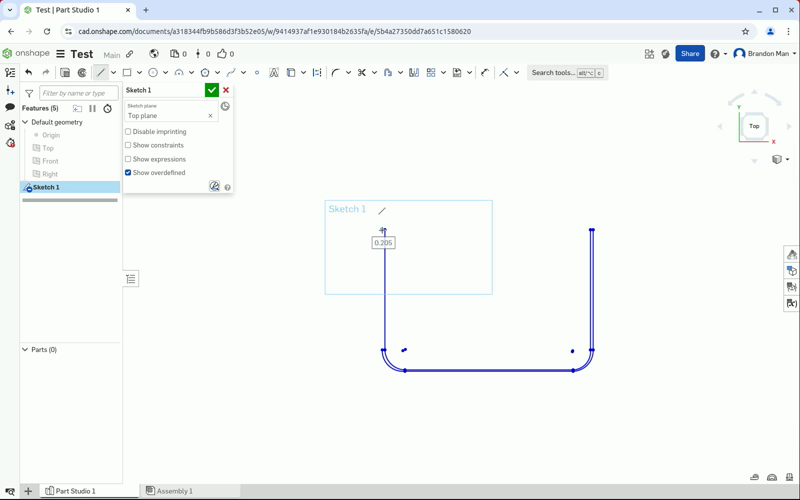
scroll(-6)
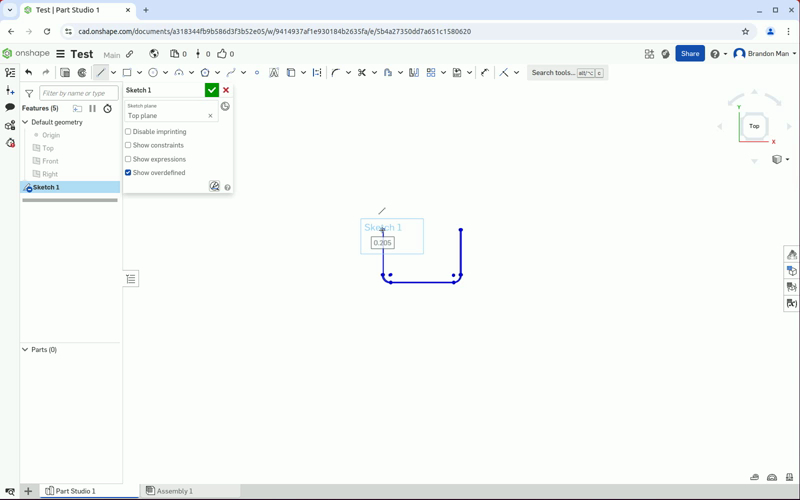
key_up(shift)
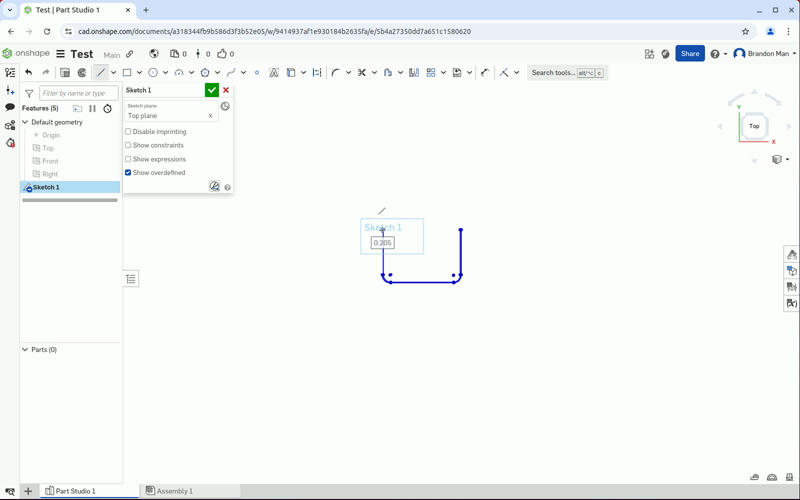
mouse_move(412, 229)
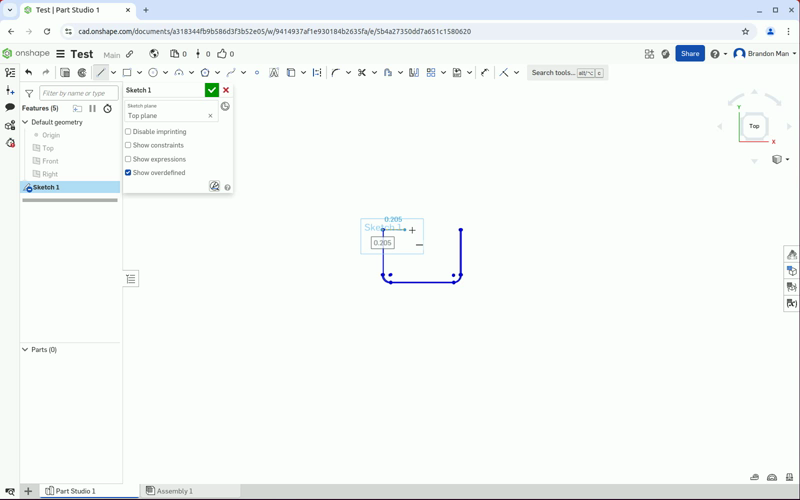
key_down(shift)
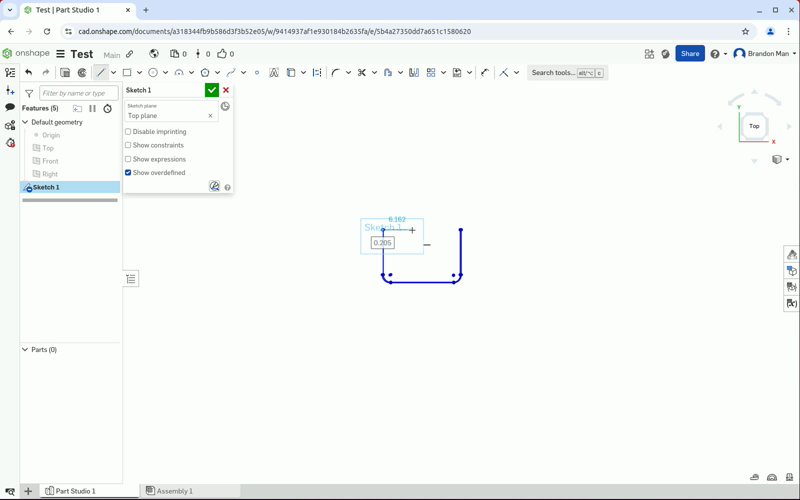
mouse_move(382, 274)
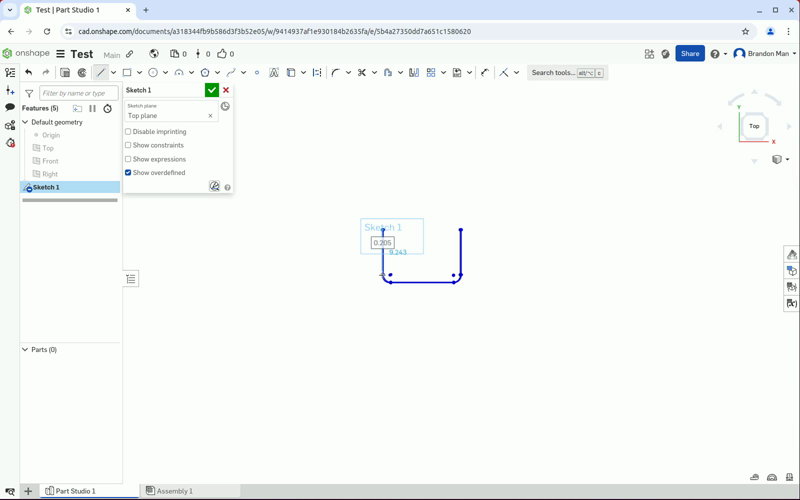
scroll(6)
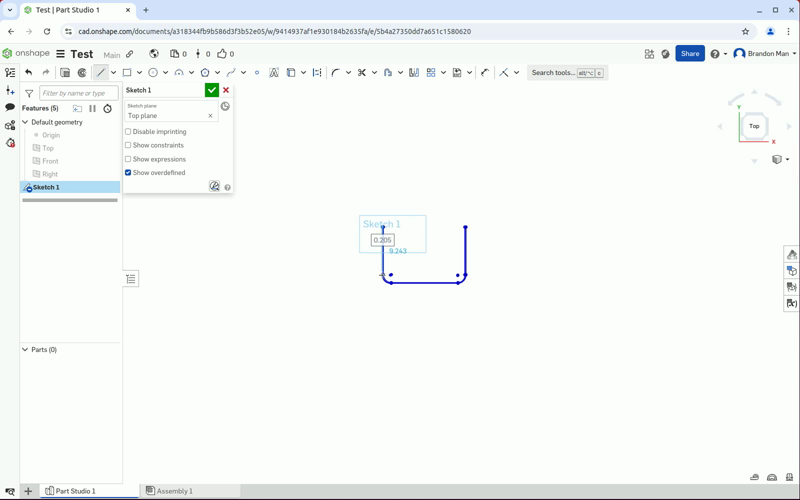
scroll(6)
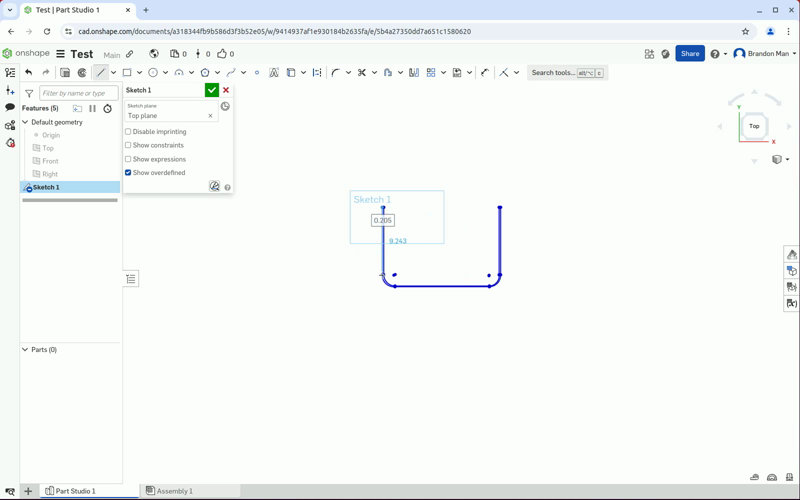
scroll(6)
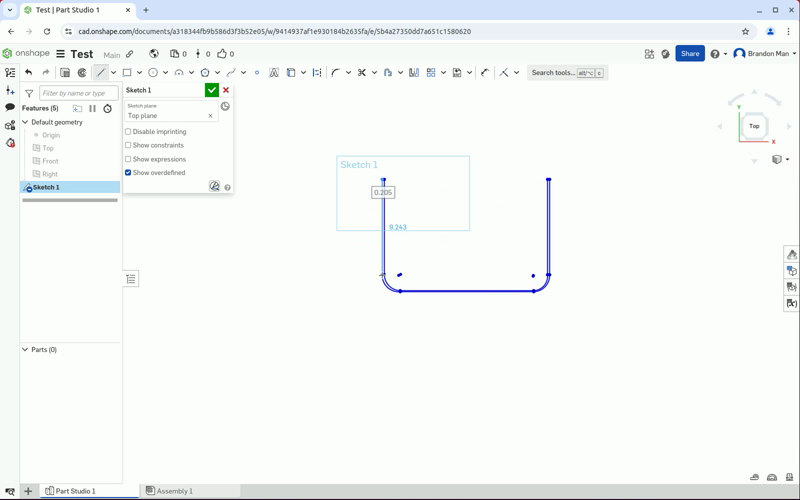
scroll(6)
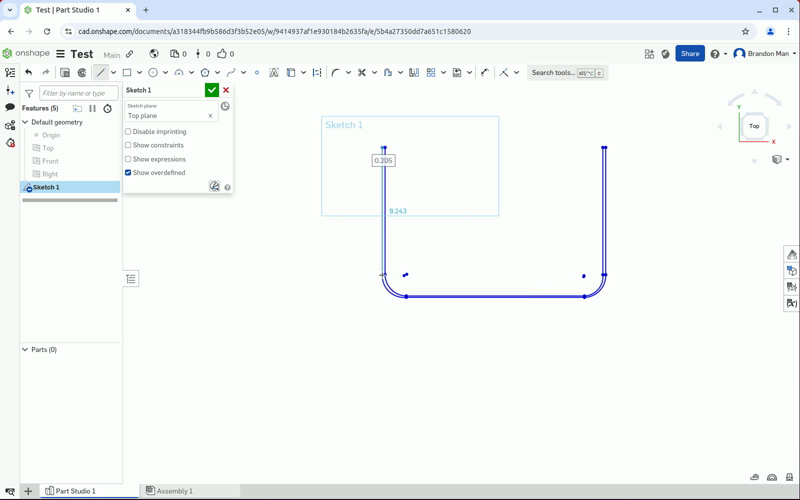
scroll(6)
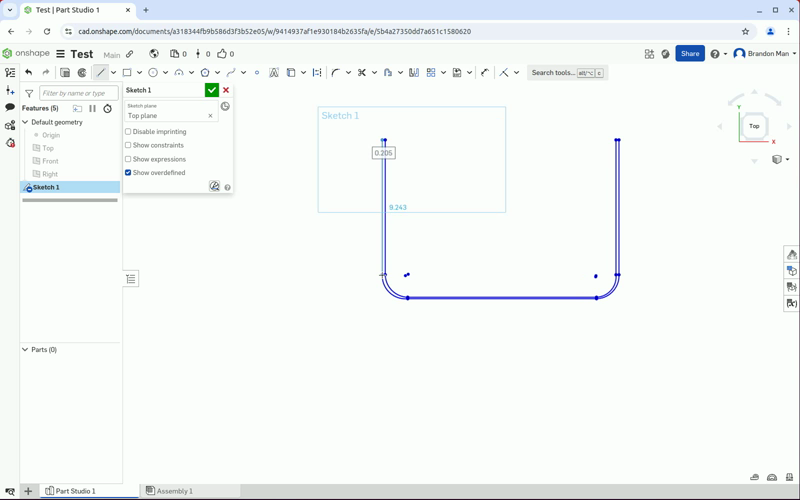
scroll(6)
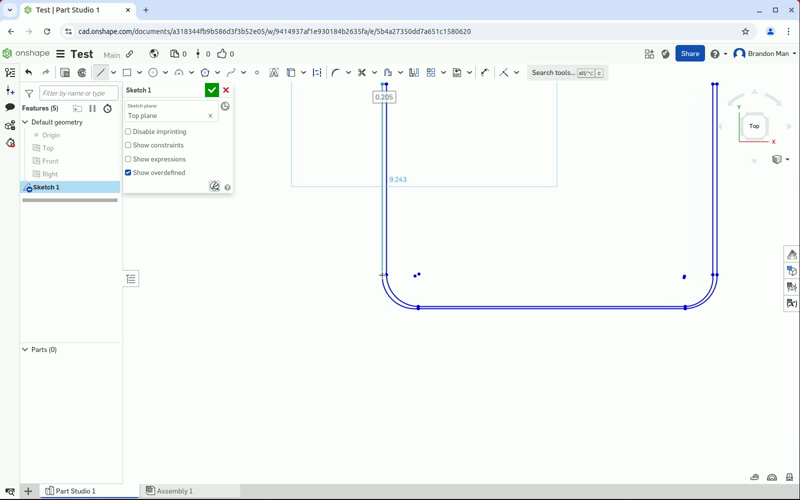
scroll(6)
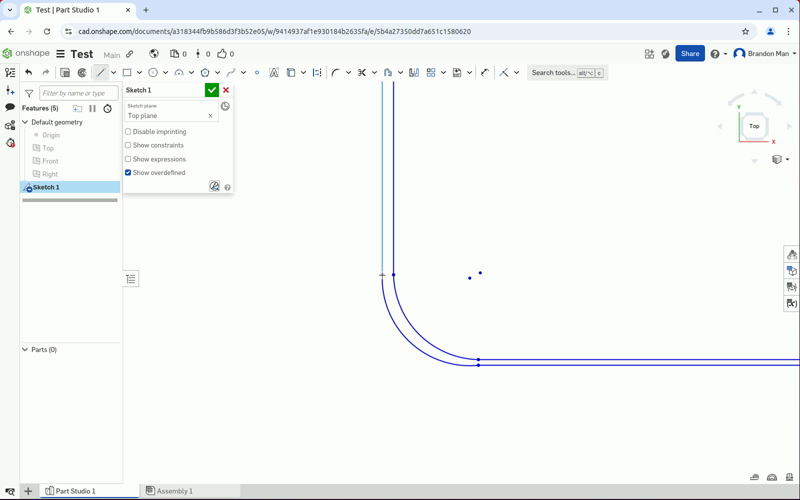
key_up(shift)
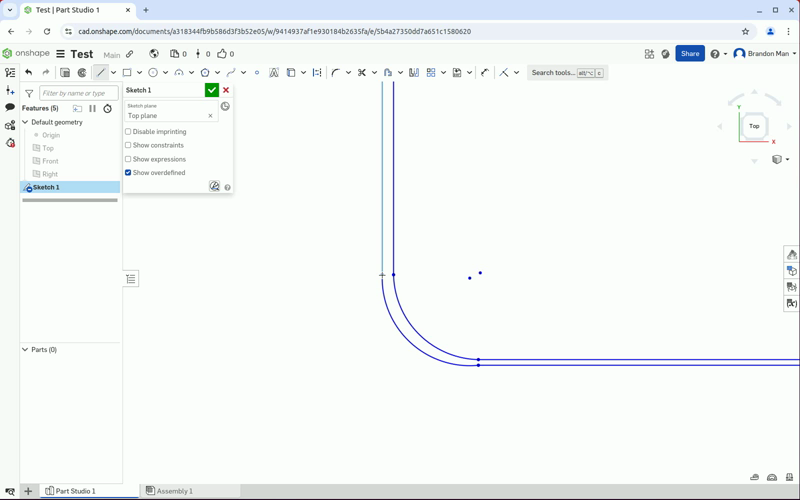
click(382, 274)
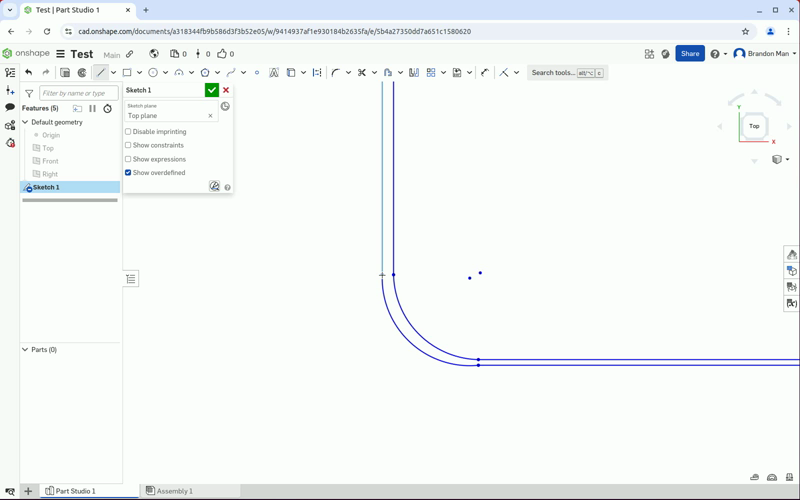
scroll(-6)
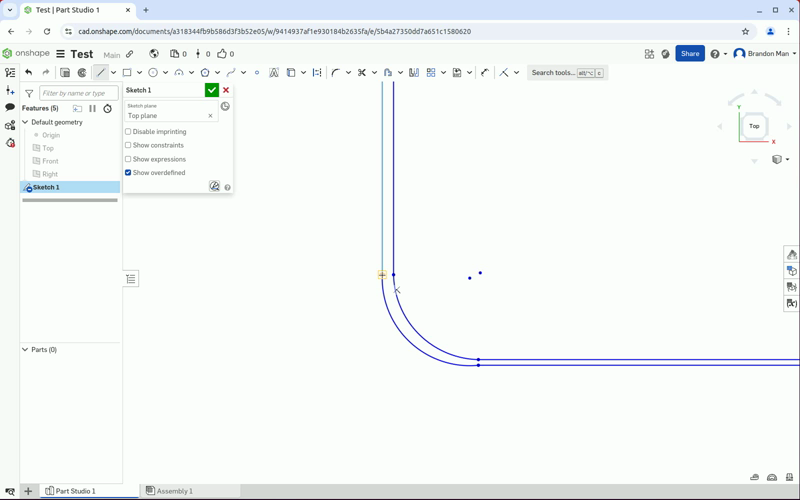
scroll(-6)
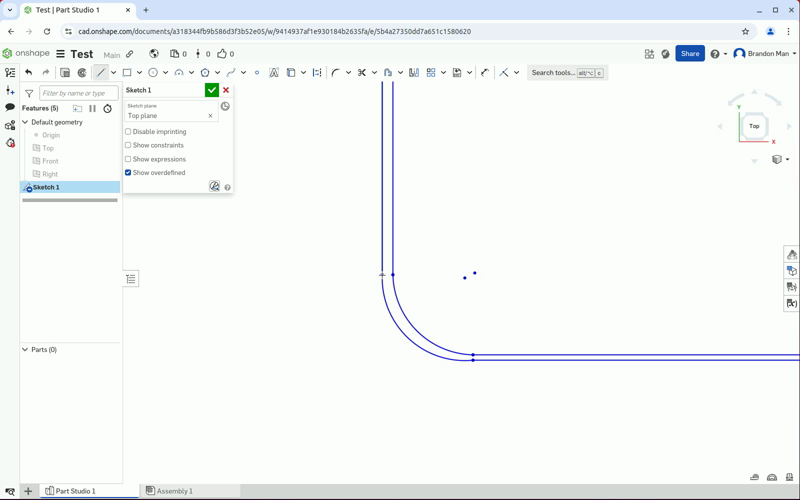
scroll(-6)
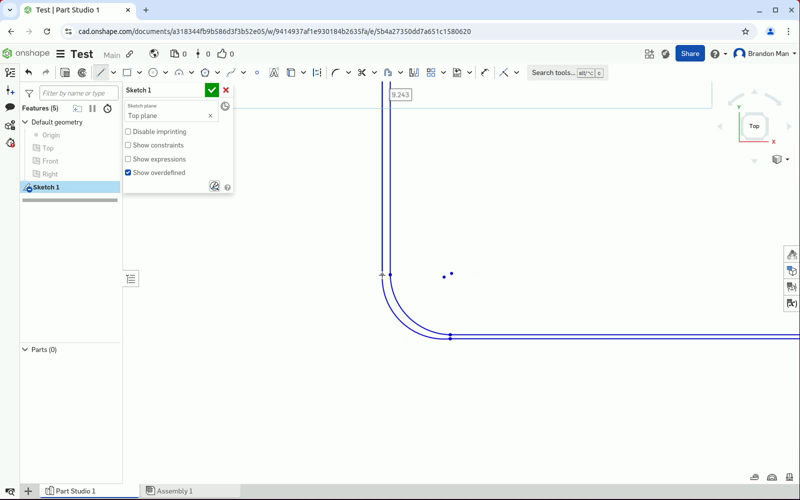
scroll(-6)
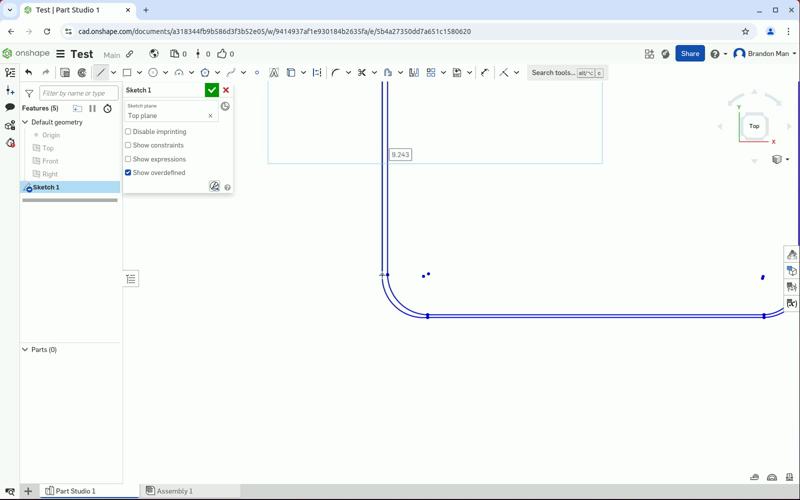
scroll(-6)
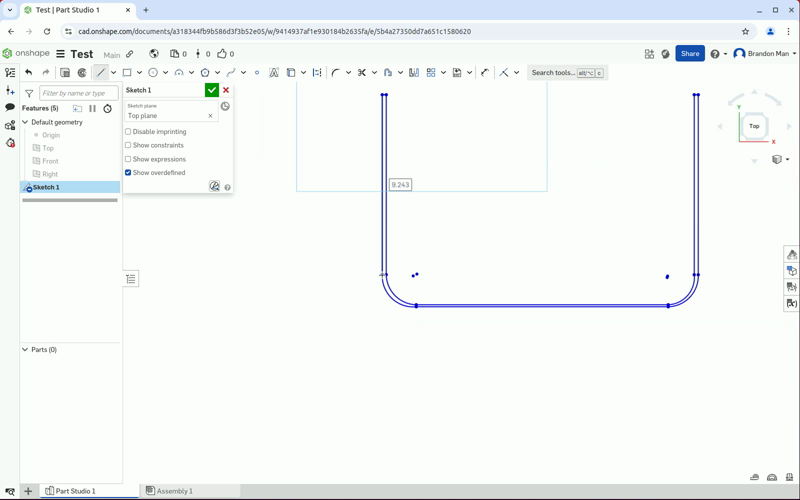
scroll(-6)
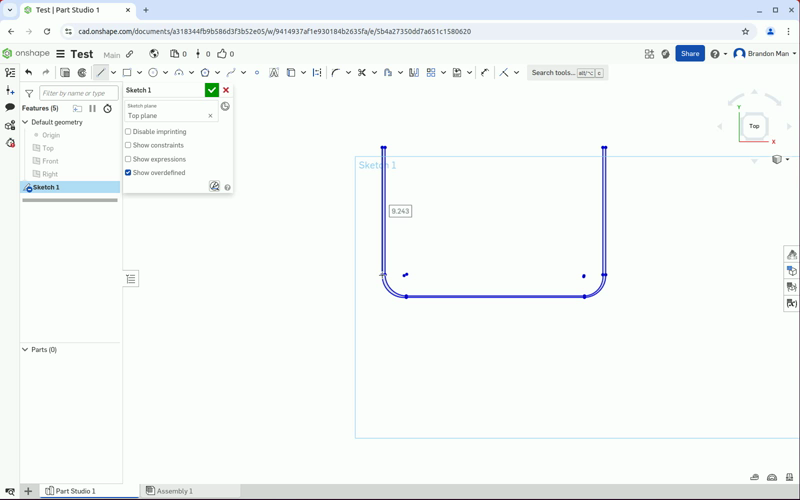
scroll(-6)
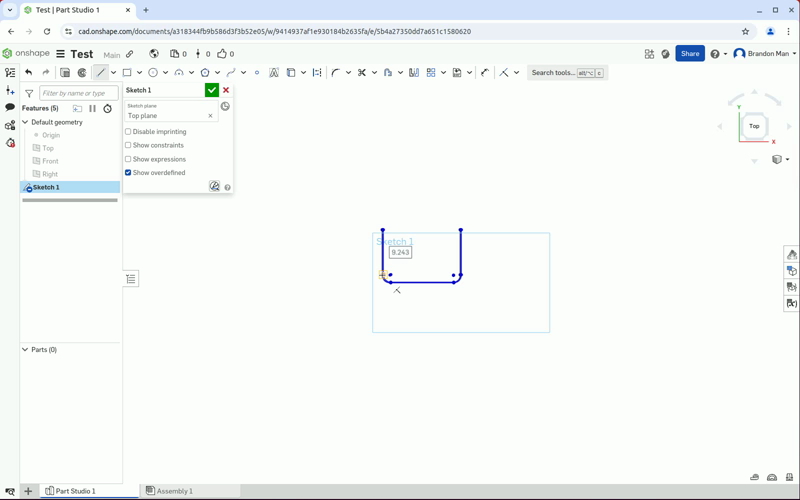
key(esc)
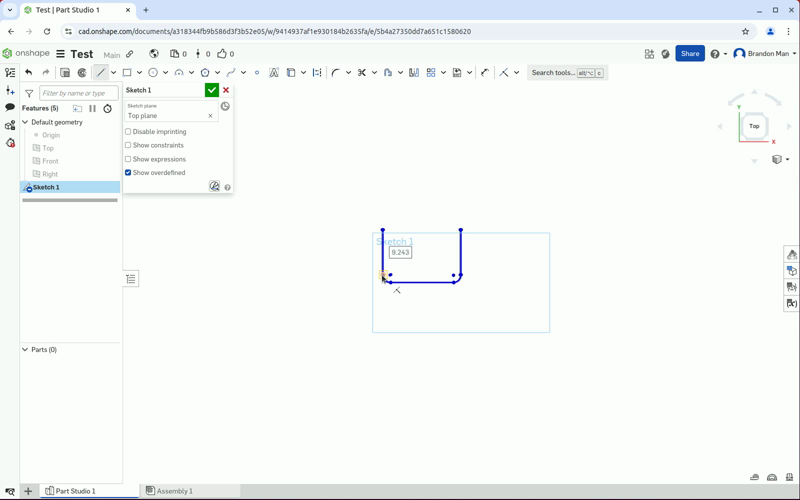
mouse_move(421, 282)
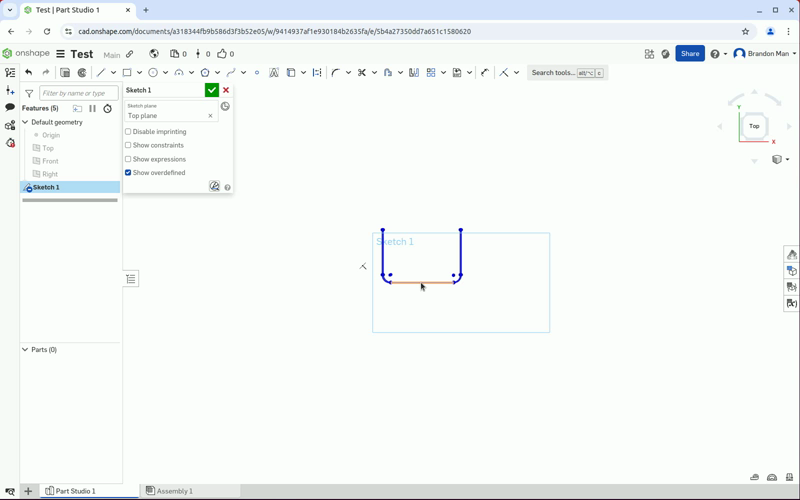
scroll(6)
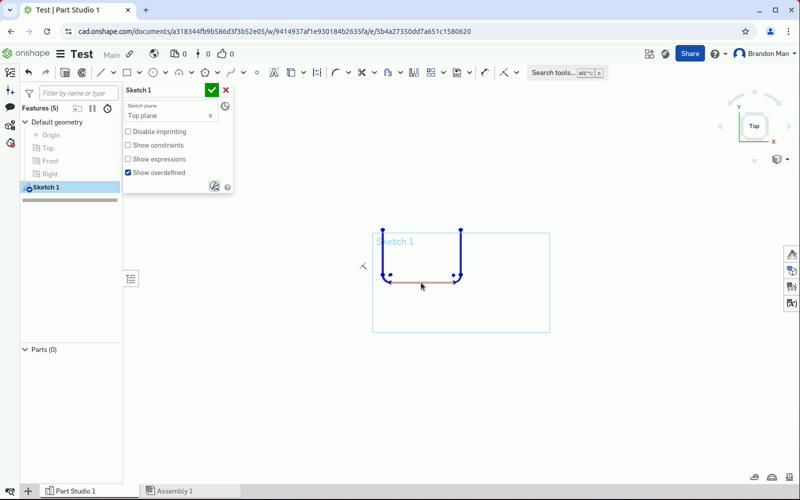
scroll(6)
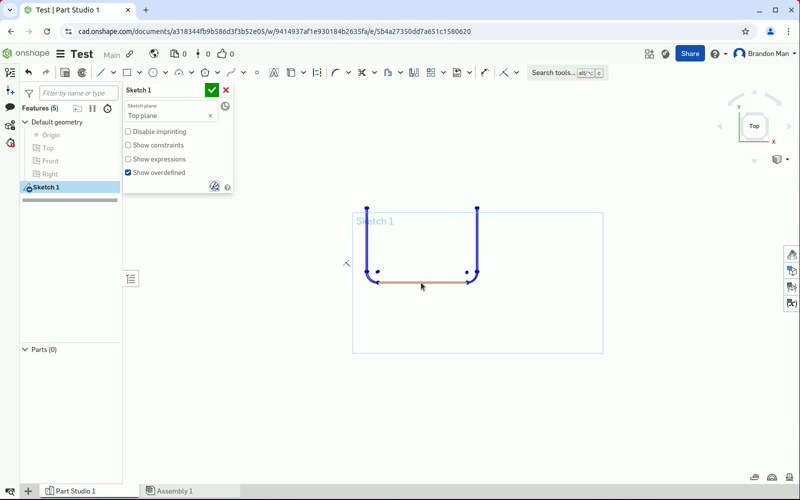
scroll(6)
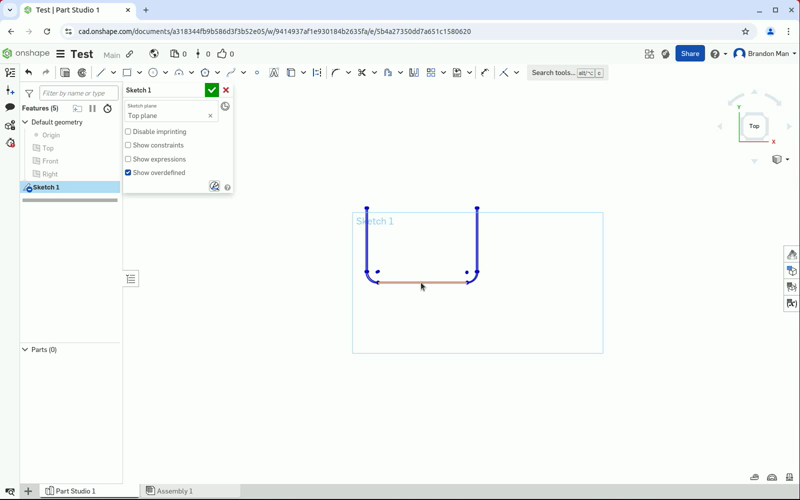
scroll(6)
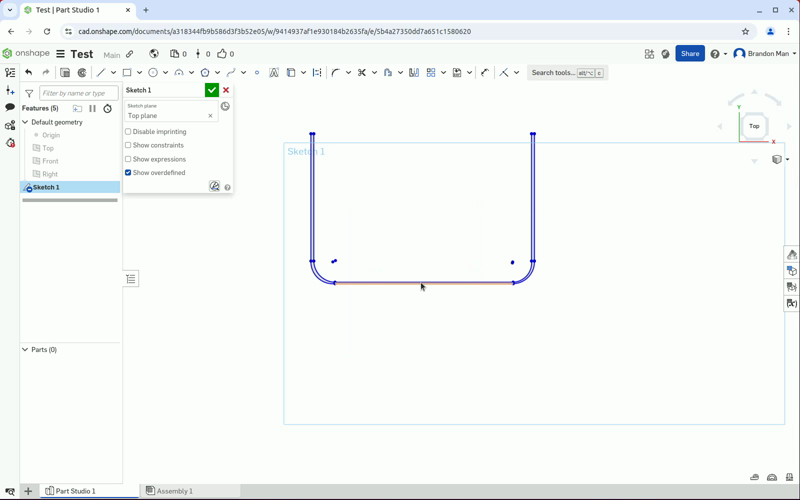
scroll(6)
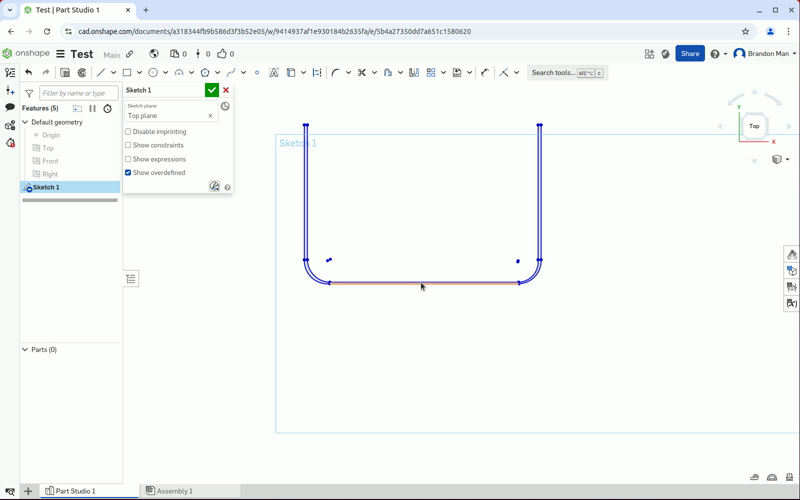
scroll(6)
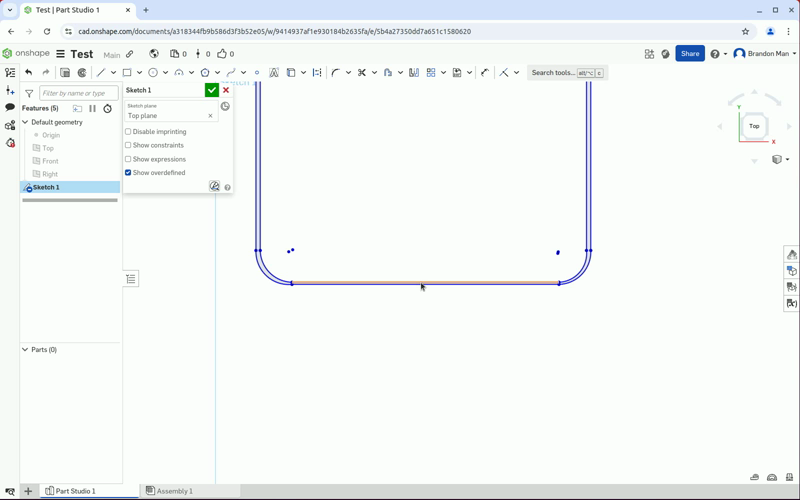
scroll(6)
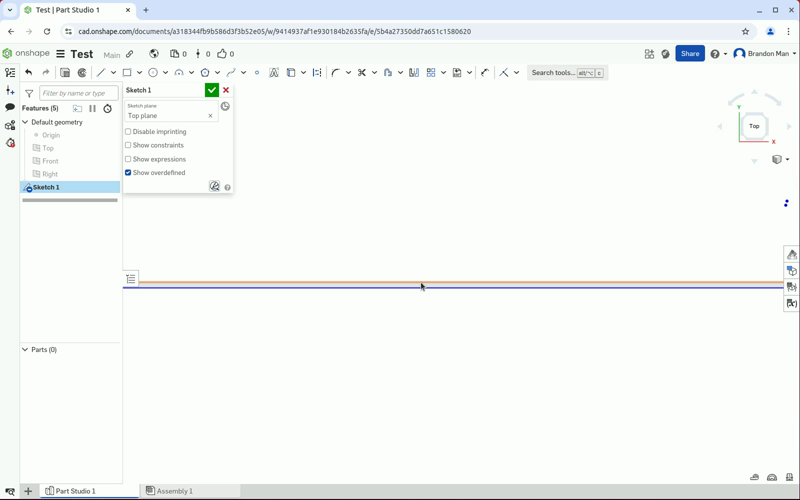
click(421, 282)
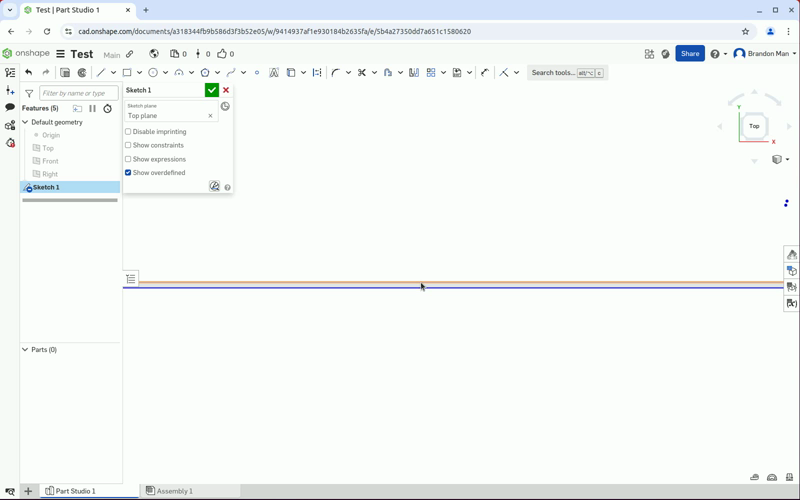
scroll(-6)
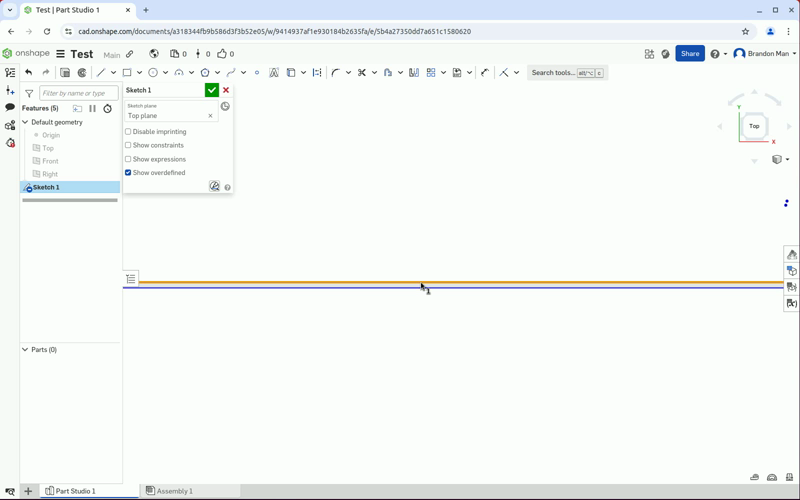
scroll(-6)
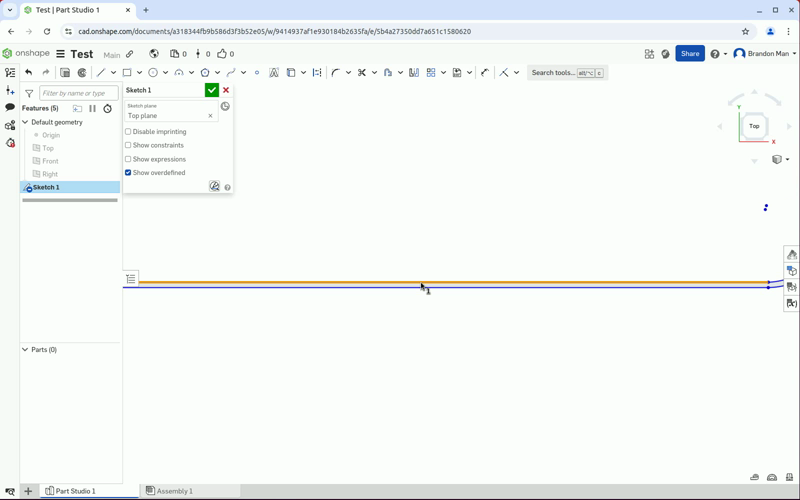
scroll(-6)
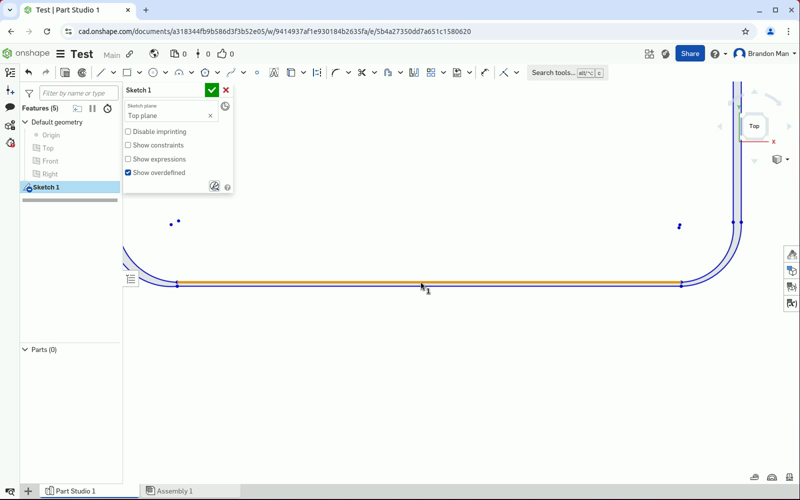
scroll(-6)
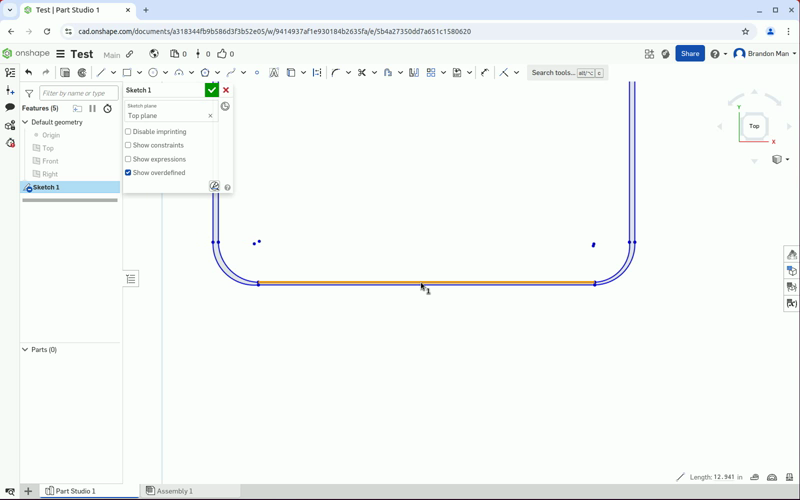
scroll(-6)
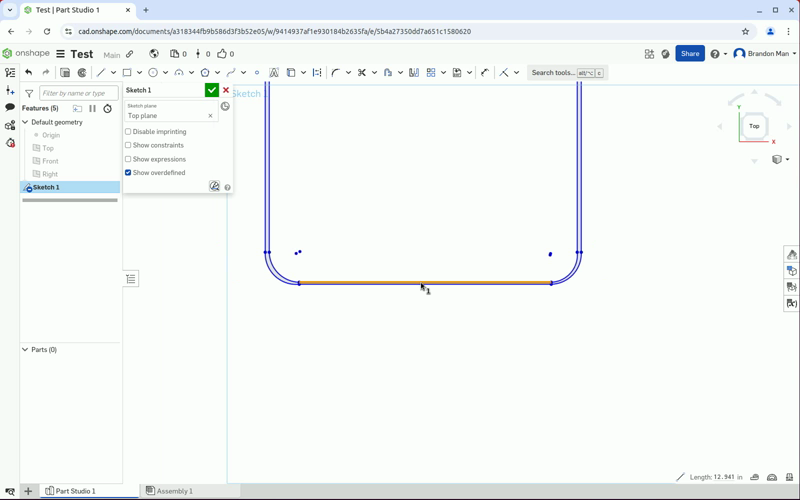
scroll(-6)
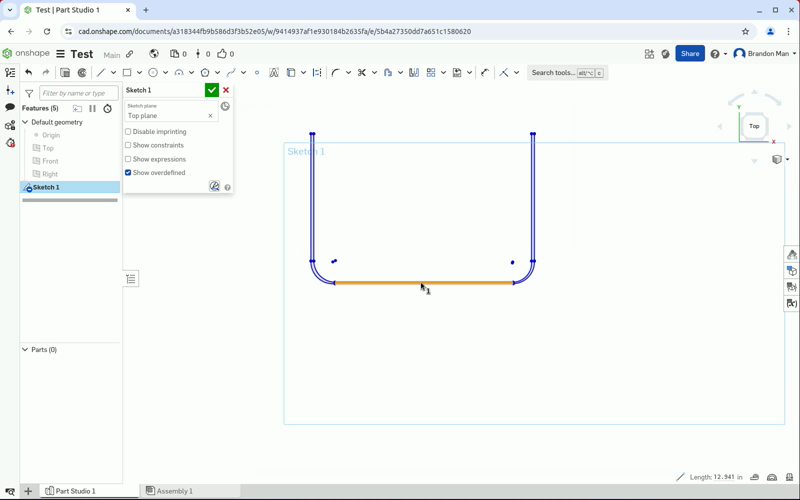
scroll(-6)
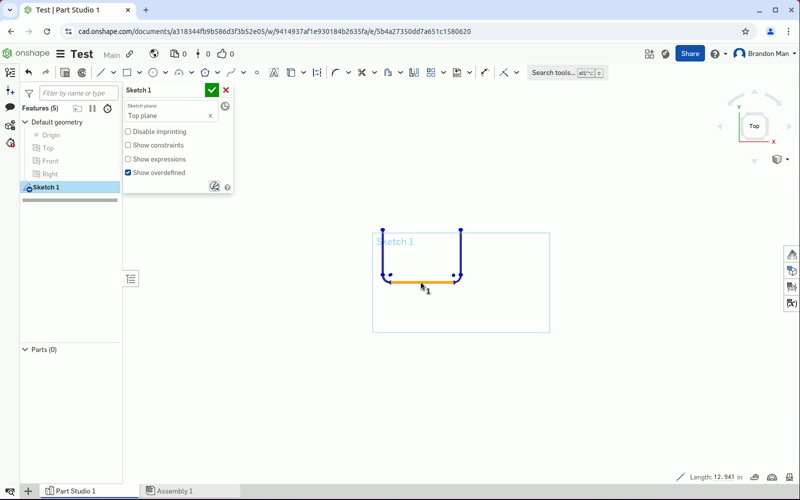
mouse_move(73, 352)
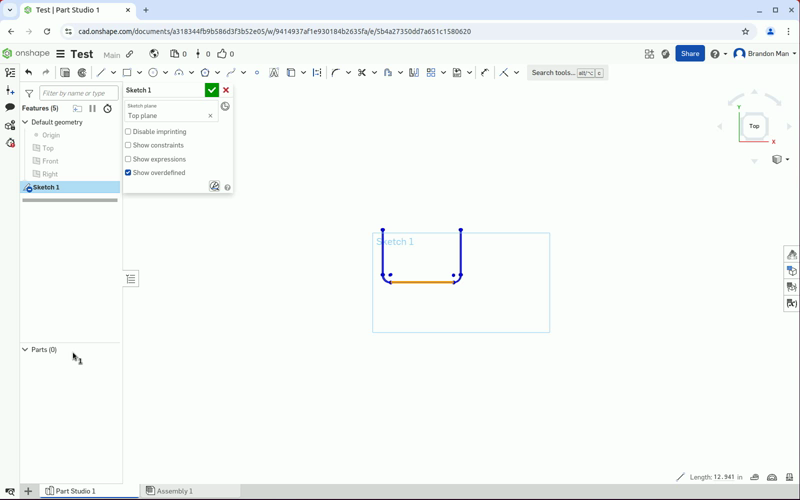
key(shift+y)
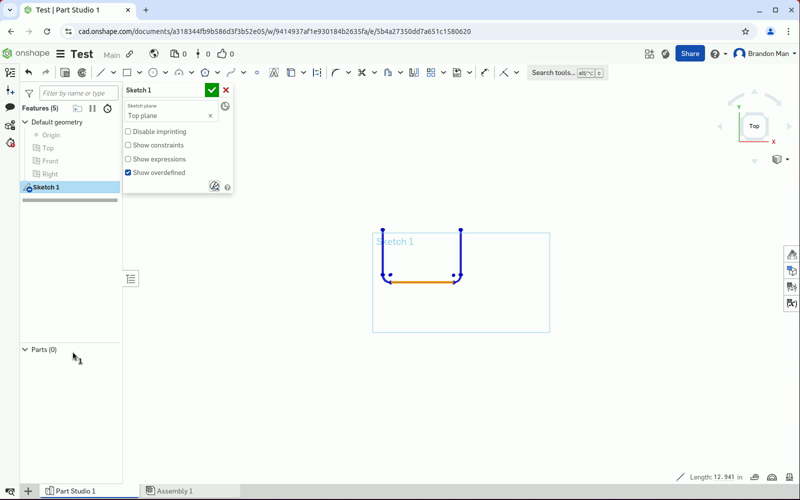
key(shift+e)
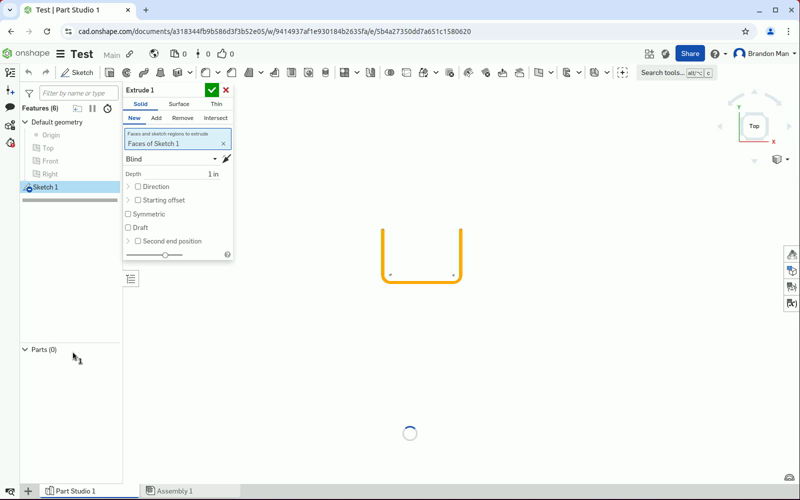
mouse_move(143, 106)
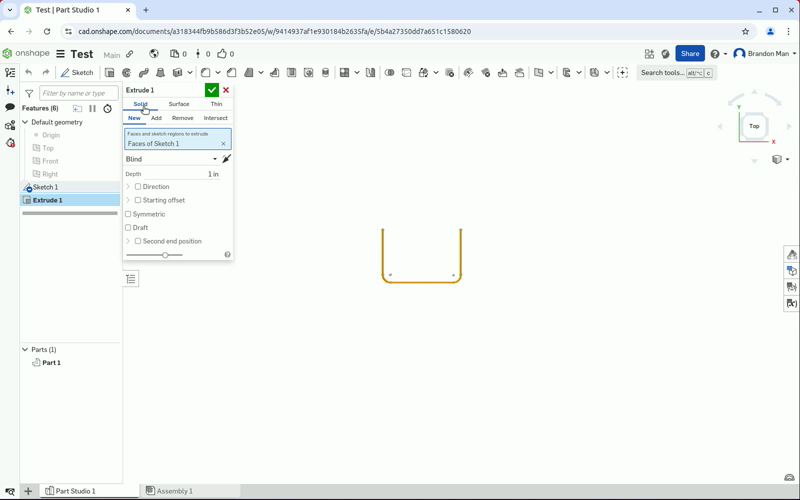
click(143, 106)
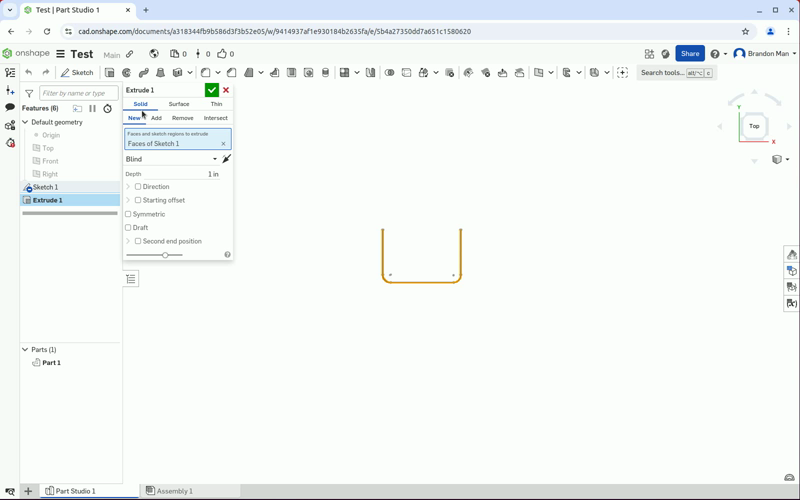
mouse_move(137, 120)
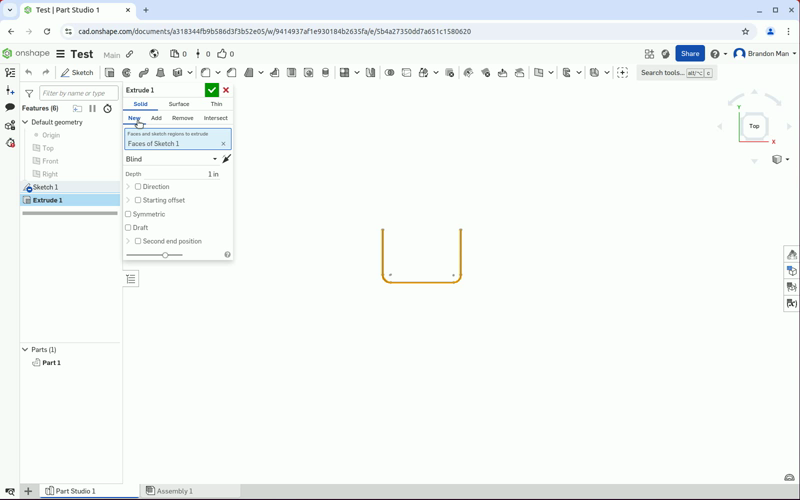
click(137, 120)
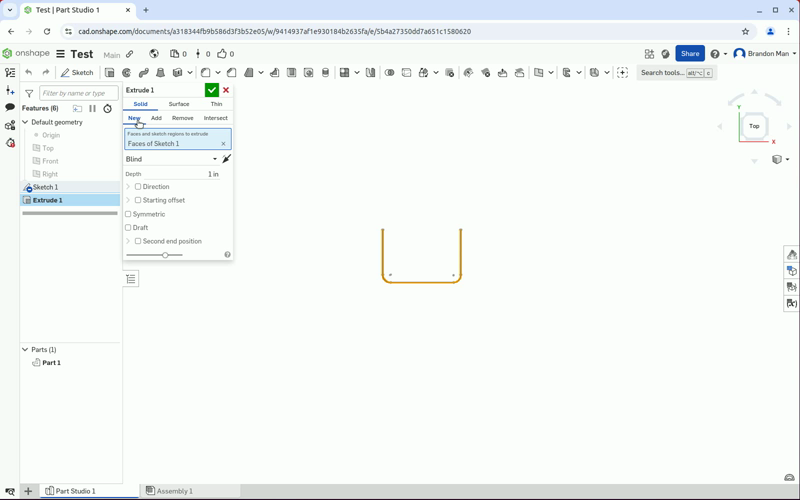
key(tab, 4)
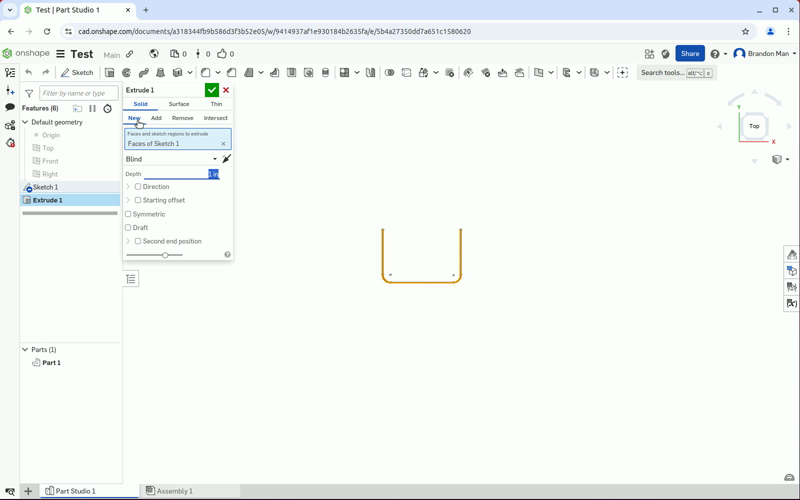
text(22.868)
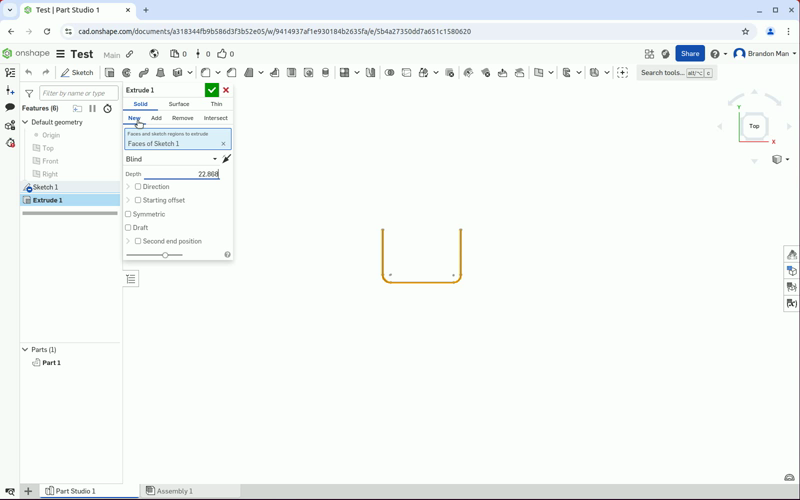
key(enter)
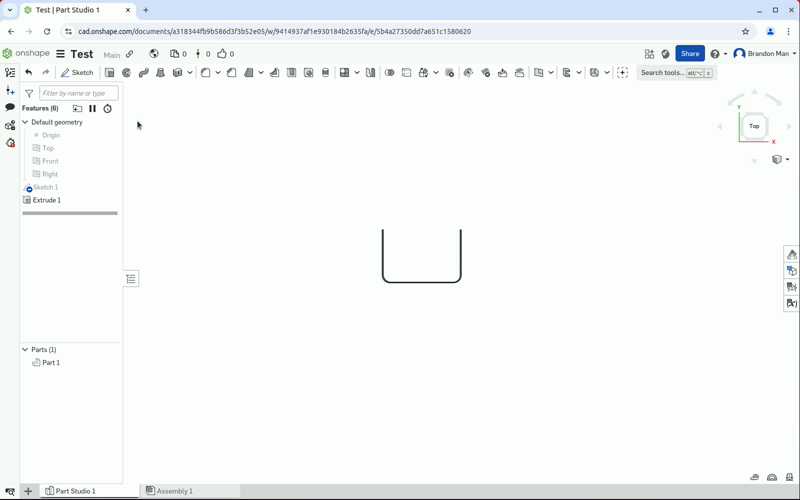
key(shift+h)
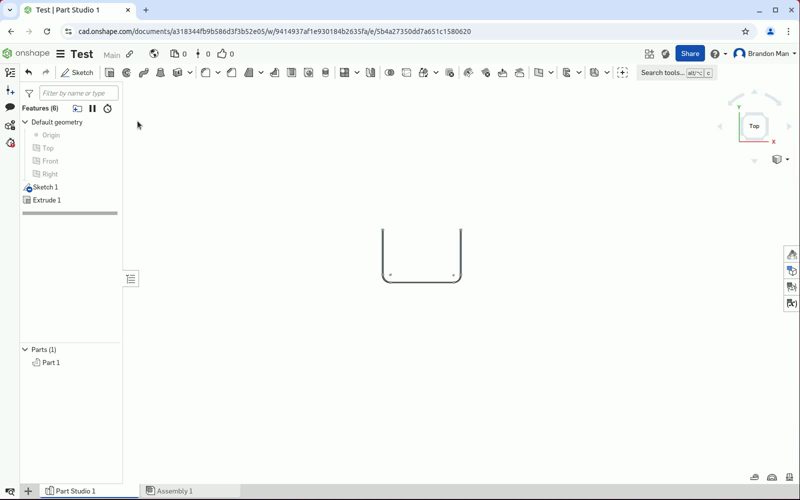
key(shift+h)
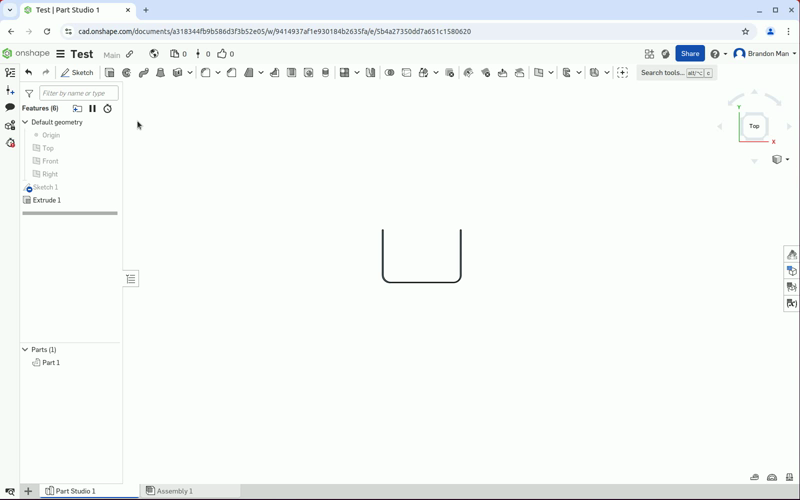
mouse_move(73, 189)
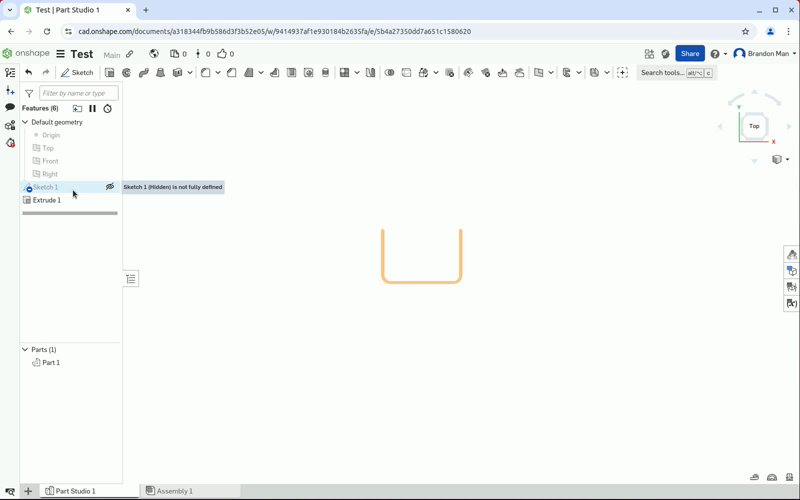
click(73, 189)
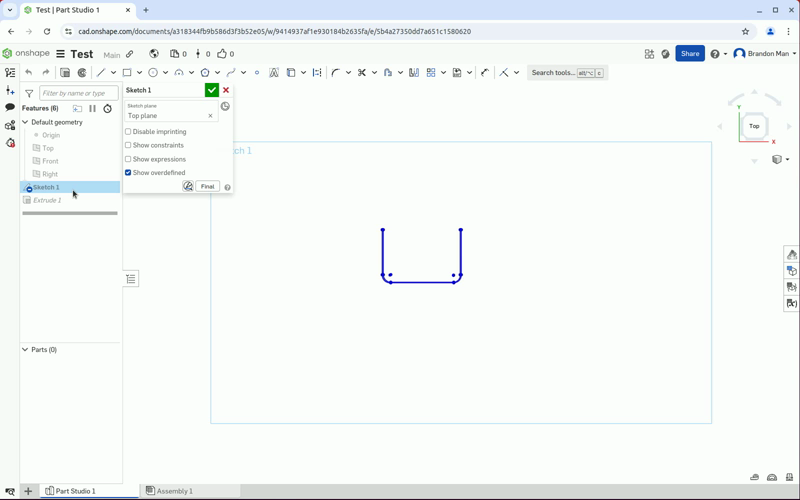
mouse_move(229, 92)
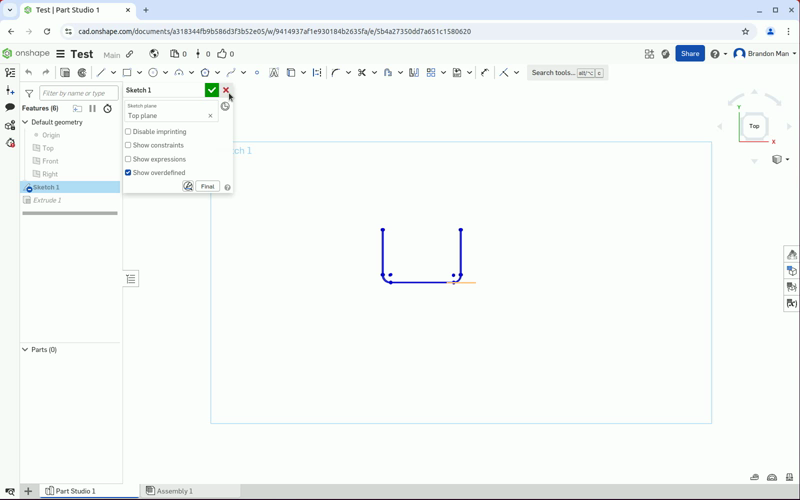
click(229, 92)
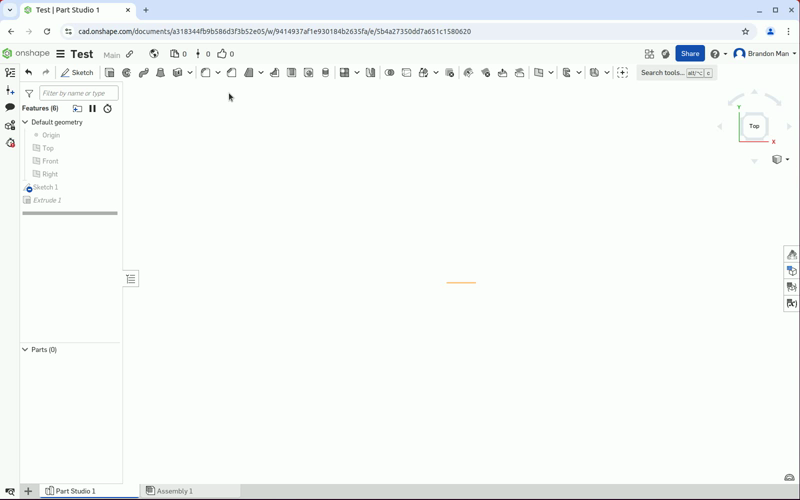
mouse_move(73, 352)
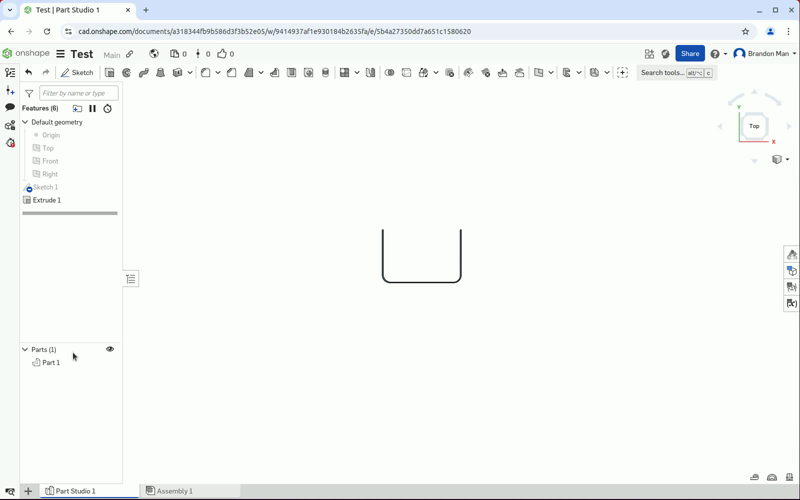
key(y)
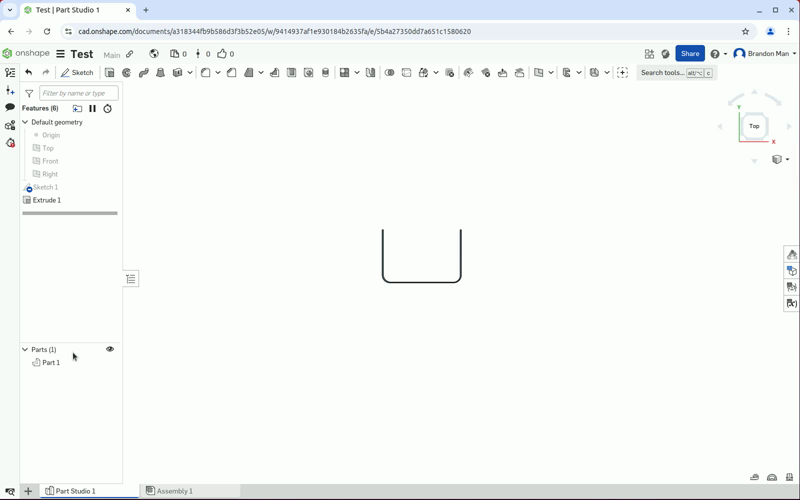
key(shift+p)
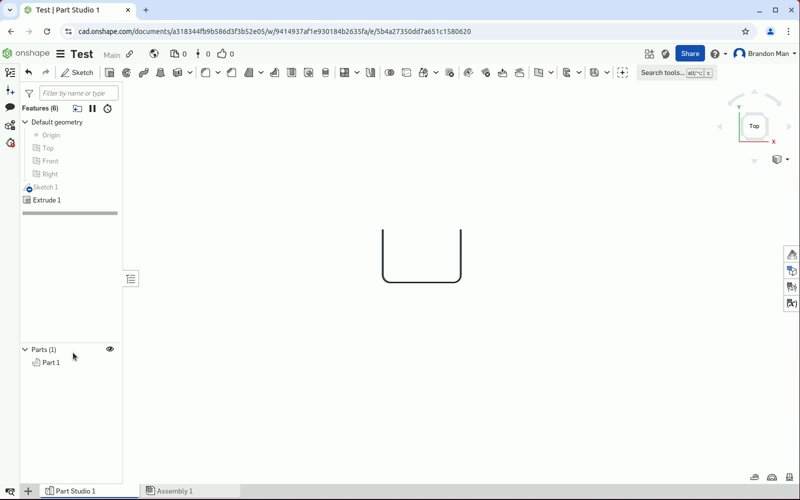
key(space)
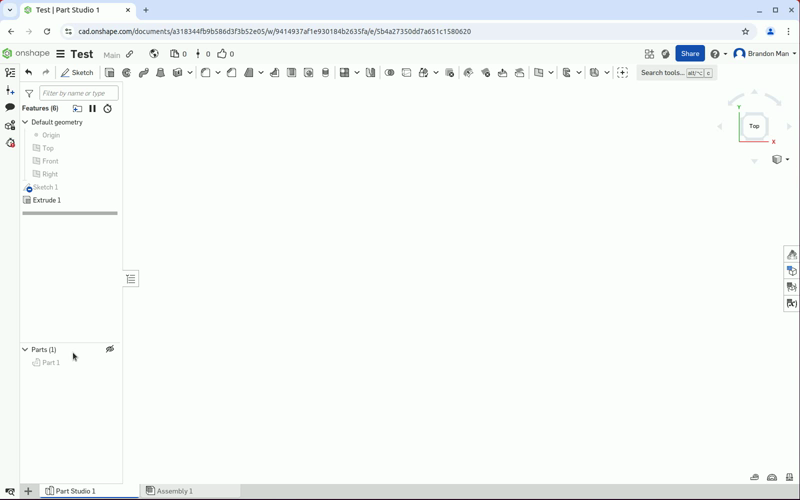
key_down(shift)
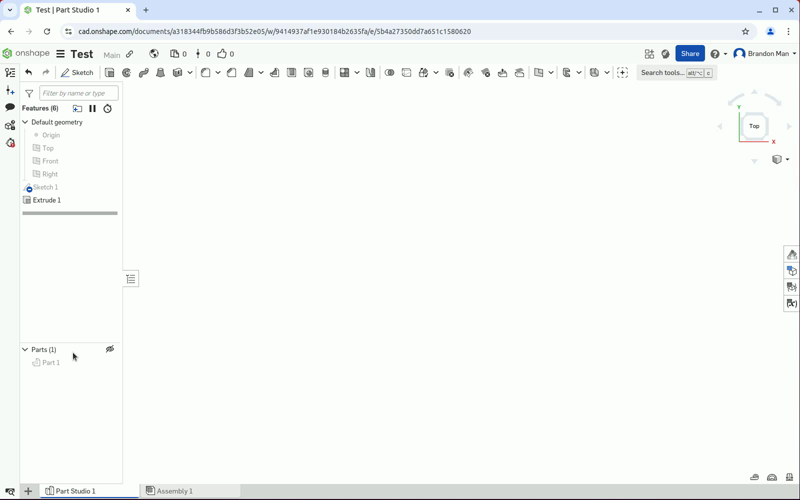
key(up)
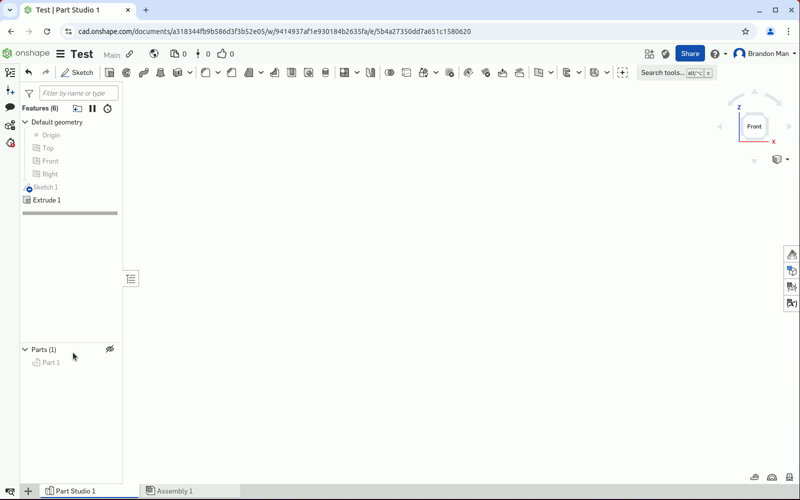
key_up(shift)
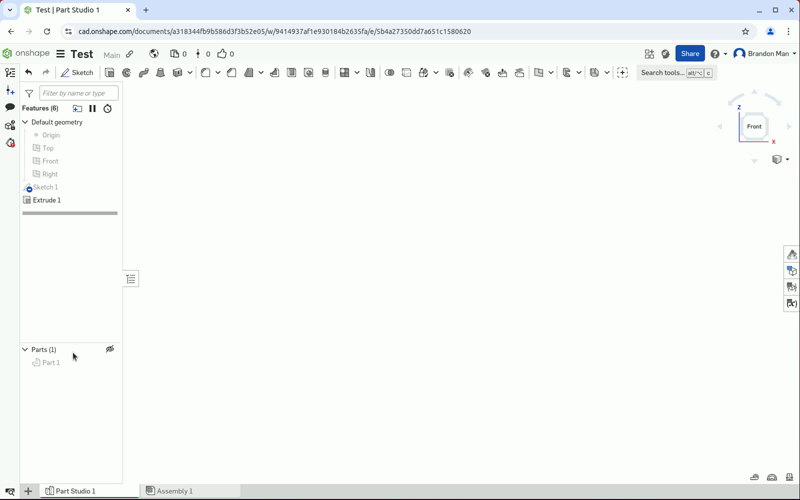
key(space)
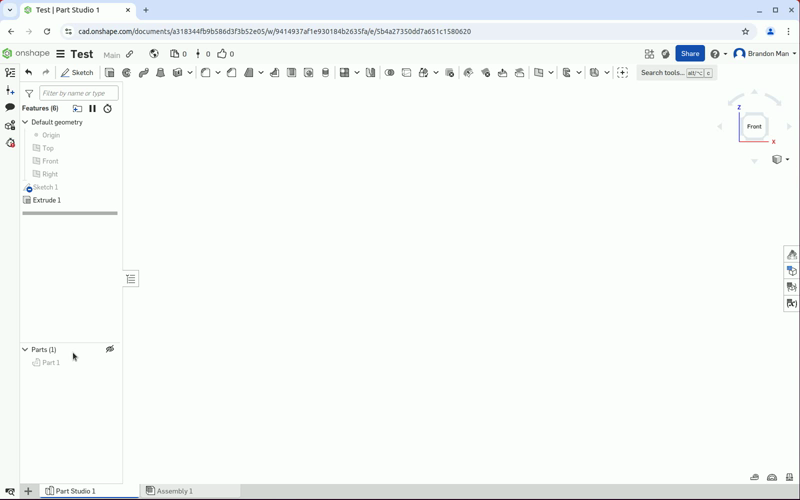
key_down(shift)
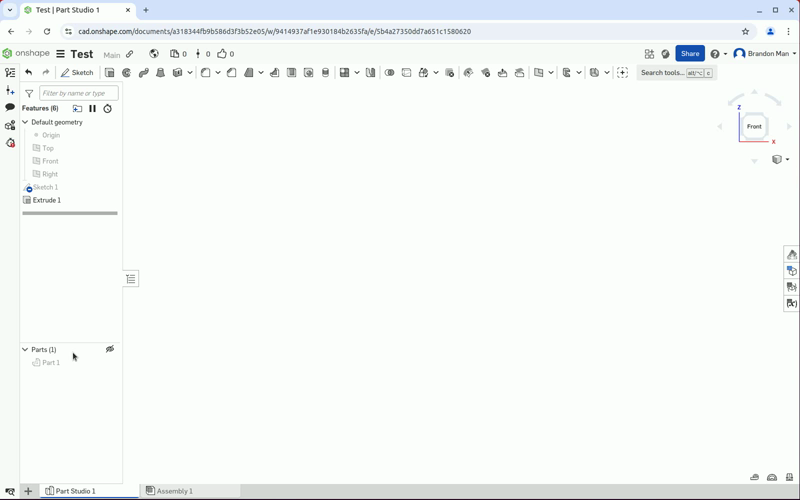
key(left)
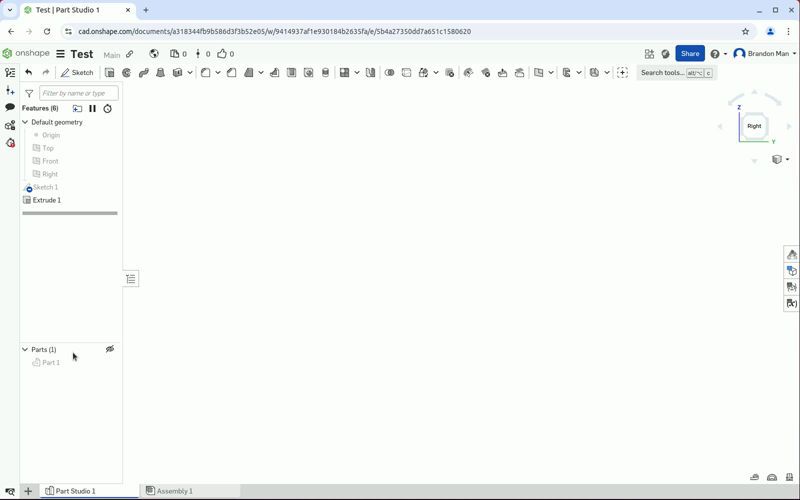
key_up(shift)
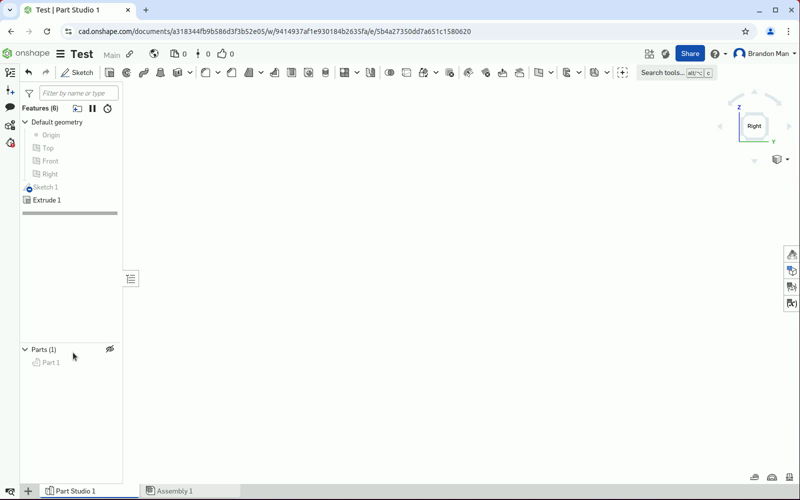
mouse_move(73, 352)
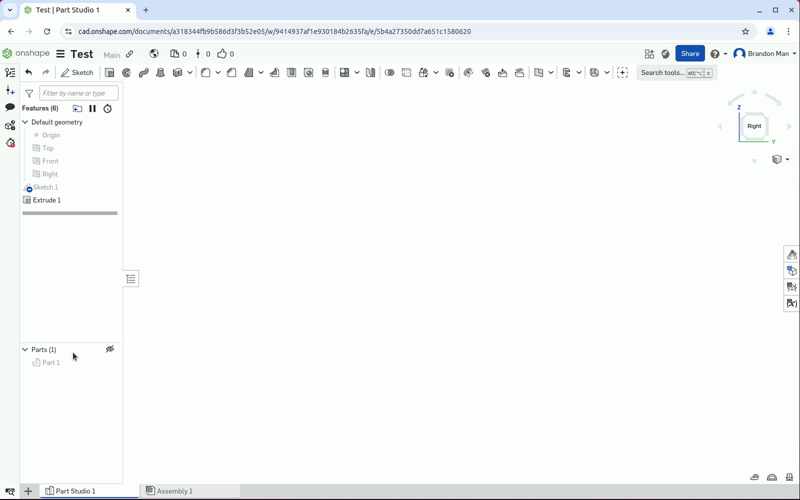
key(shift+y)
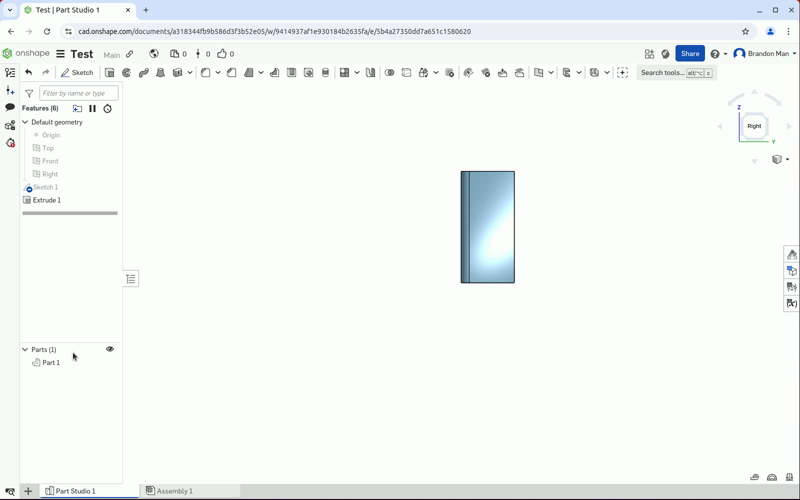
mouse_move(541, 75)
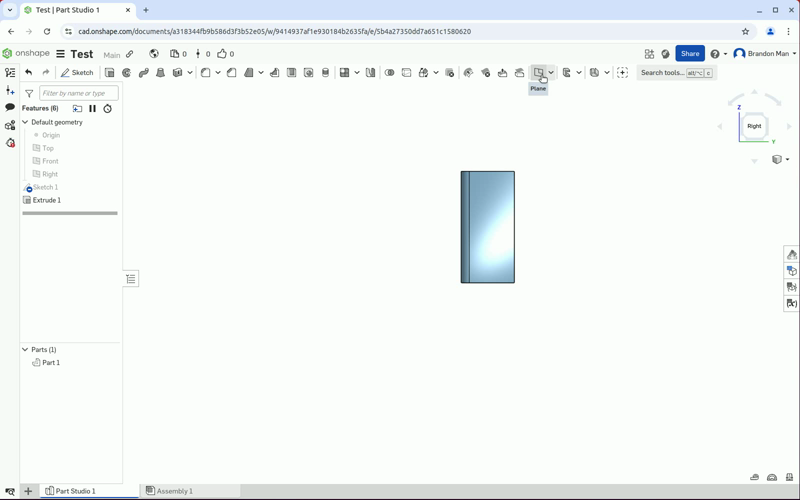
click(541, 75)
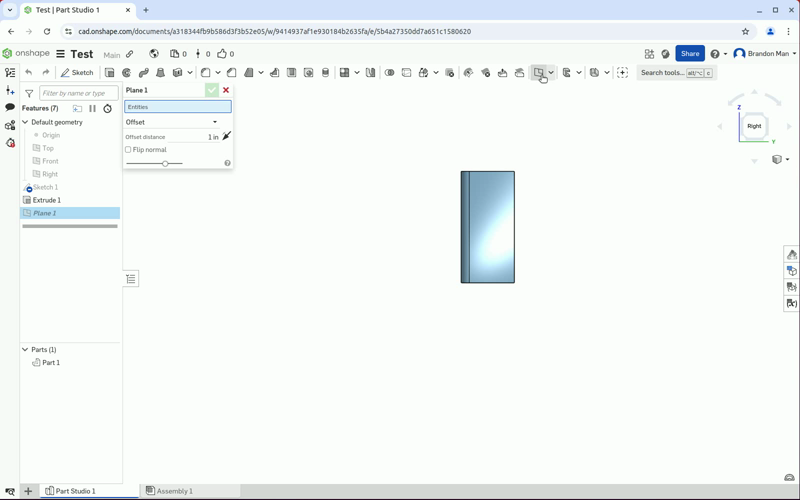
mouse_move(73, 176)
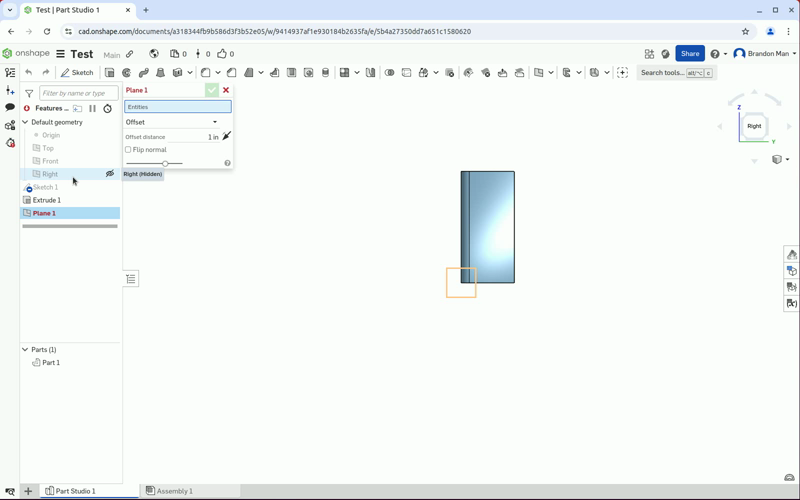
click(73, 176)
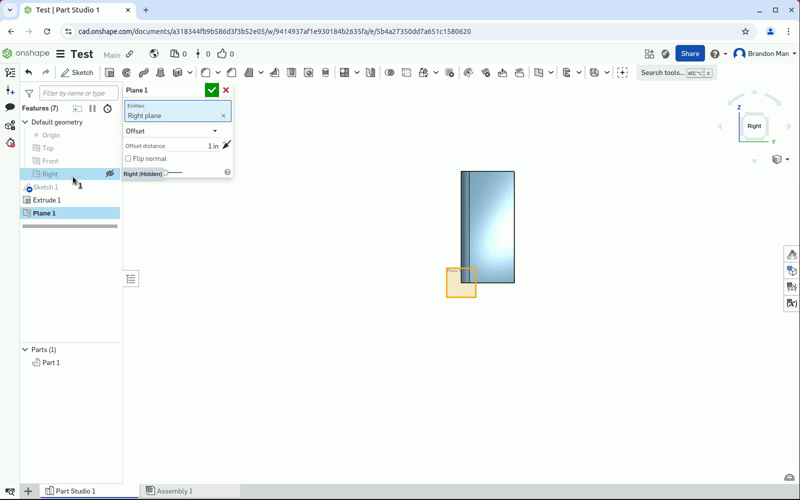
key(tab, 2)
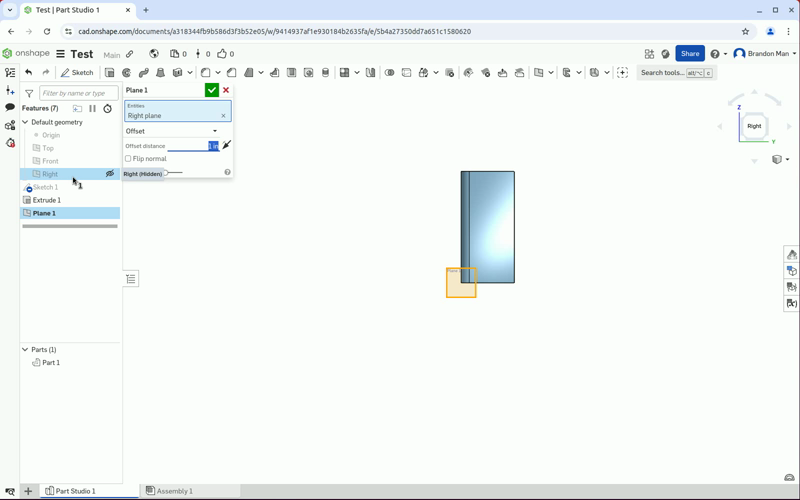
text(16.114)
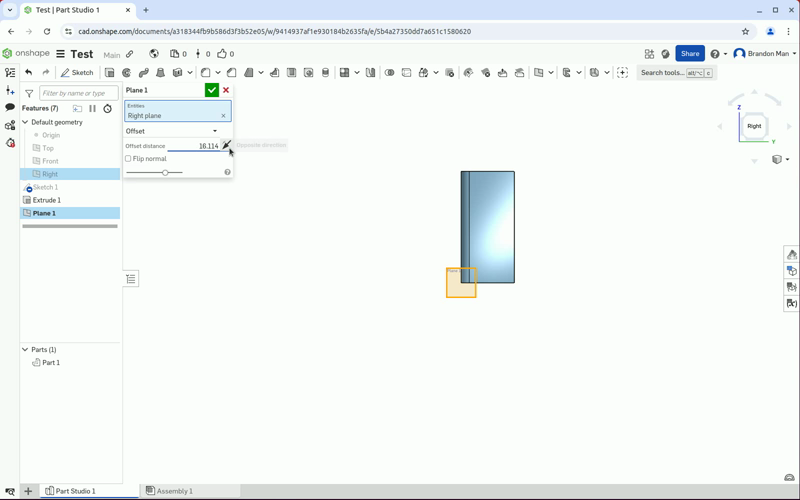
mouse_move(229, 147)
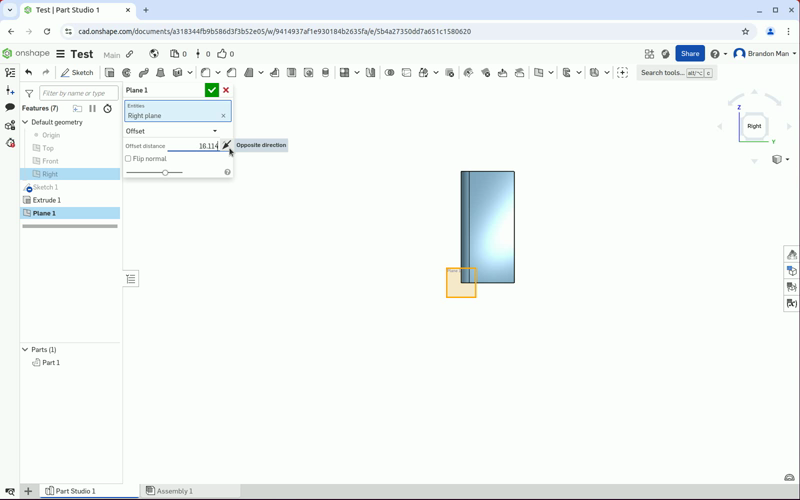
click(229, 147)
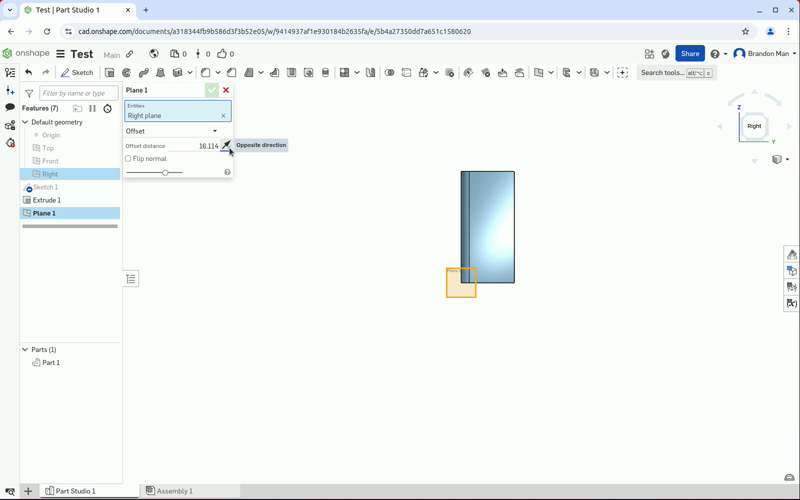
key(enter, 2)
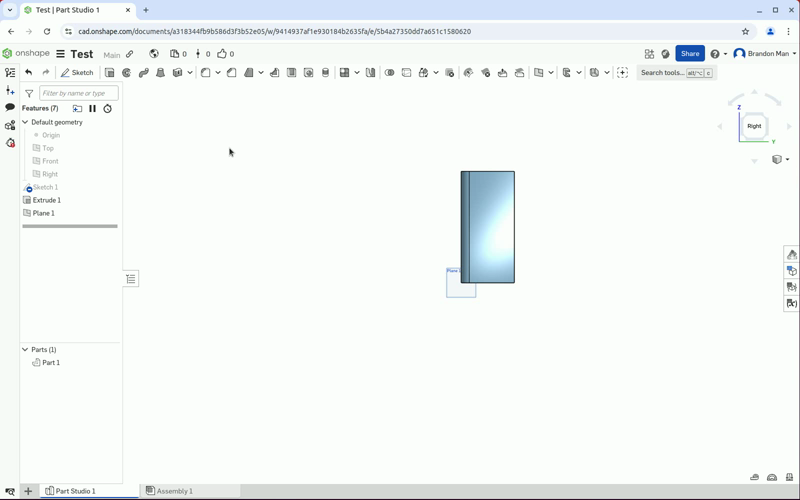
key(shift+s)
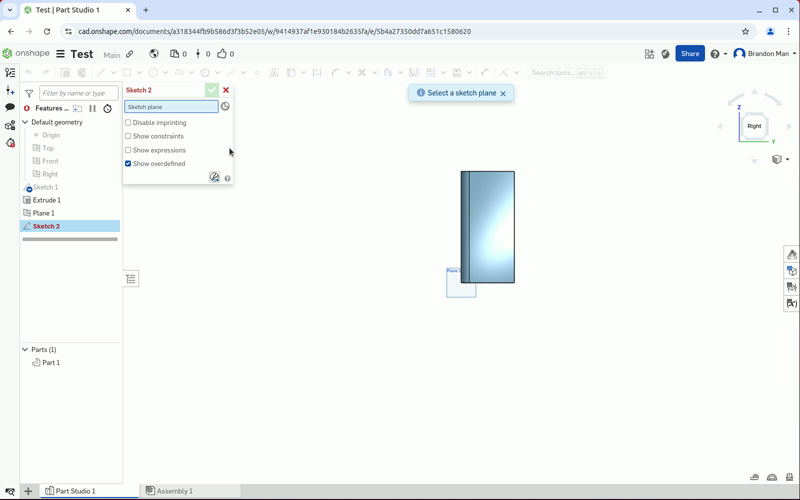
mouse_move(73, 215)
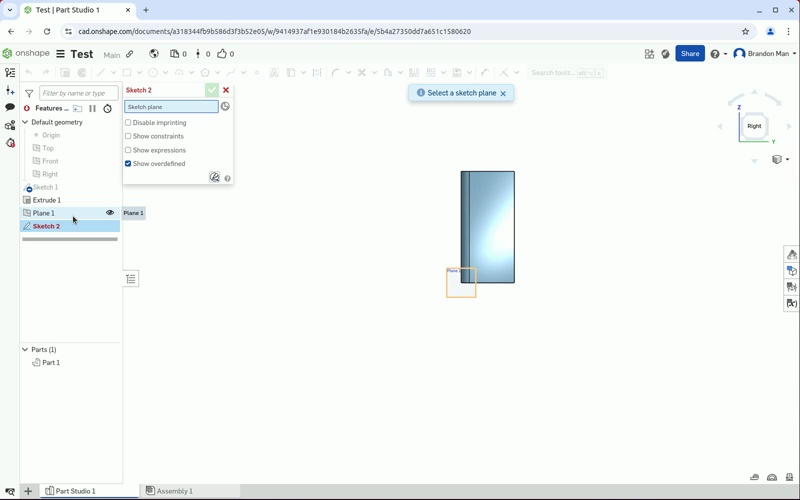
click(73, 215)
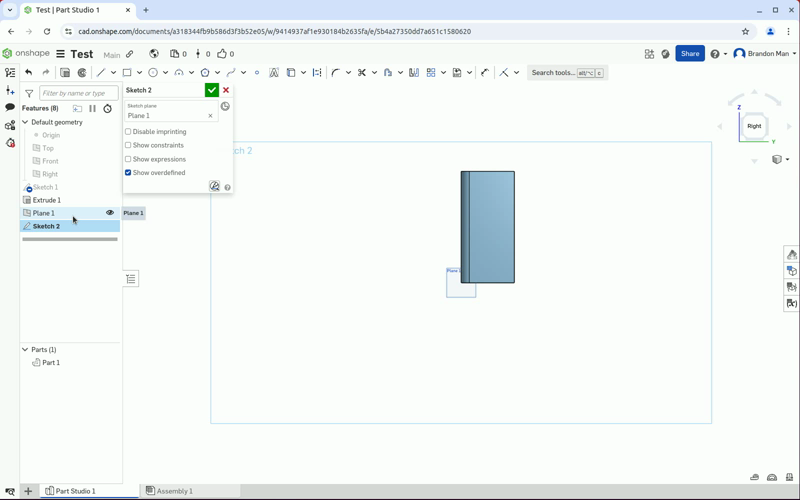
mouse_move(73, 352)
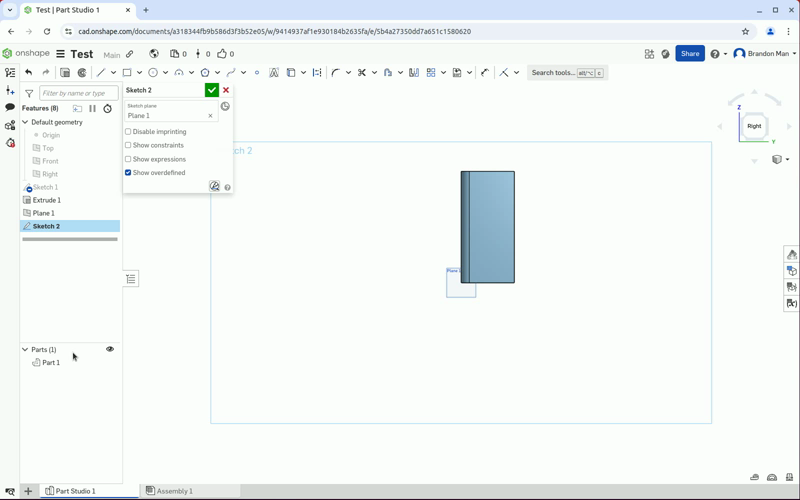
key(y)
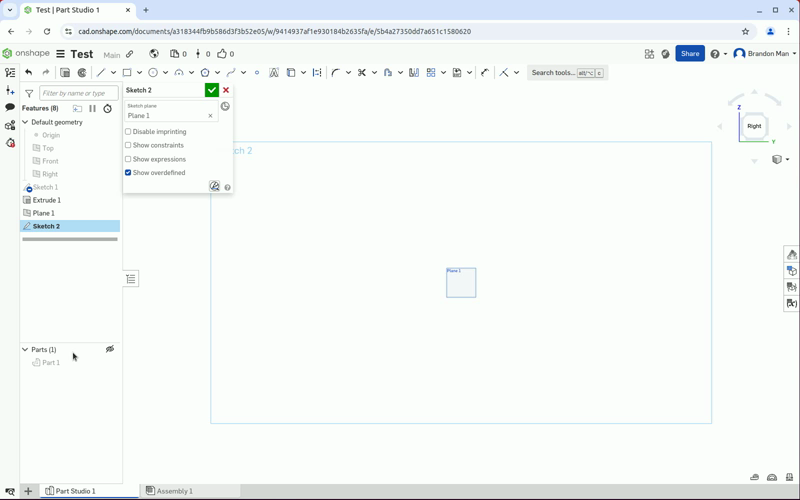
key(l)
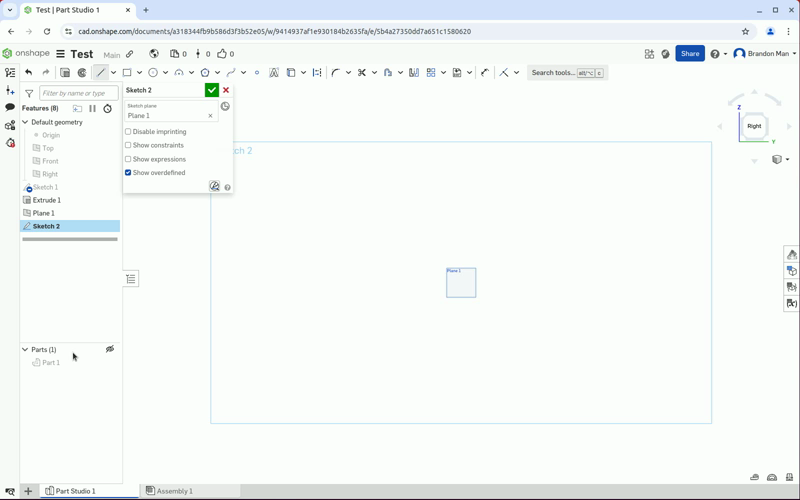
key_down(shift)
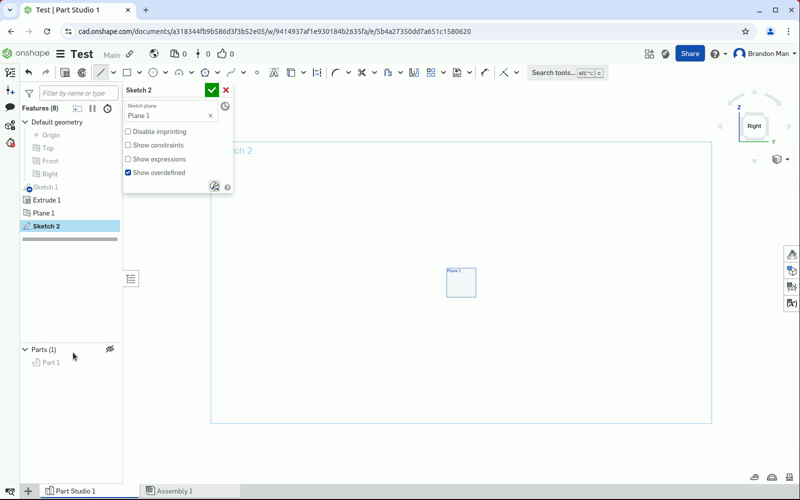
mouse_move(512, 184)
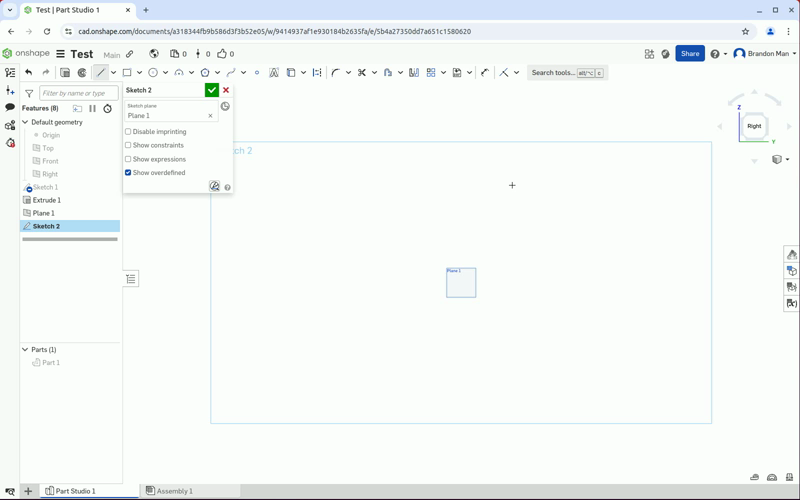
click(512, 184)
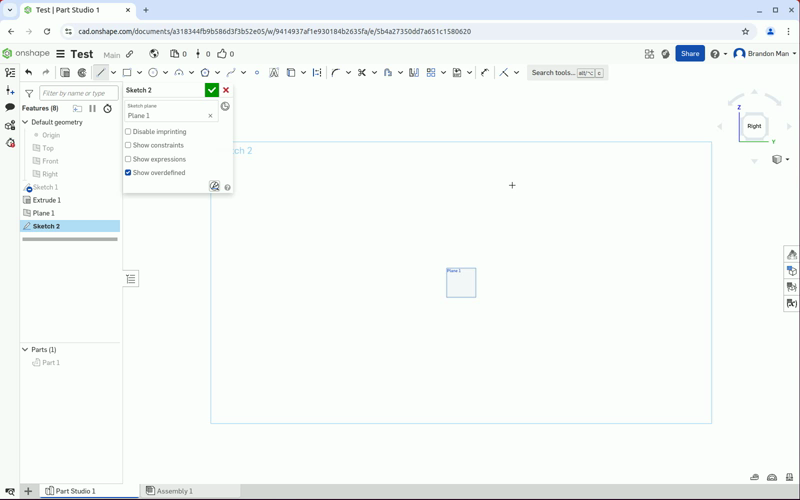
key_up(shift)
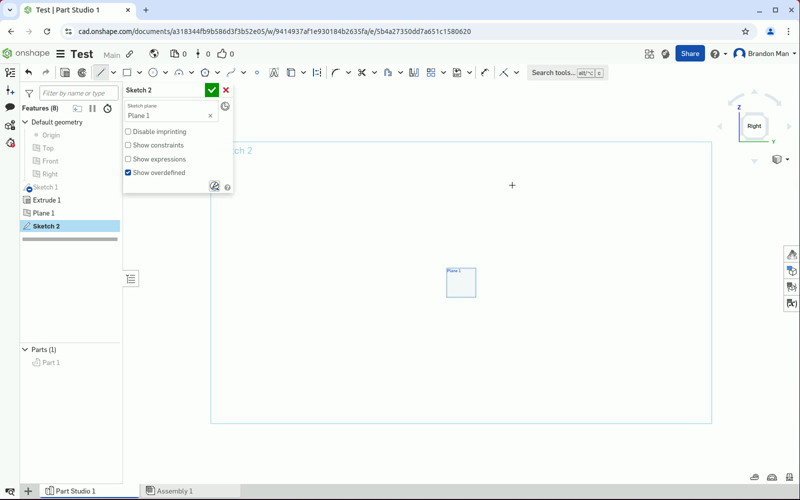
key_down(shift)
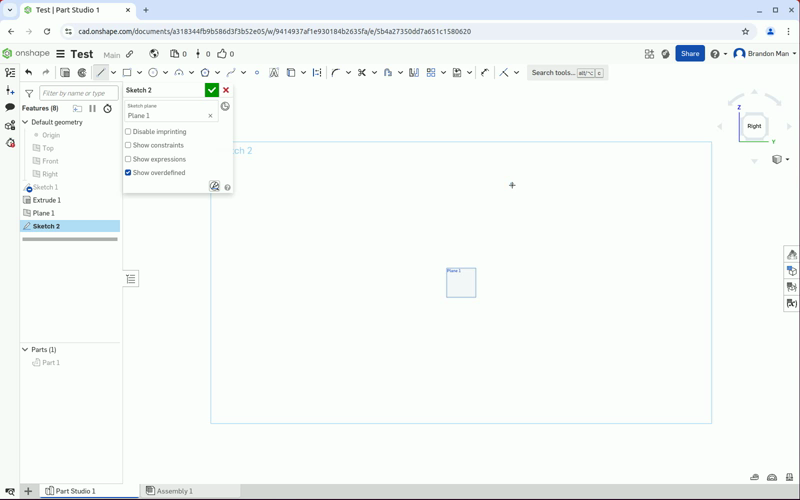
mouse_move(542, 184)
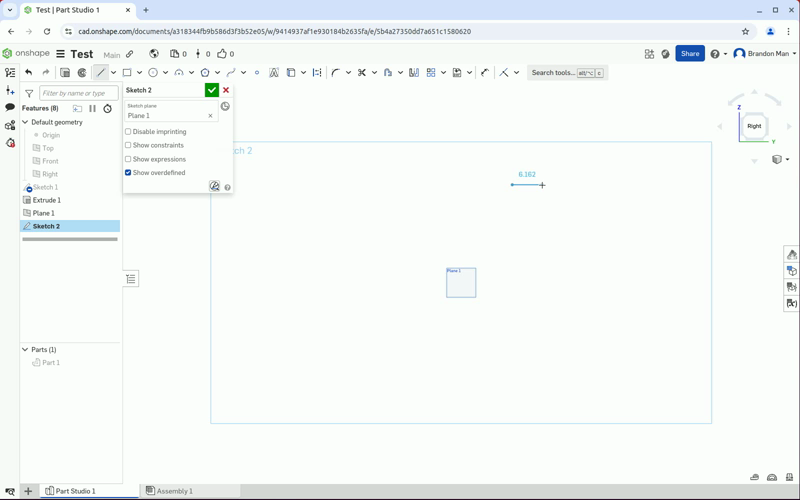
mouse_move(551, 207)
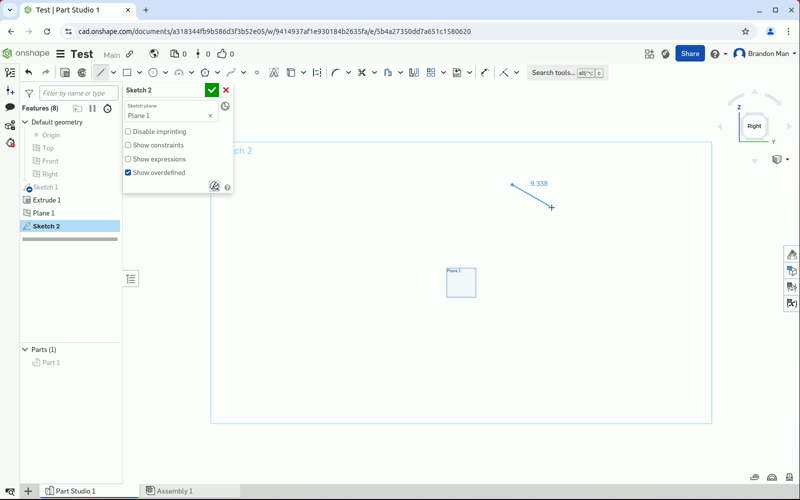
click(551, 207)
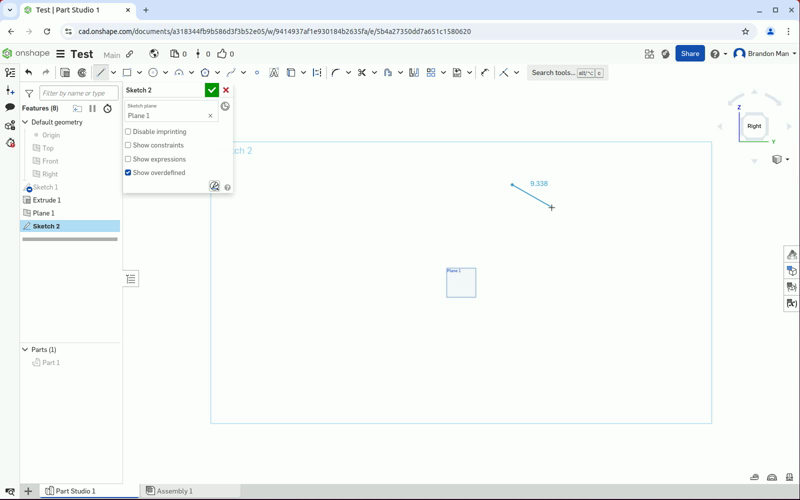
key_up(shift)
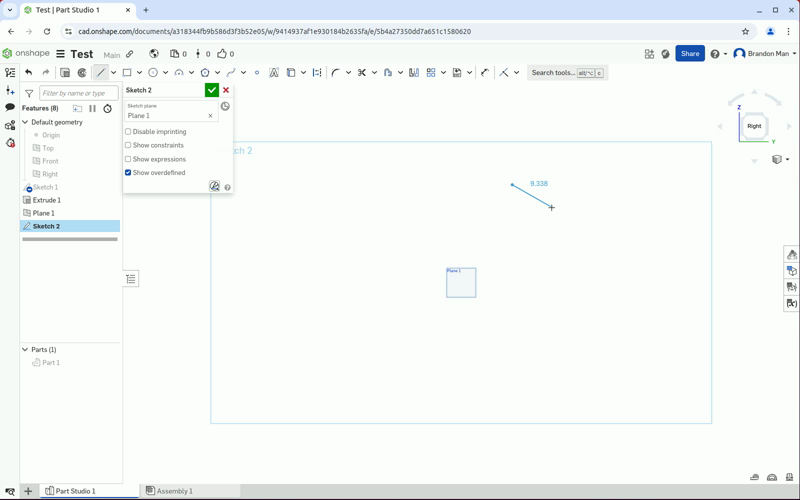
key_down(shift)
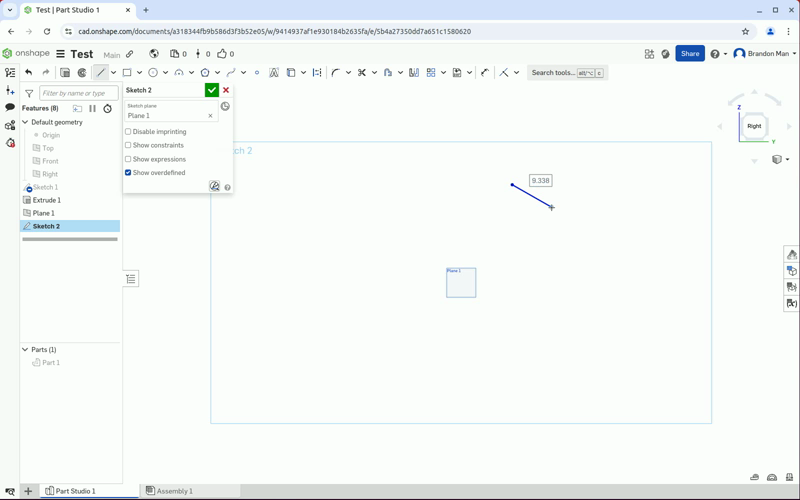
mouse_move(581, 207)
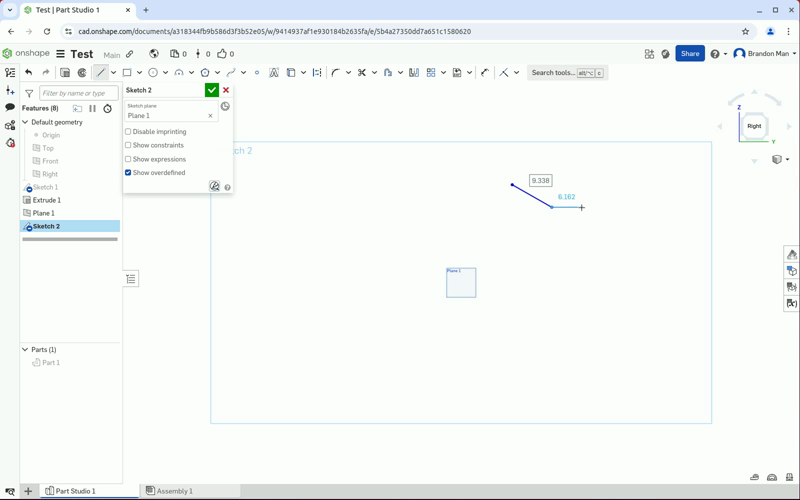
mouse_move(551, 171)
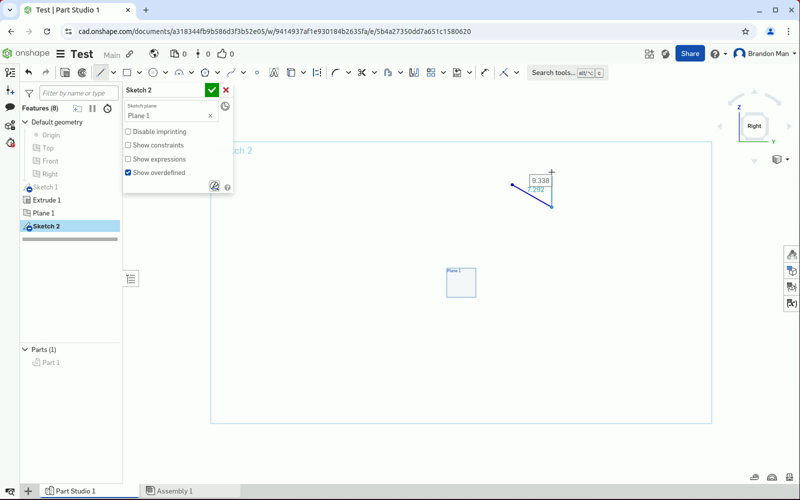
click(551, 171)
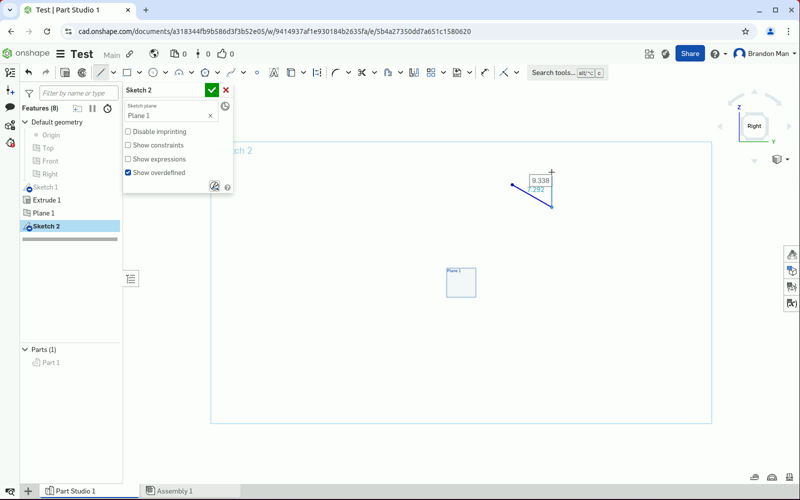
key_up(shift)
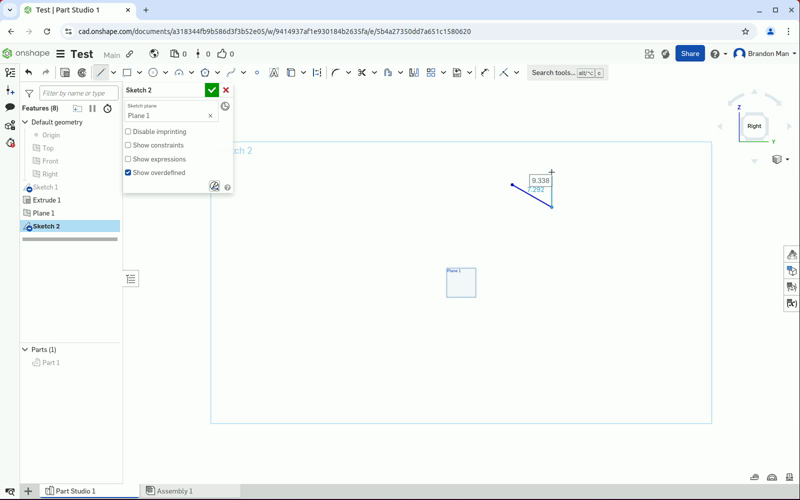
key_down(shift)
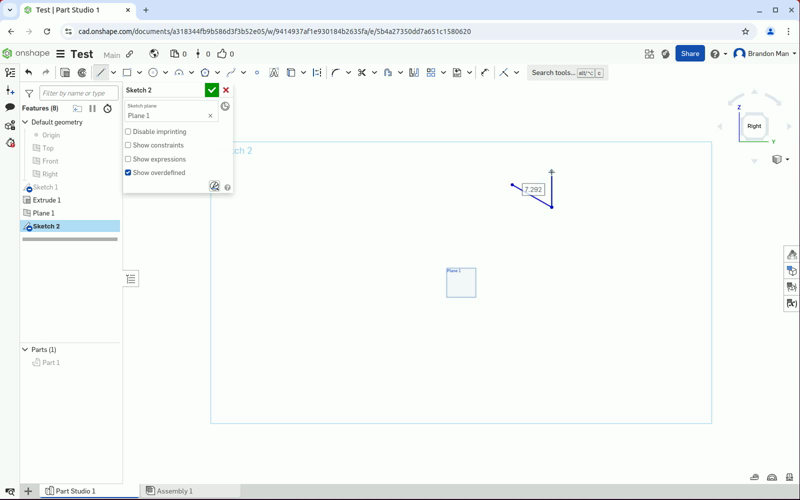
mouse_move(581, 171)
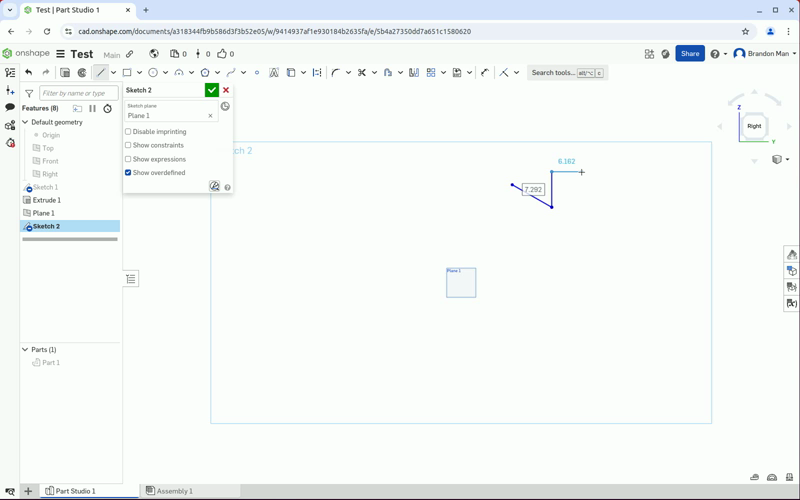
mouse_move(512, 171)
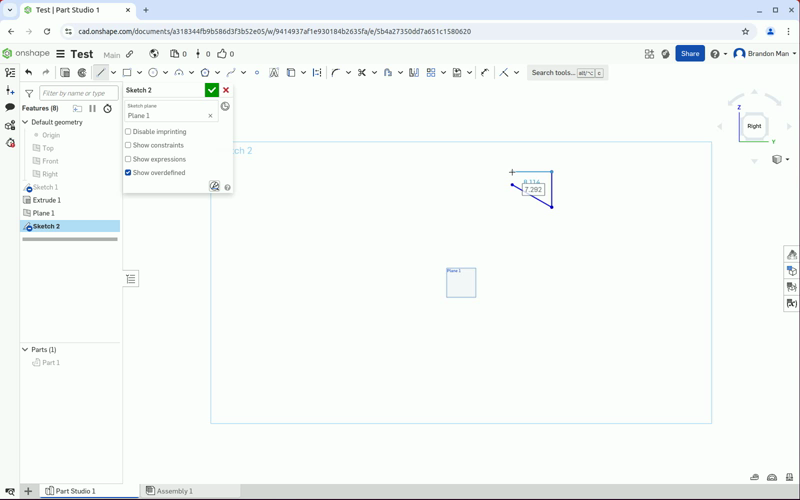
click(512, 171)
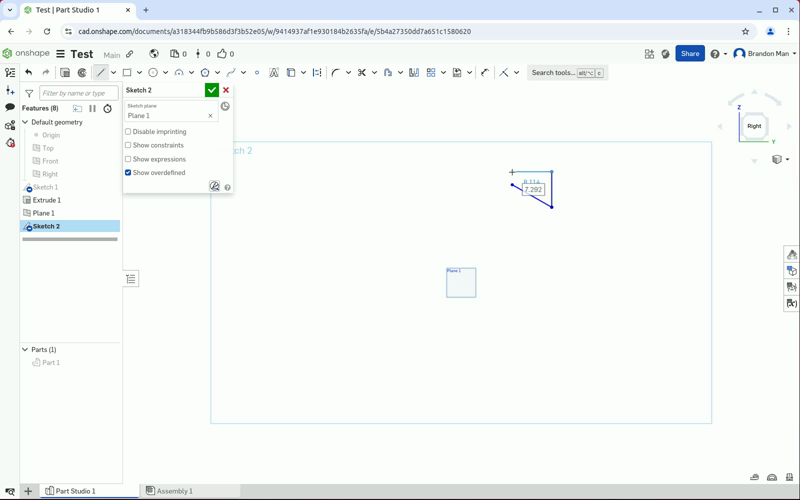
key_up(shift)
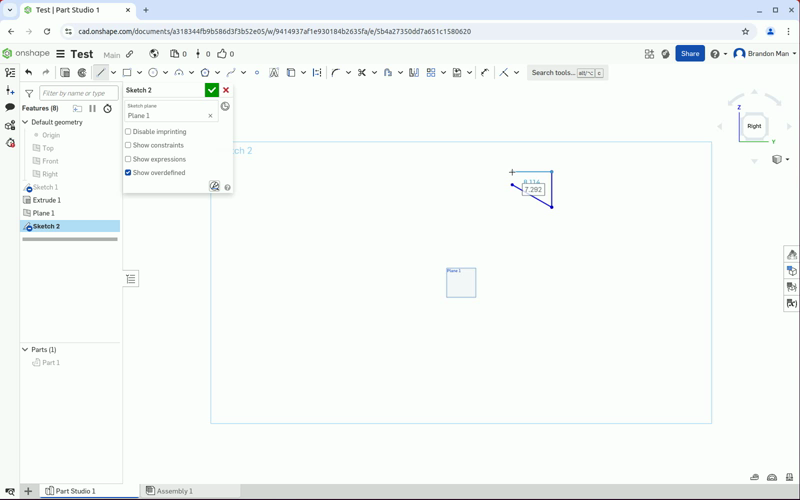
mouse_move(542, 171)
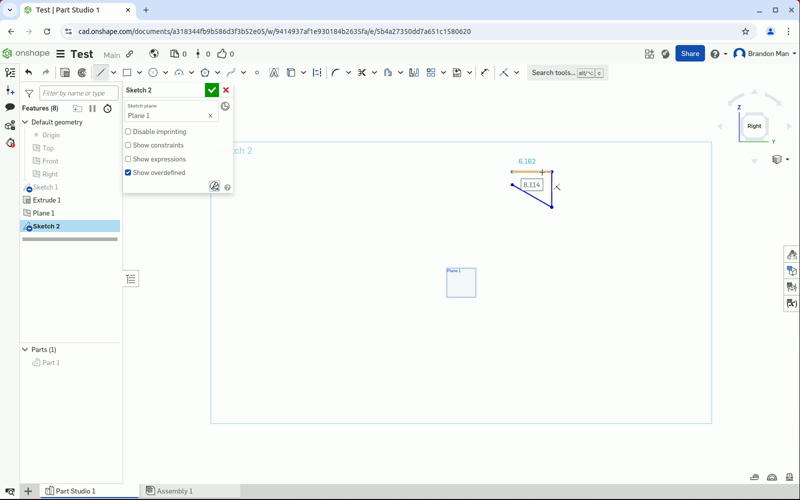
key_down(shift)
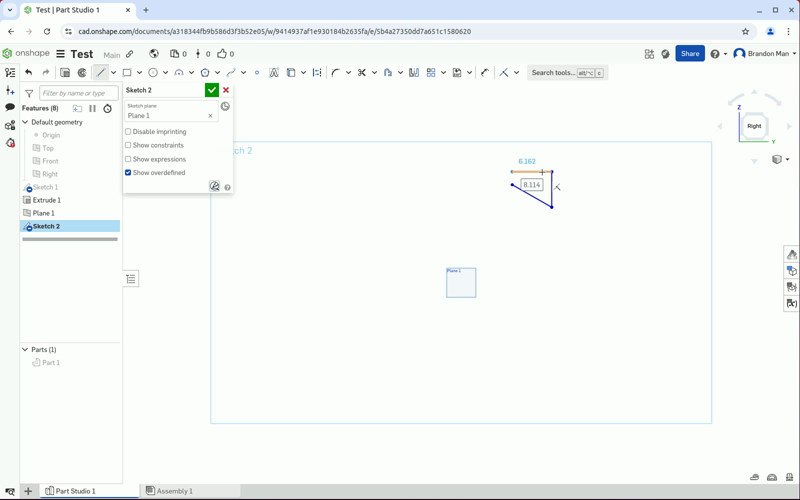
mouse_move(512, 184)
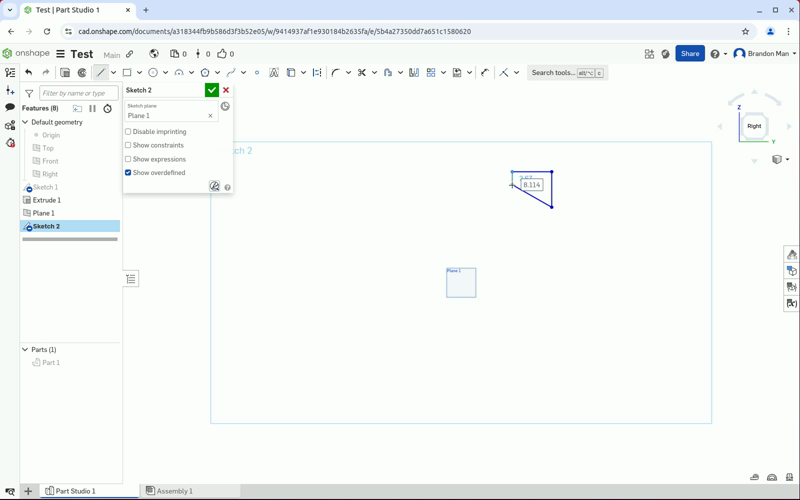
key_up(shift)
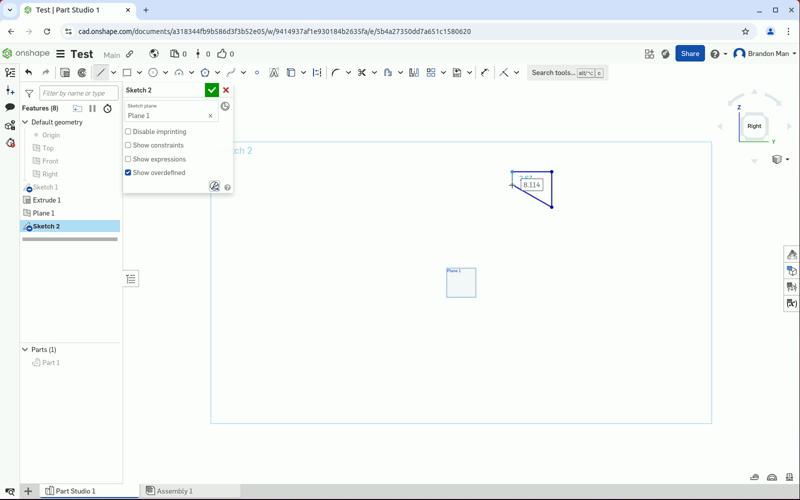
click(512, 184)
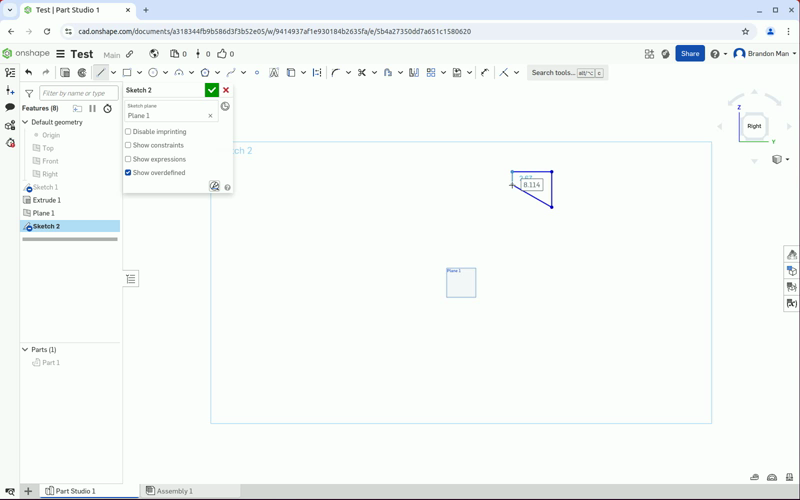
key(esc)
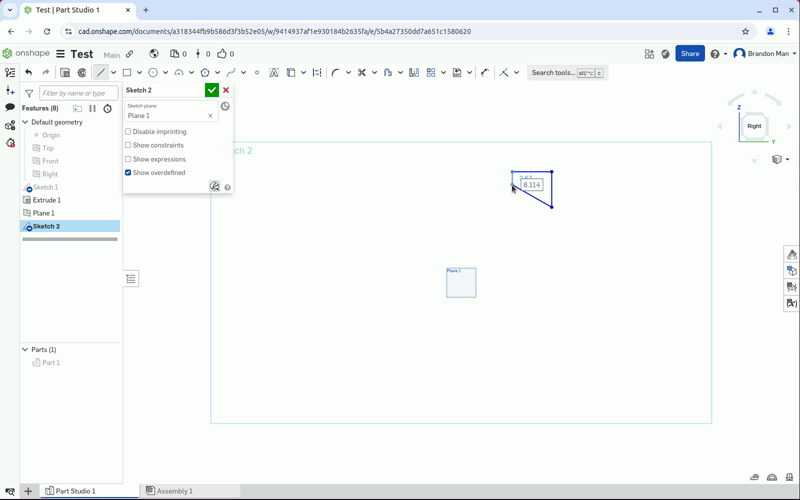
mouse_move(536, 193)
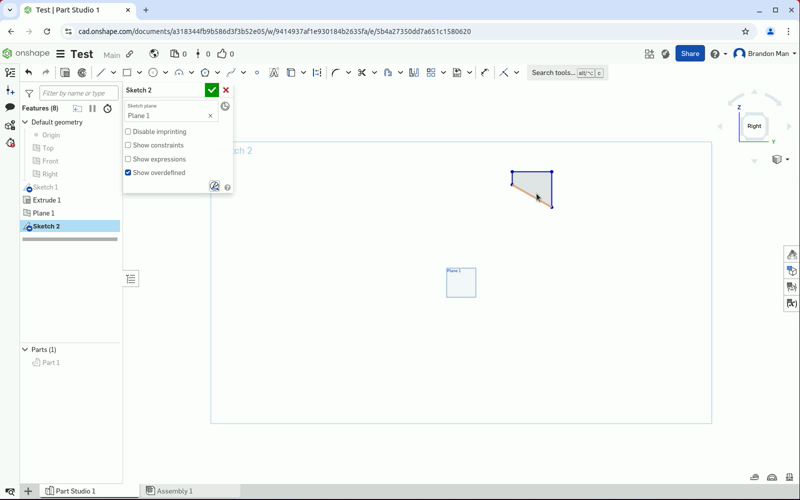
scroll(6)
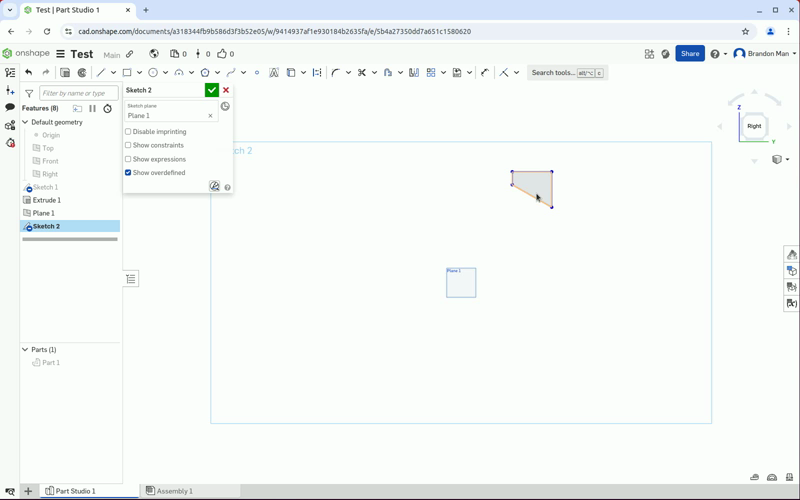
scroll(6)
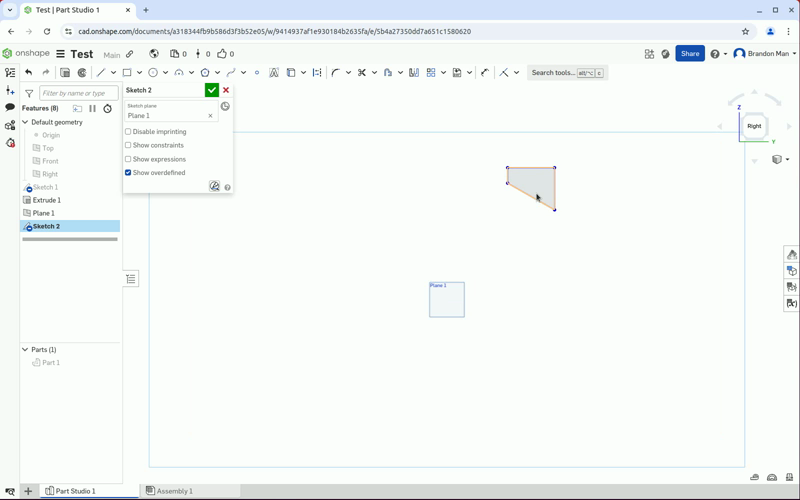
scroll(6)
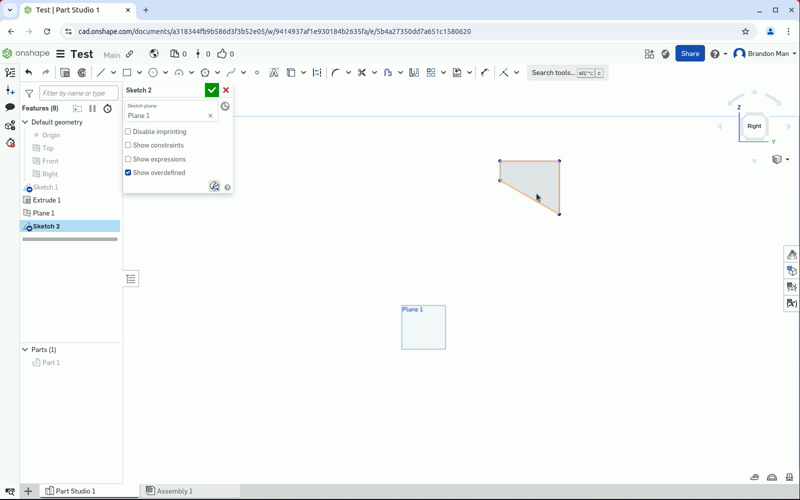
scroll(6)
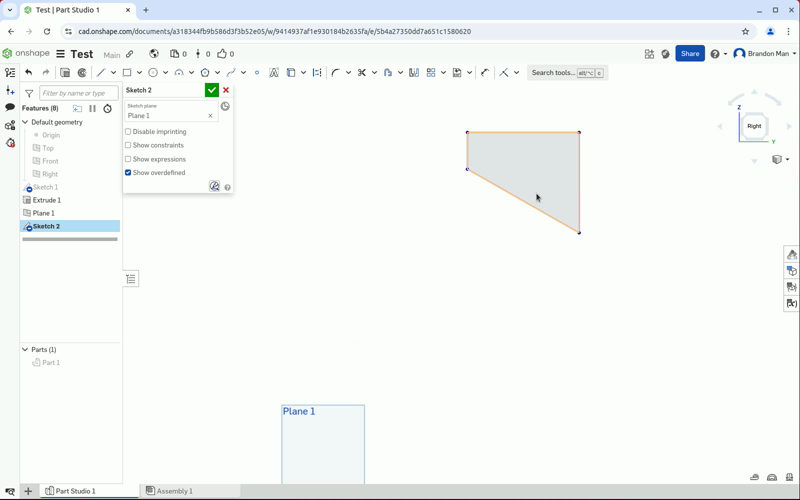
scroll(6)
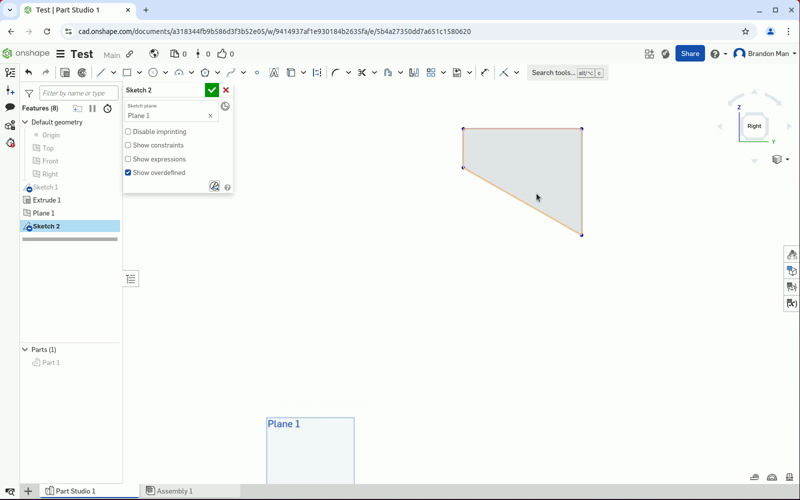
scroll(6)
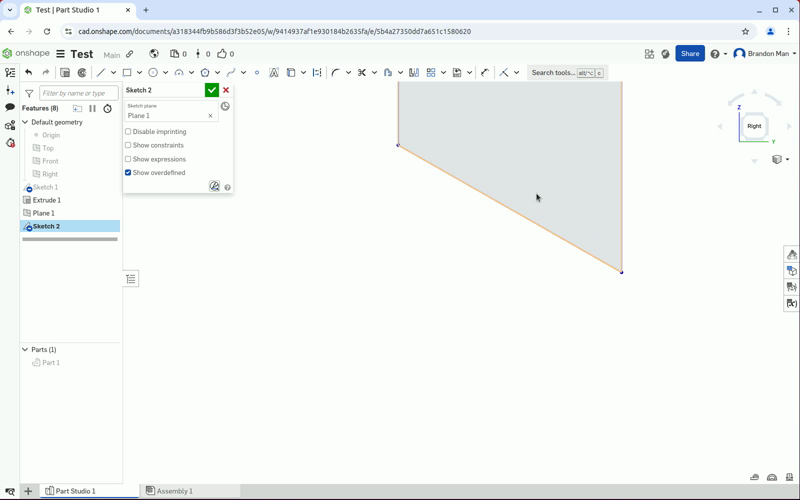
scroll(6)
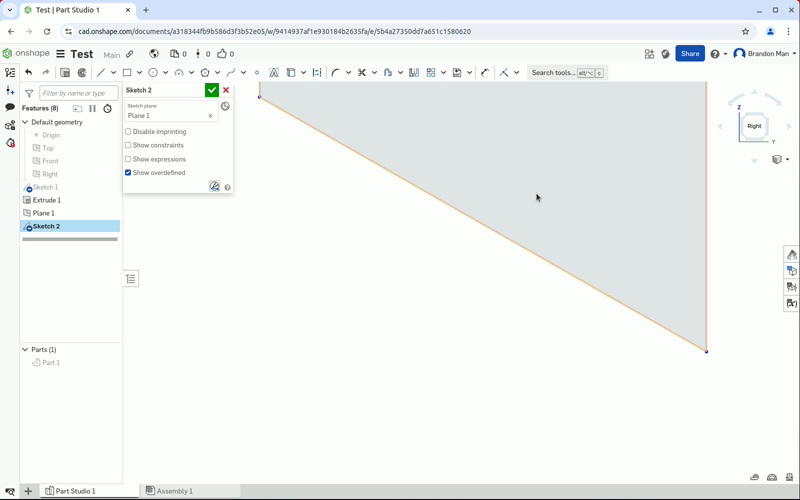
click(536, 193)
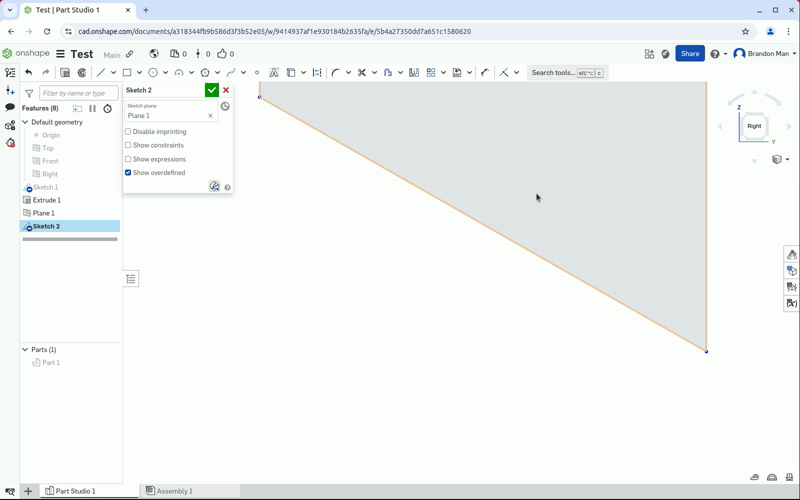
scroll(-6)
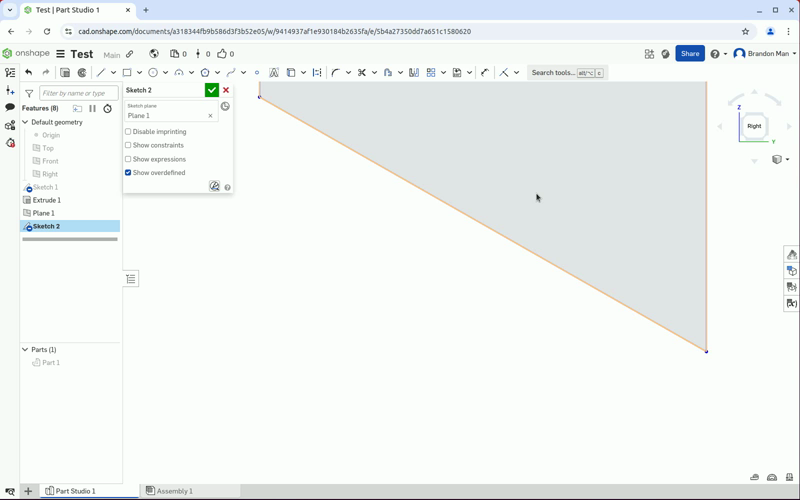
scroll(-6)
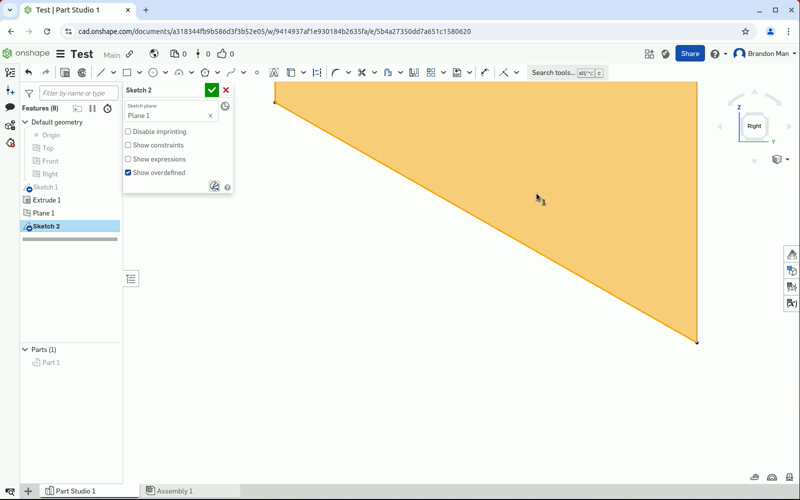
scroll(-6)
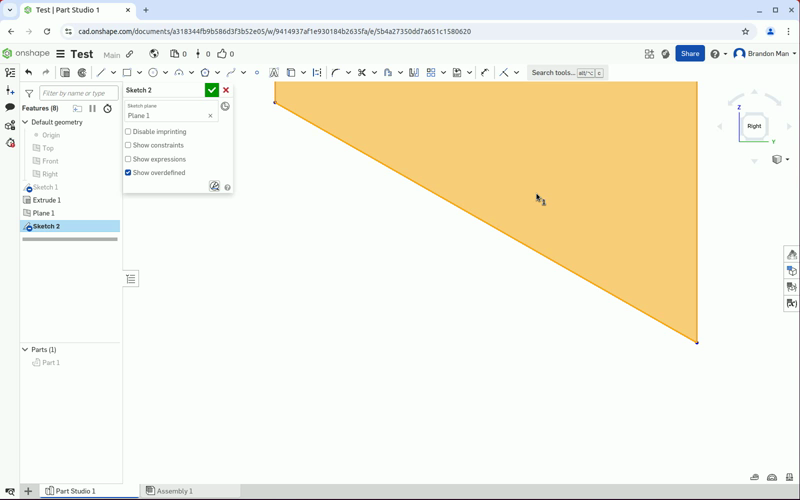
scroll(-6)
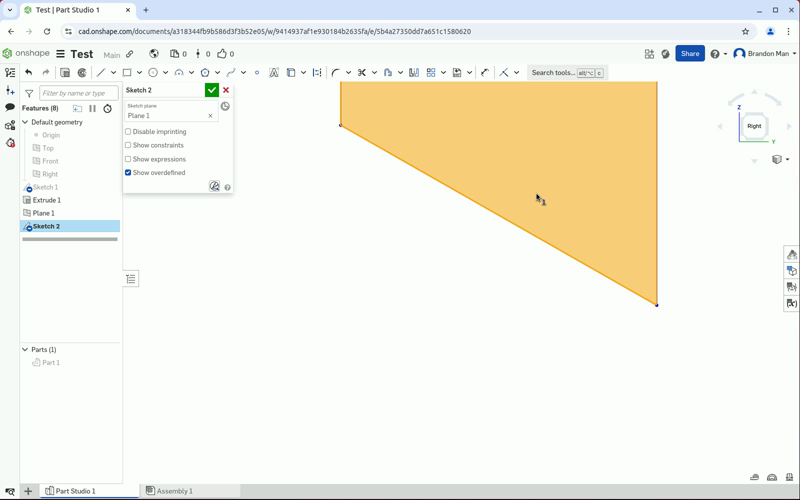
scroll(-6)
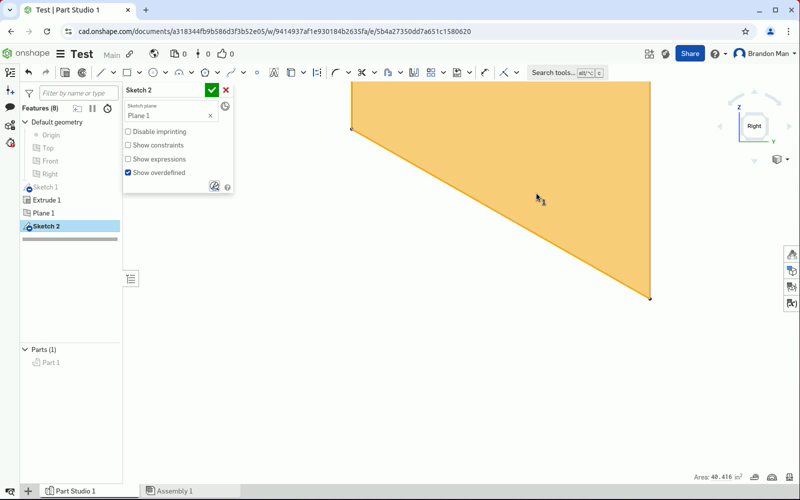
scroll(-6)
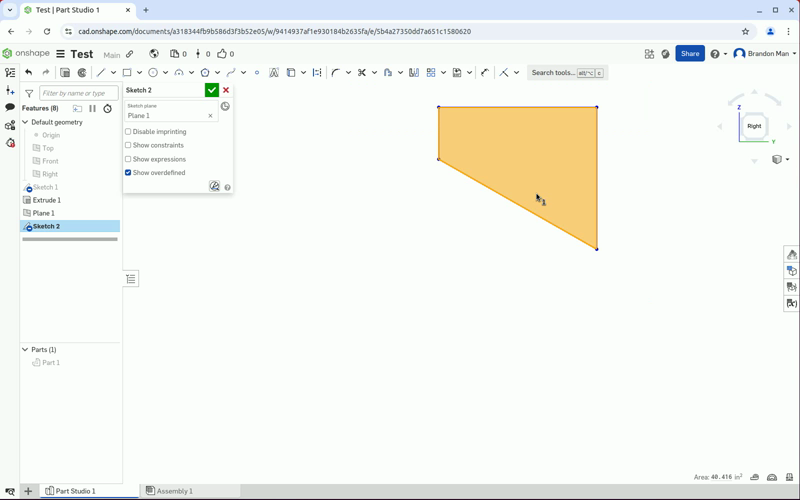
scroll(-6)
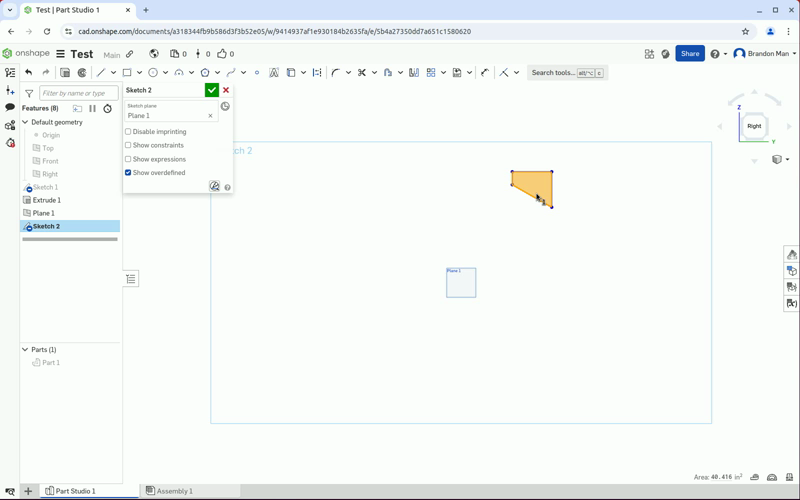
mouse_move(73, 352)
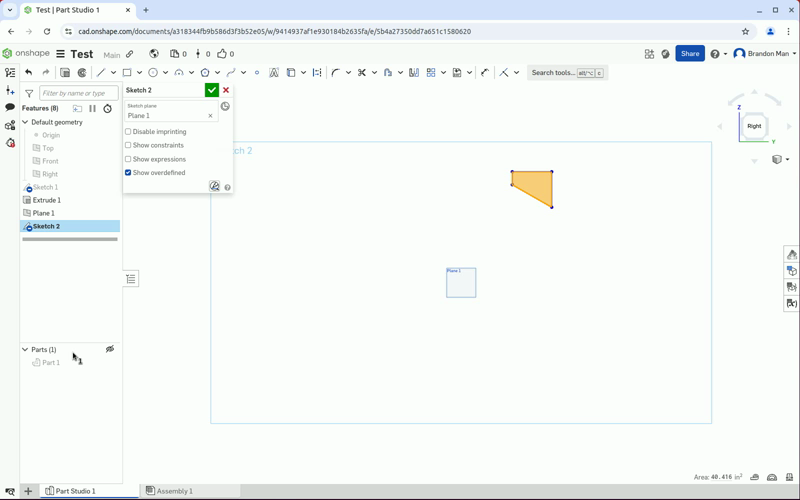
key(shift+y)
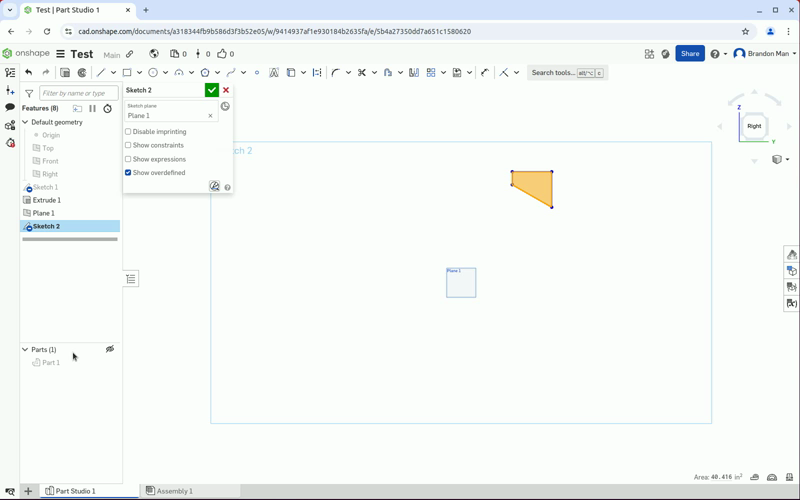
key(shift+e)
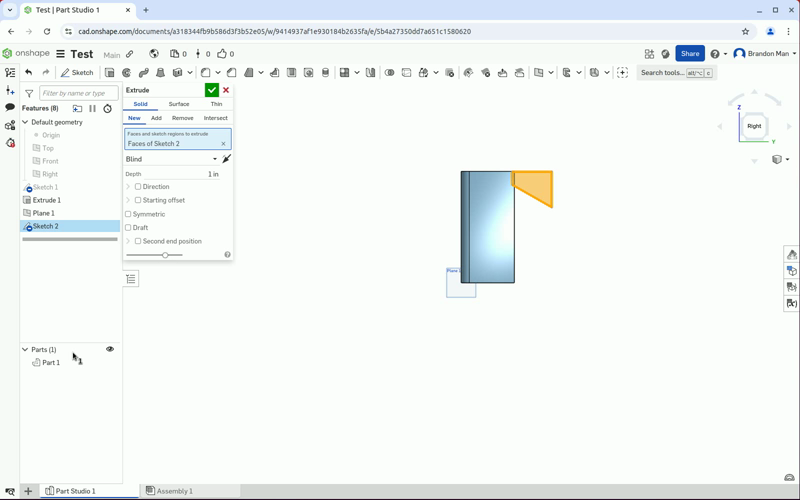
mouse_move(143, 106)
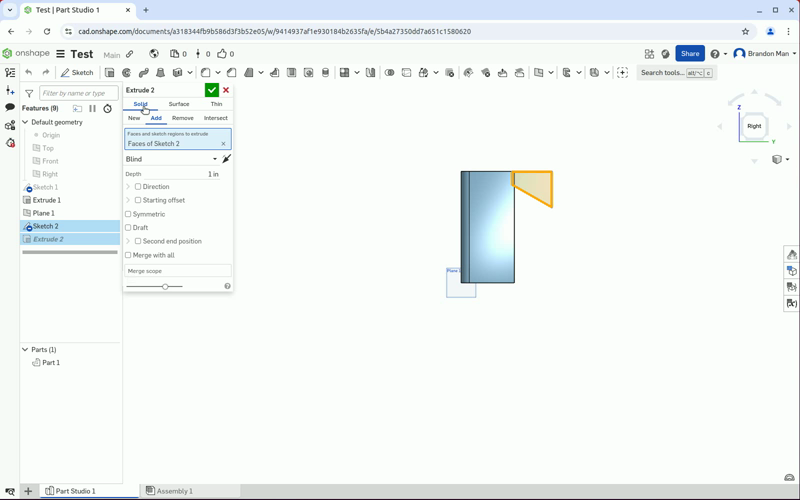
click(143, 106)
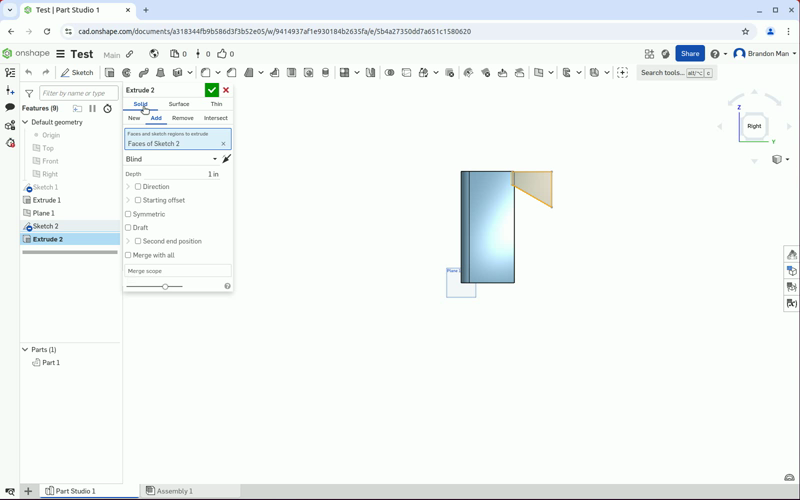
mouse_move(186, 120)
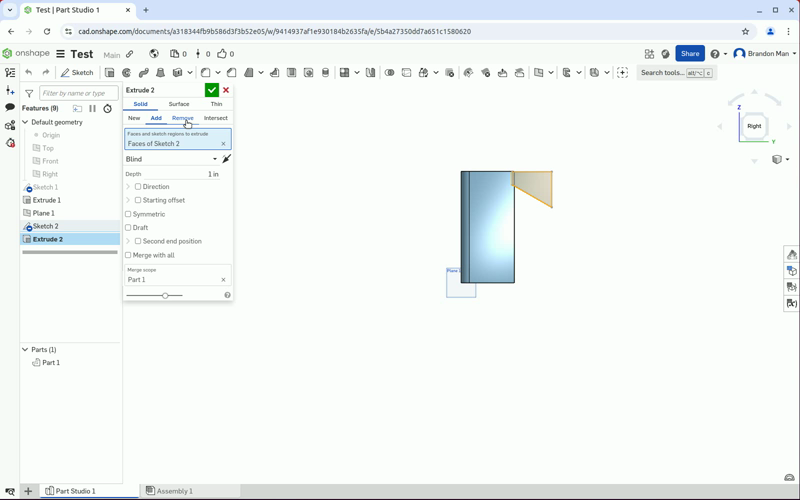
click(186, 120)
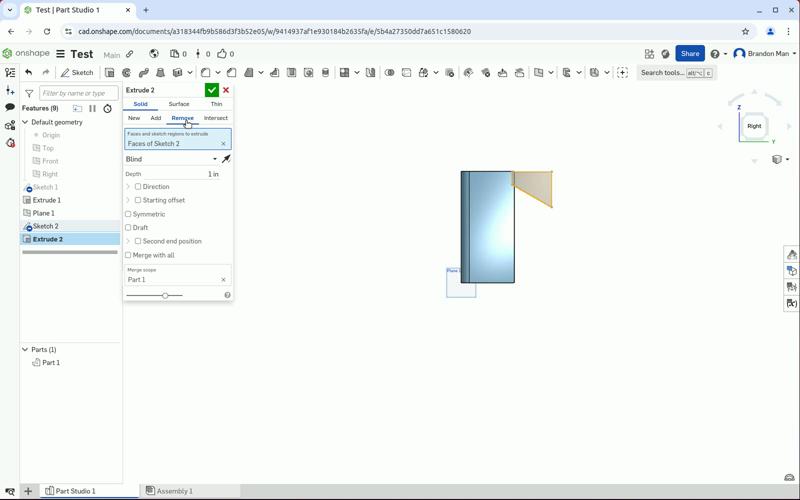
key(tab, 4)
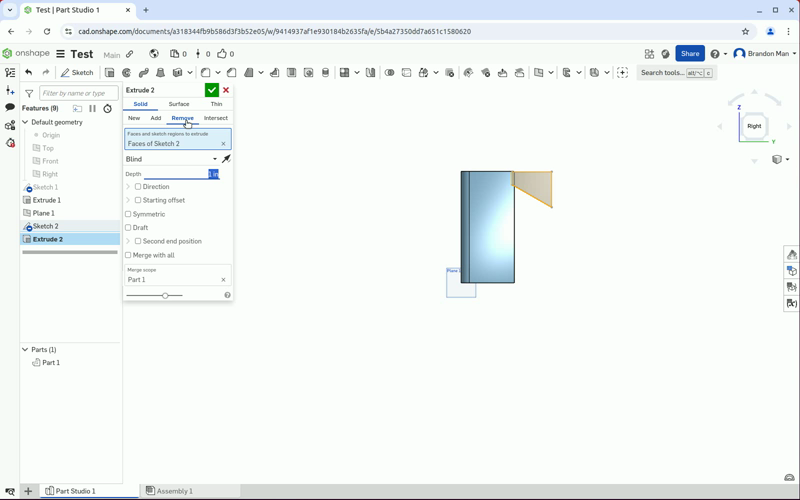
text(24.312)
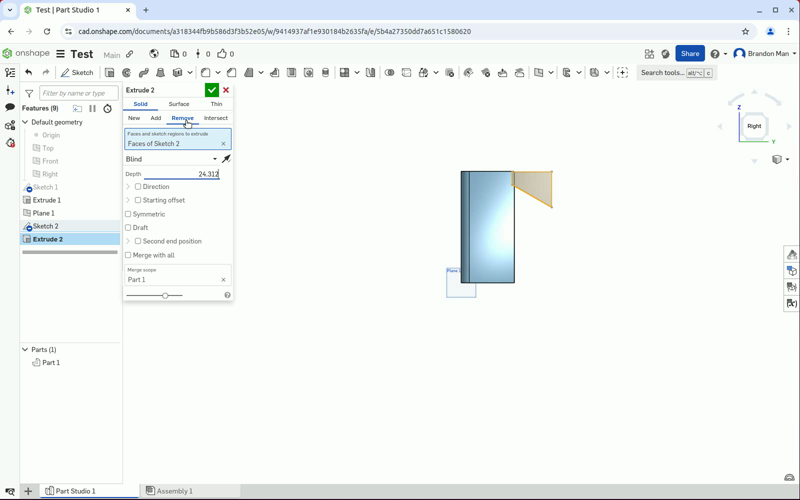
key(tab, 6)
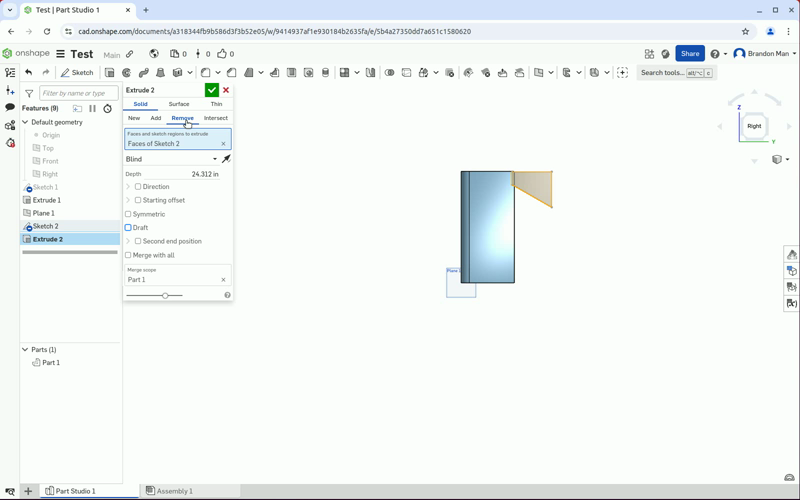
key(space)
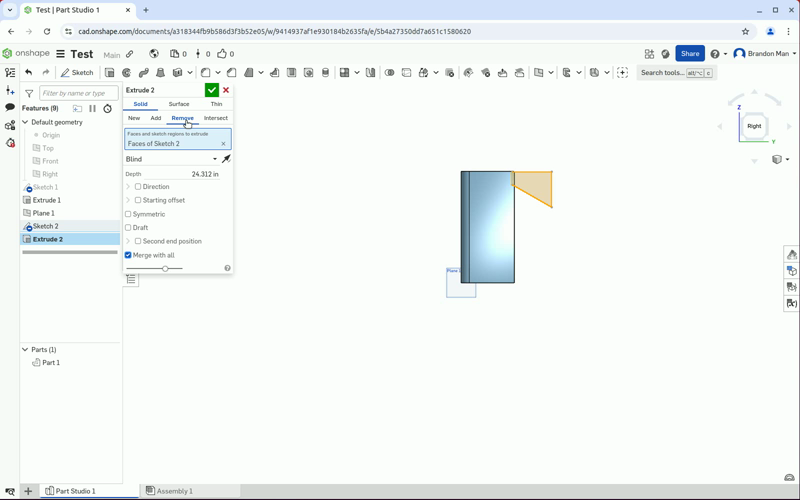
key(enter)
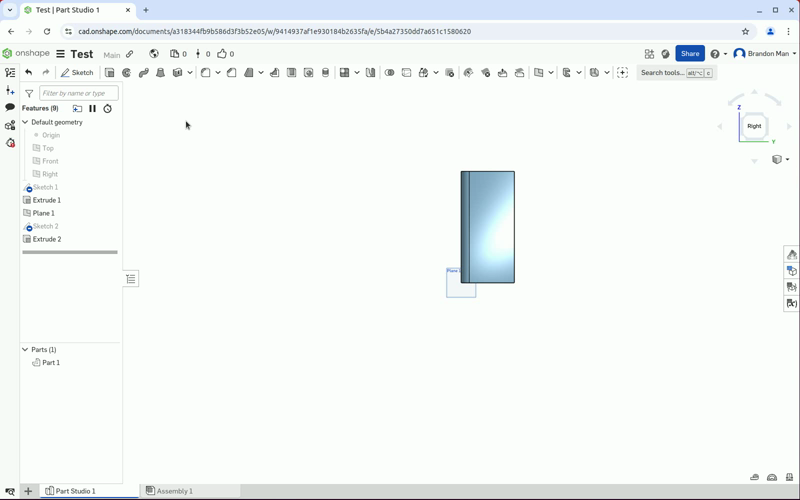
key(shift+h)
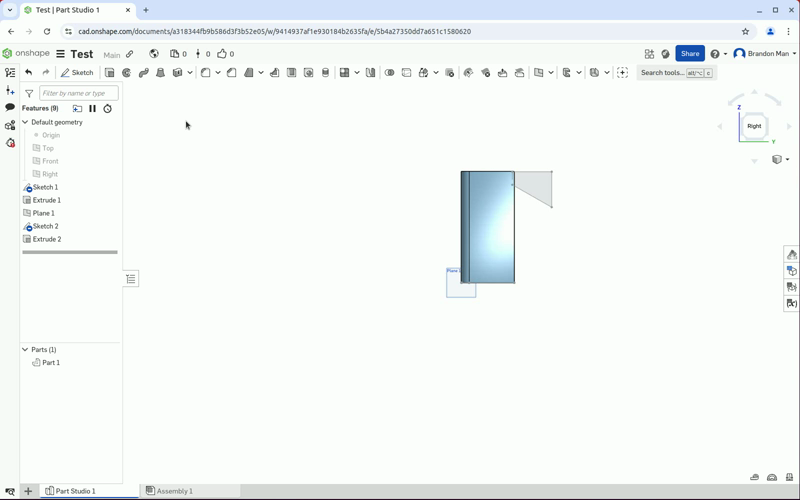
key(shift+h)
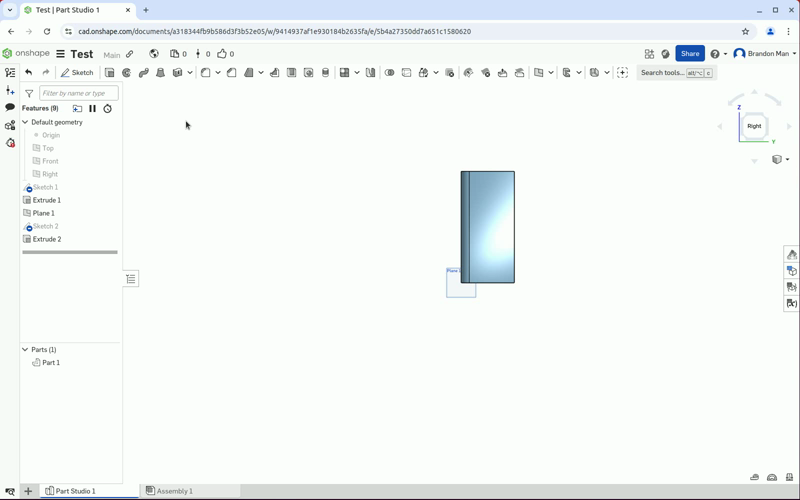
mouse_move(73, 189)
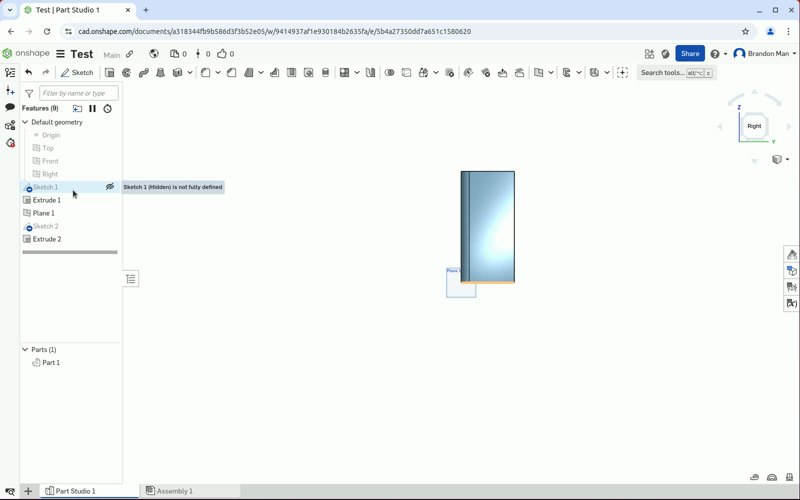
click(73, 189)
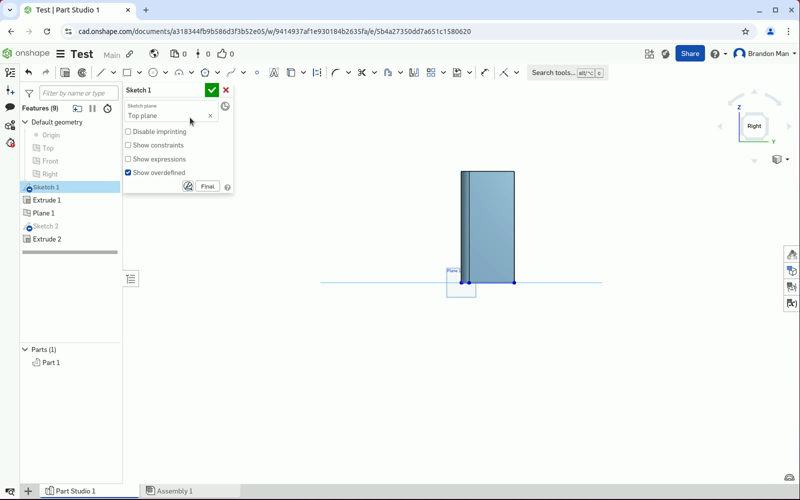
mouse_move(229, 92)
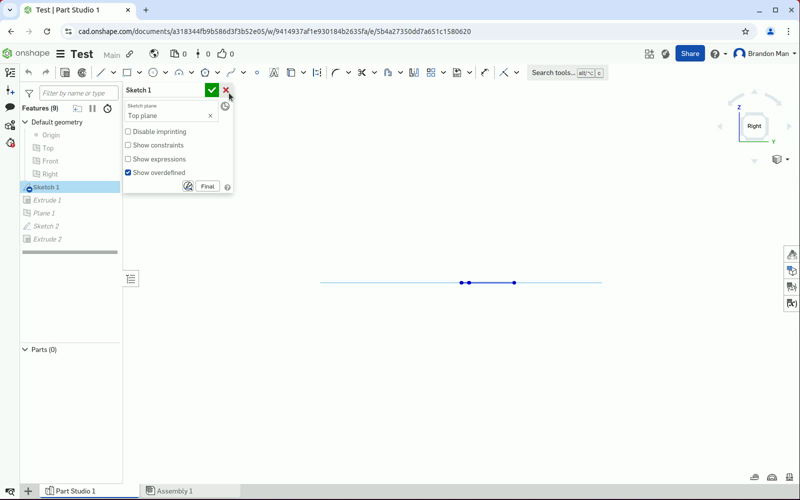
click(229, 92)
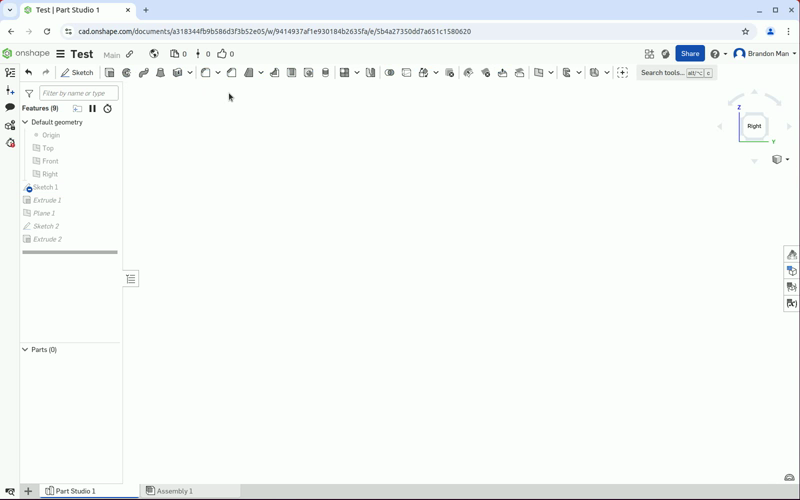
key(shift+s)
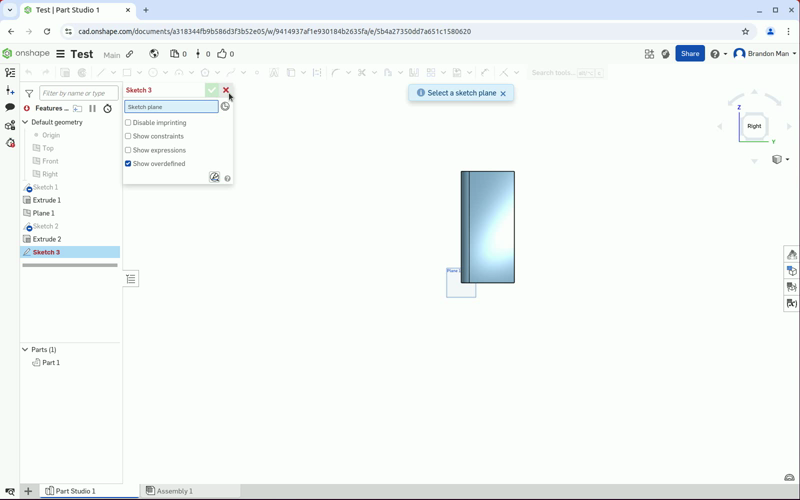
mouse_move(73, 215)
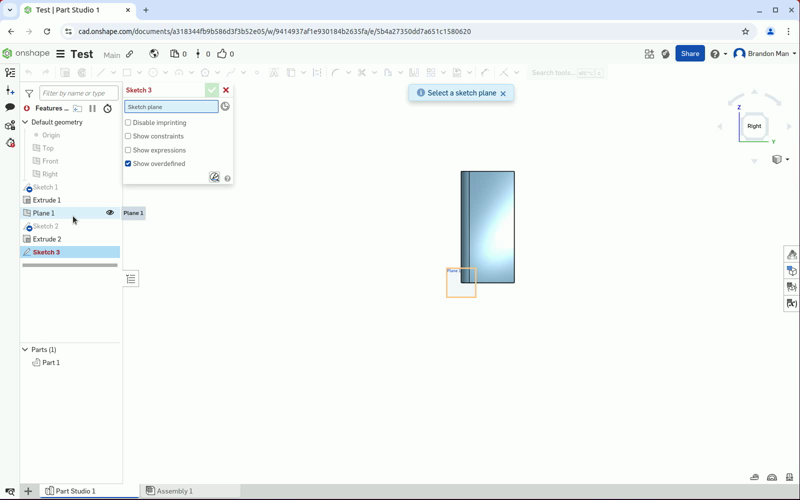
click(73, 215)
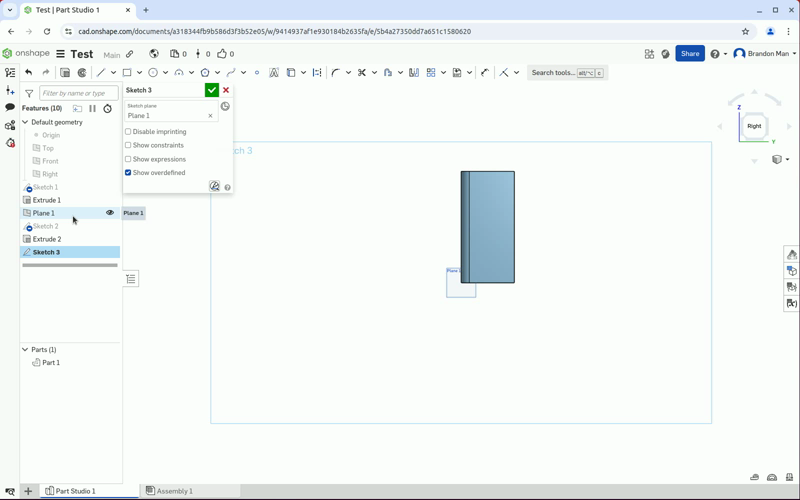
mouse_move(73, 352)
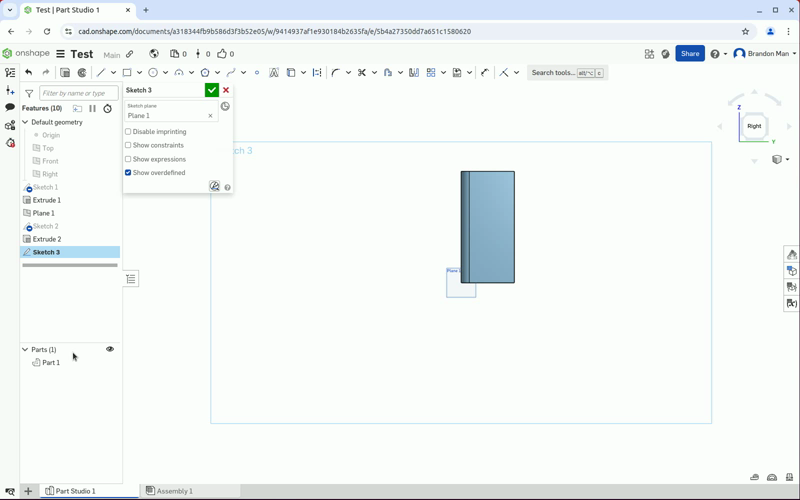
key(y)
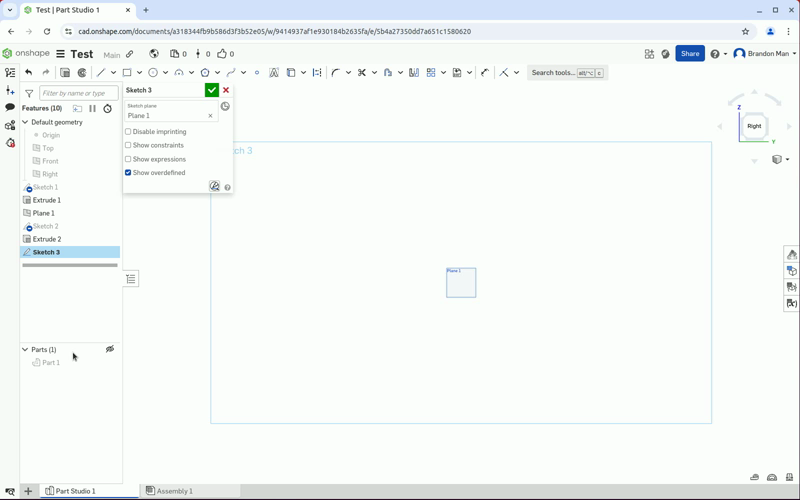
key(l)
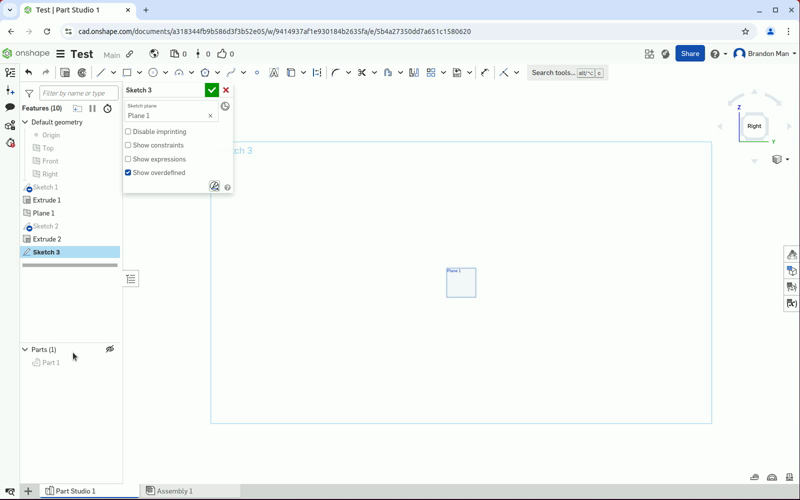
key_down(shift)
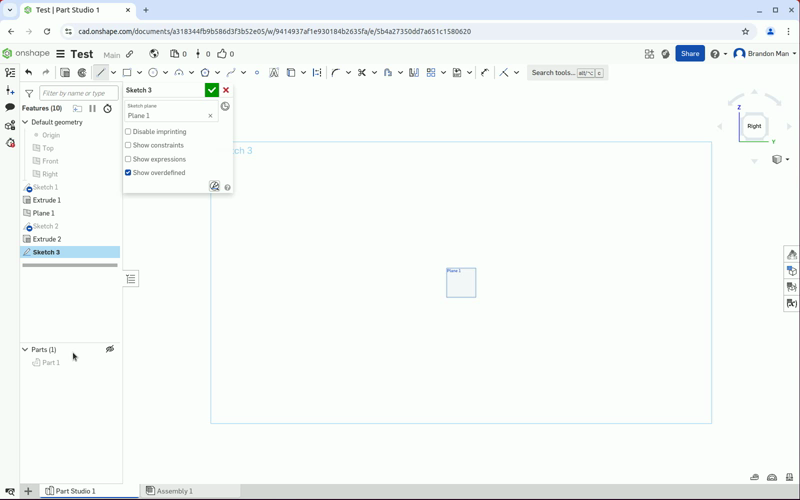
mouse_move(489, 171)
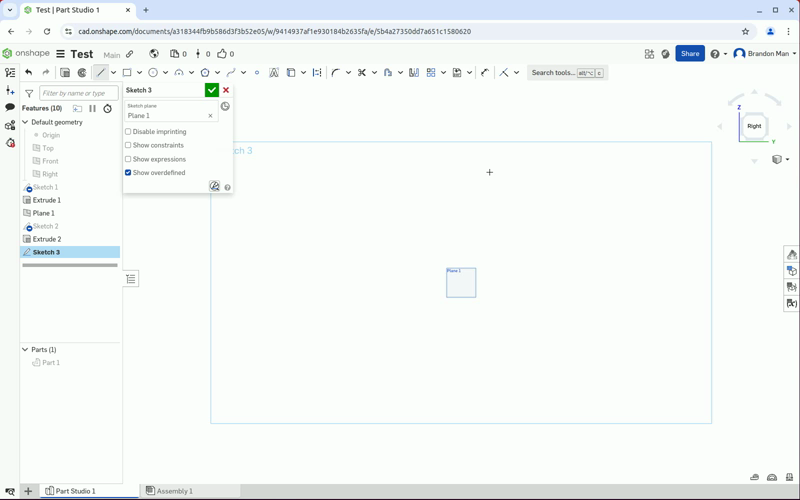
click(489, 171)
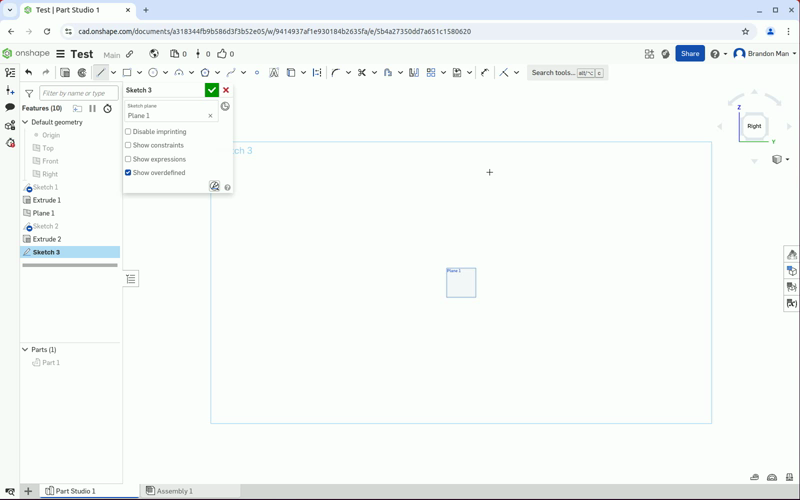
key_up(shift)
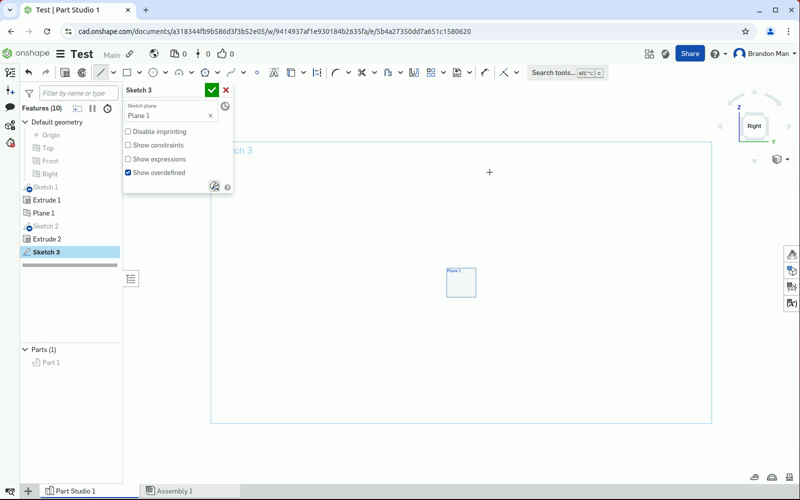
key_down(shift)
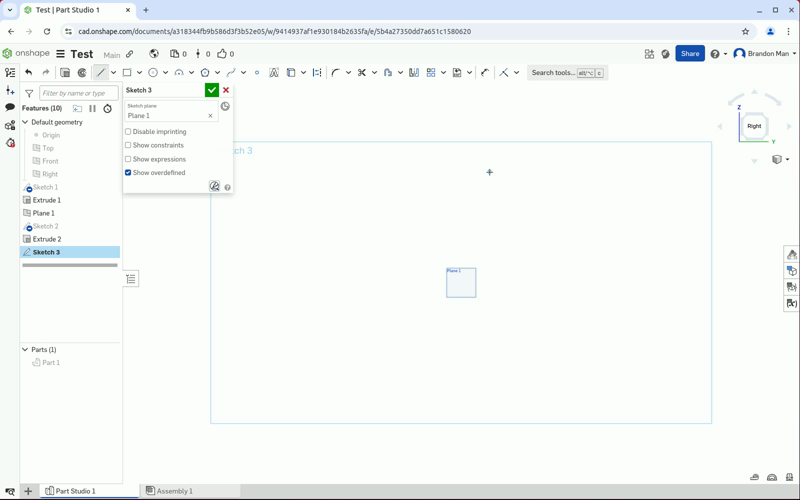
mouse_move(519, 171)
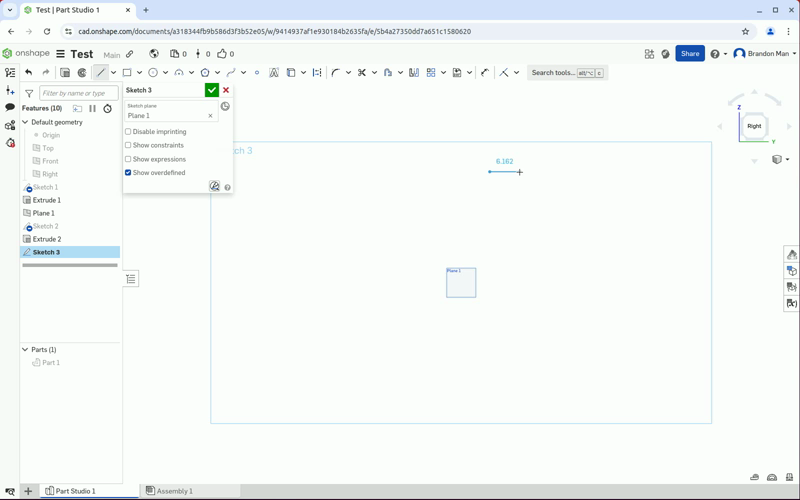
mouse_move(513, 185)
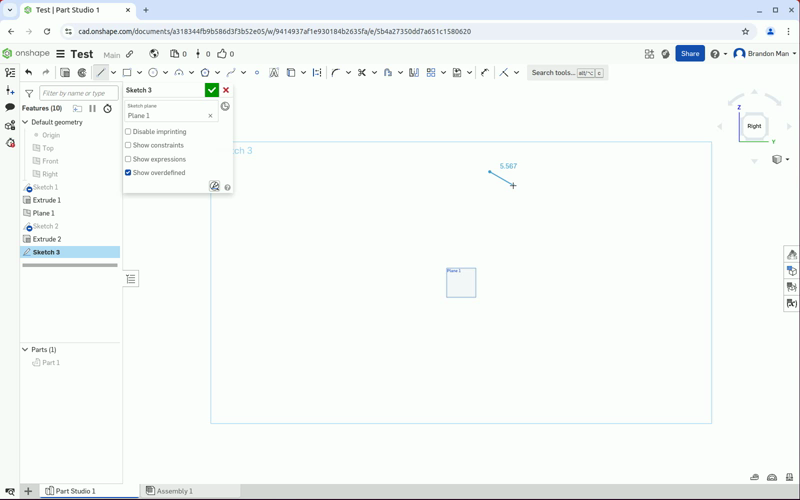
click(513, 185)
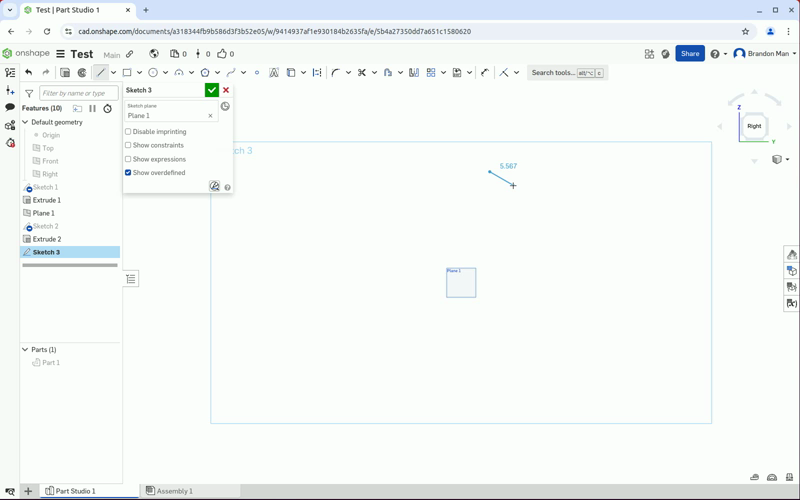
key_up(shift)
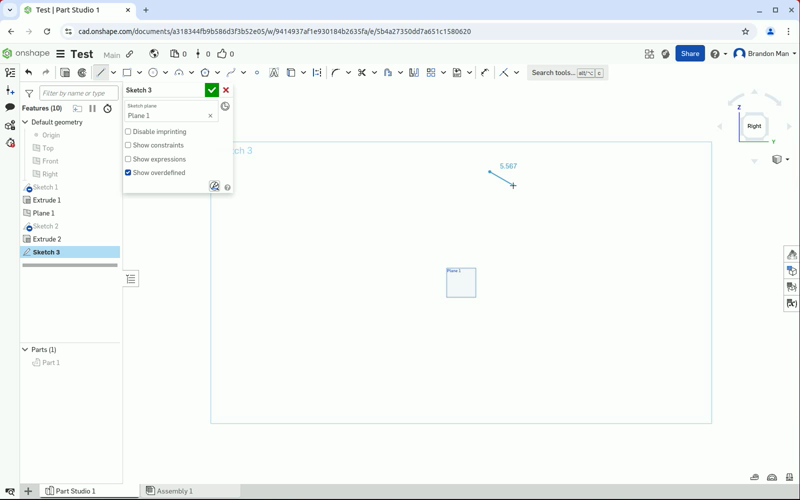
key_down(shift)
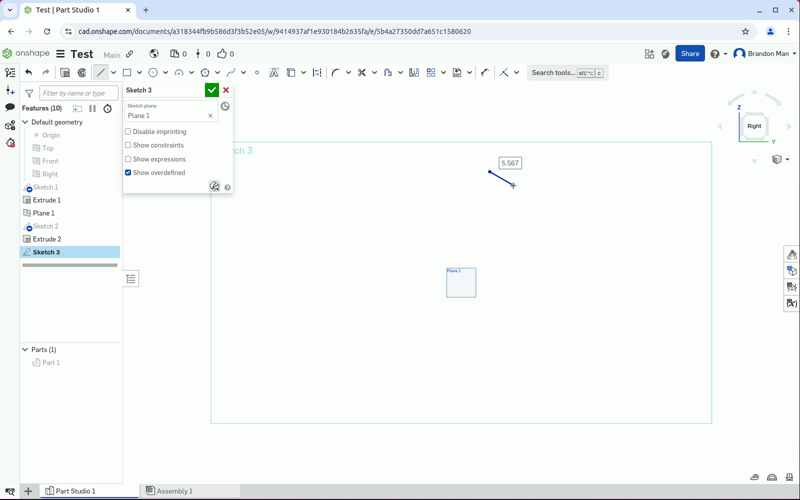
mouse_move(543, 185)
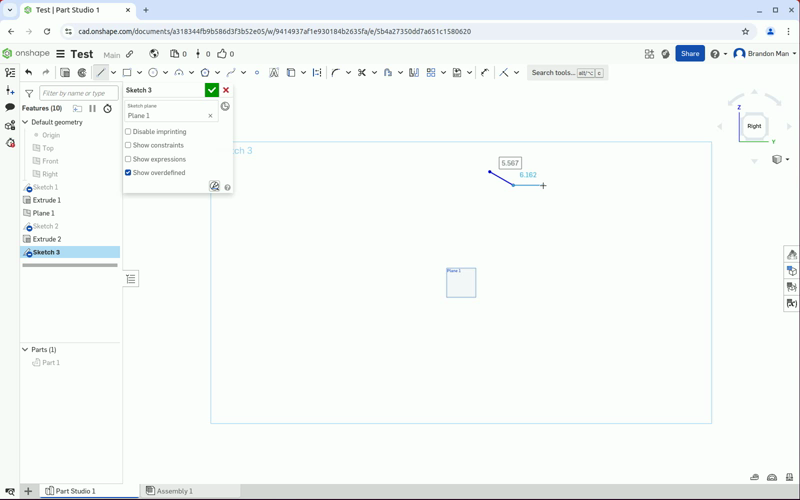
mouse_move(513, 171)
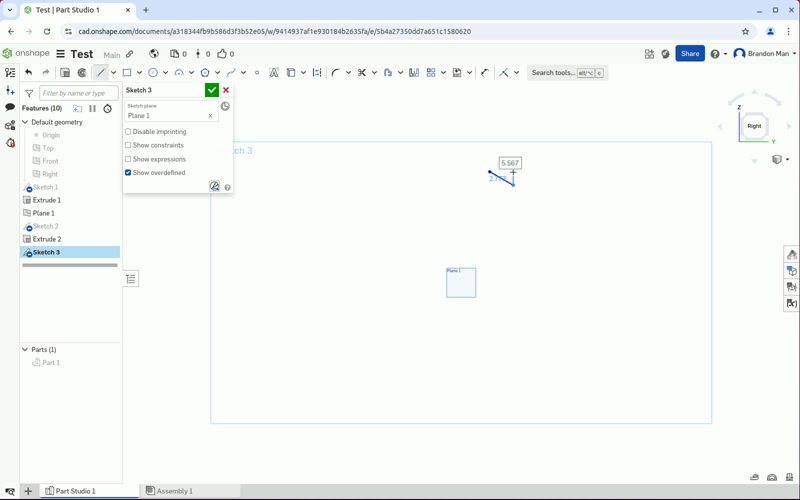
click(513, 171)
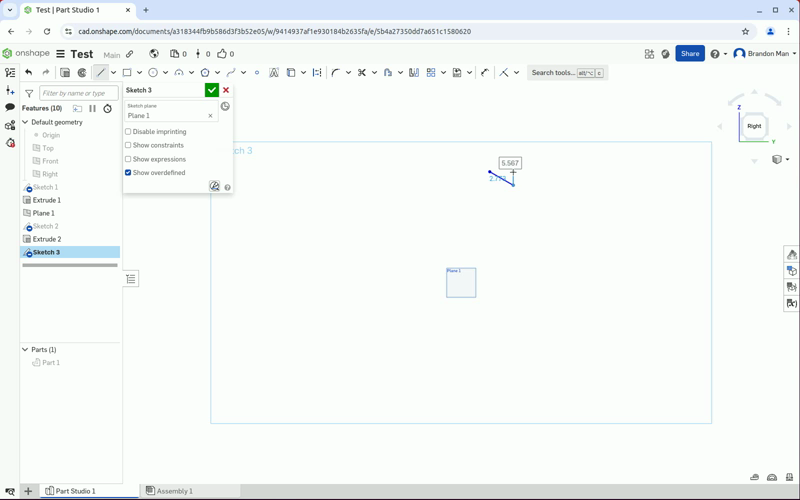
key_up(shift)
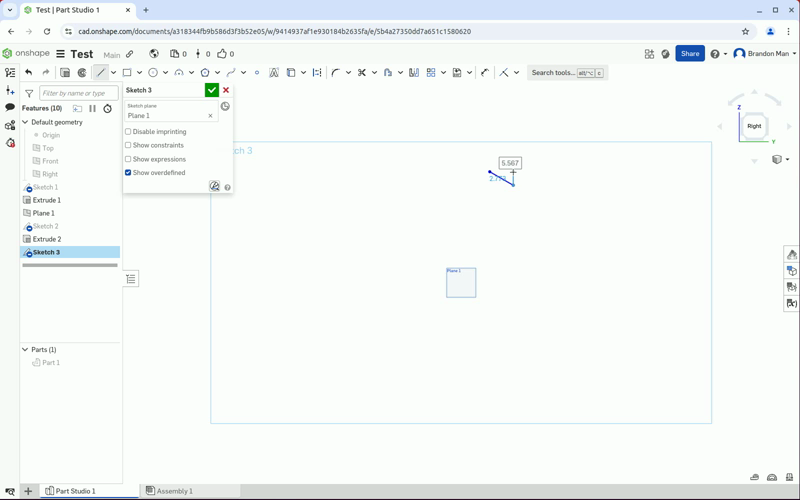
mouse_move(543, 171)
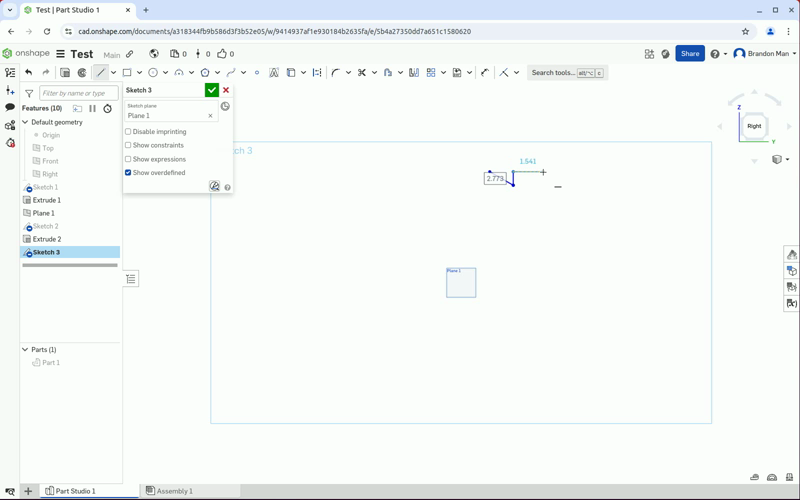
key_down(shift)
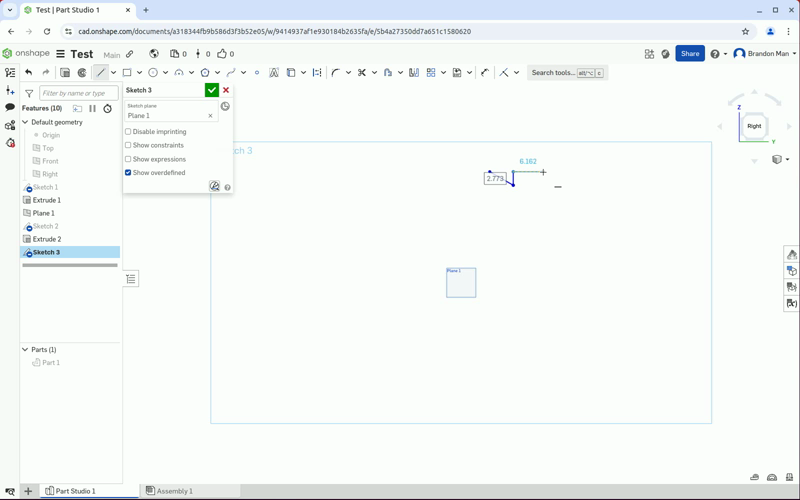
mouse_move(489, 171)
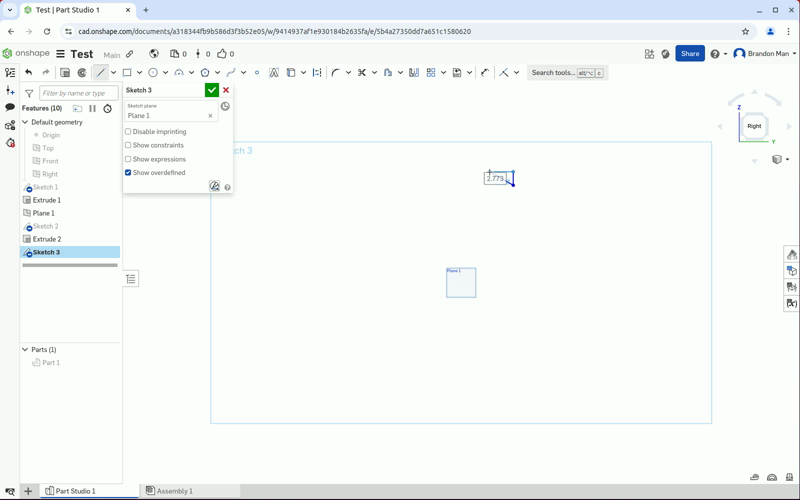
key_up(shift)
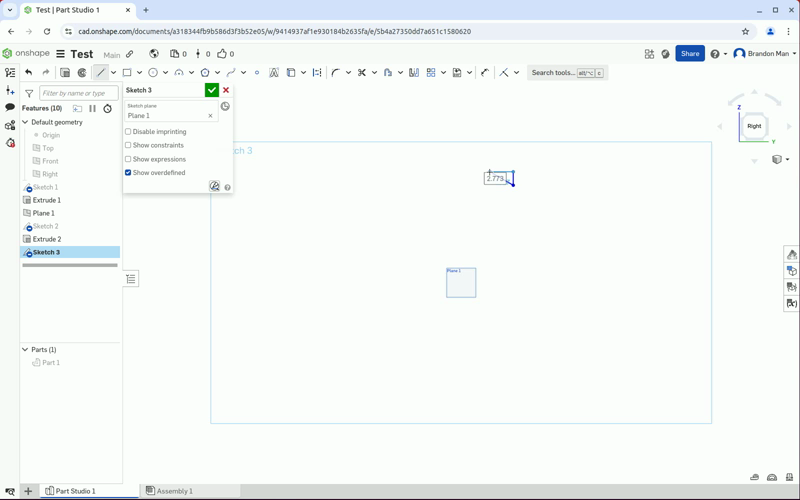
click(489, 171)
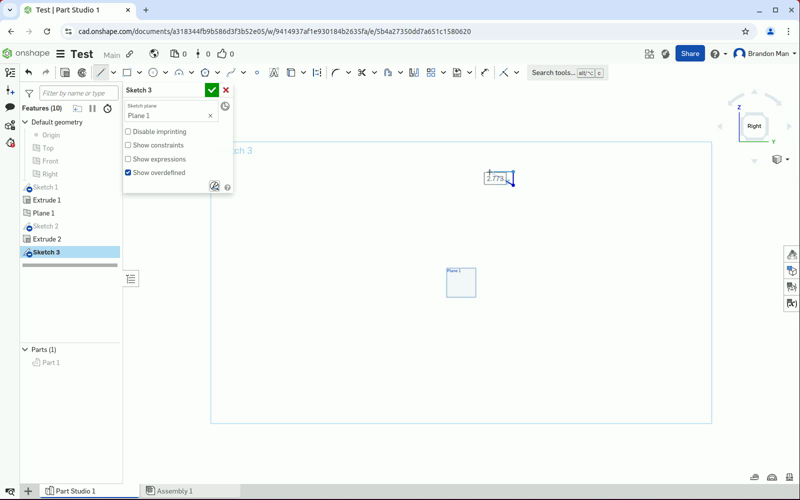
key(esc)
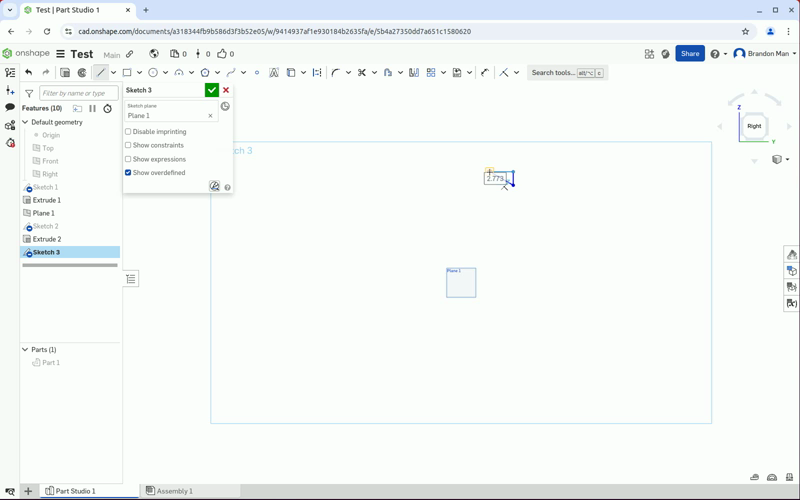
mouse_move(512, 176)
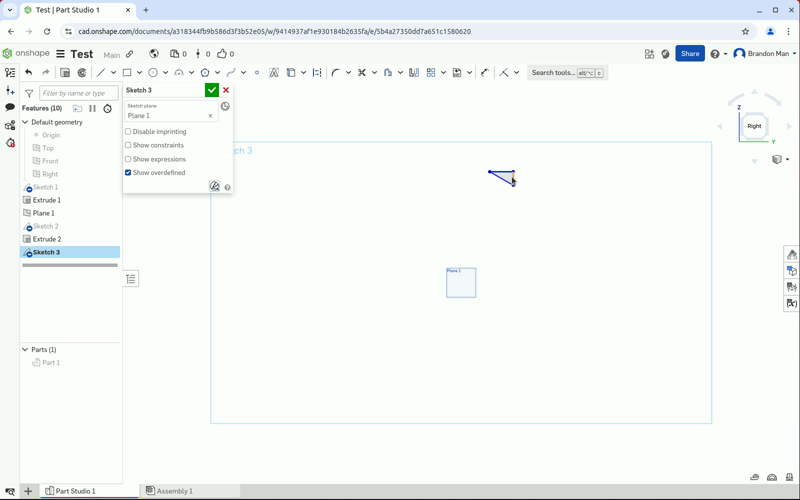
scroll(6)
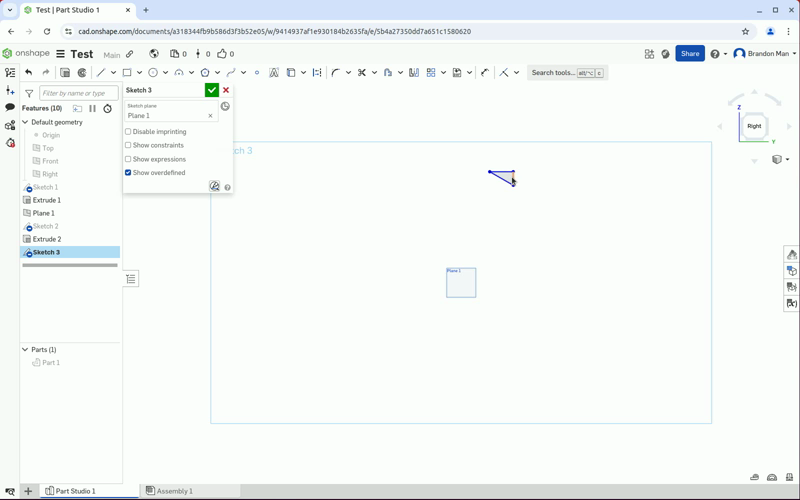
scroll(6)
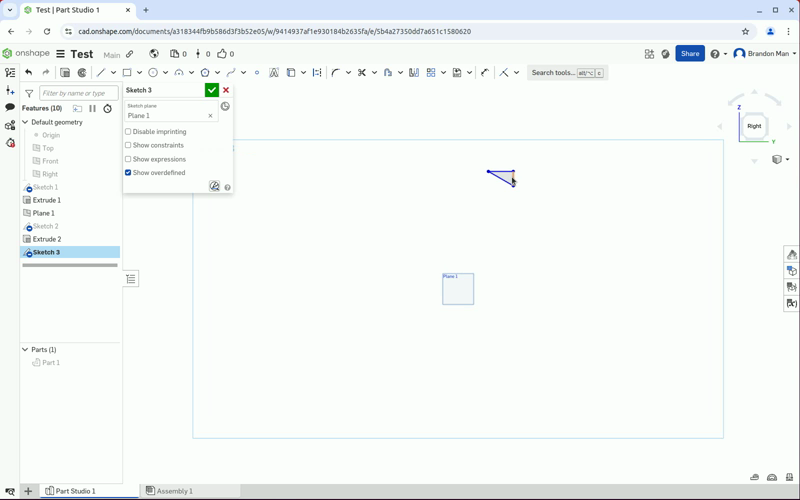
scroll(6)
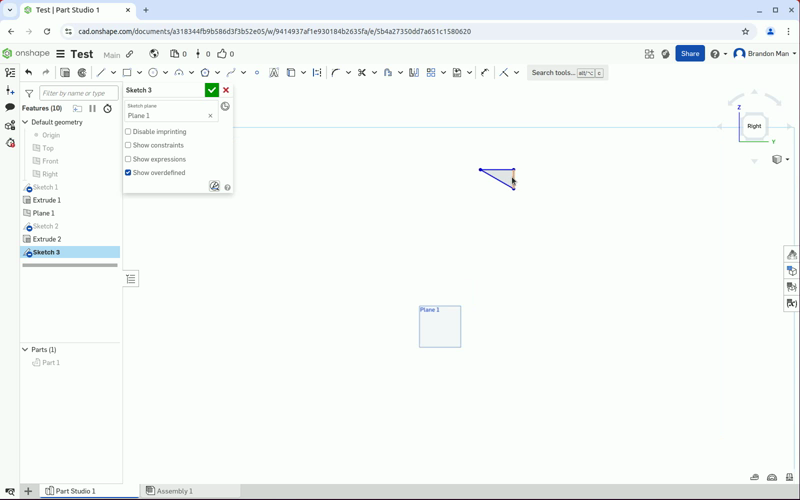
scroll(6)
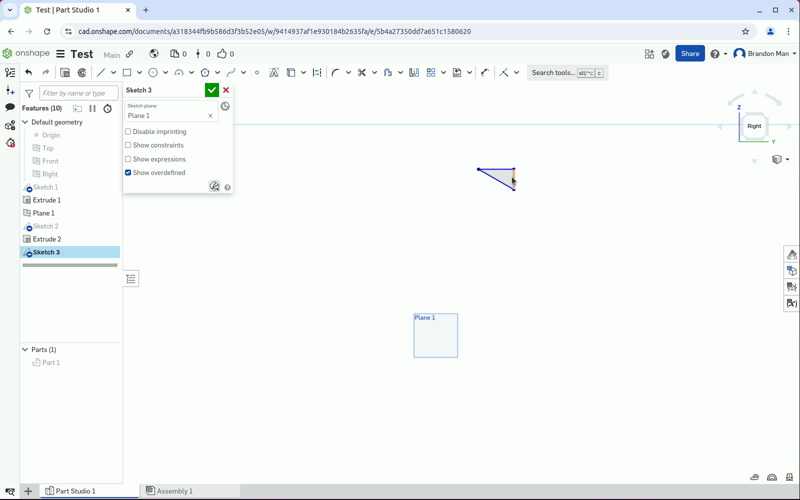
scroll(6)
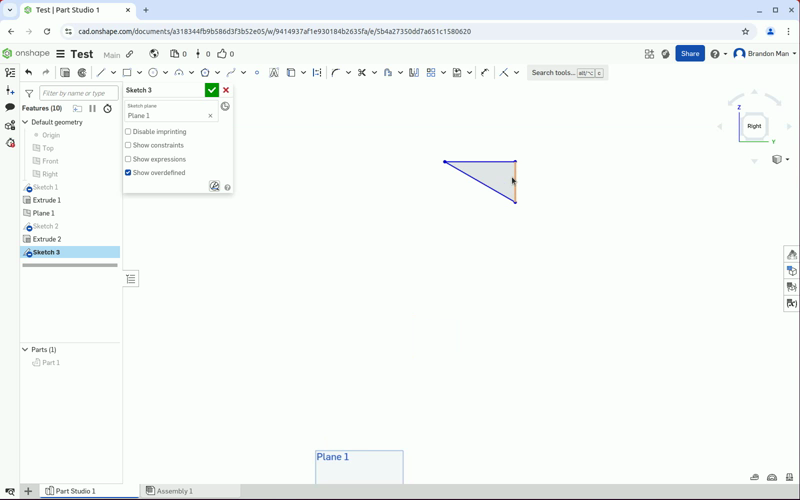
scroll(6)
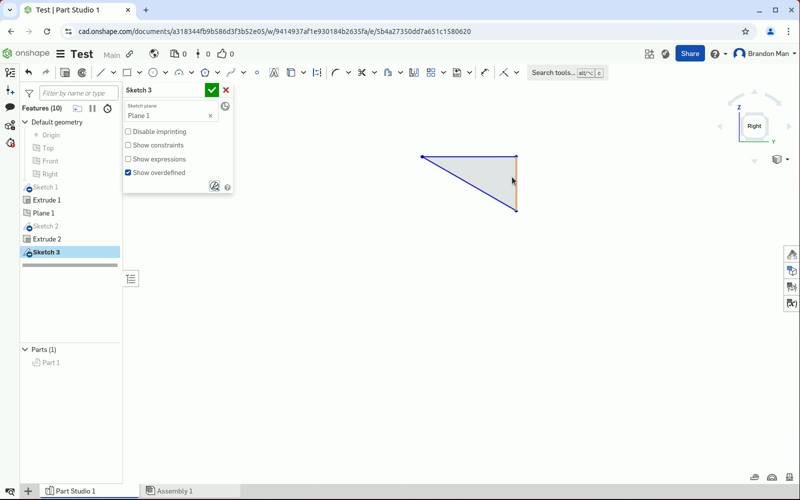
scroll(6)
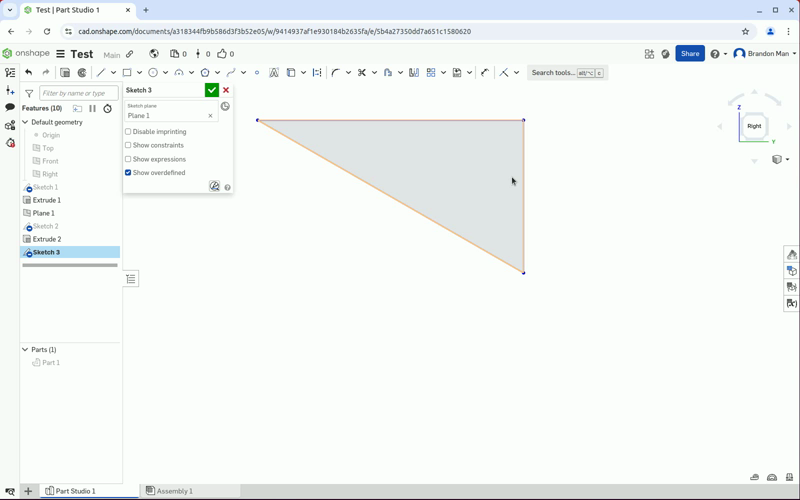
click(512, 176)
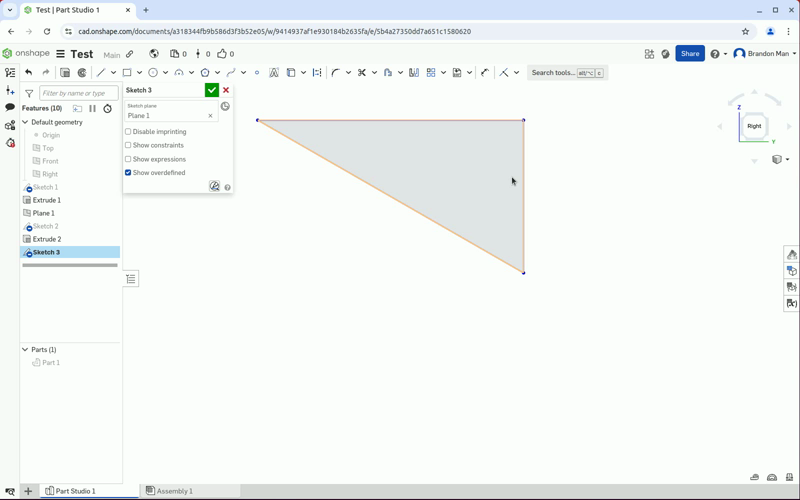
scroll(-6)
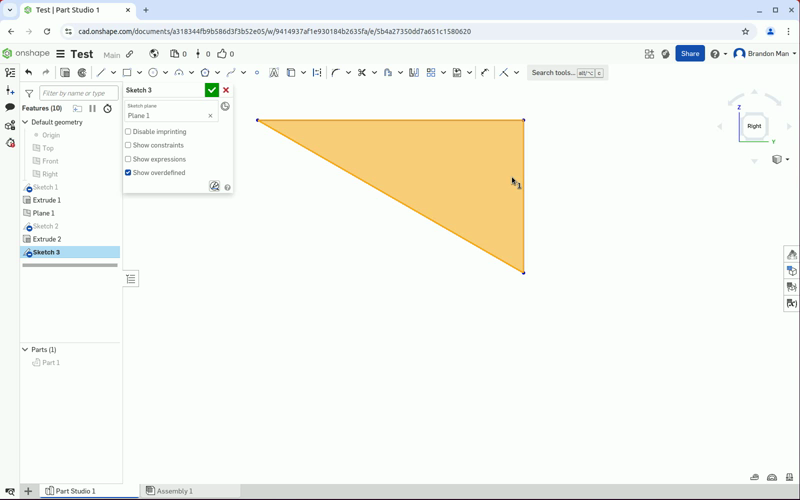
scroll(-6)
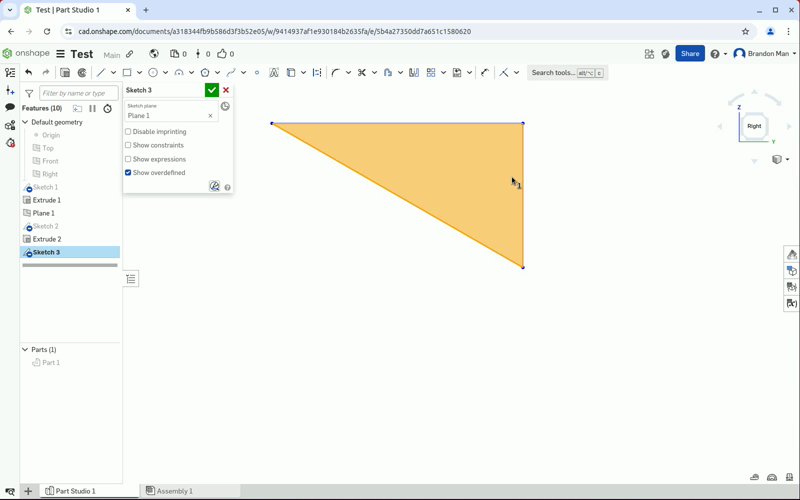
scroll(-6)
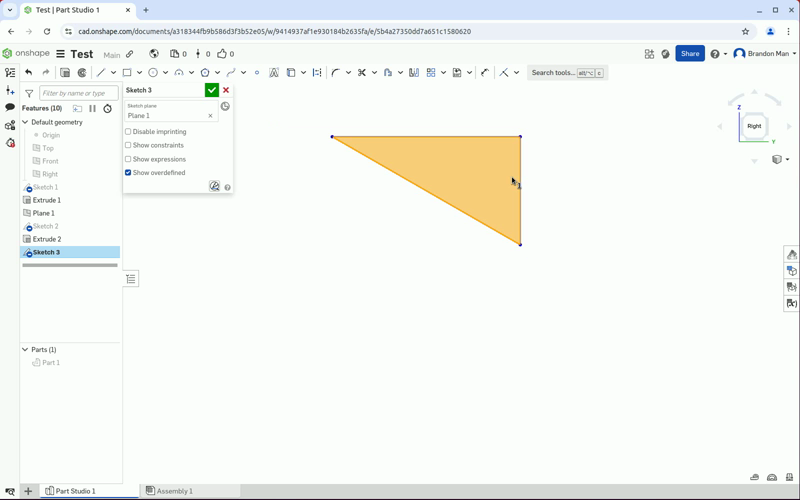
scroll(-6)
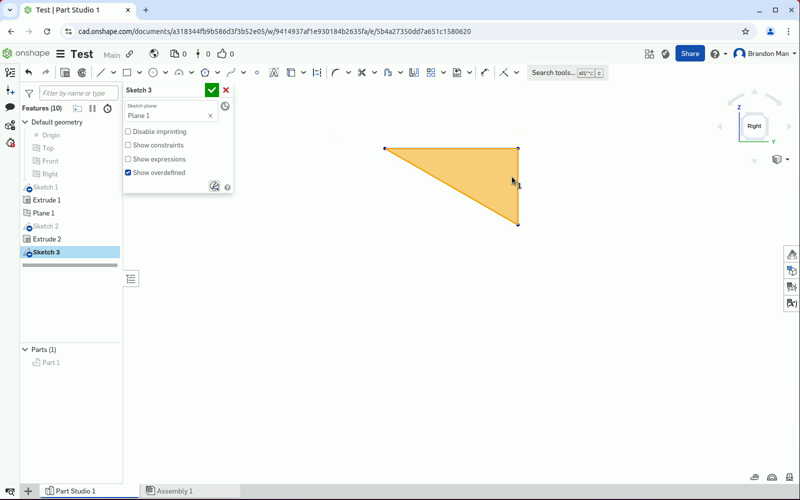
scroll(-6)
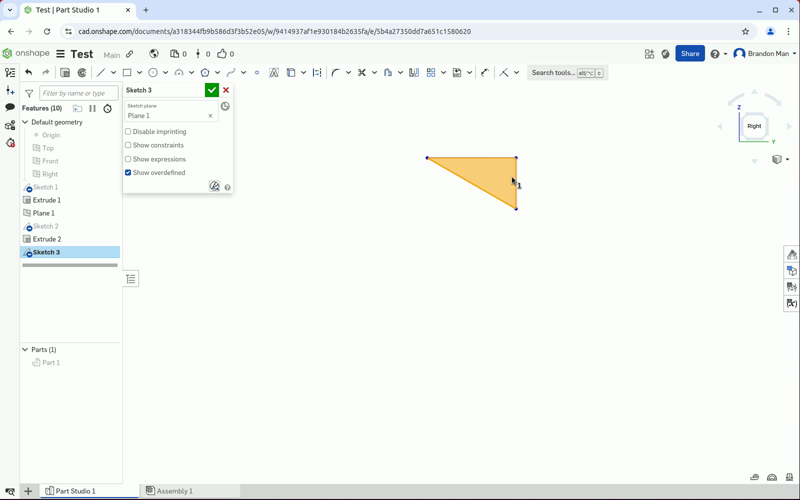
scroll(-6)
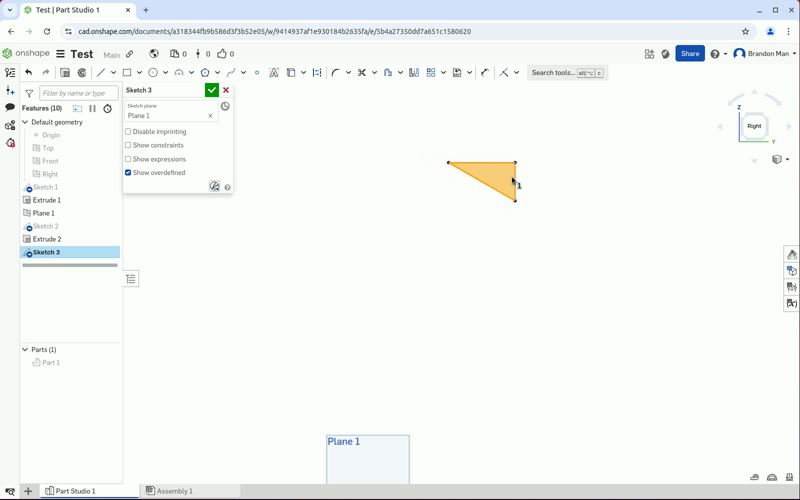
scroll(-6)
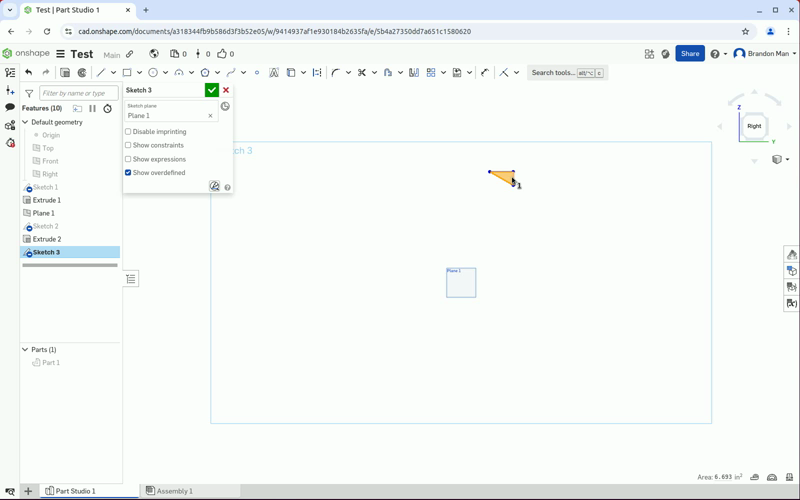
mouse_move(73, 352)
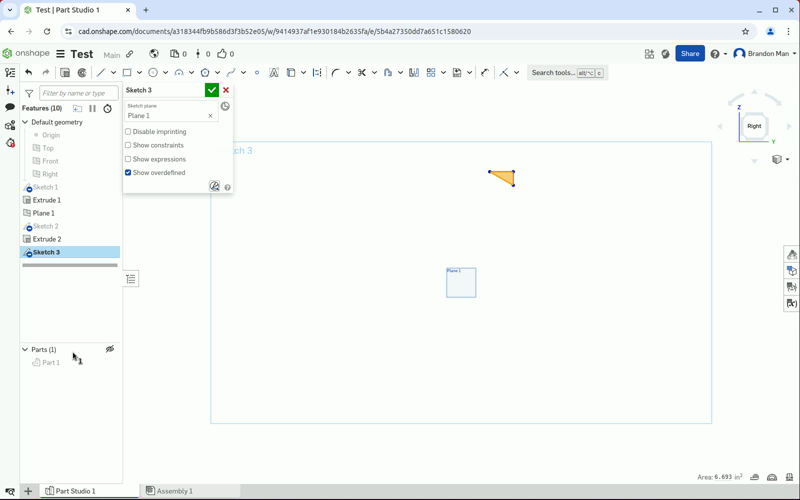
key(shift+y)
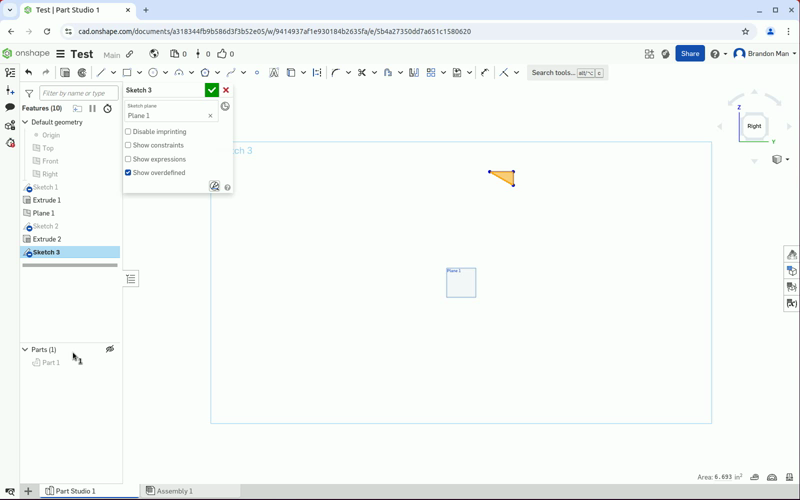
key(shift+e)
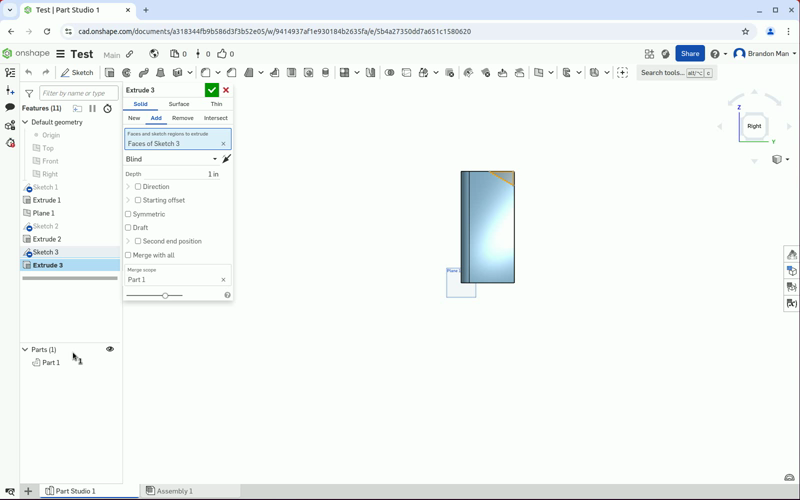
mouse_move(143, 106)
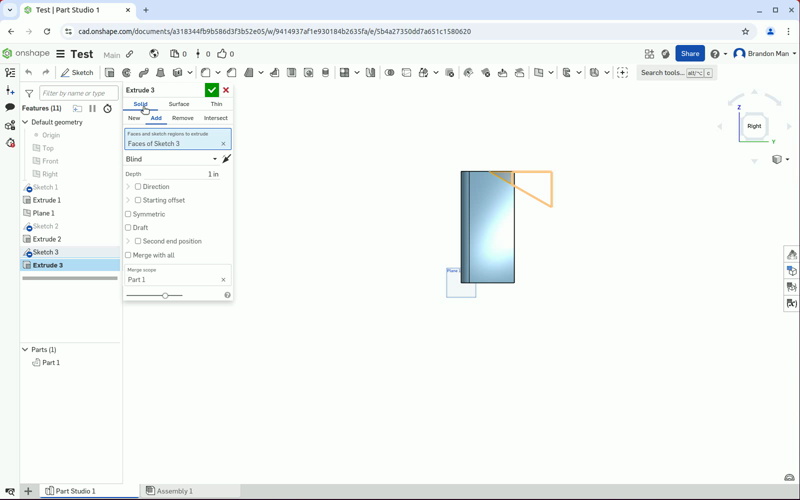
click(143, 106)
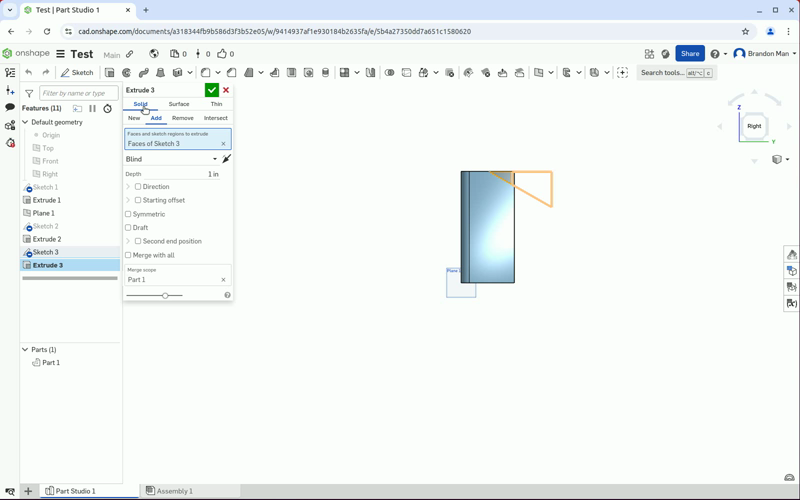
mouse_move(186, 120)
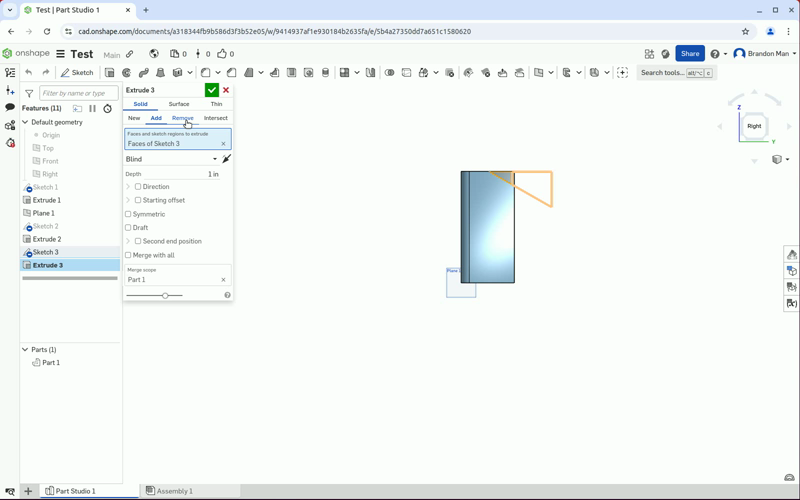
click(186, 120)
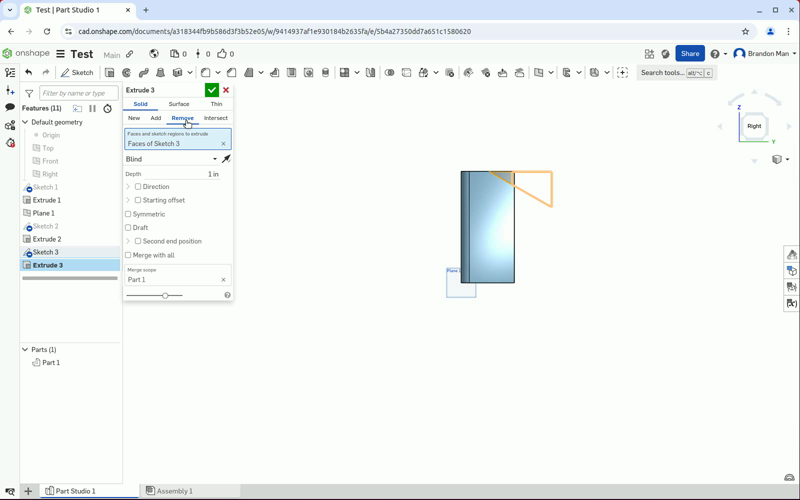
key(tab, 4)
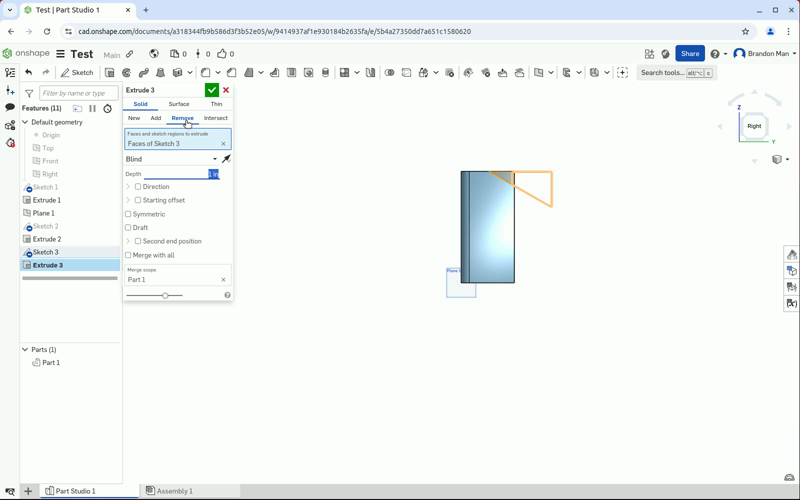
text(24.312)
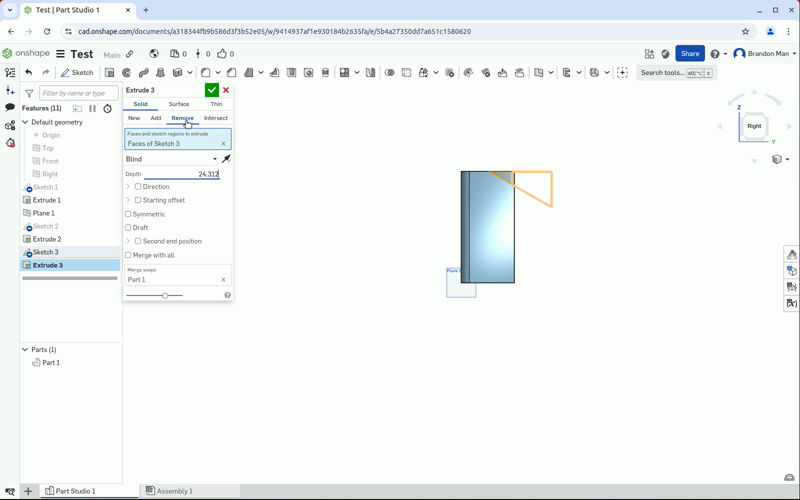
key(tab, 6)
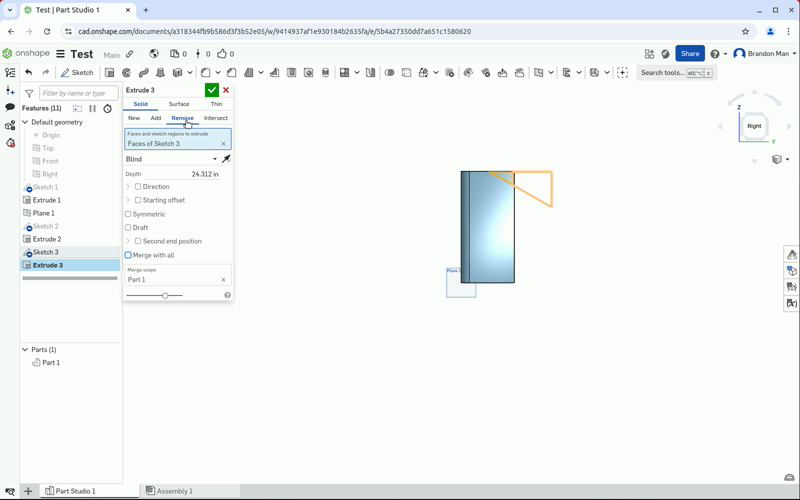
key(space)
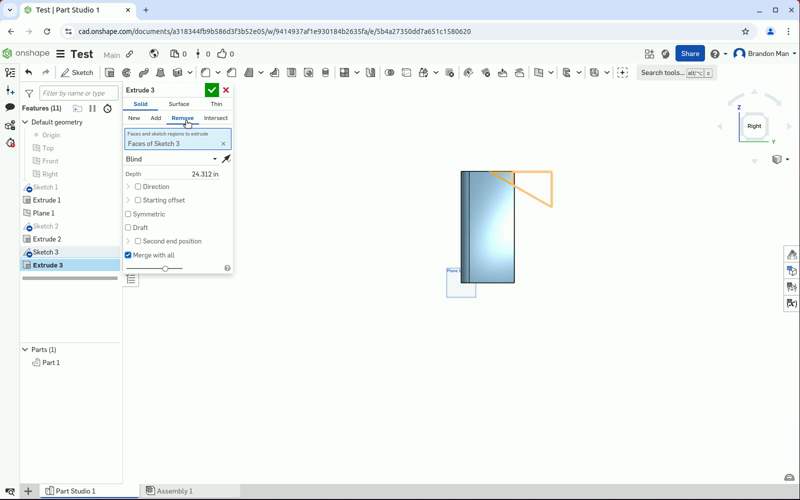
key(enter)
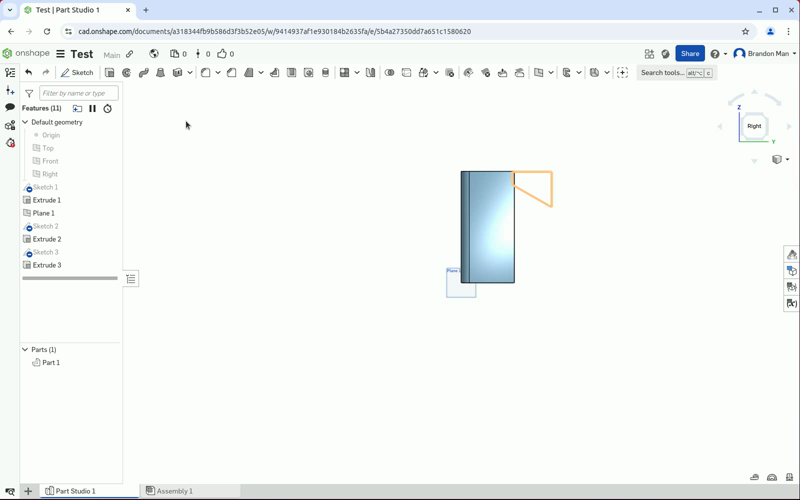
key(shift+h)
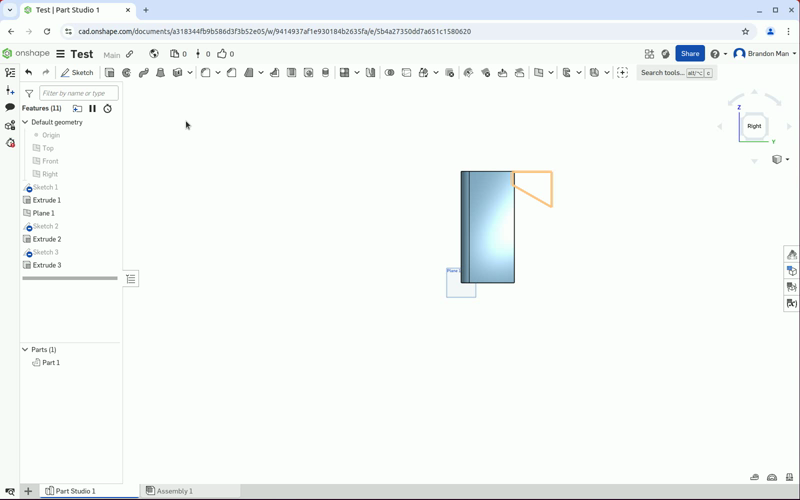
key(shift+h)
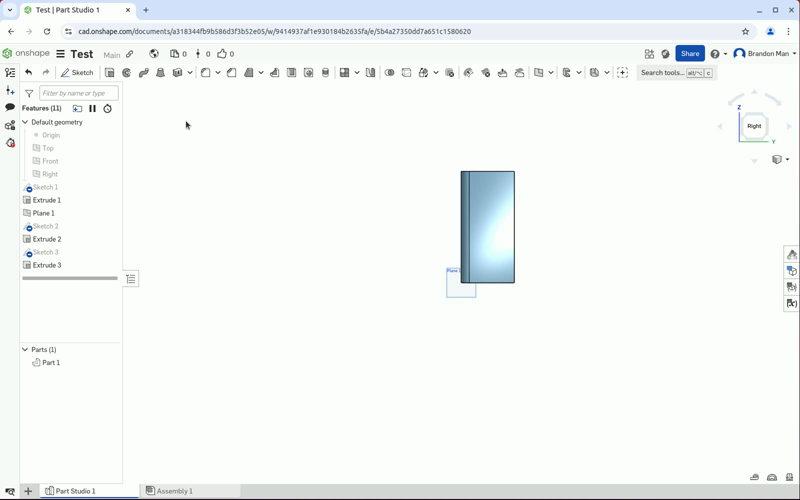
mouse_move(73, 189)
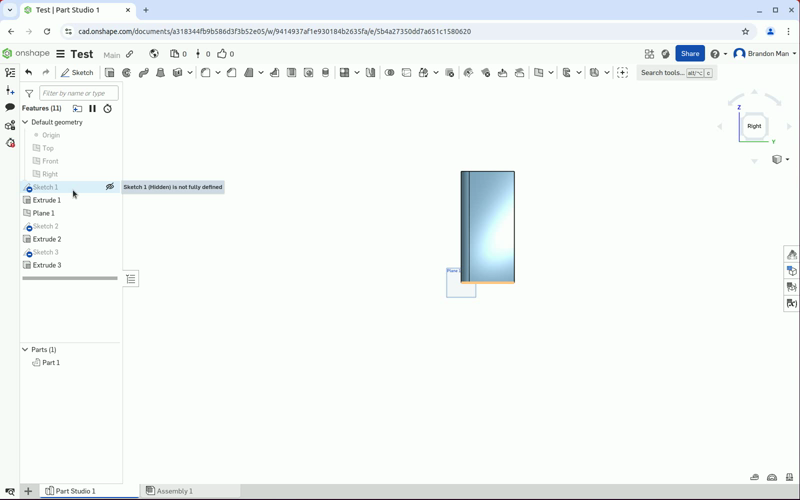
click(73, 189)
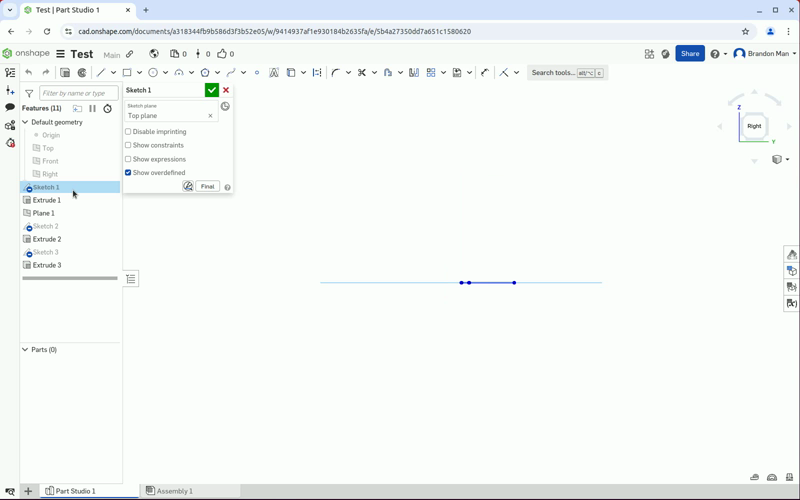
mouse_move(229, 92)
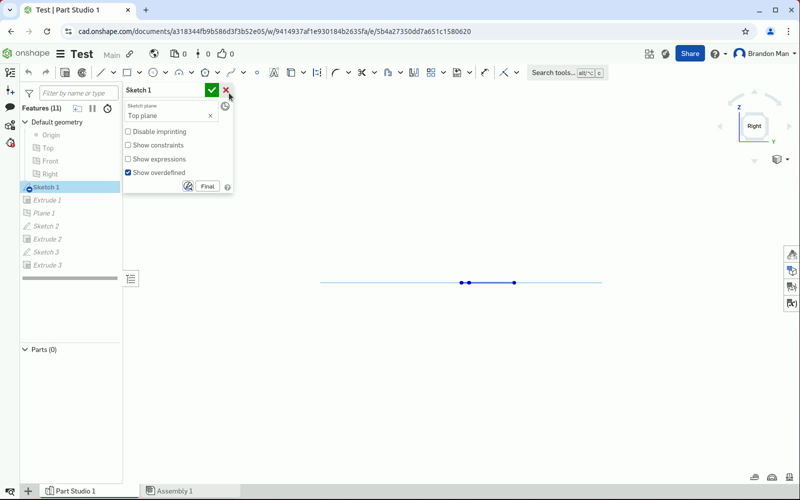
click(229, 92)
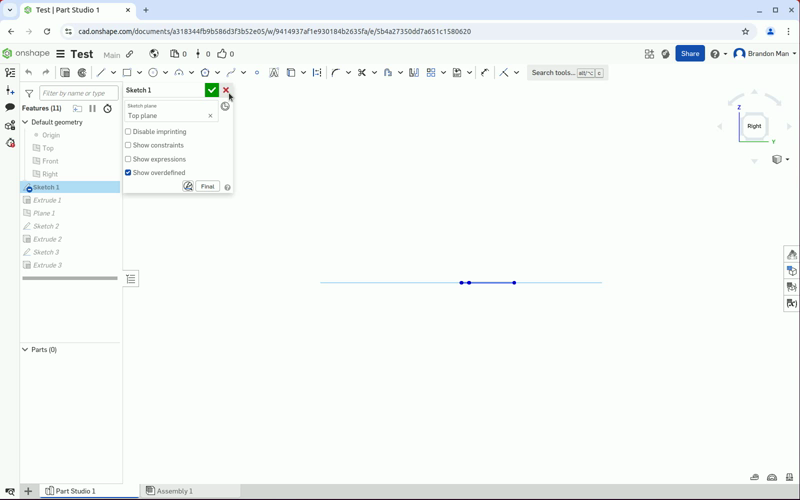
key(shift+s)
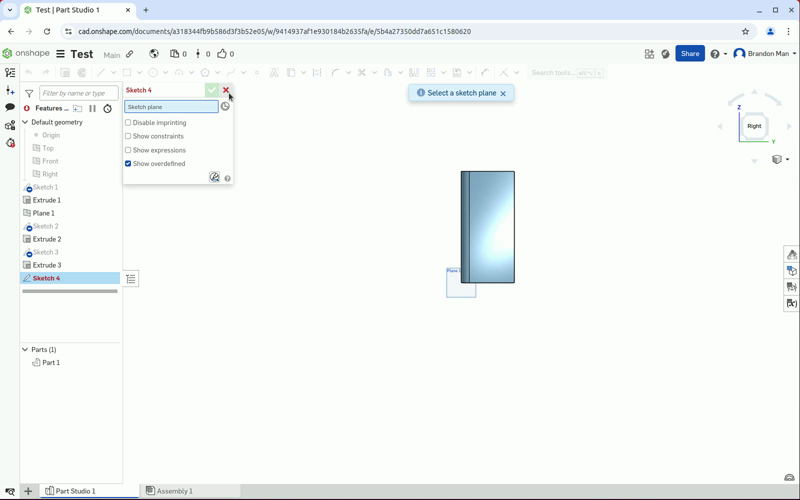
mouse_move(73, 215)
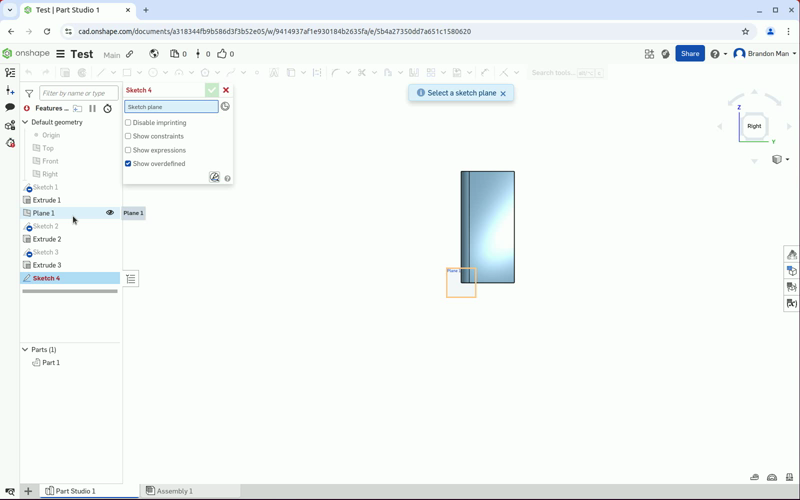
click(73, 215)
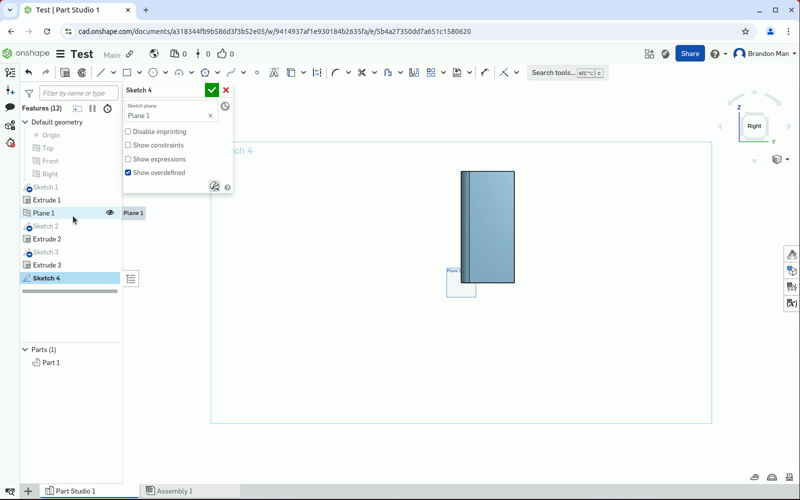
mouse_move(73, 352)
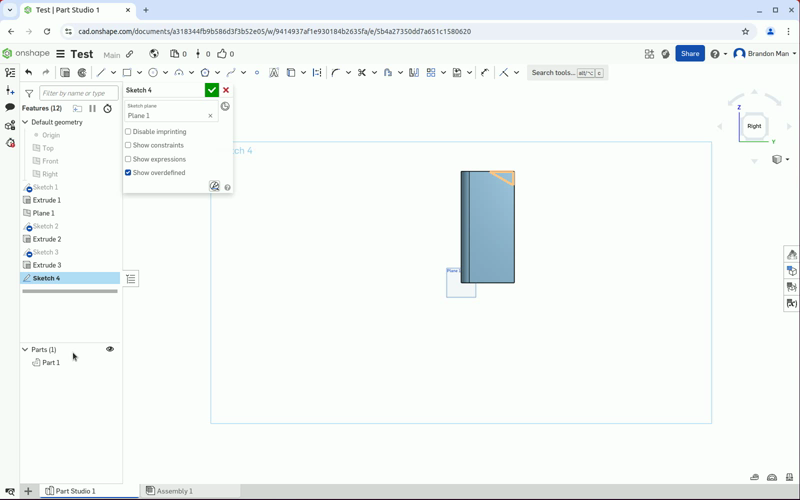
key(y)
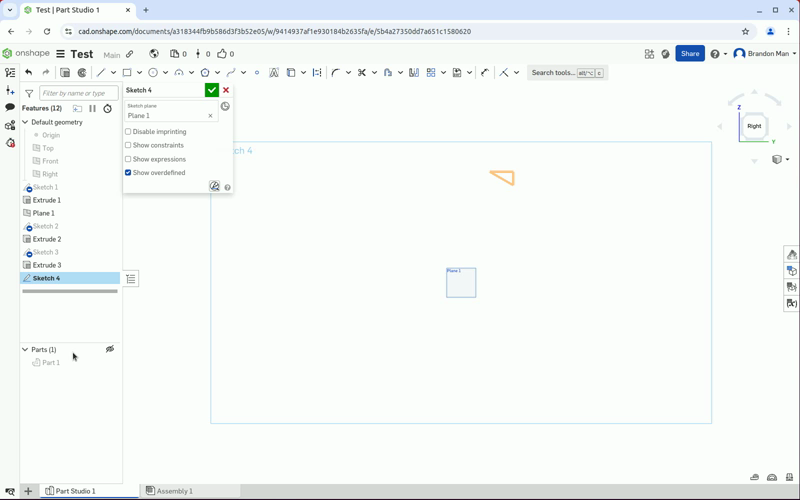
key(l)
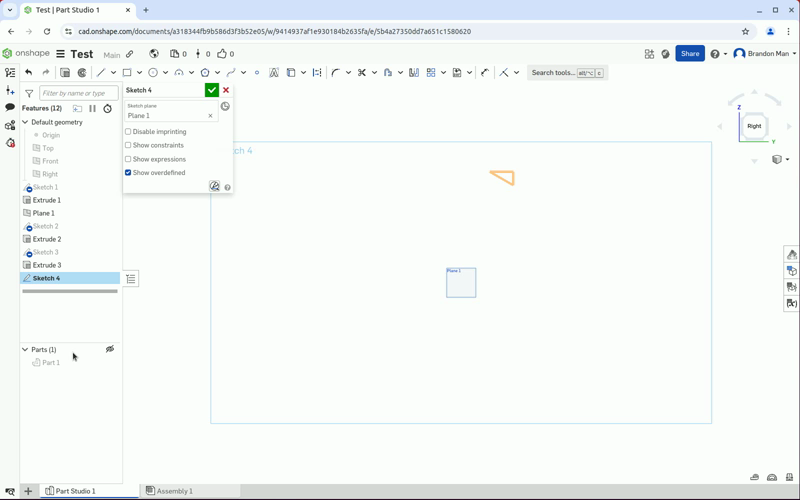
key_down(shift)
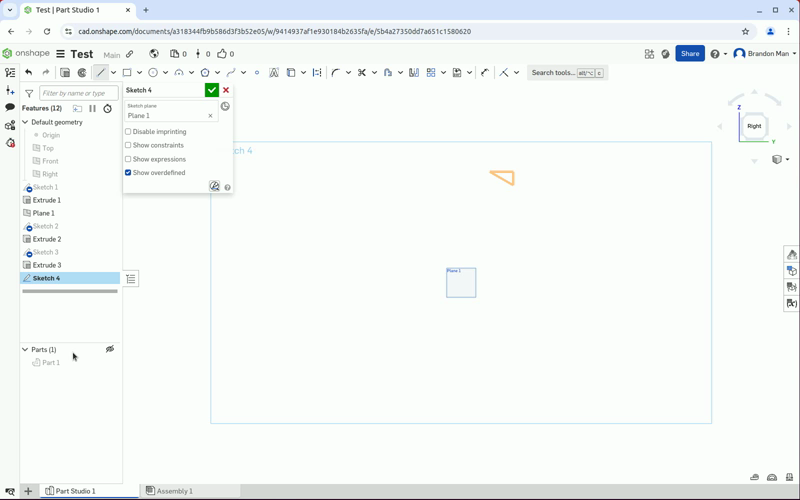
mouse_move(468, 171)
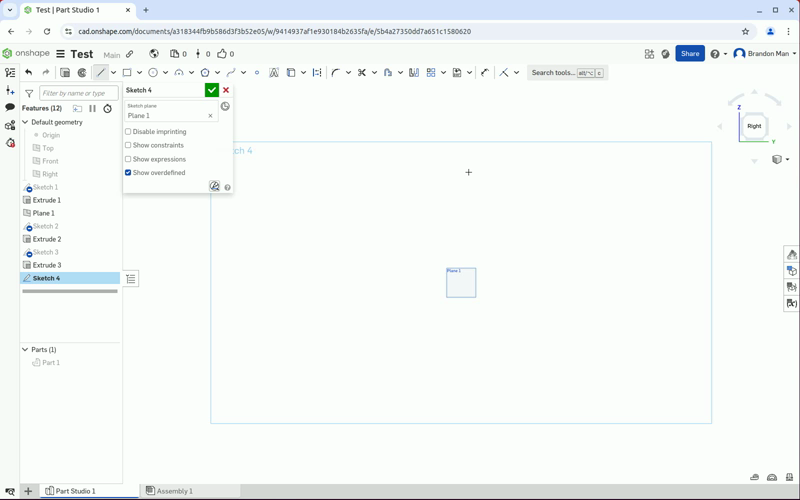
click(468, 171)
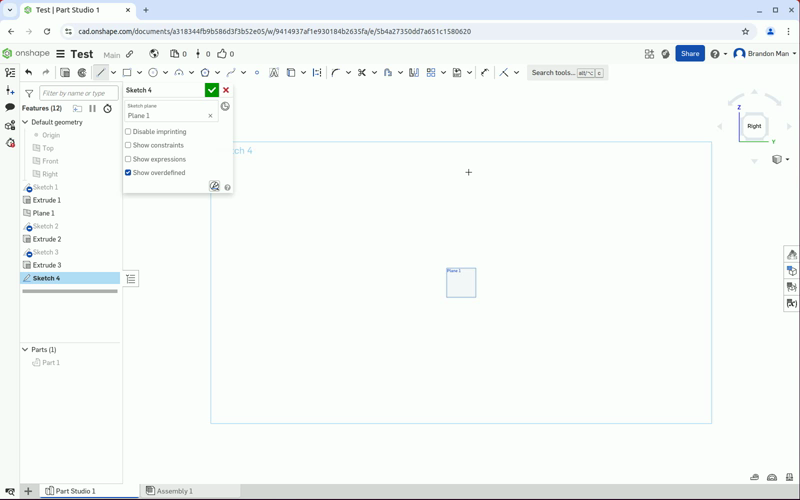
key_up(shift)
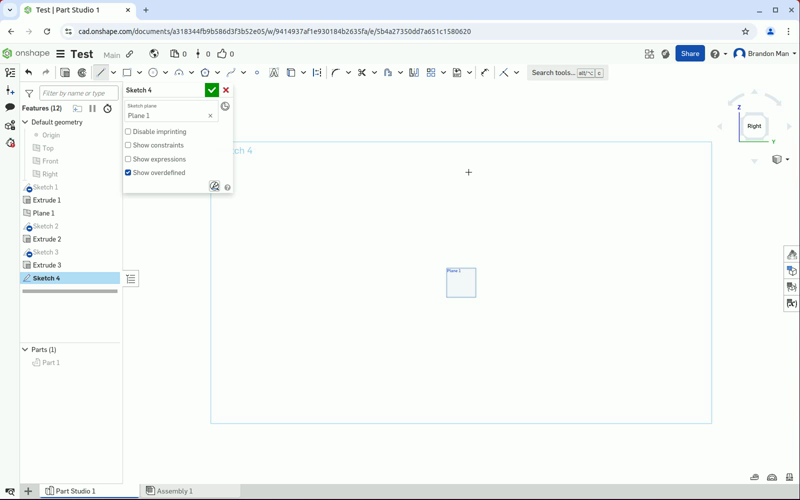
key_down(shift)
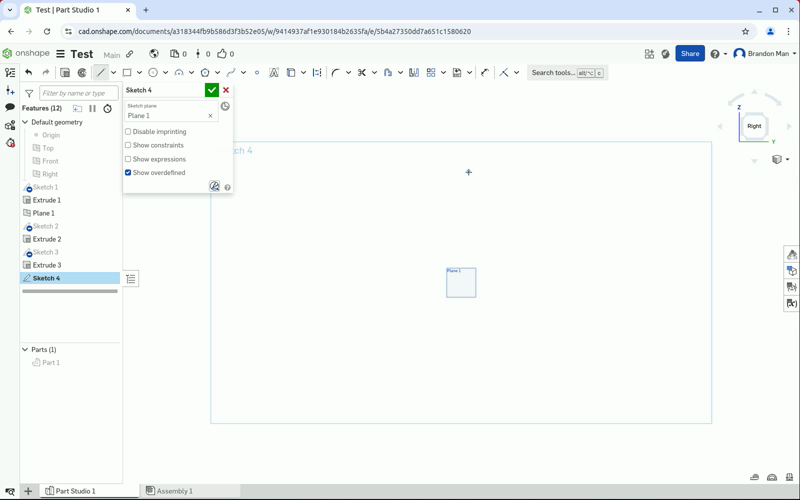
mouse_move(498, 171)
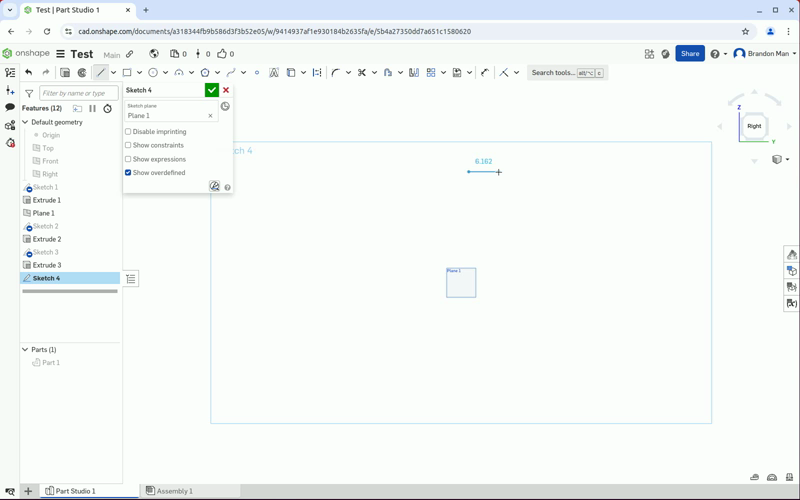
mouse_move(491, 171)
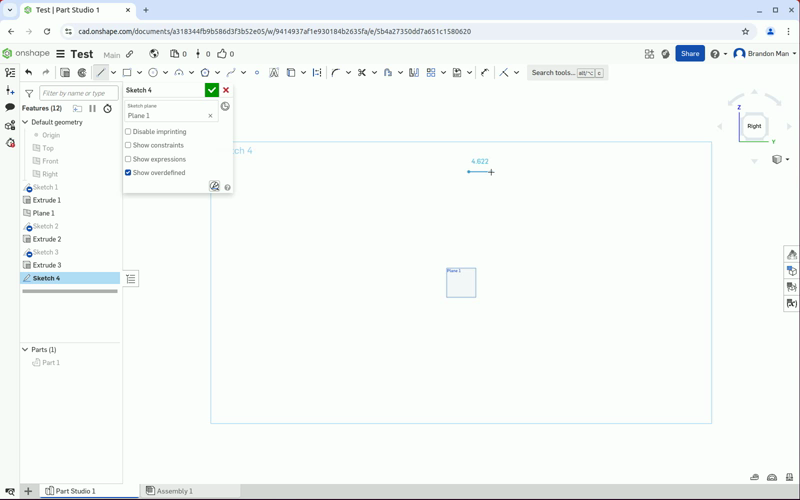
click(491, 171)
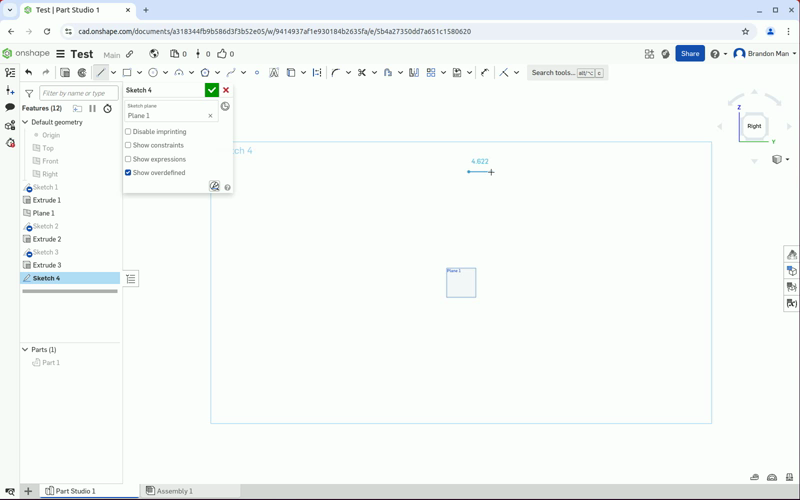
key_up(shift)
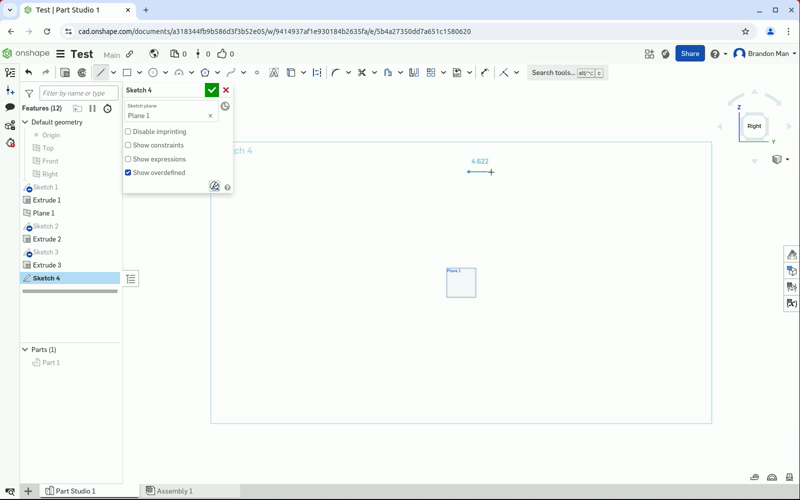
key_down(shift)
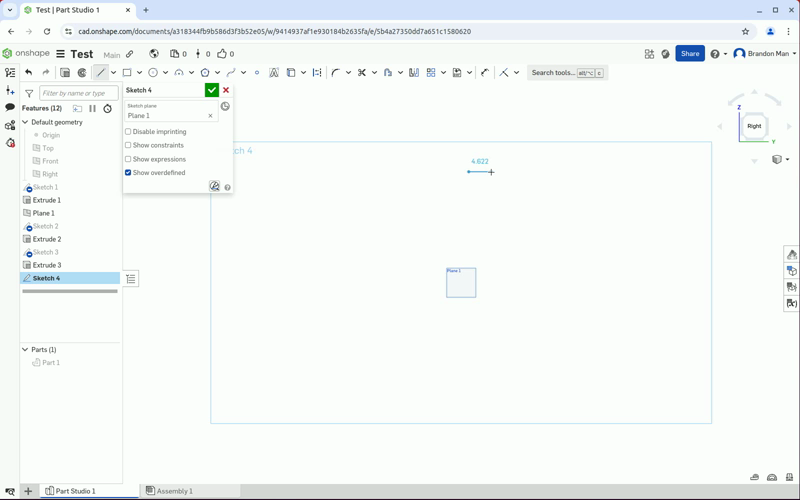
mouse_move(521, 171)
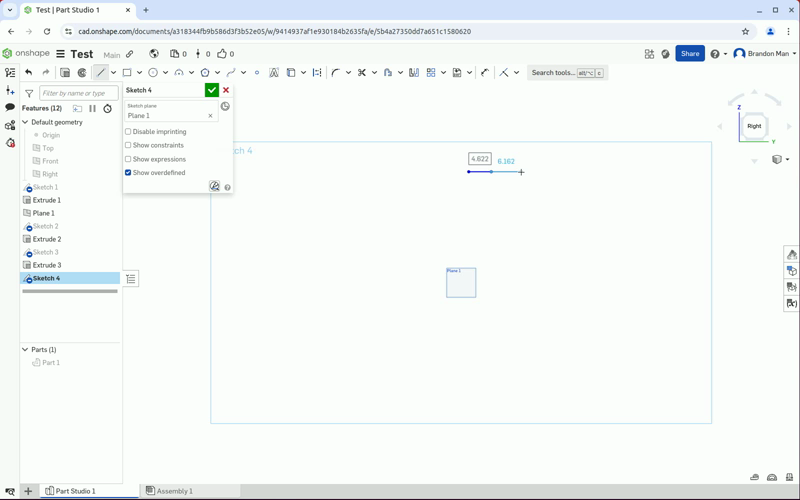
mouse_move(513, 184)
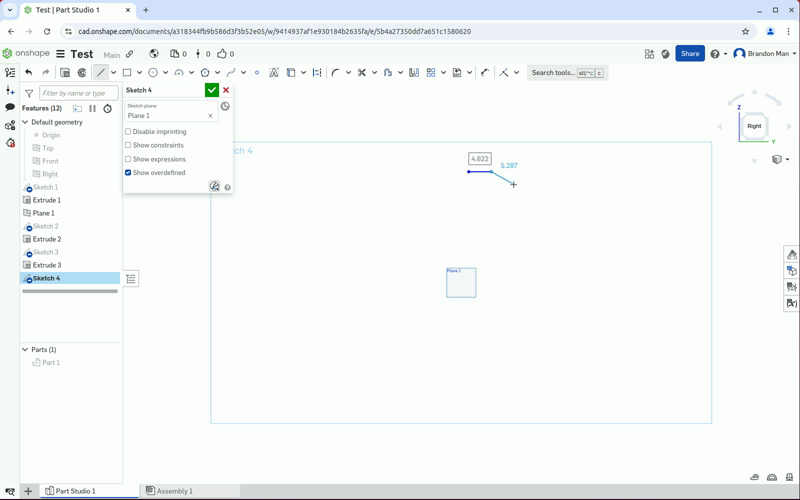
click(513, 184)
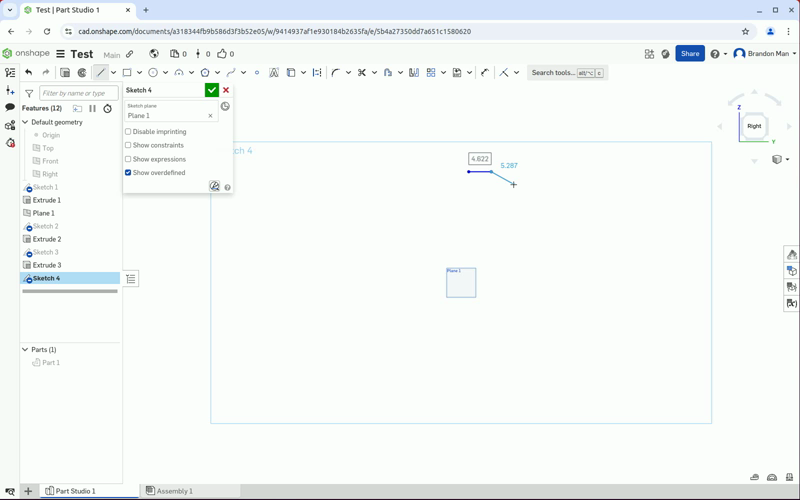
key_up(shift)
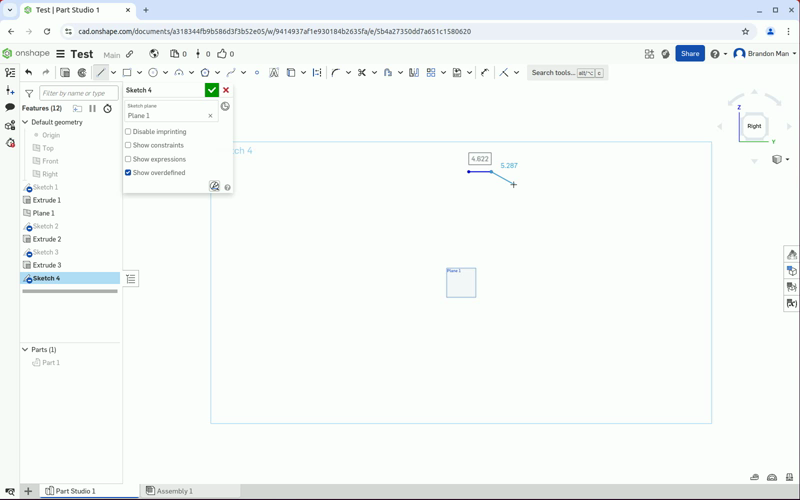
key_down(shift)
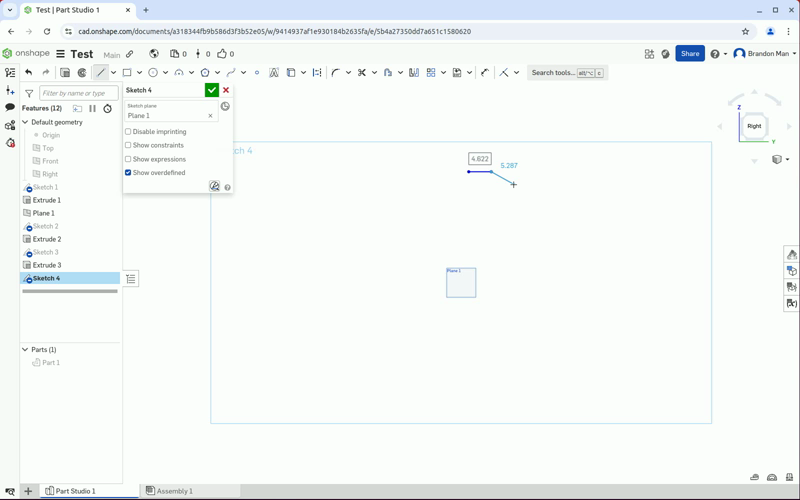
mouse_move(543, 184)
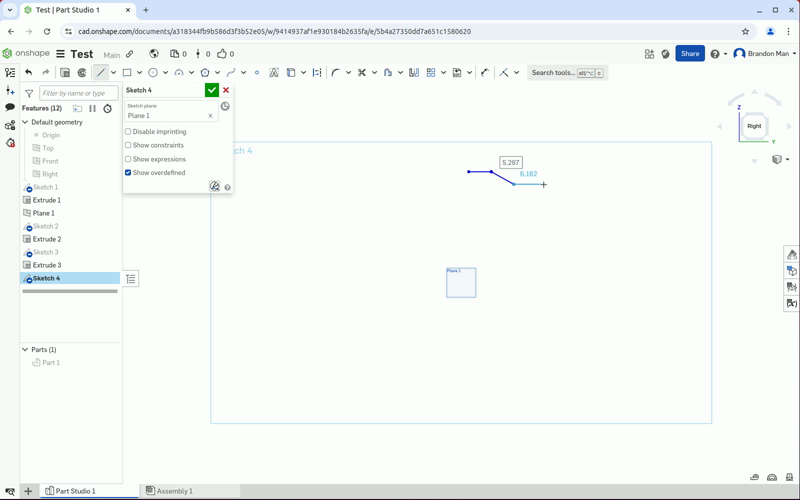
mouse_move(521, 189)
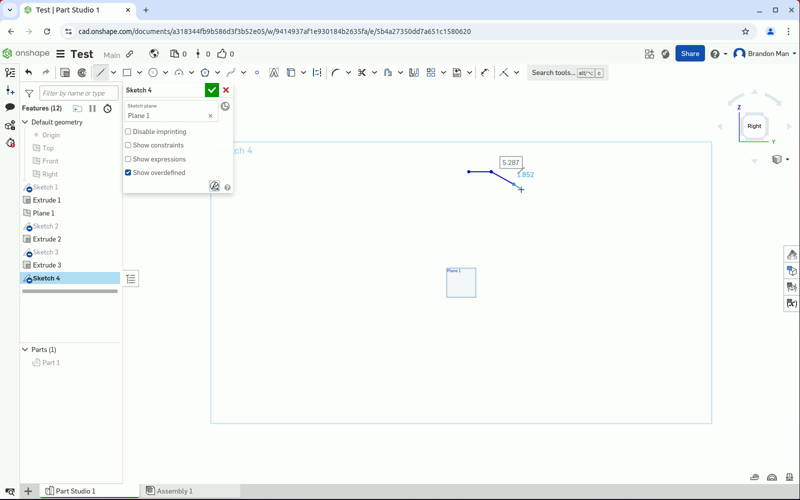
click(521, 189)
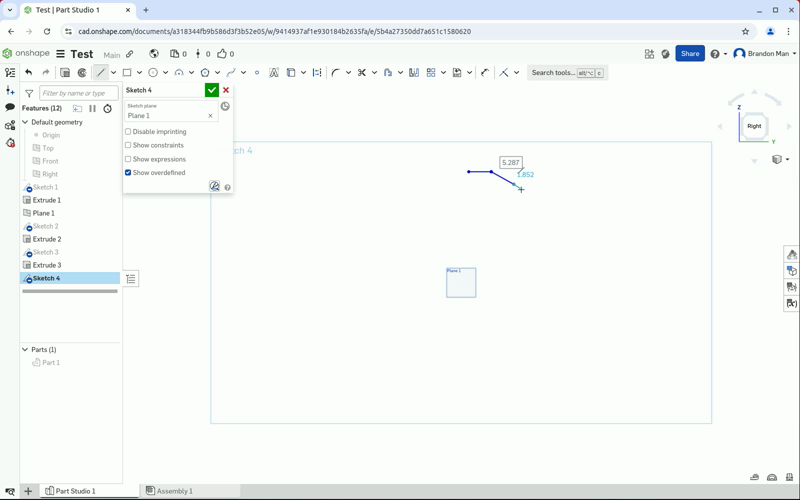
key_up(shift)
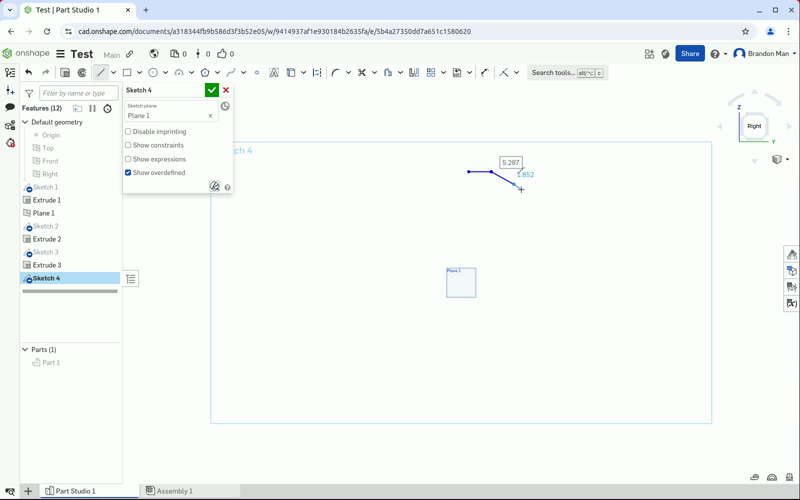
key_down(shift)
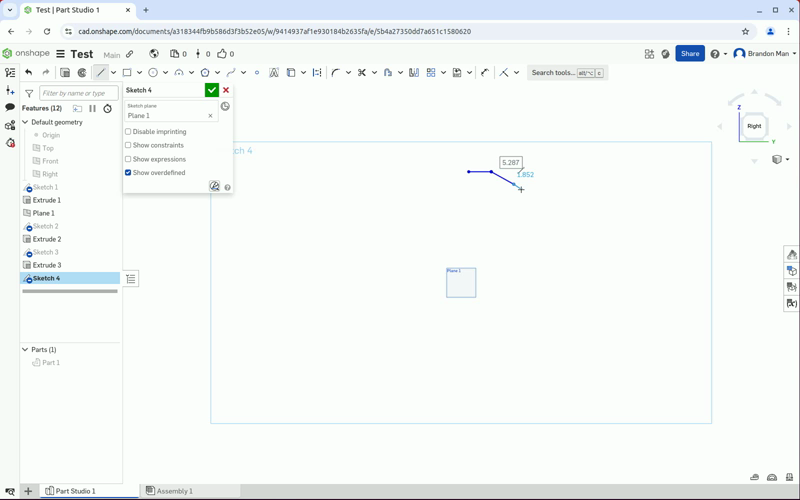
mouse_move(551, 189)
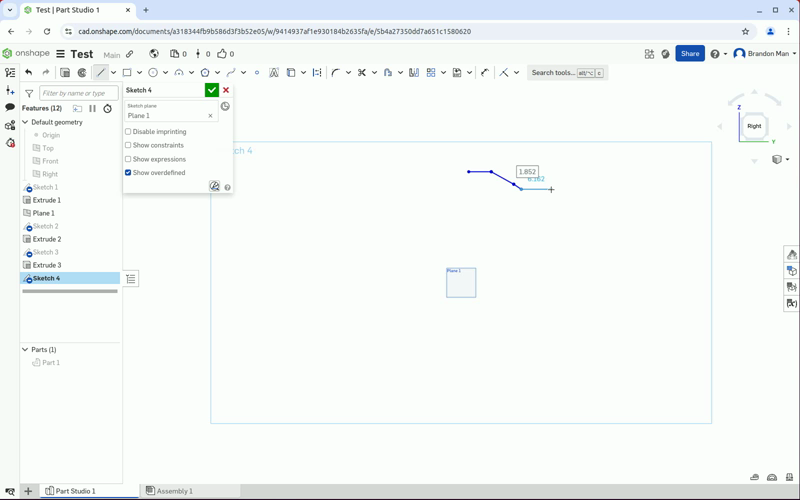
mouse_move(521, 188)
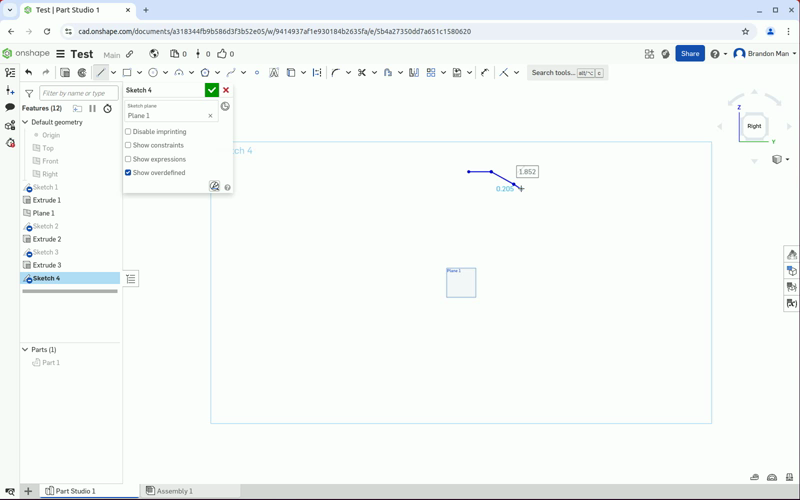
scroll(6)
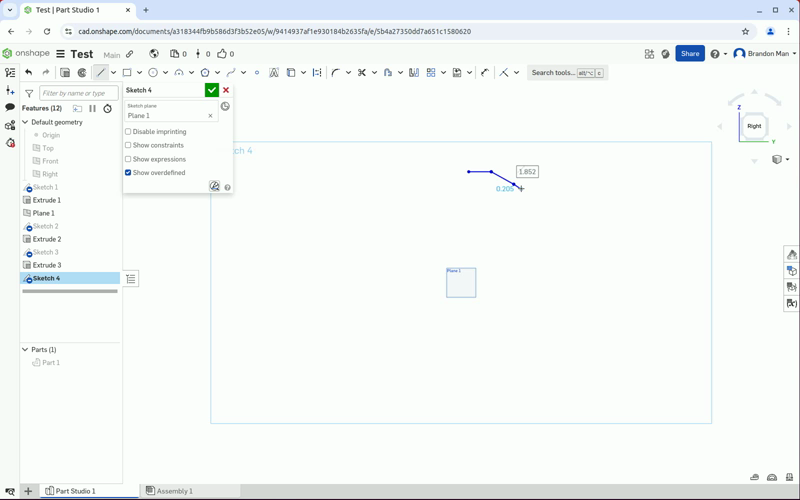
scroll(6)
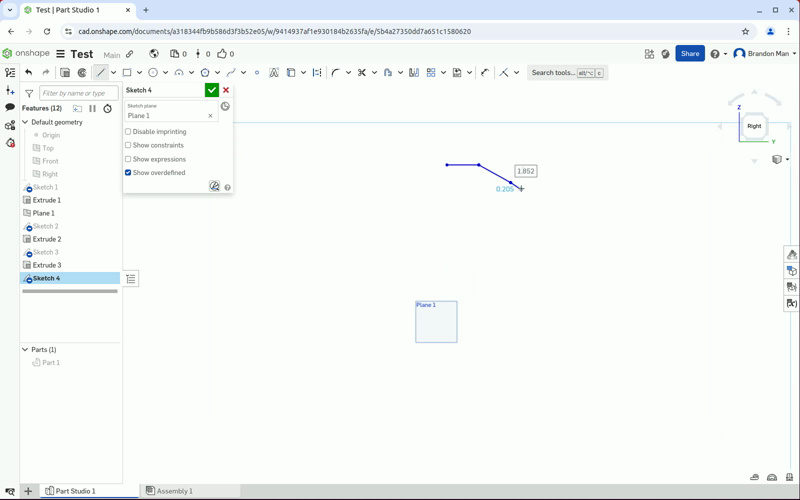
scroll(6)
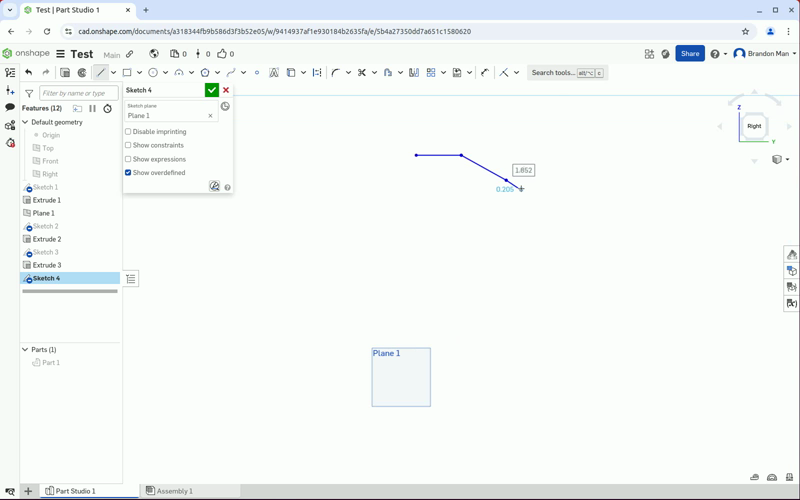
scroll(6)
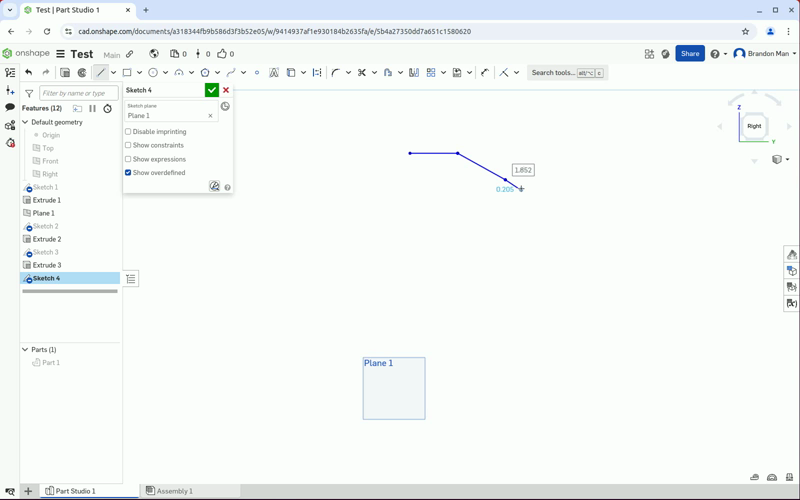
scroll(6)
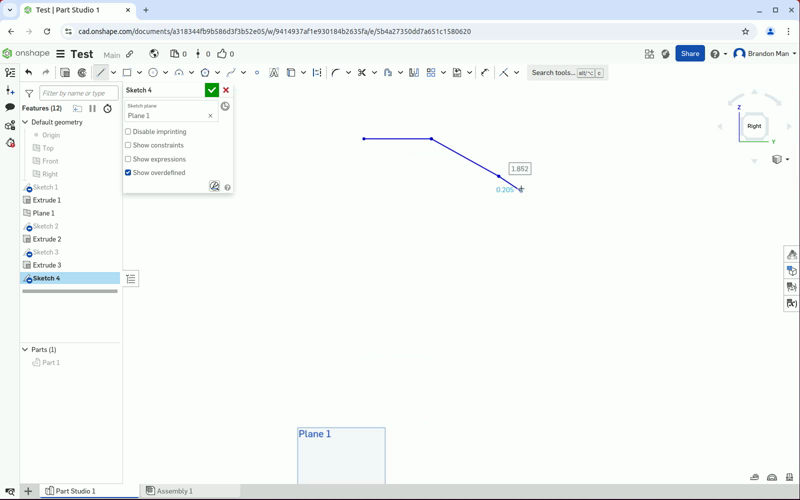
scroll(6)
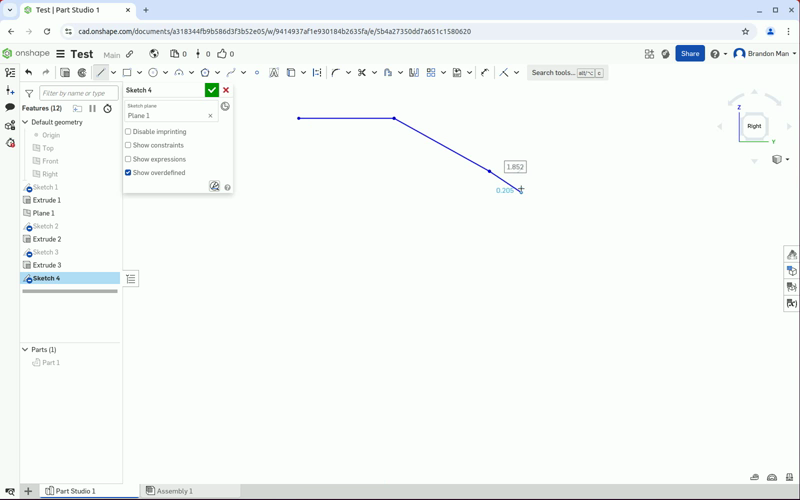
scroll(6)
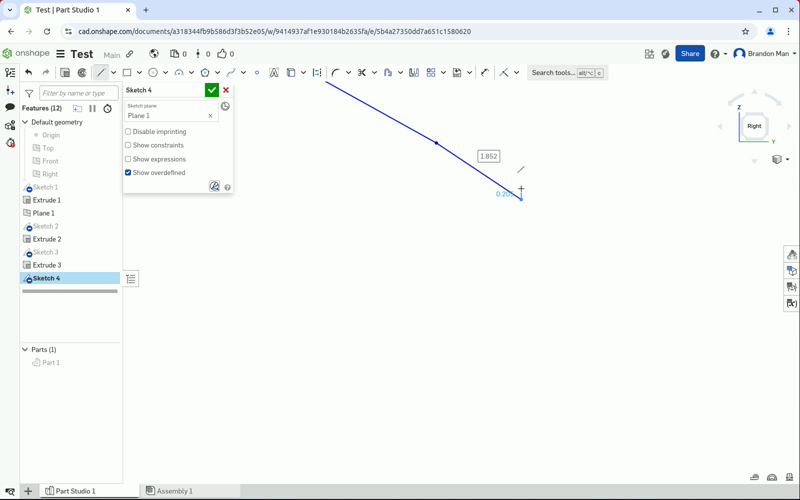
click(521, 188)
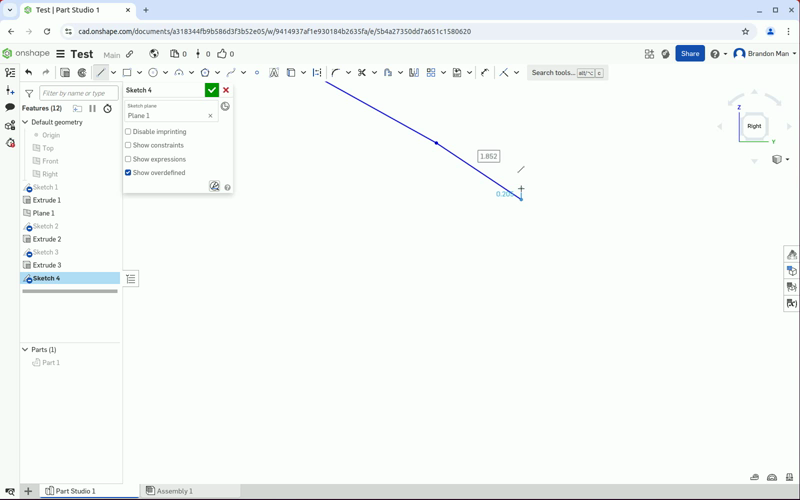
scroll(-6)
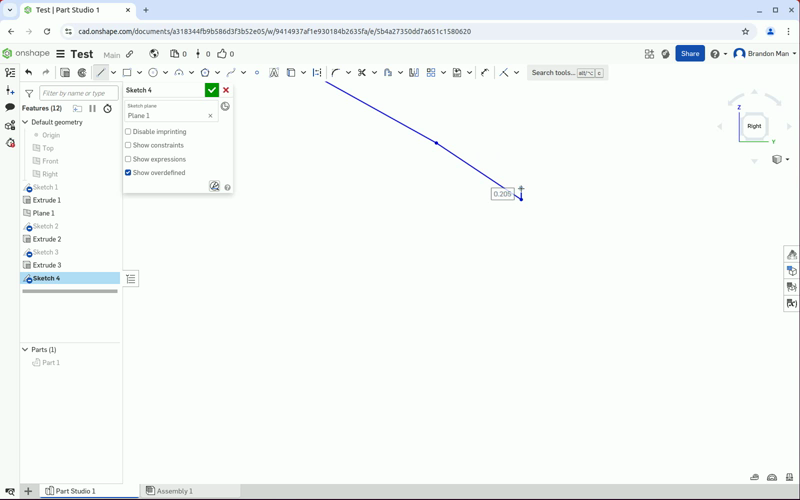
scroll(-6)
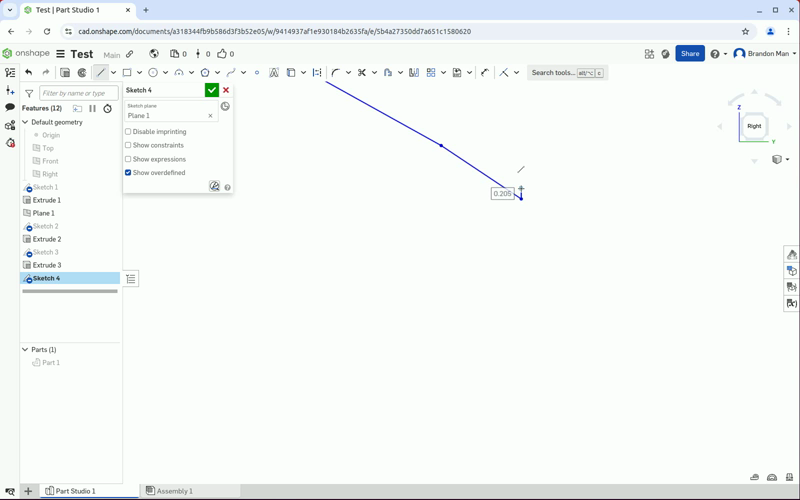
scroll(-6)
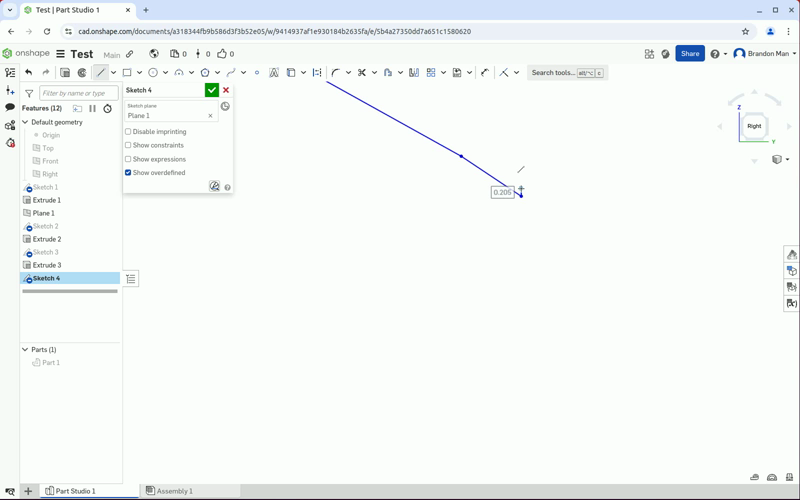
scroll(-6)
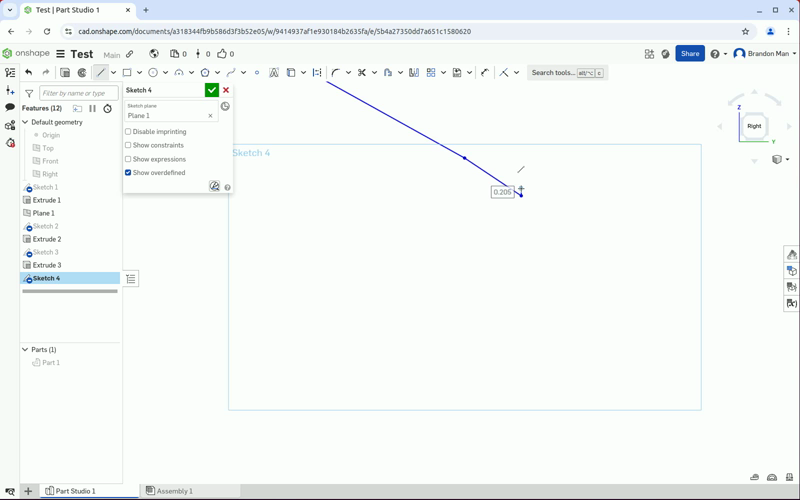
scroll(-6)
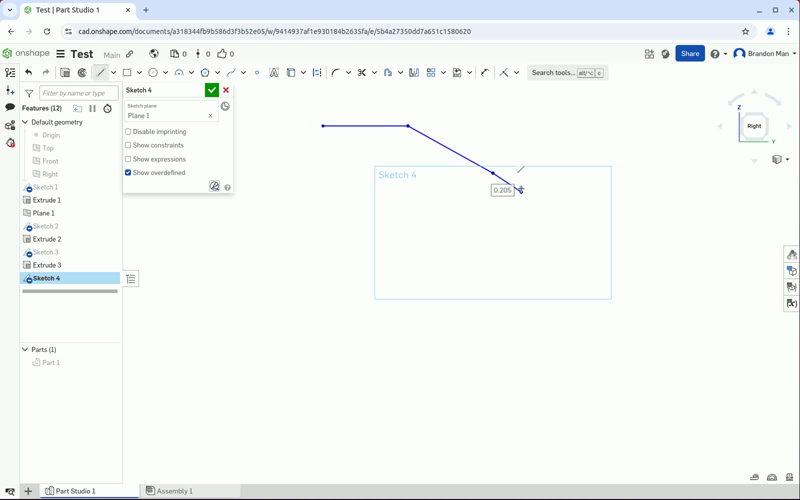
scroll(-6)
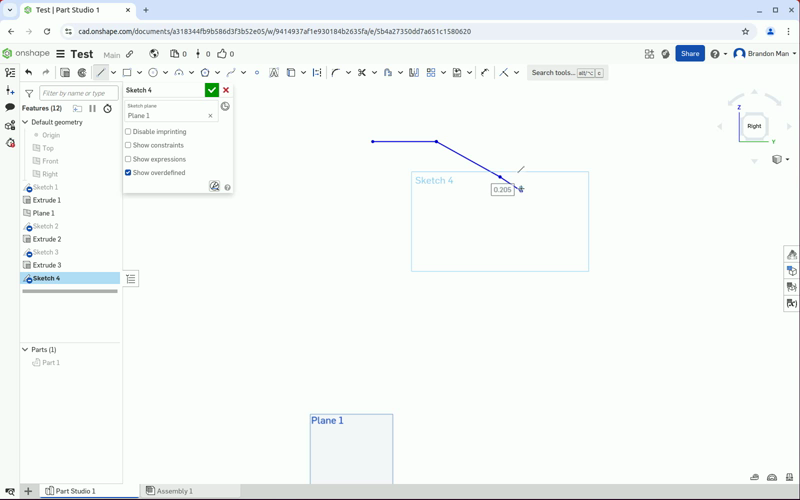
scroll(-6)
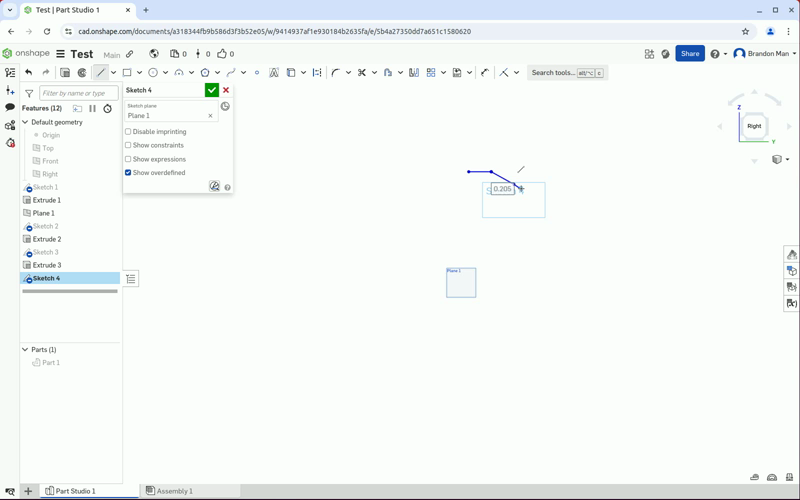
key_up(shift)
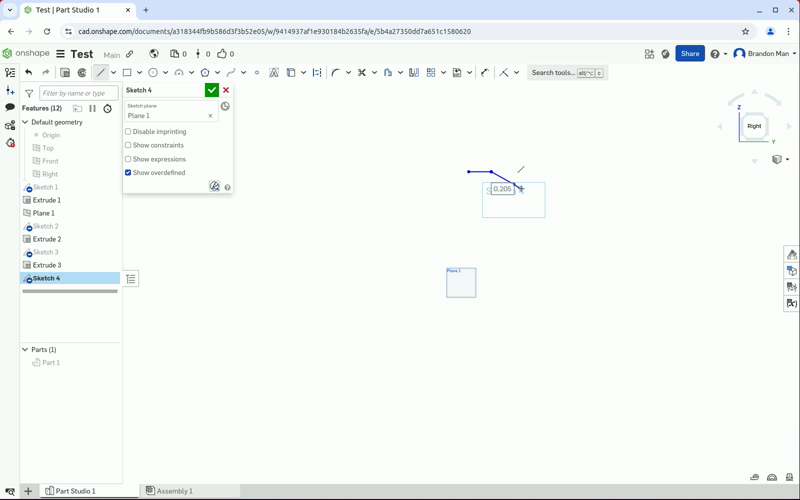
key_down(shift)
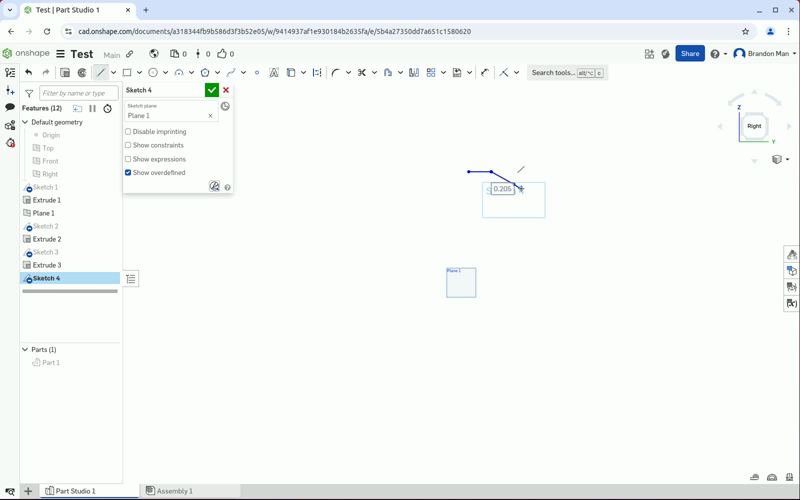
mouse_move(551, 188)
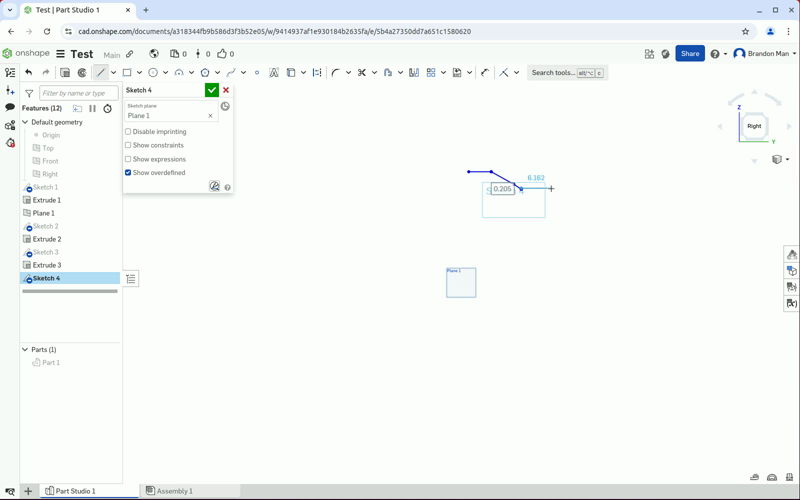
mouse_move(513, 183)
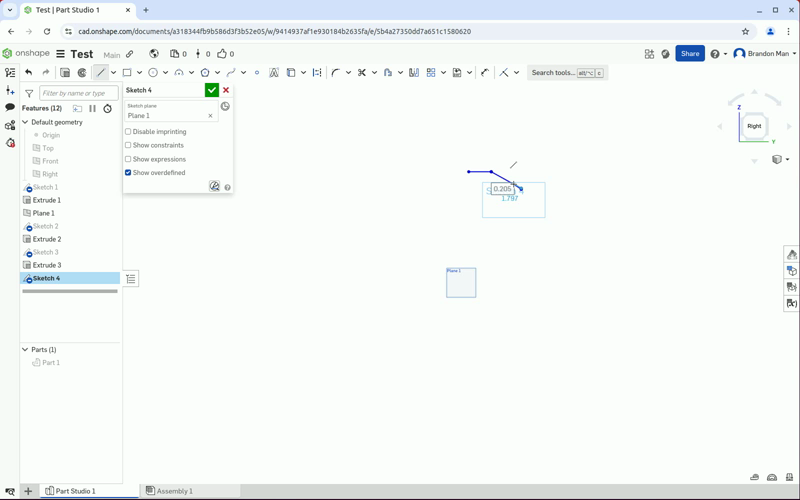
scroll(6)
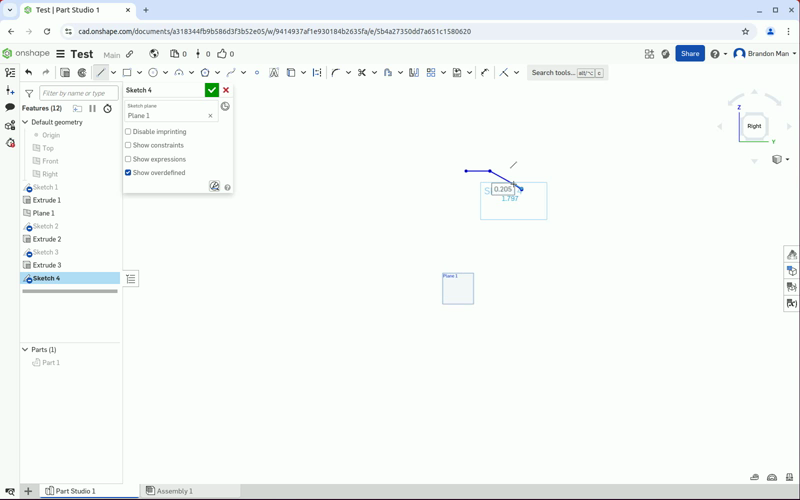
scroll(6)
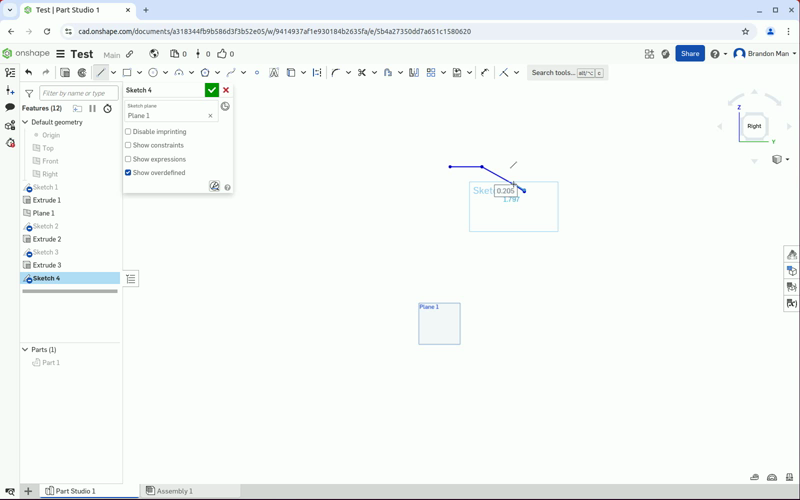
scroll(6)
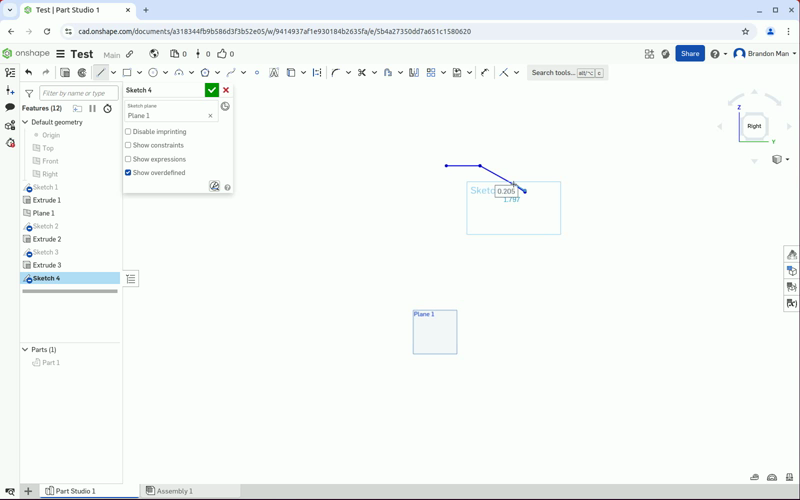
scroll(6)
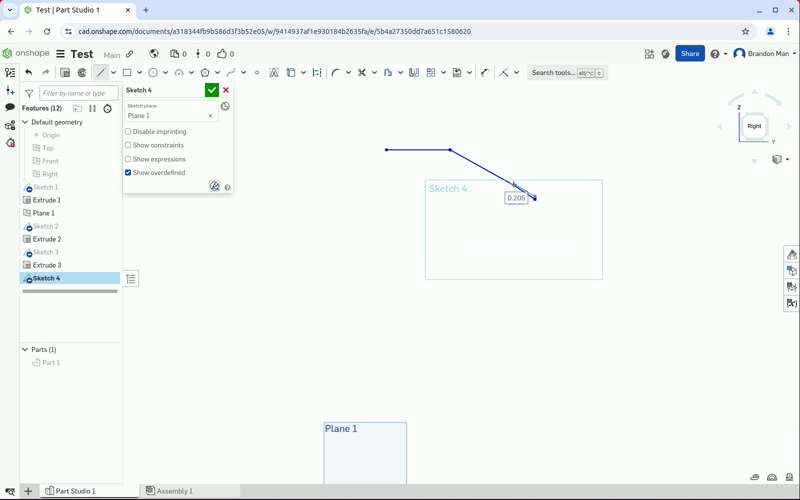
scroll(6)
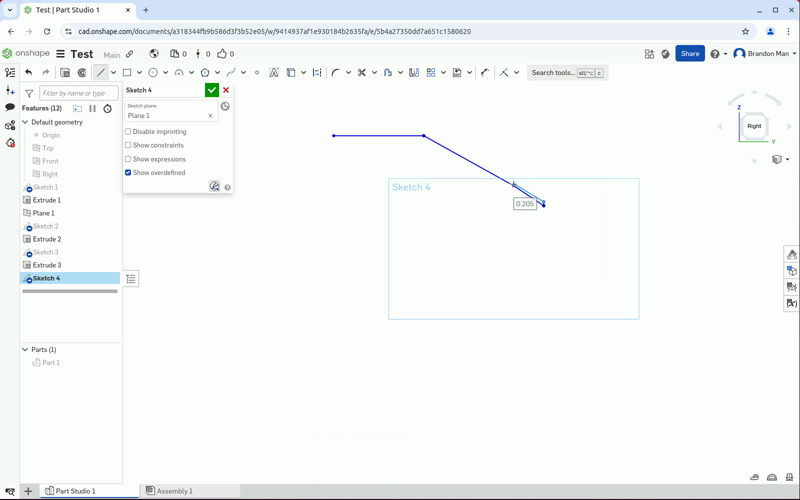
scroll(6)
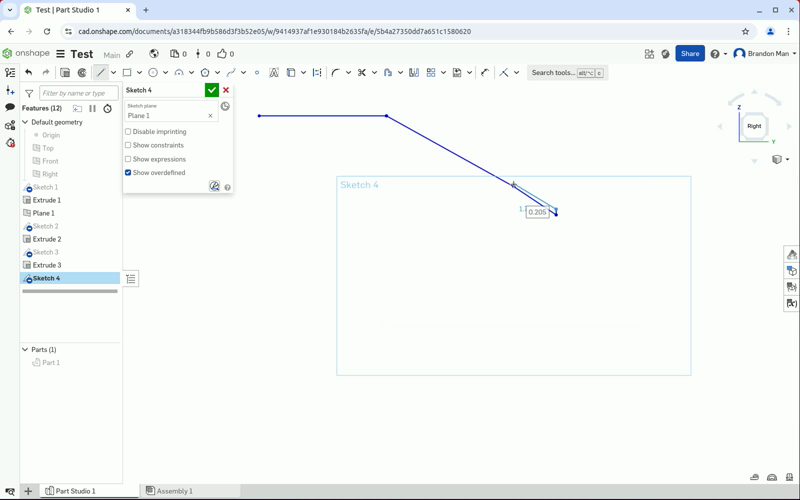
scroll(6)
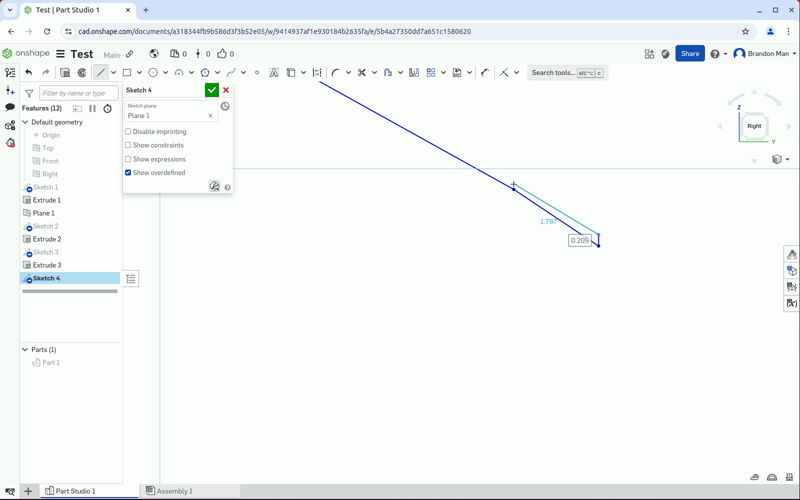
click(513, 183)
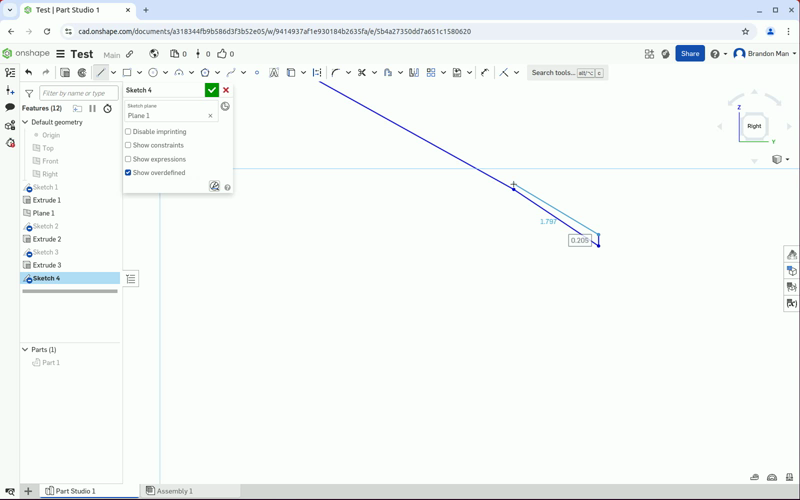
scroll(-6)
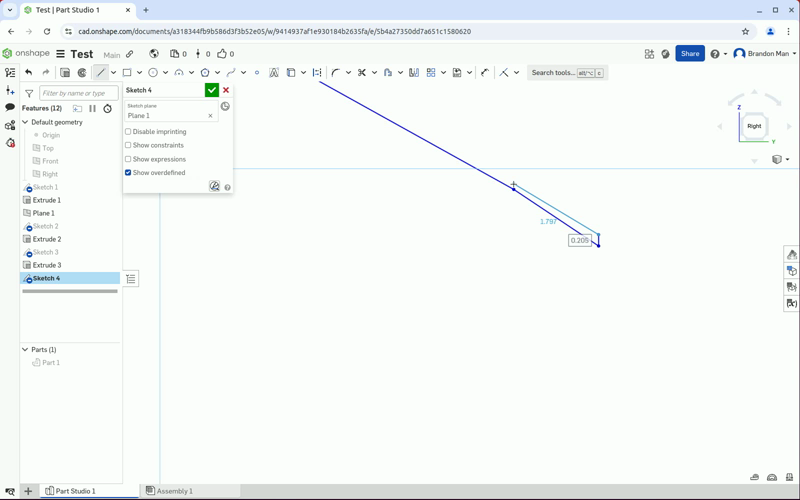
scroll(-6)
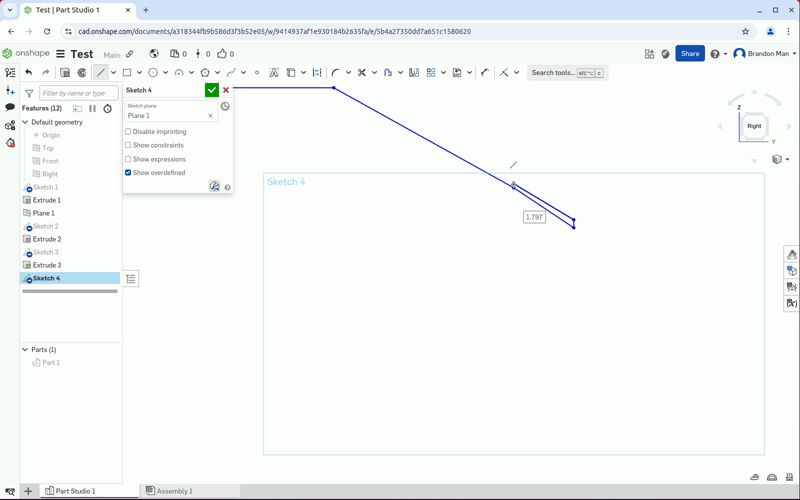
scroll(-6)
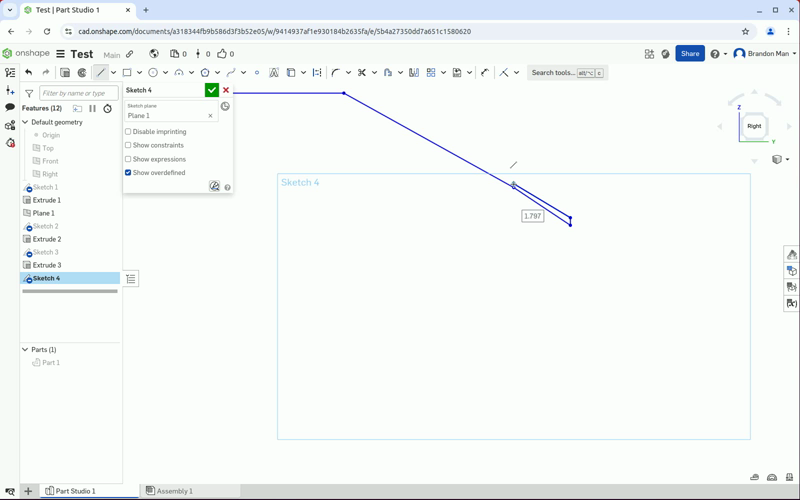
scroll(-6)
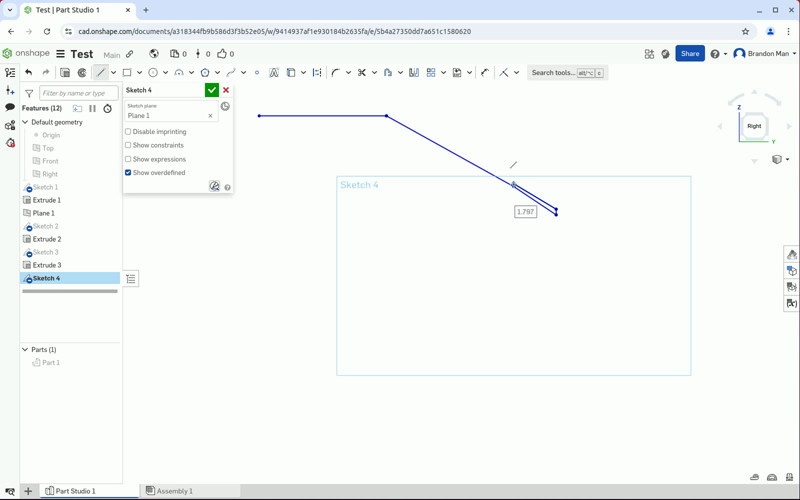
scroll(-6)
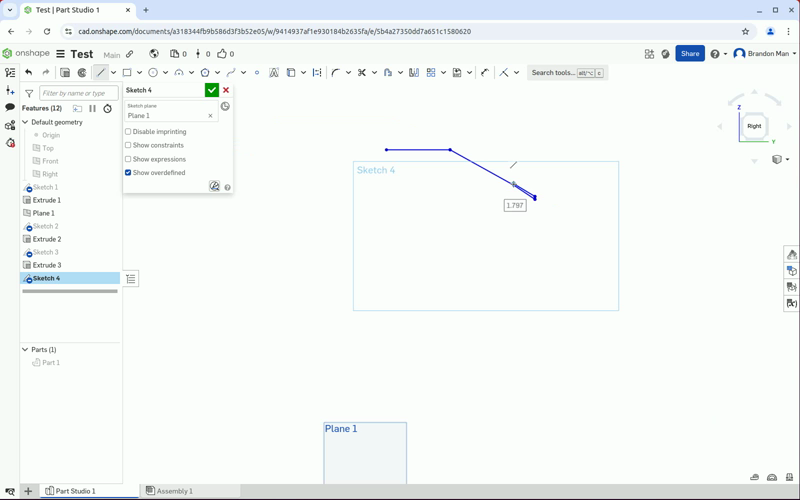
scroll(-6)
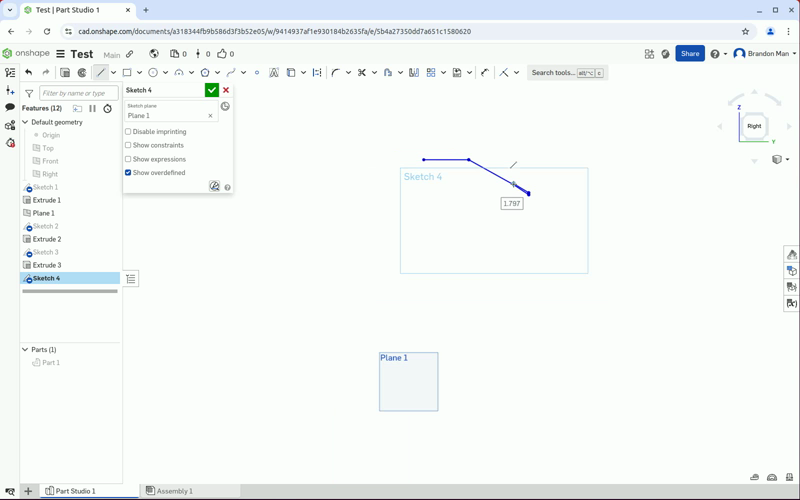
scroll(-6)
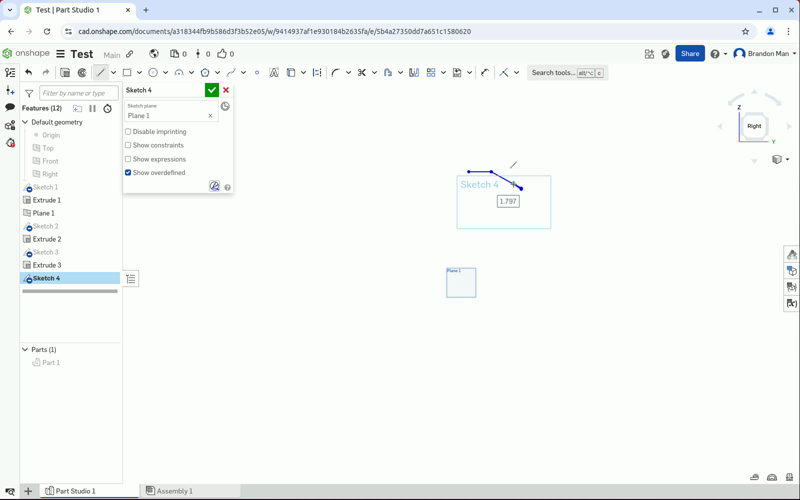
key_up(shift)
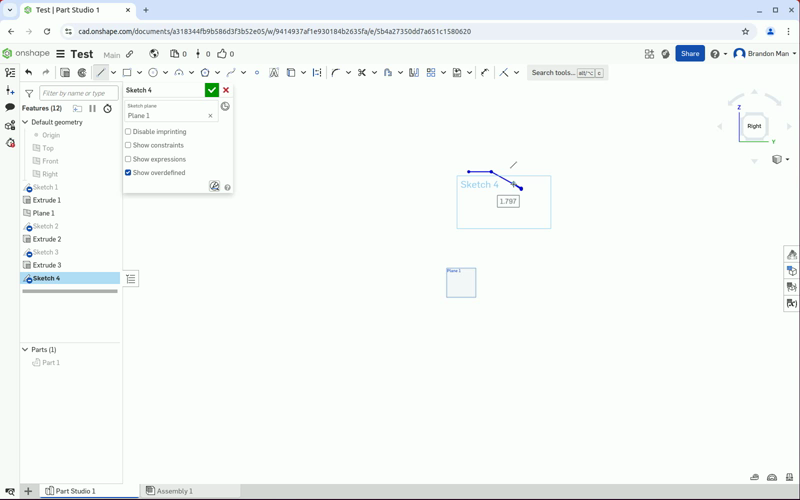
key_down(shift)
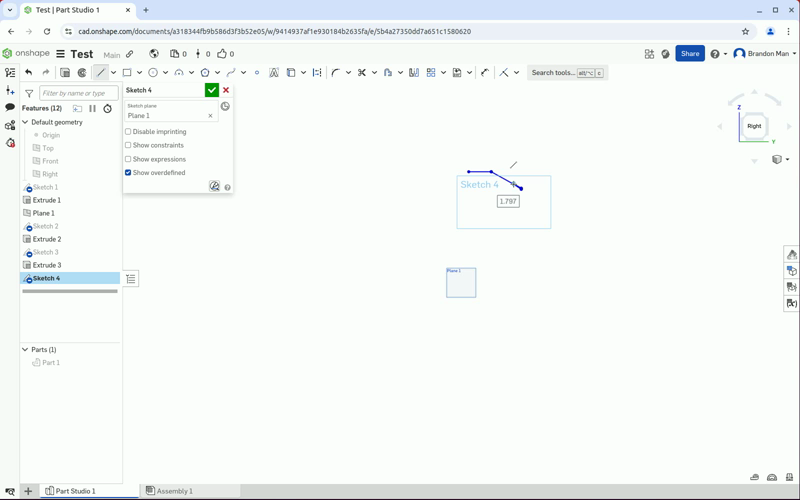
mouse_move(543, 183)
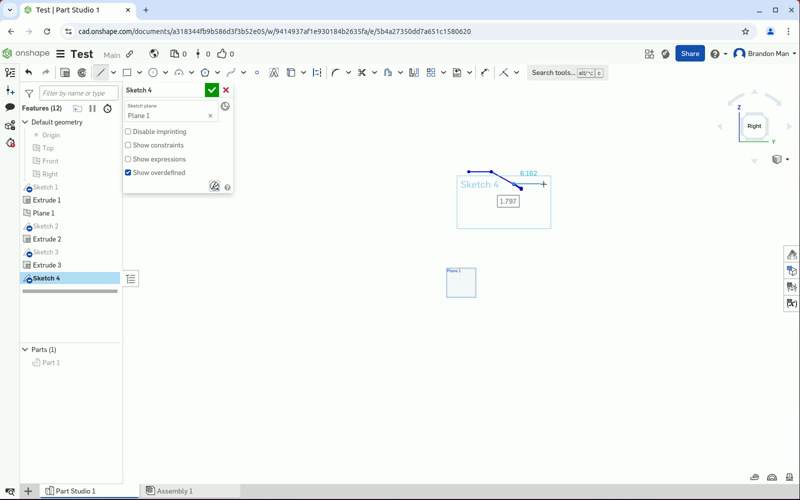
mouse_move(491, 170)
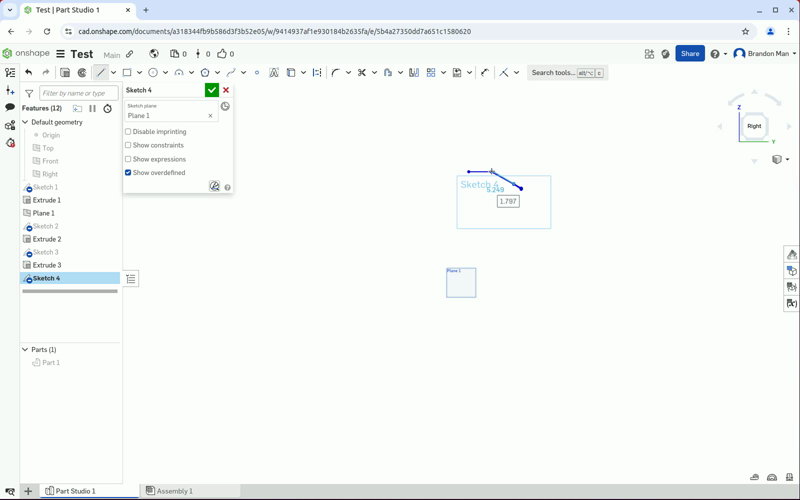
scroll(6)
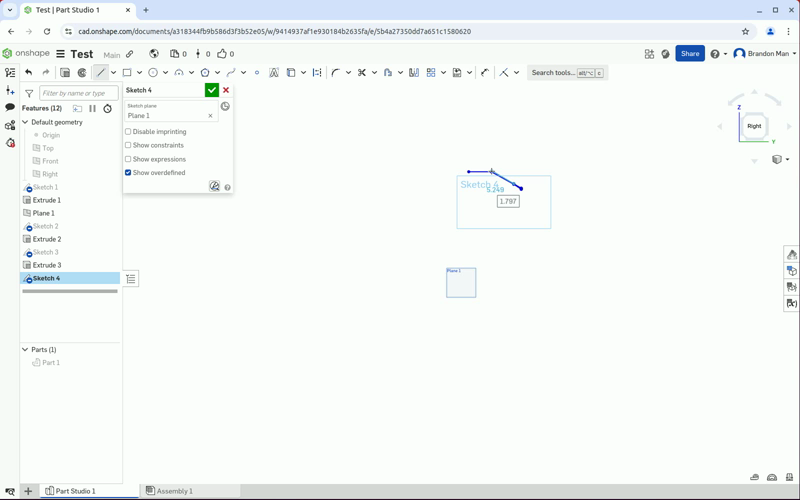
scroll(6)
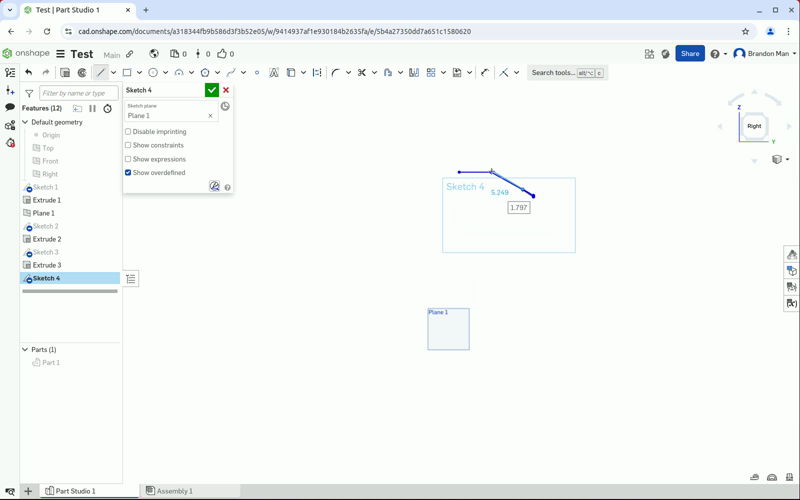
scroll(6)
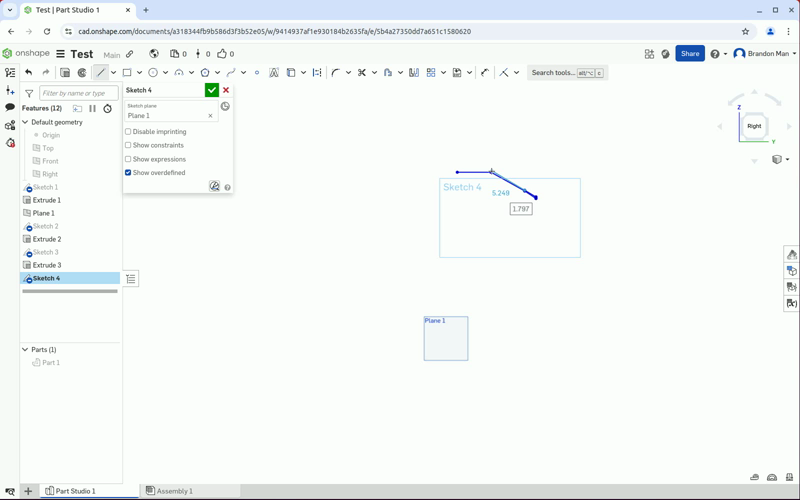
scroll(6)
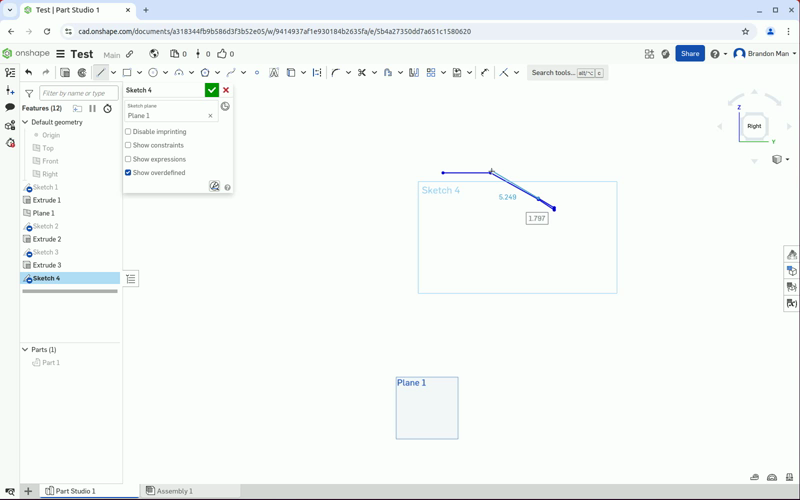
scroll(6)
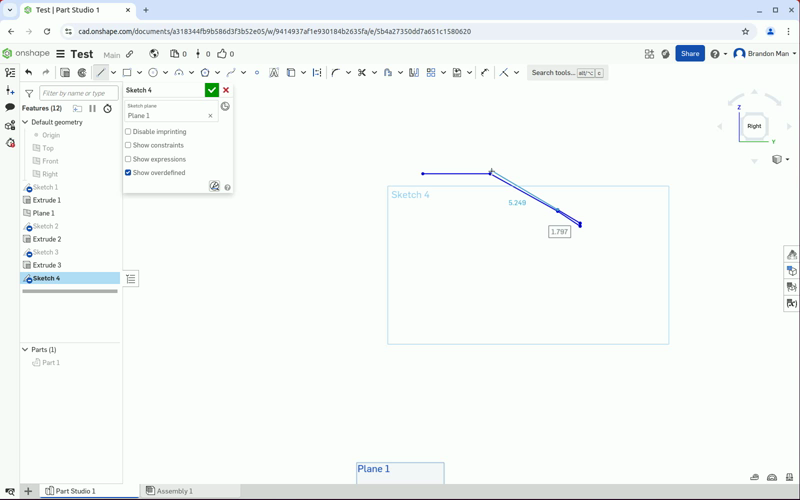
scroll(6)
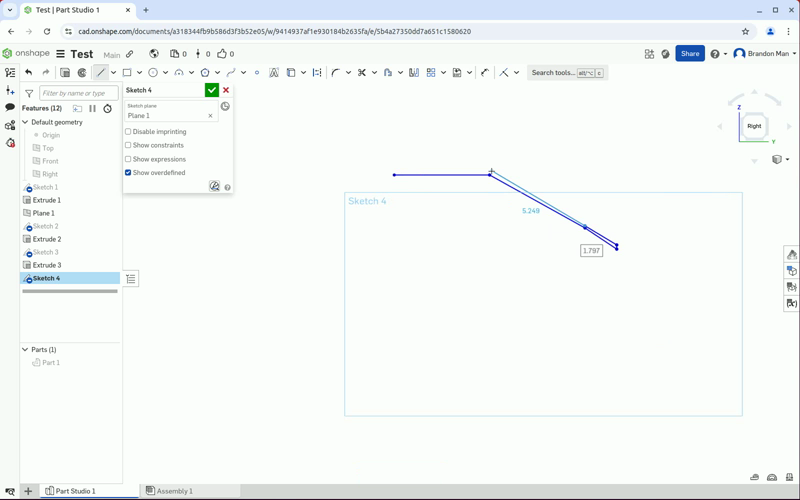
scroll(6)
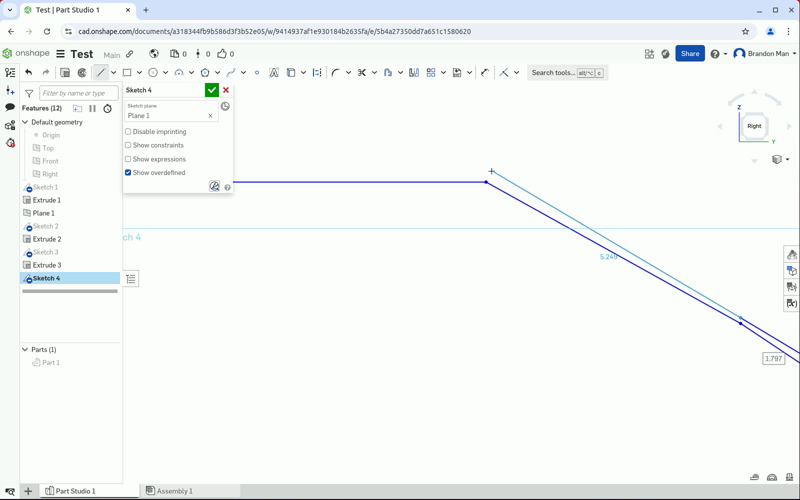
click(491, 170)
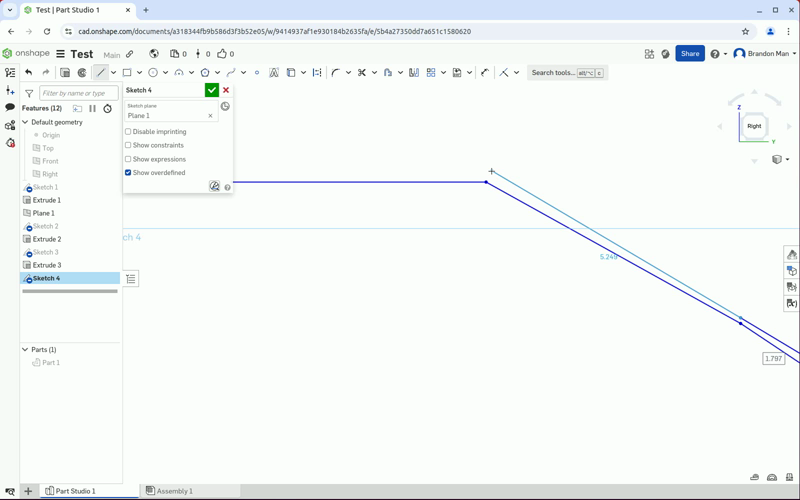
scroll(-6)
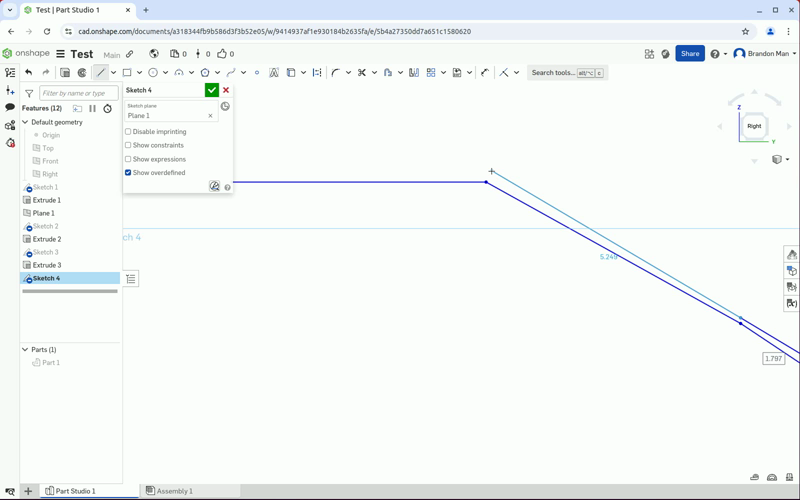
scroll(-6)
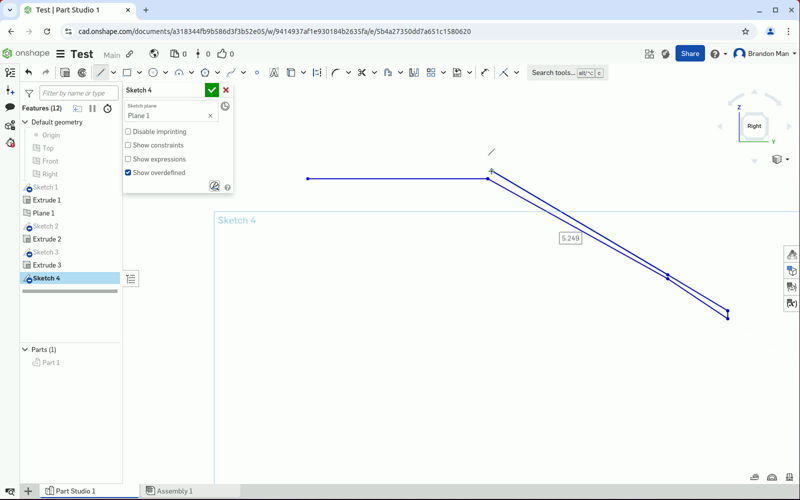
scroll(-6)
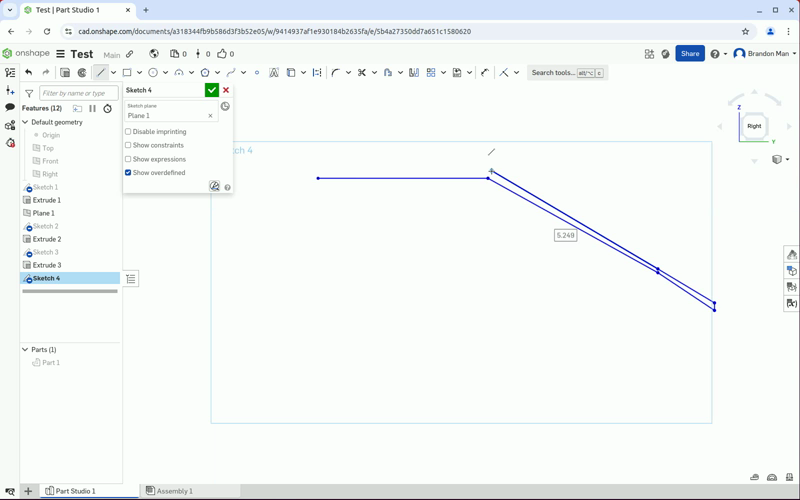
scroll(-6)
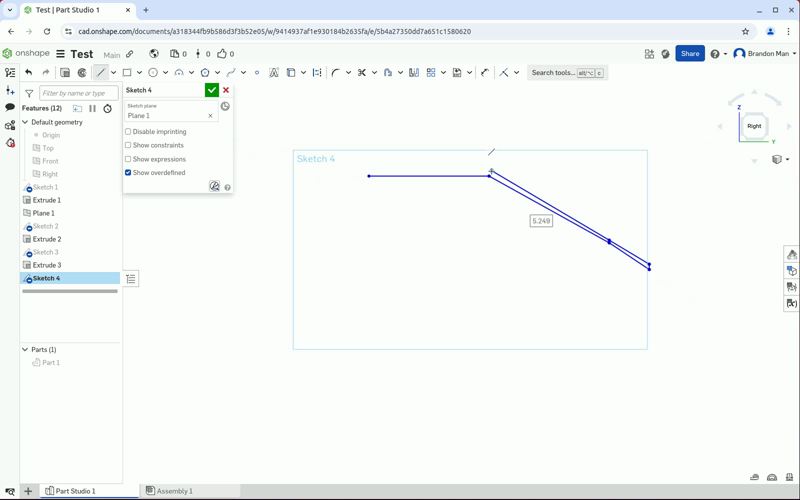
scroll(-6)
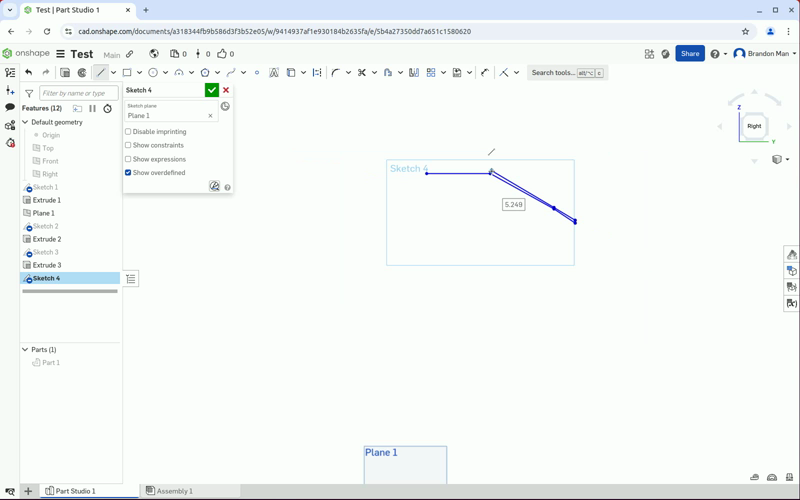
scroll(-6)
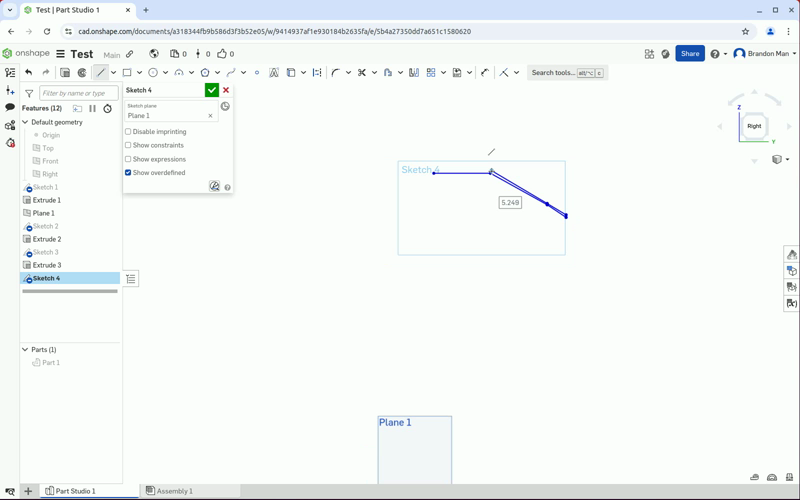
scroll(-6)
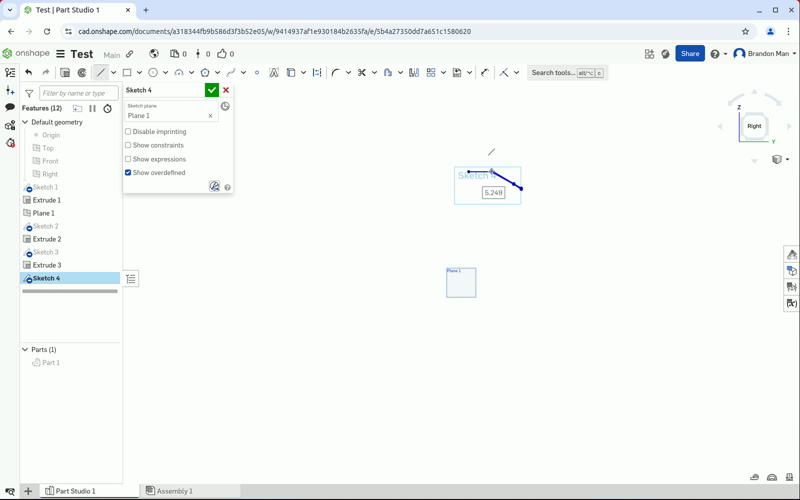
key_up(shift)
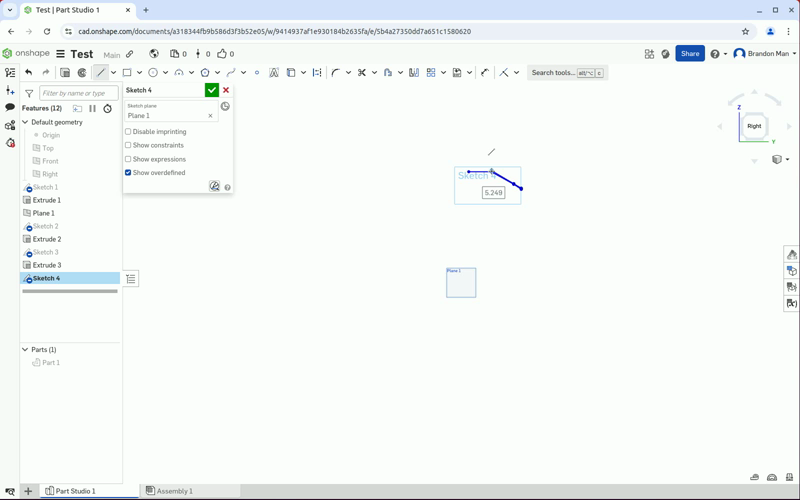
key_down(shift)
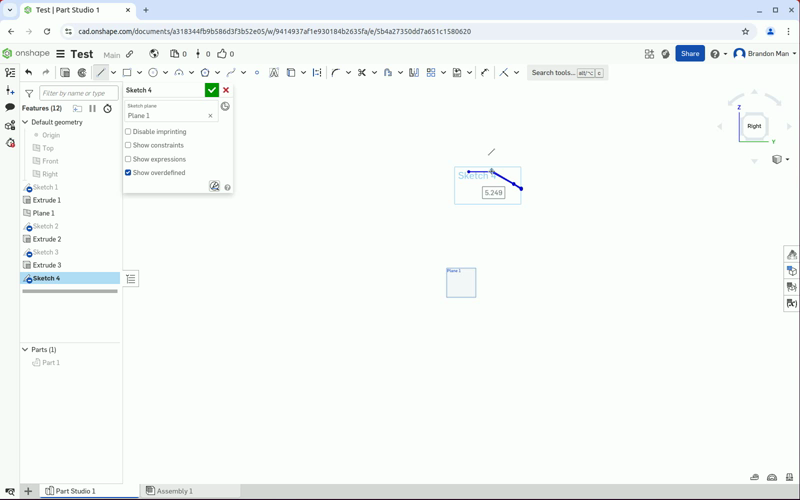
mouse_move(521, 170)
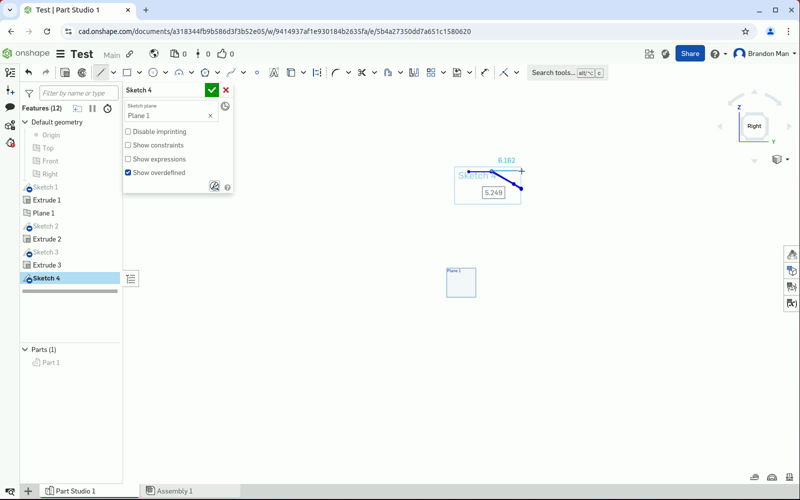
mouse_move(468, 170)
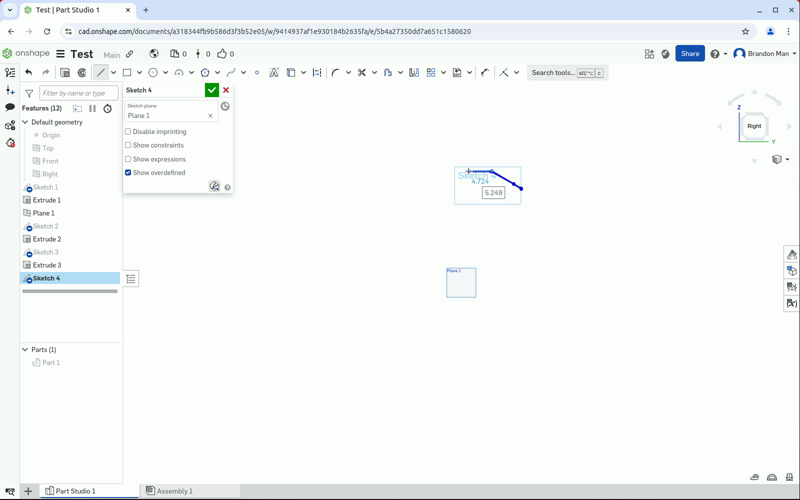
scroll(6)
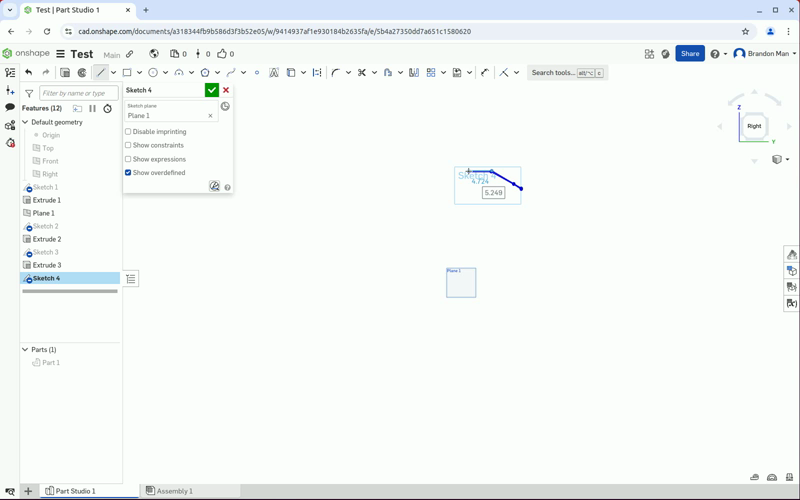
scroll(6)
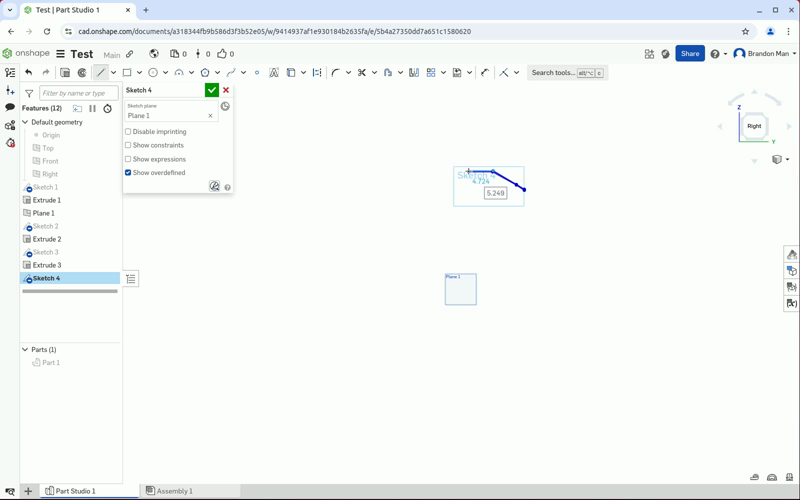
scroll(6)
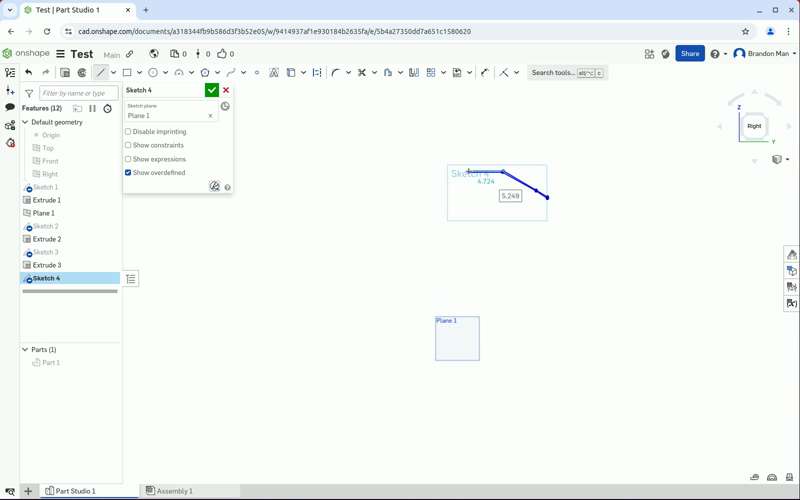
scroll(6)
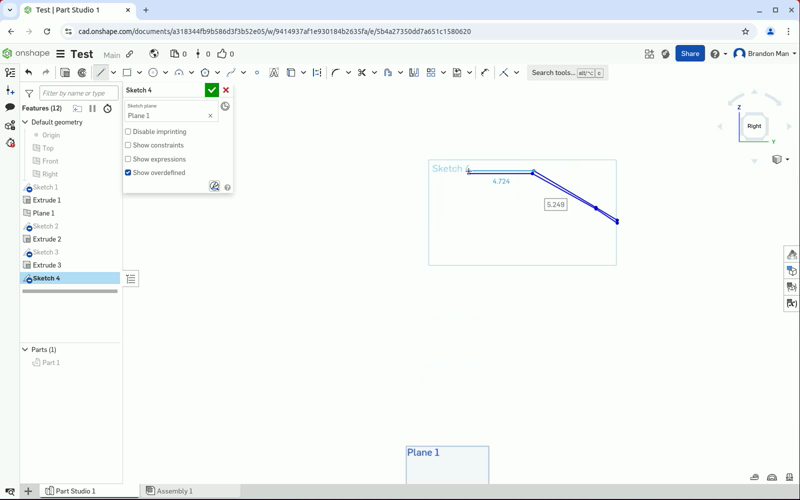
scroll(6)
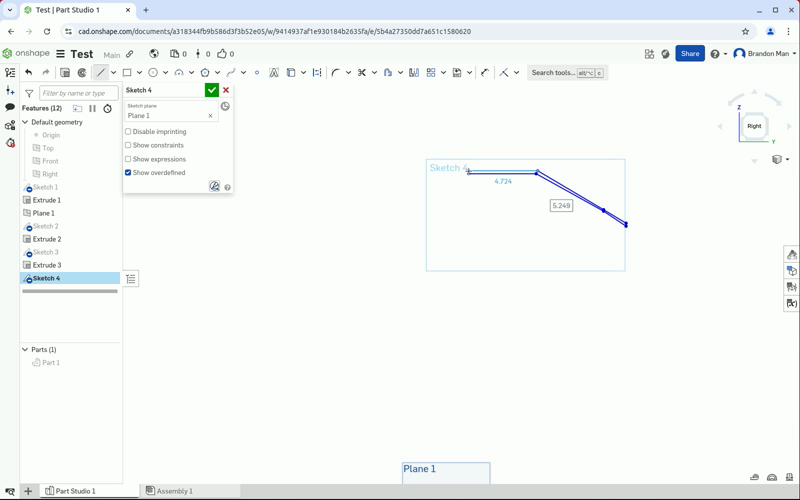
scroll(6)
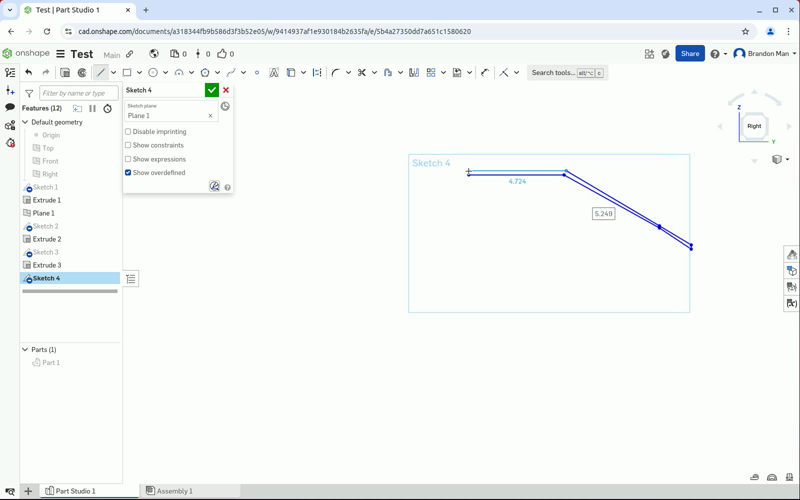
scroll(6)
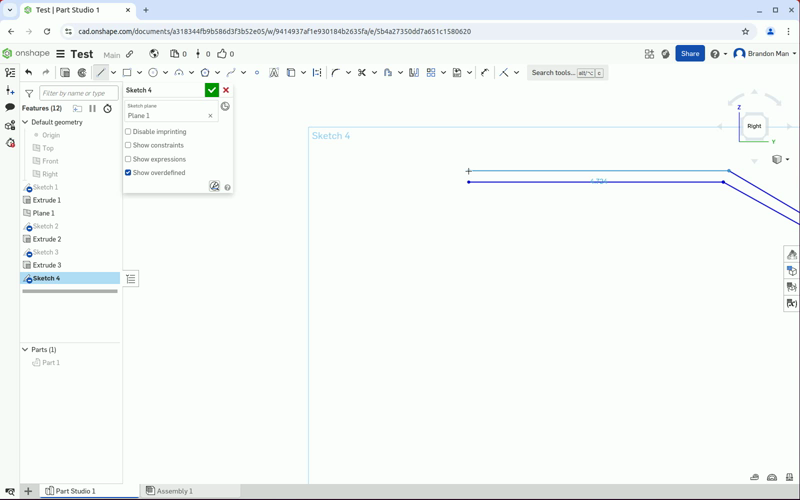
click(468, 170)
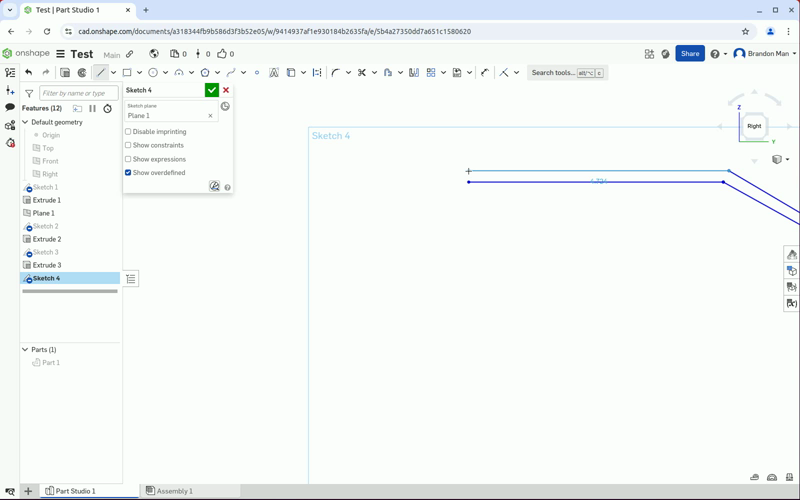
scroll(-6)
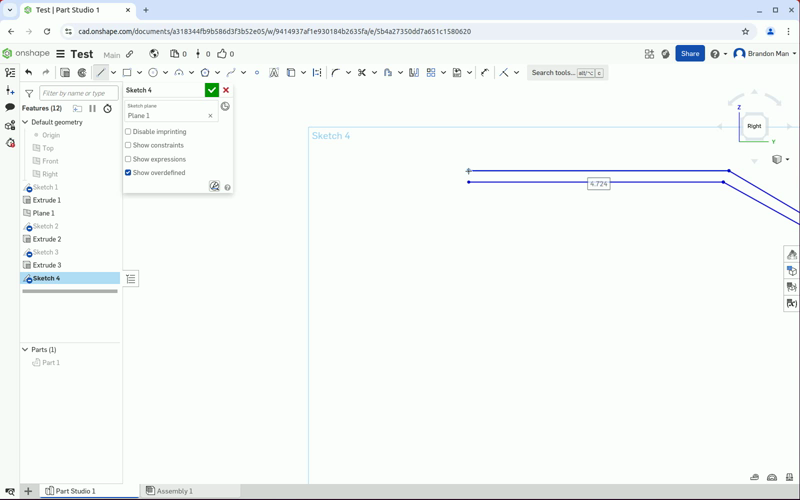
scroll(-6)
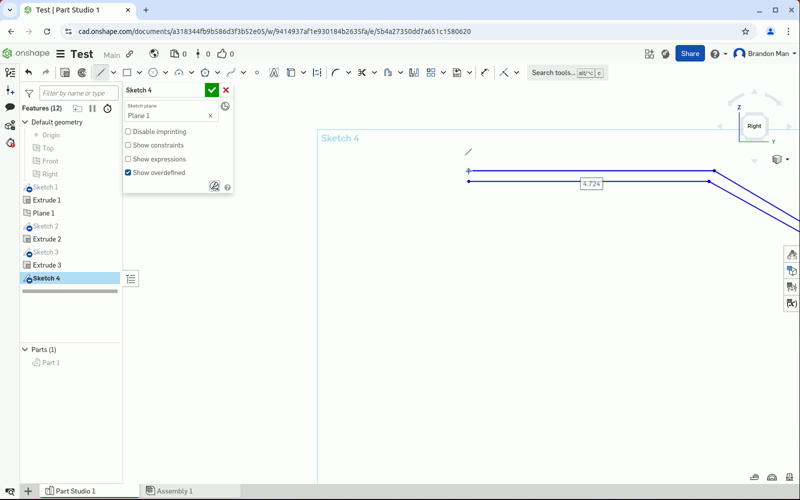
scroll(-6)
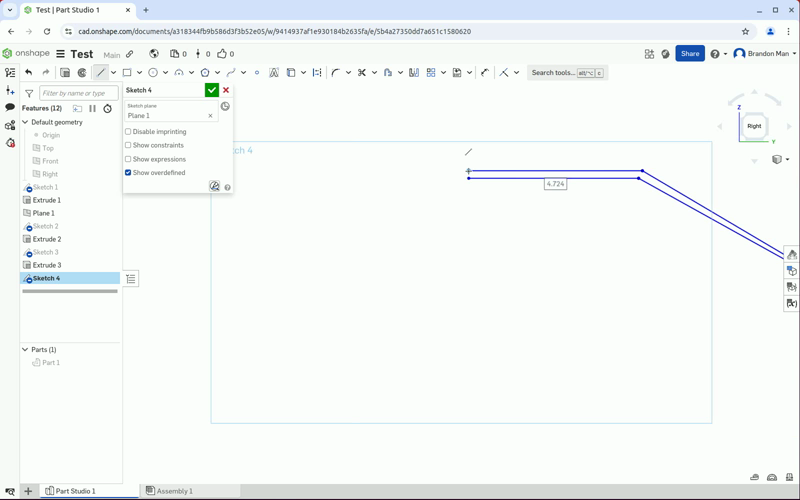
scroll(-6)
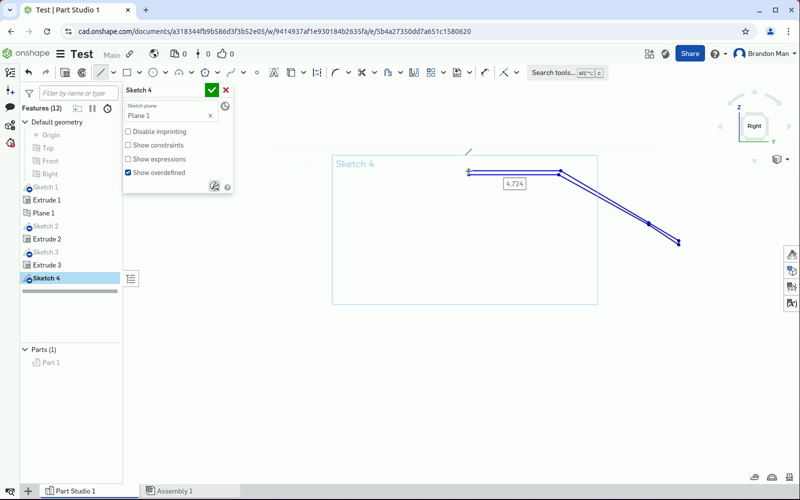
scroll(-6)
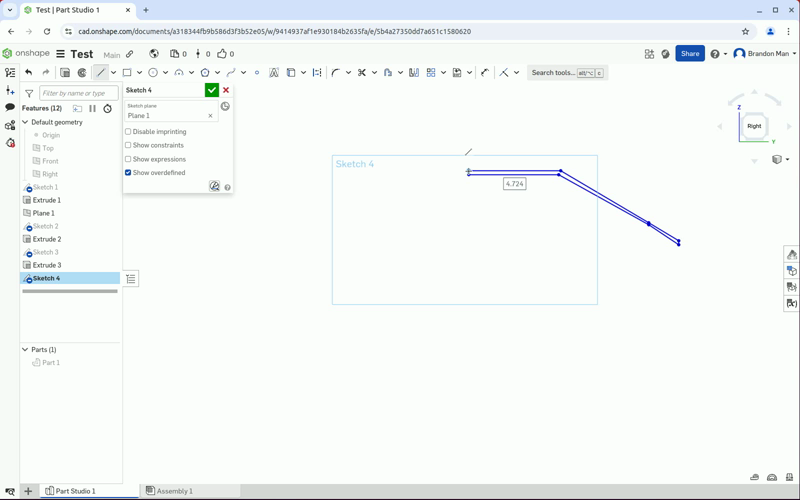
scroll(-6)
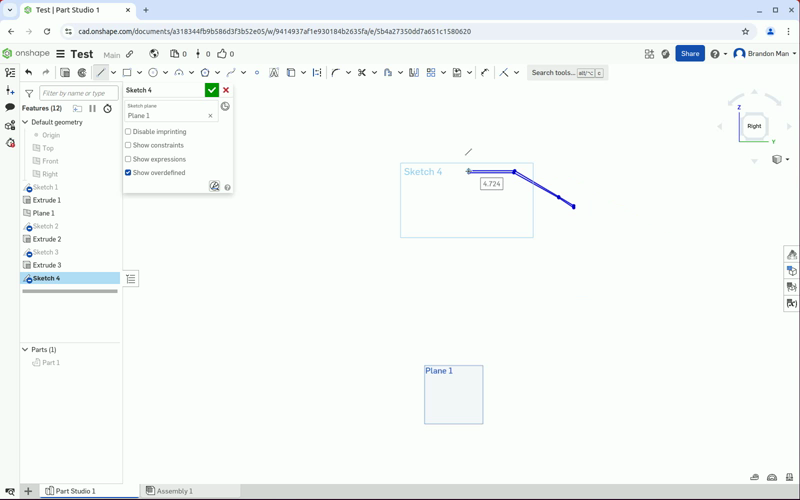
scroll(-6)
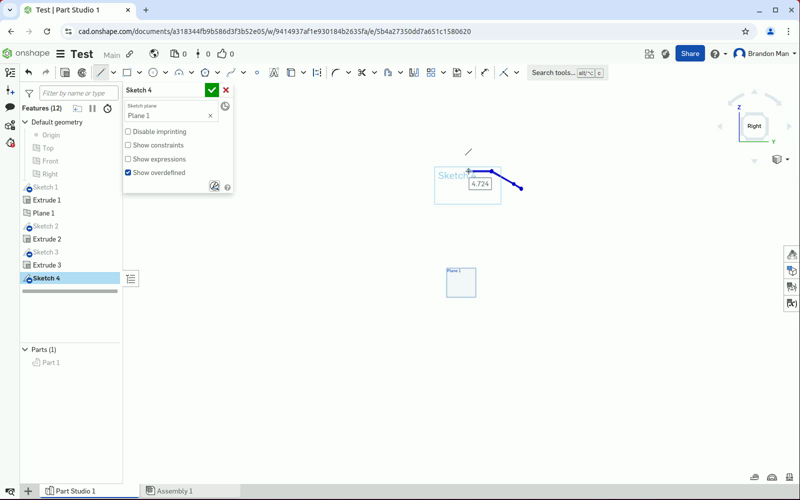
key_up(shift)
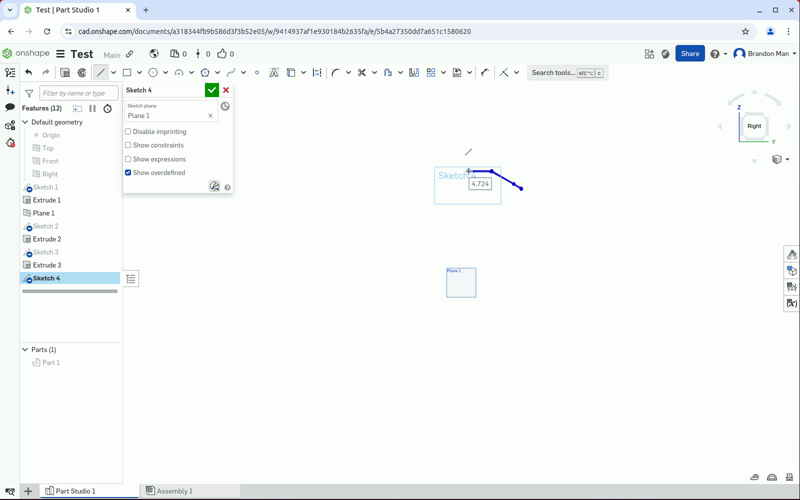
mouse_move(498, 170)
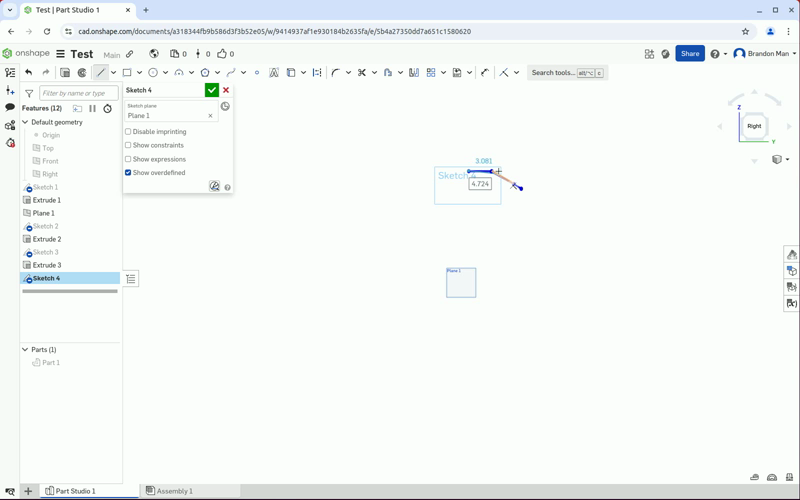
key_down(shift)
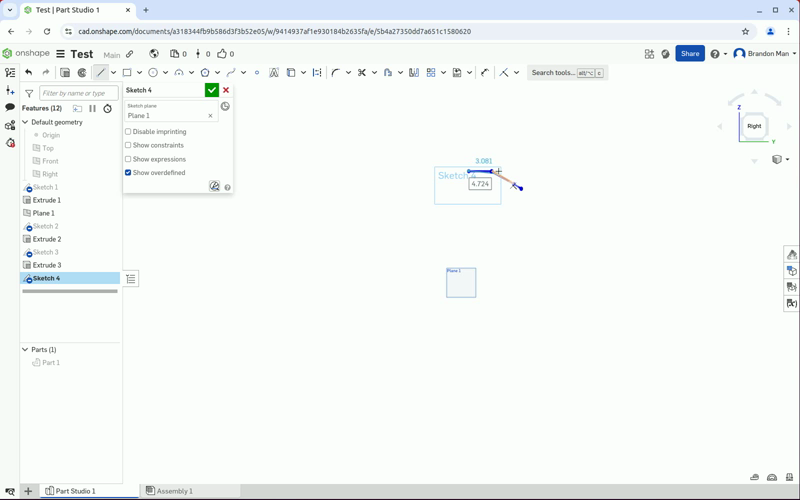
mouse_move(468, 171)
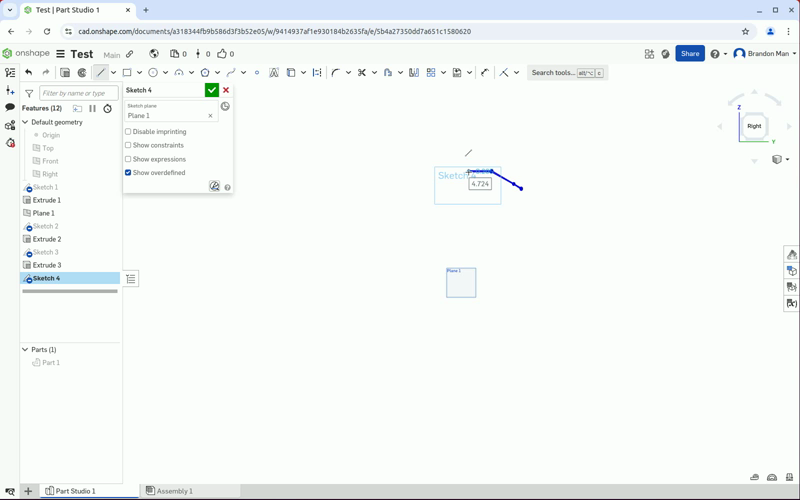
scroll(6)
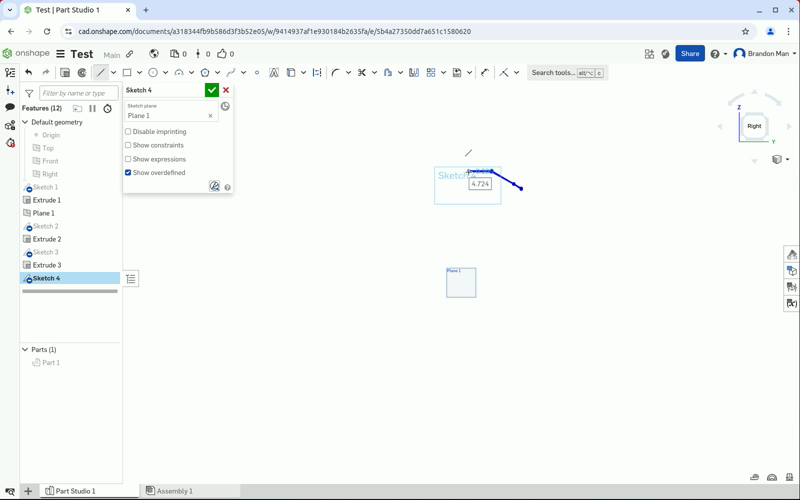
scroll(6)
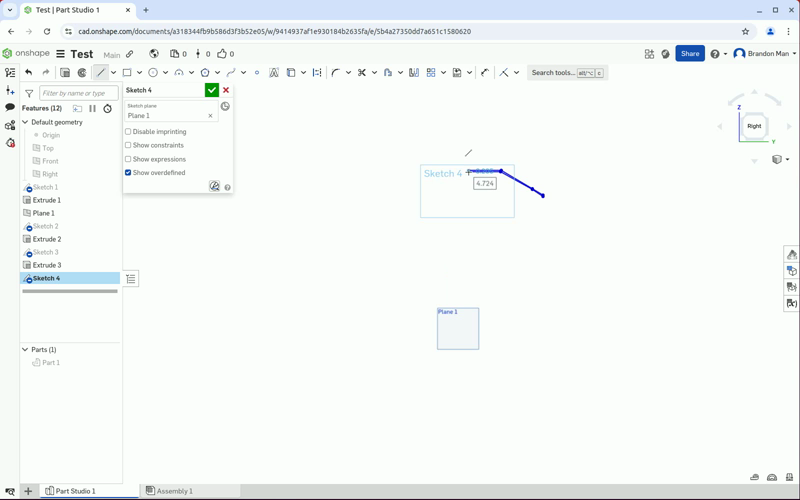
scroll(6)
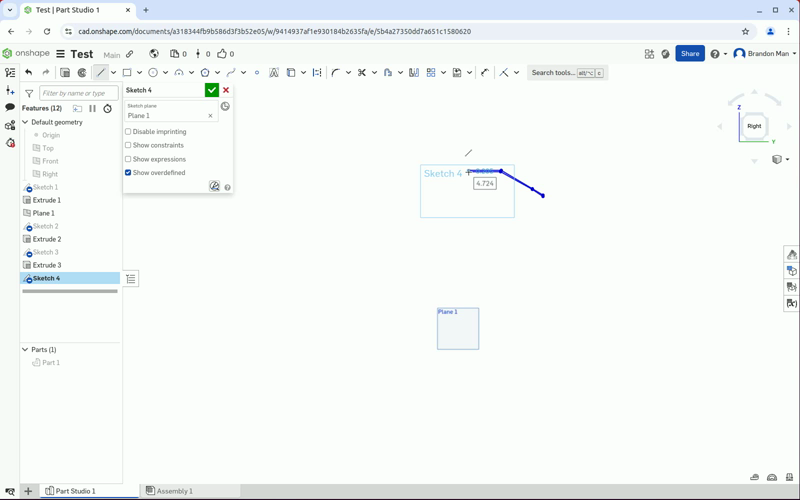
scroll(6)
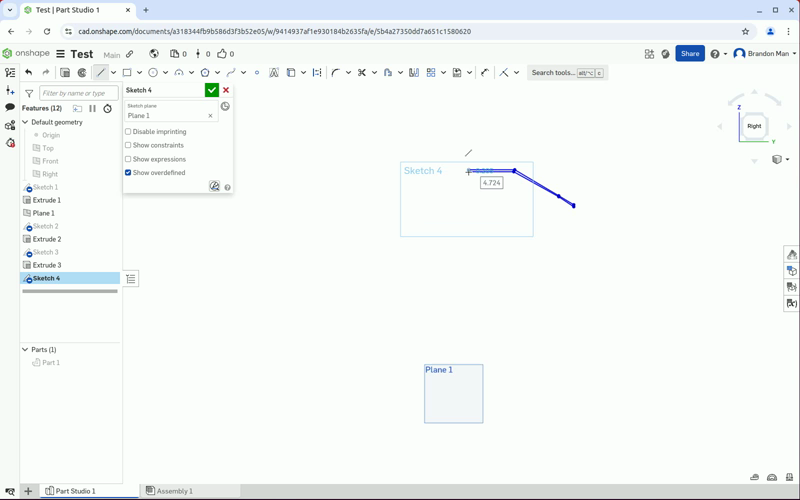
scroll(6)
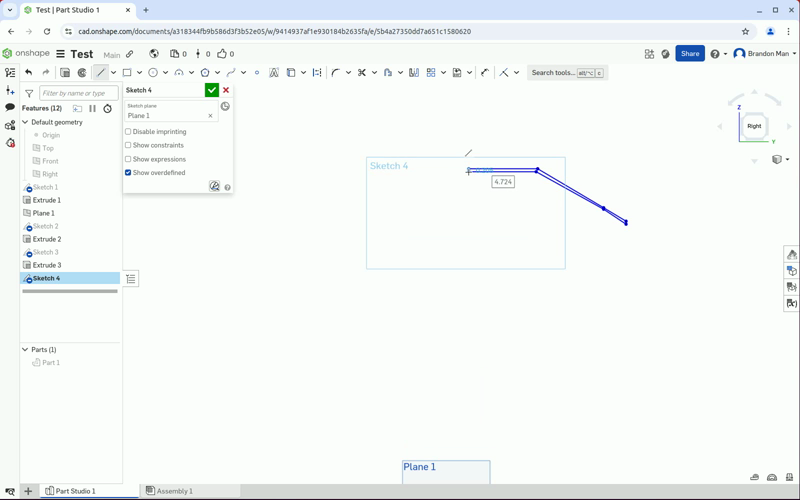
scroll(6)
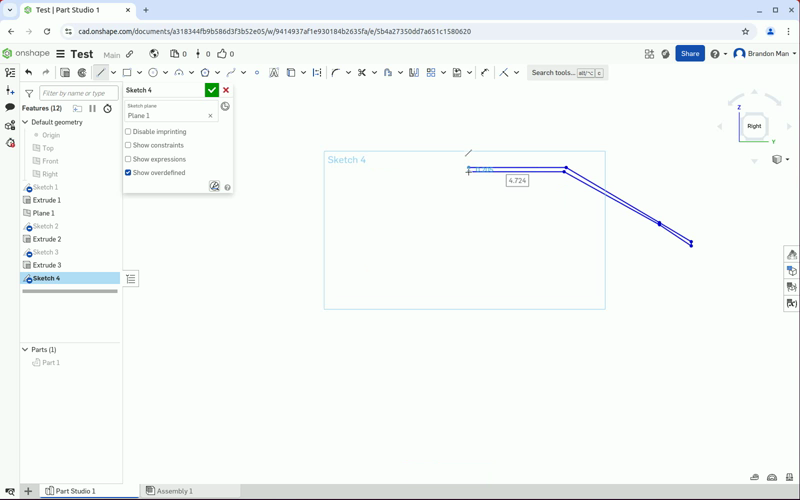
scroll(6)
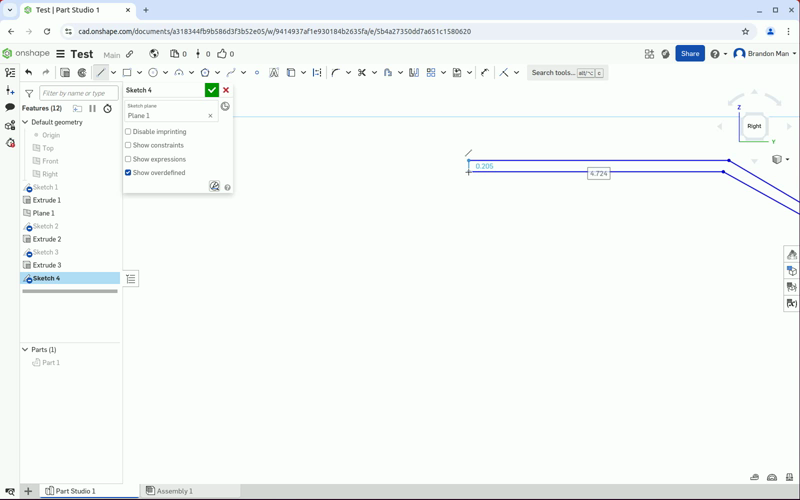
key_up(shift)
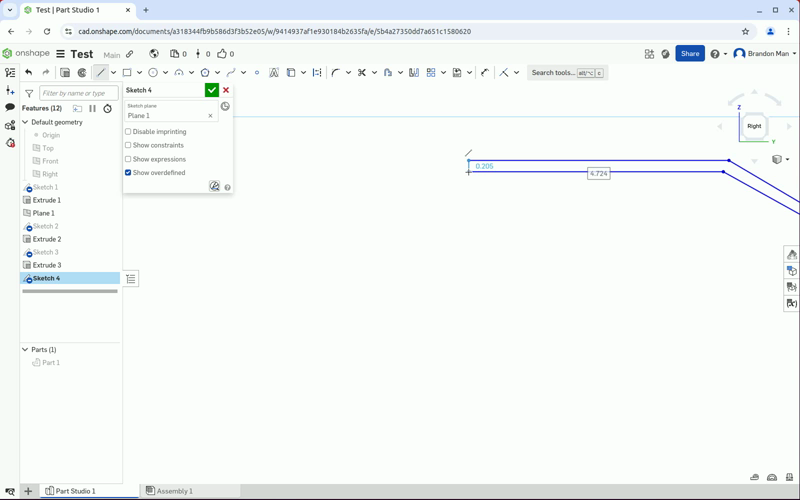
click(468, 171)
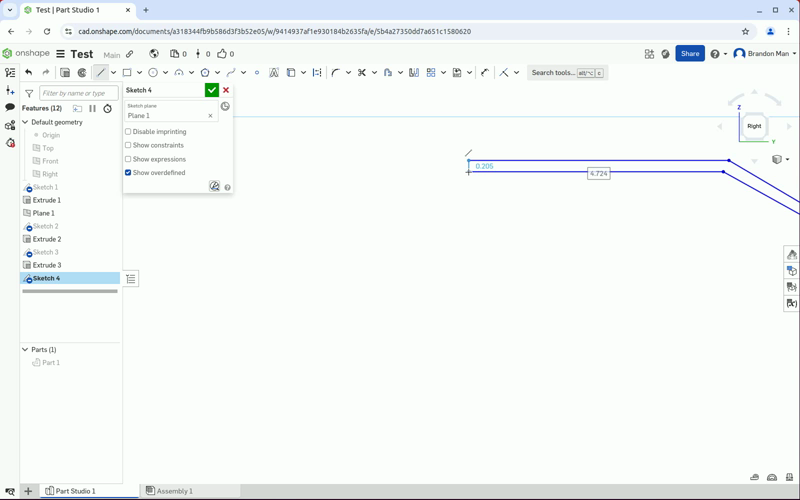
scroll(-6)
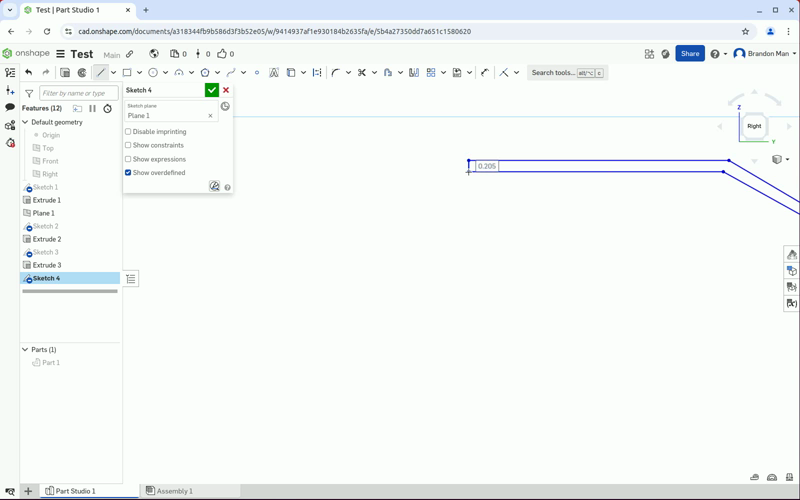
scroll(-6)
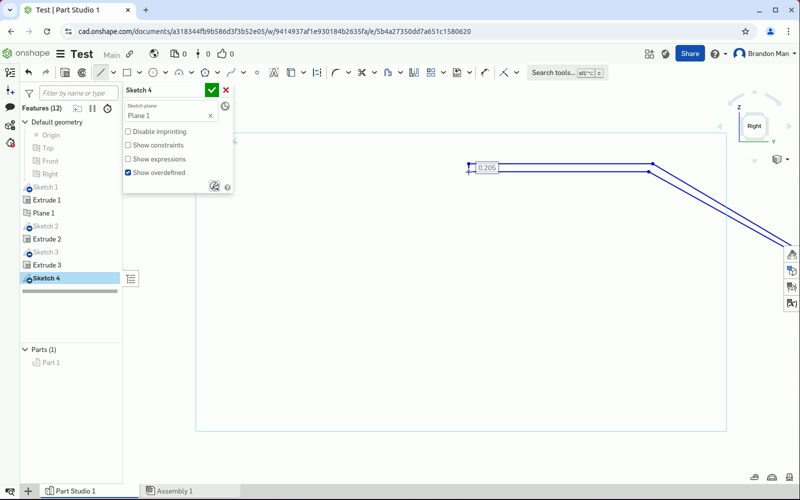
scroll(-6)
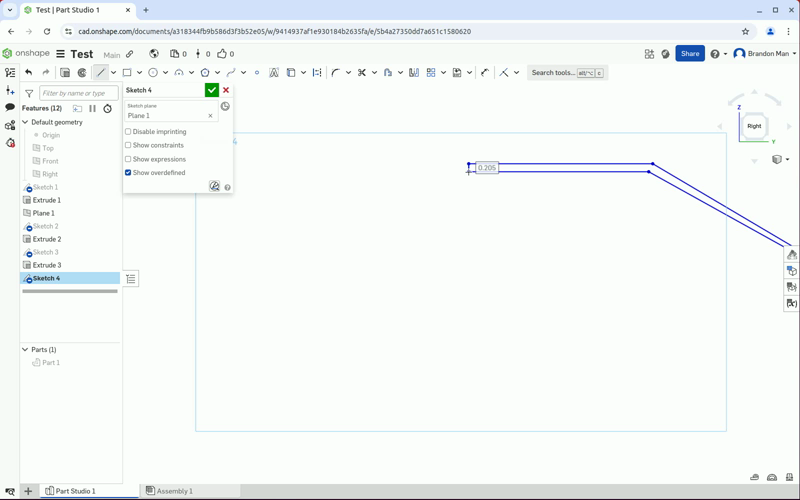
scroll(-6)
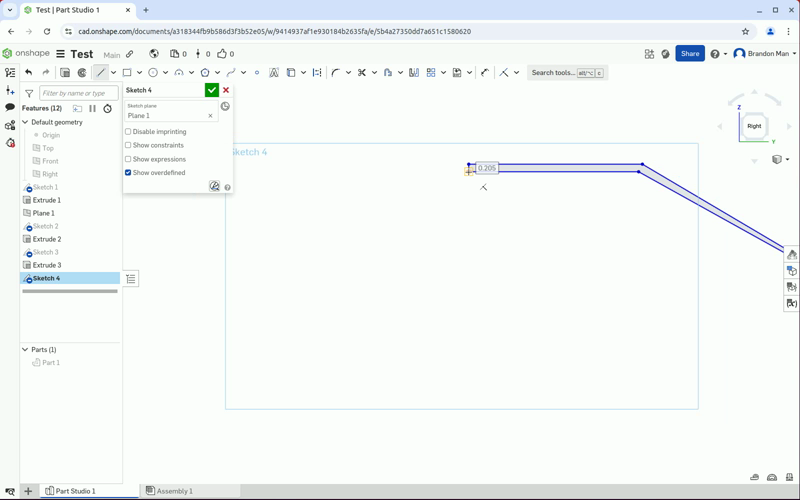
scroll(-6)
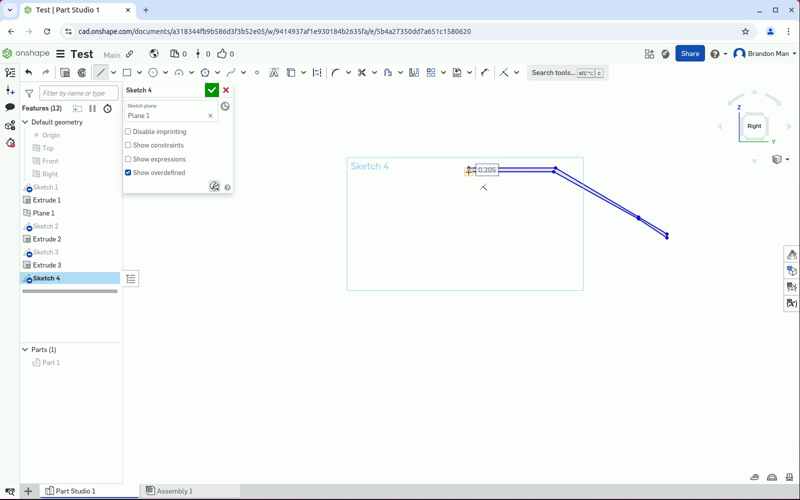
scroll(-6)
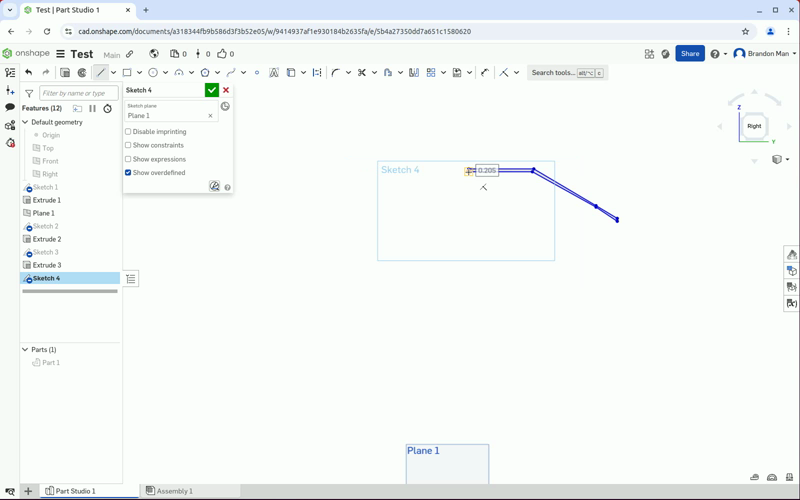
scroll(-6)
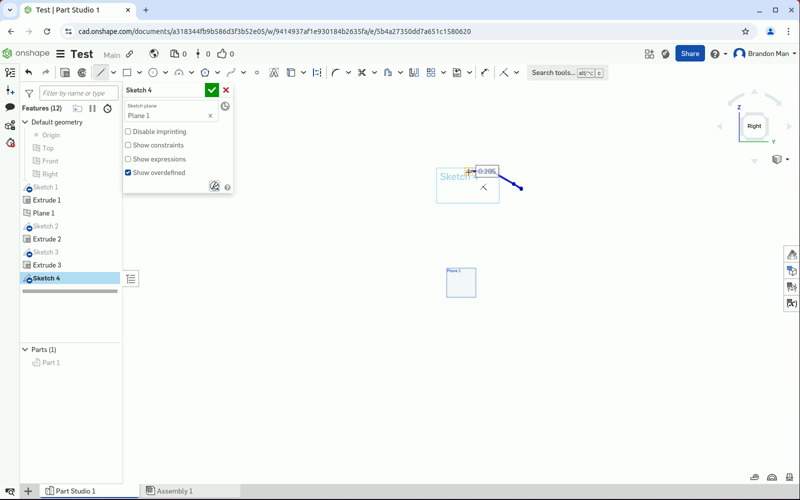
key(esc)
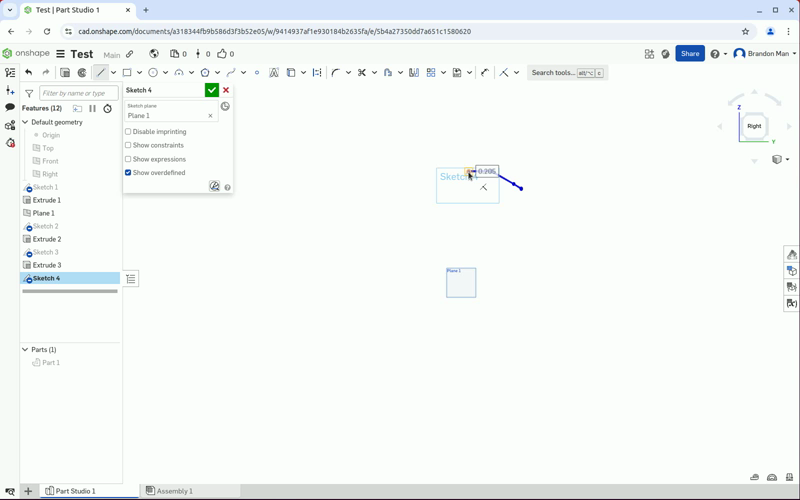
mouse_move(493, 171)
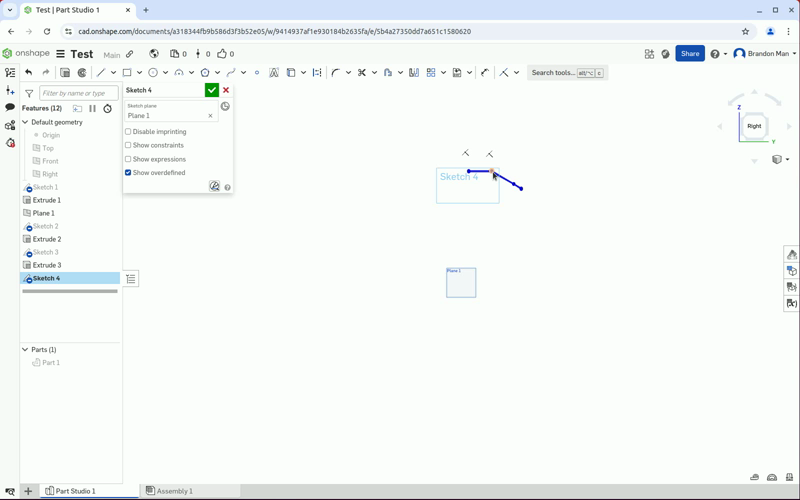
scroll(6)
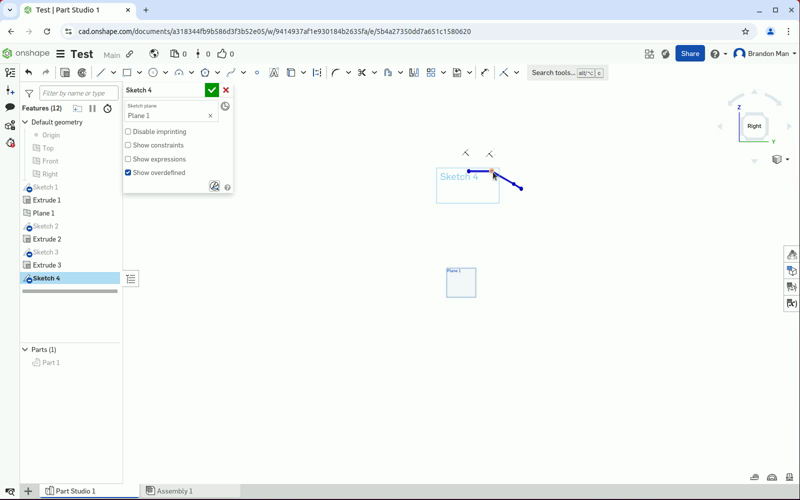
scroll(6)
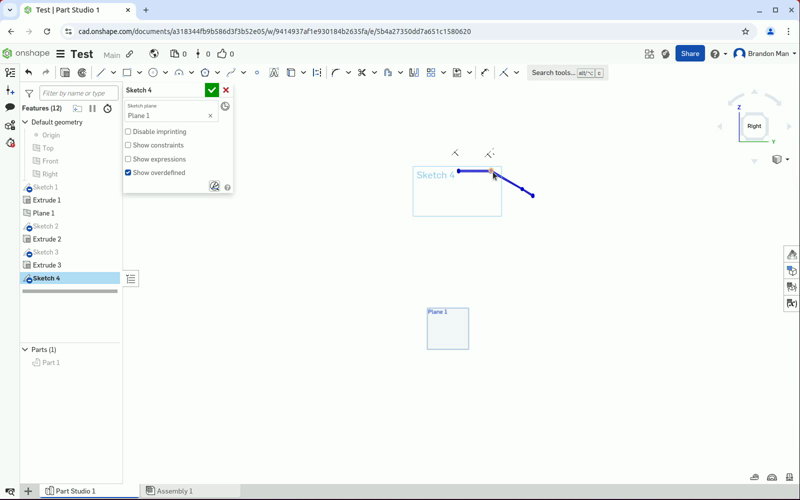
scroll(6)
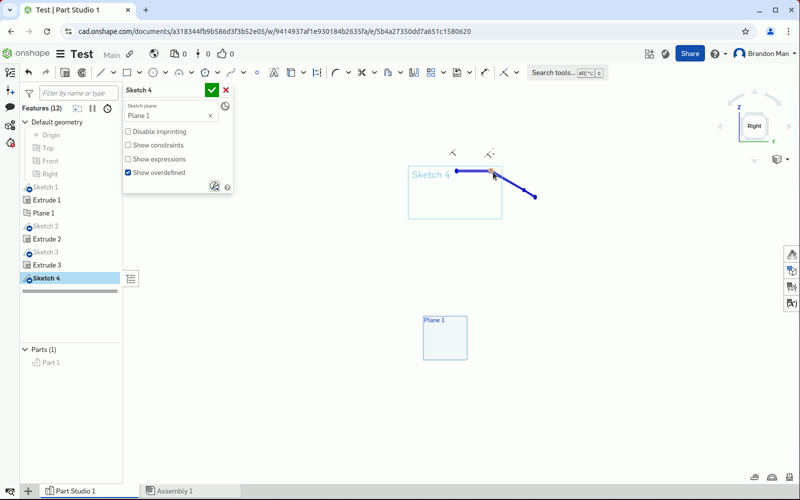
scroll(6)
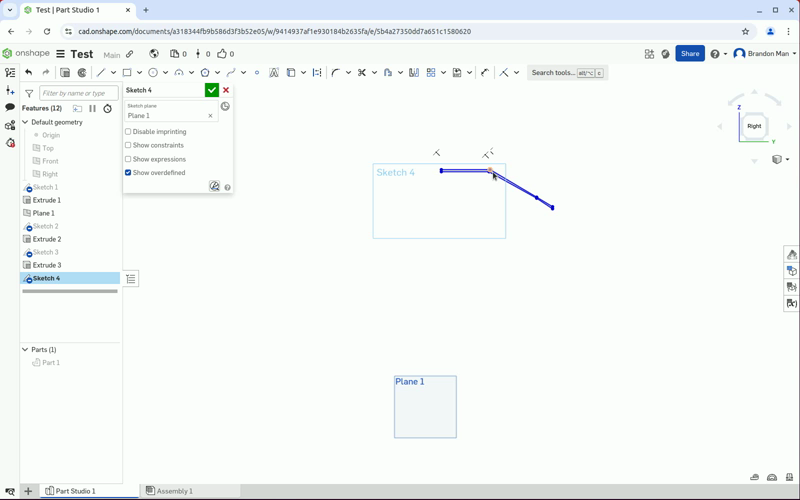
scroll(6)
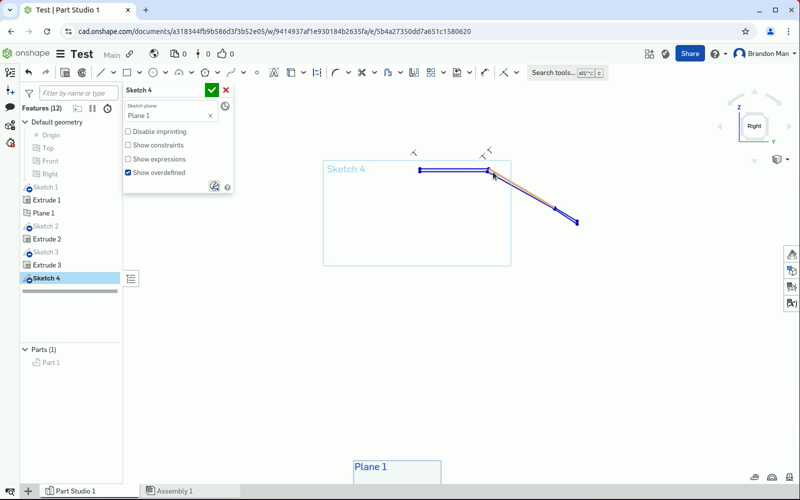
scroll(6)
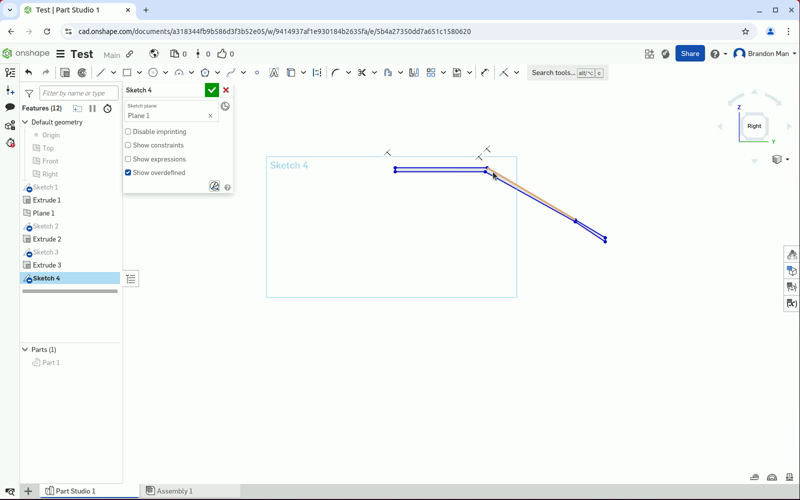
scroll(6)
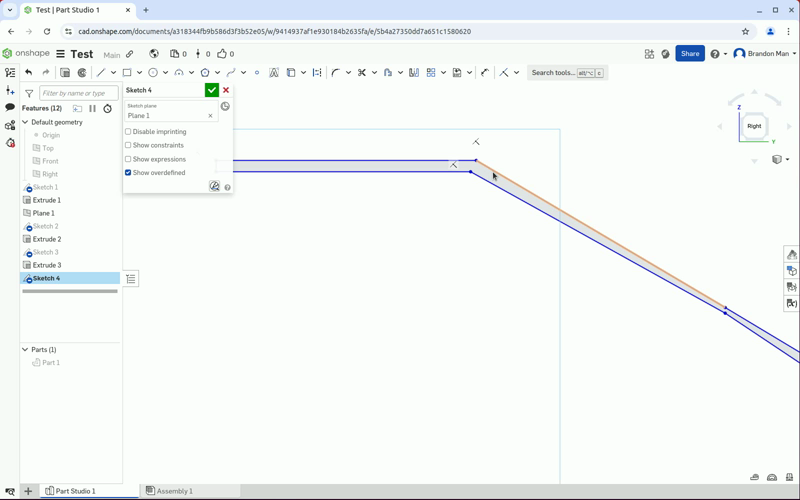
click(493, 171)
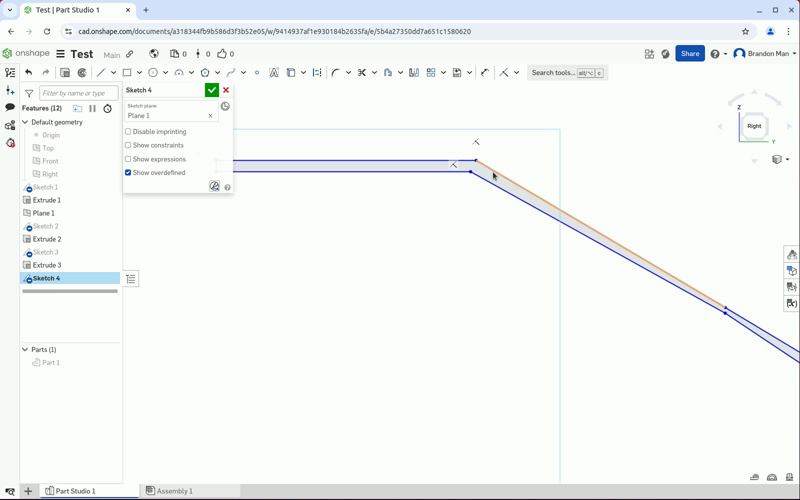
scroll(-6)
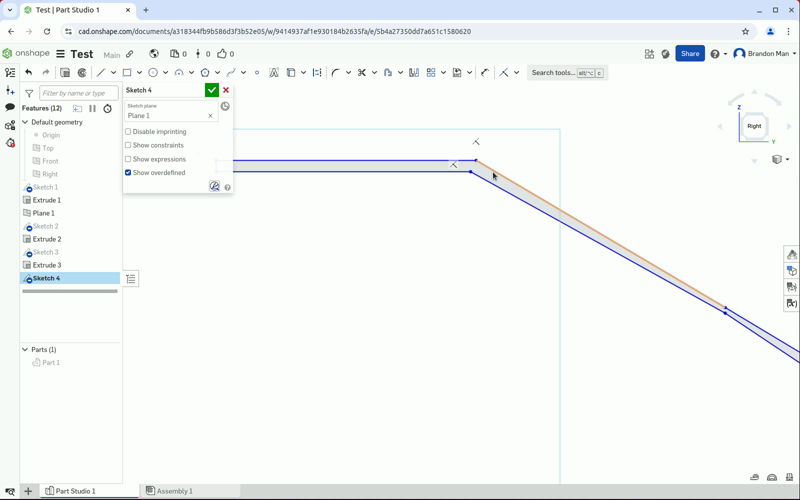
scroll(-6)
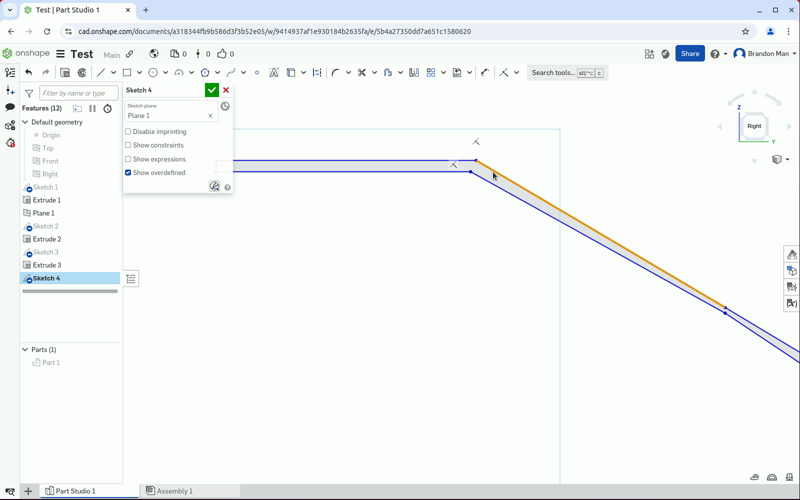
scroll(-6)
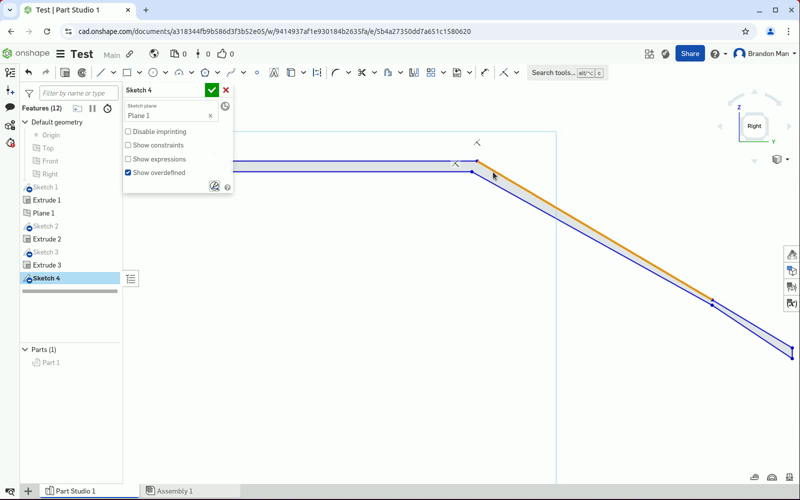
scroll(-6)
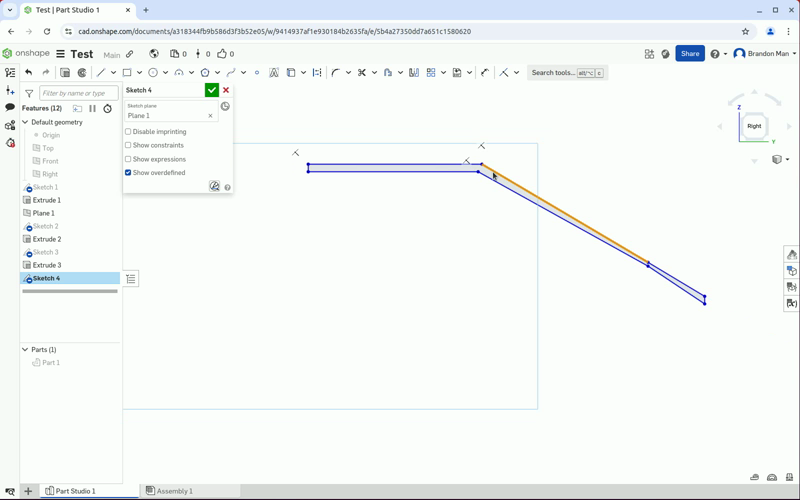
scroll(-6)
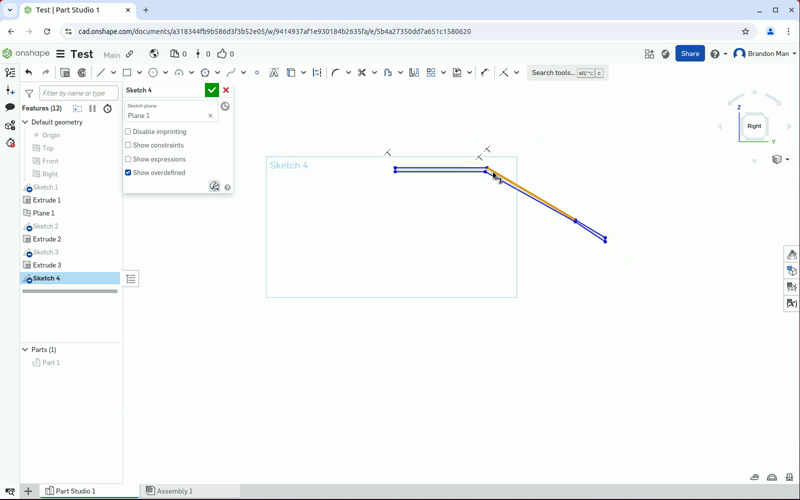
scroll(-6)
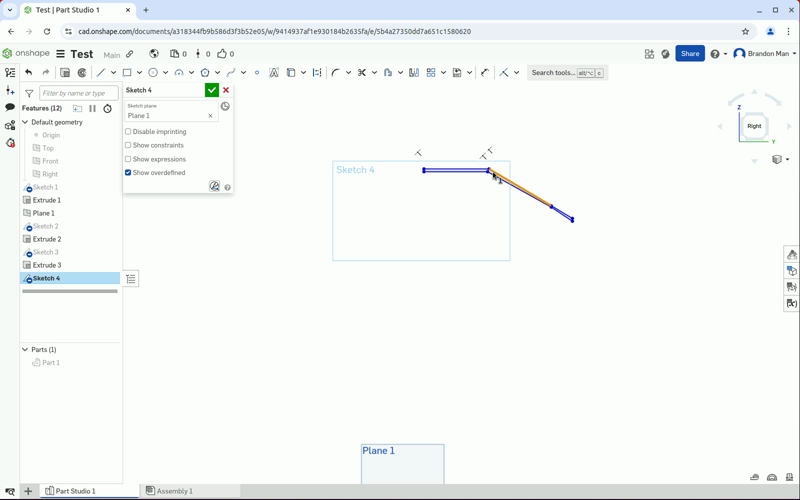
scroll(-6)
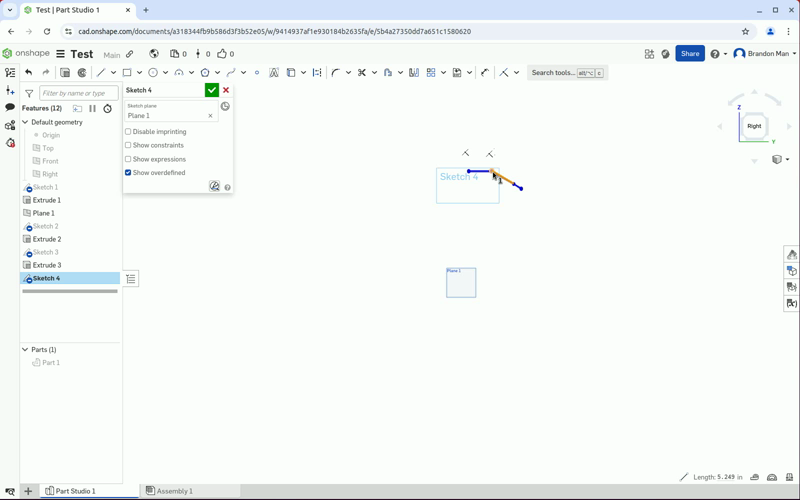
mouse_move(73, 352)
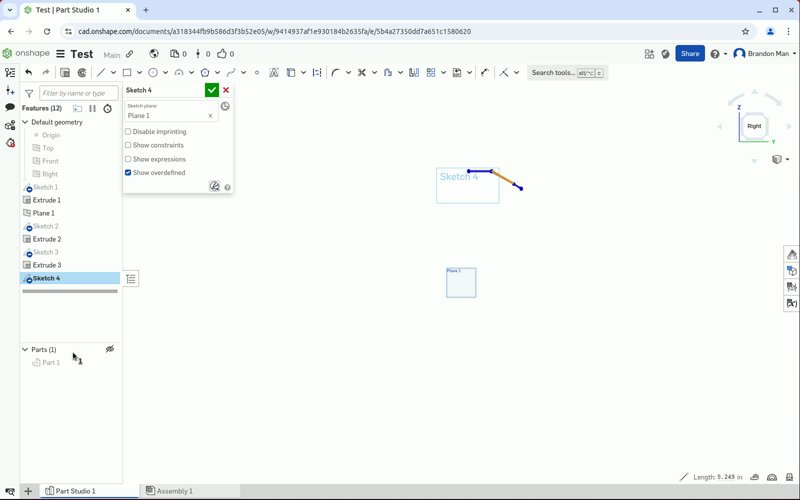
key(shift+y)
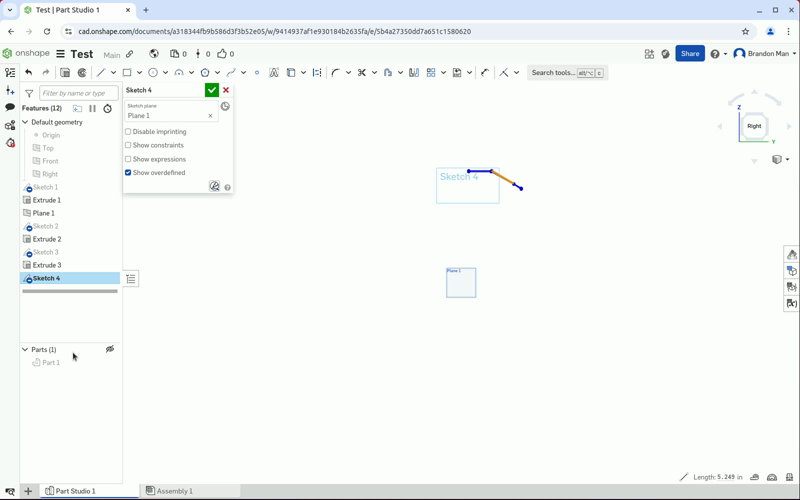
key(shift+e)
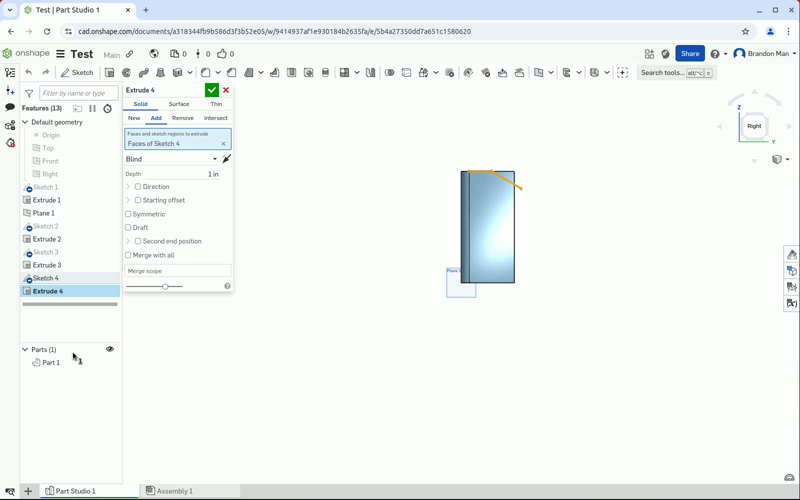
mouse_move(143, 106)
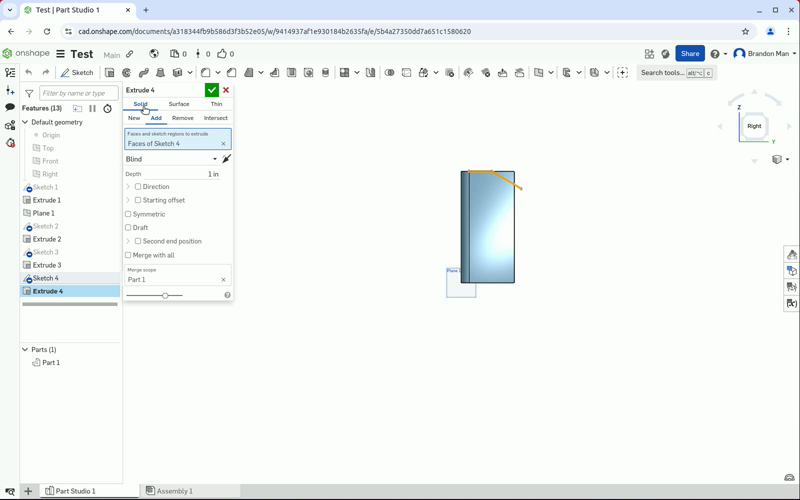
click(143, 106)
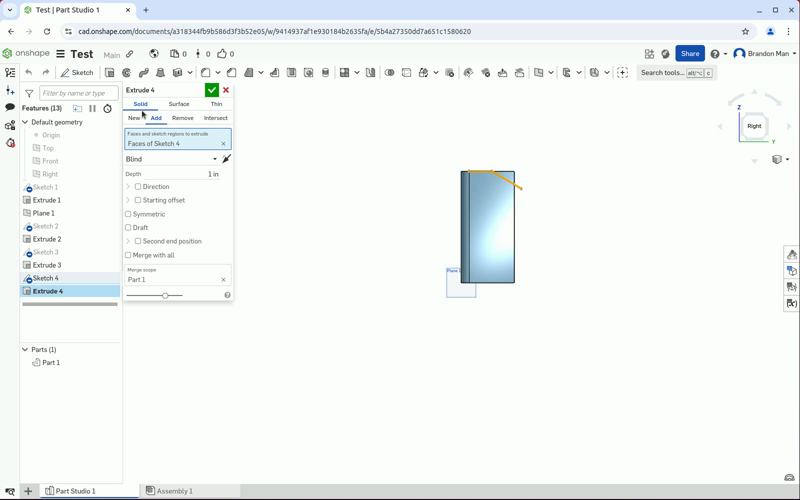
mouse_move(137, 120)
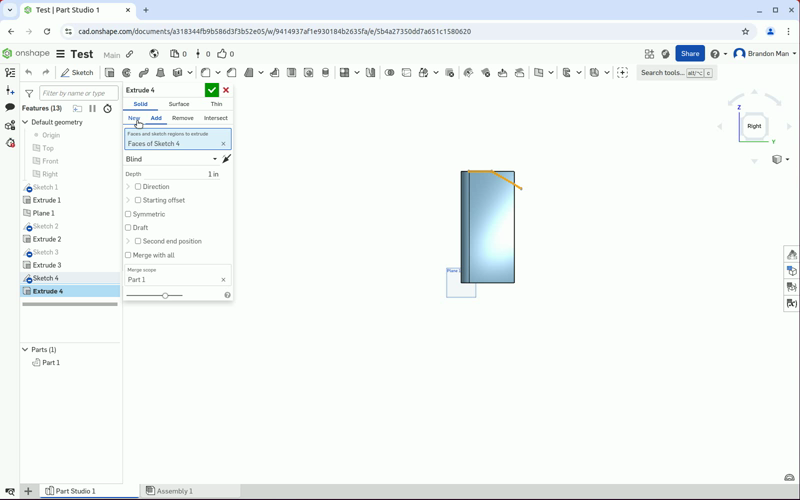
click(137, 120)
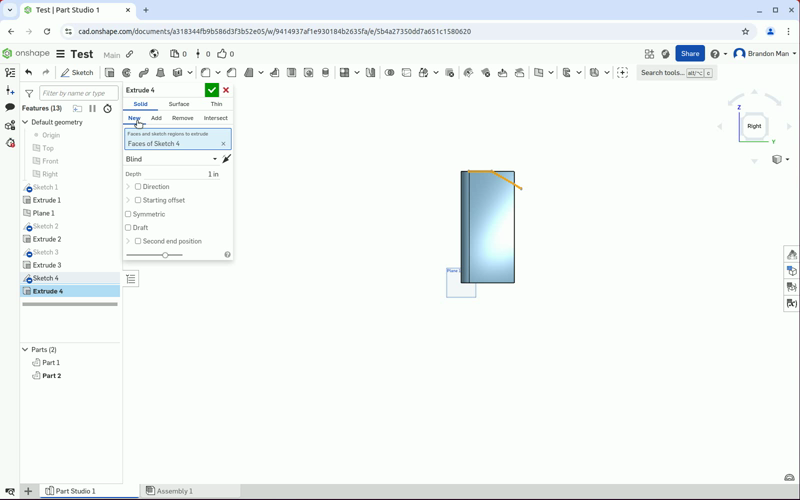
key(tab, 4)
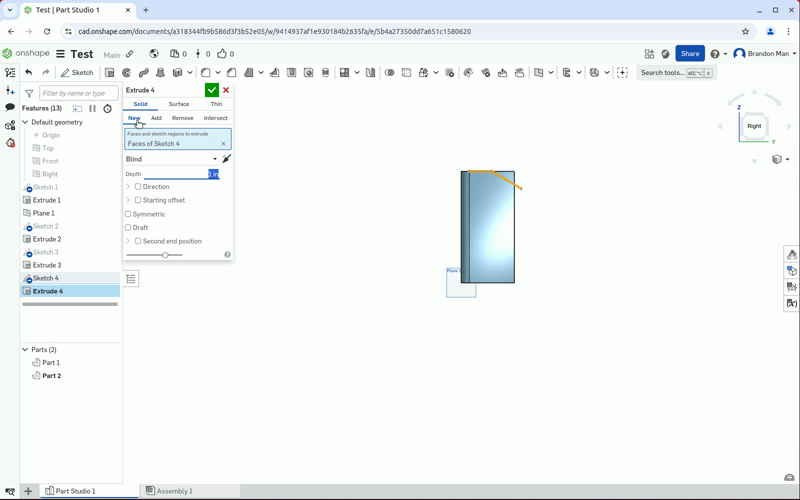
text(-16.128)
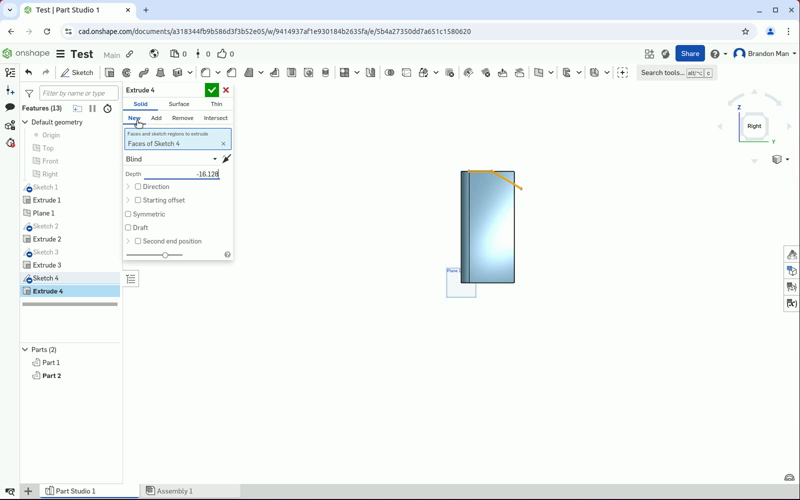
key(enter)
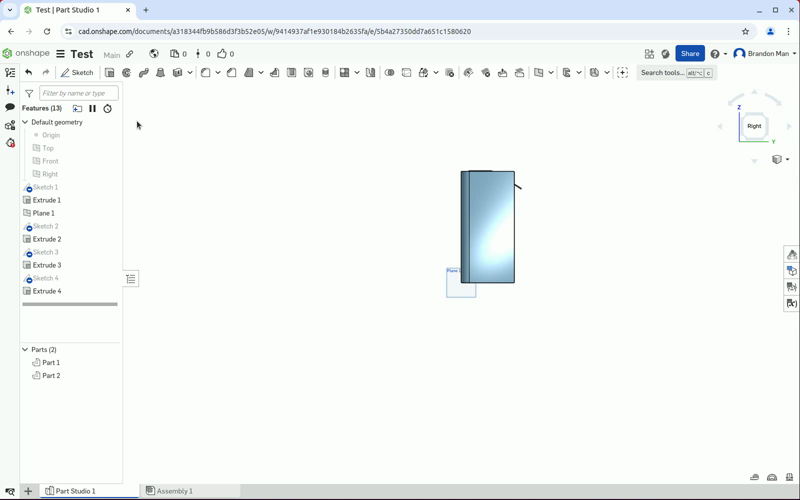
key(shift+h)
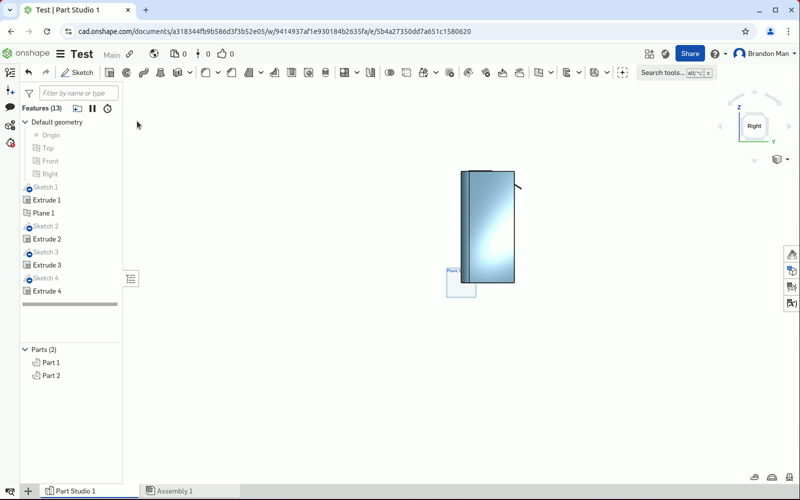
key(shift+h)
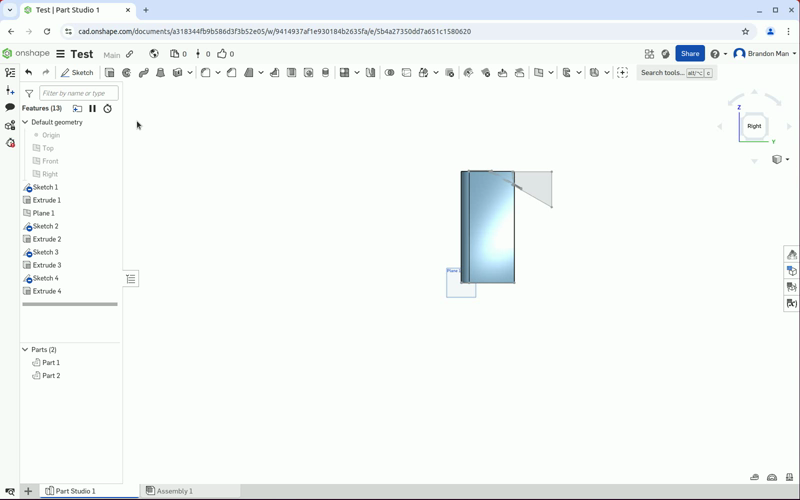
key(shift+7)
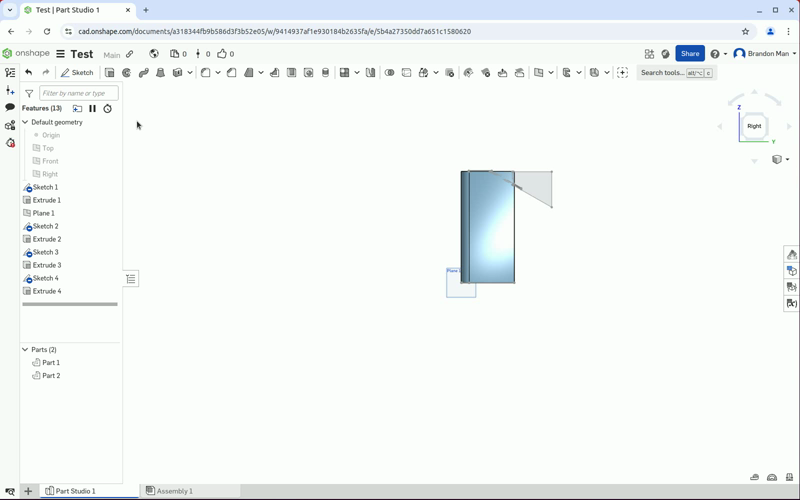
key(right, 2)
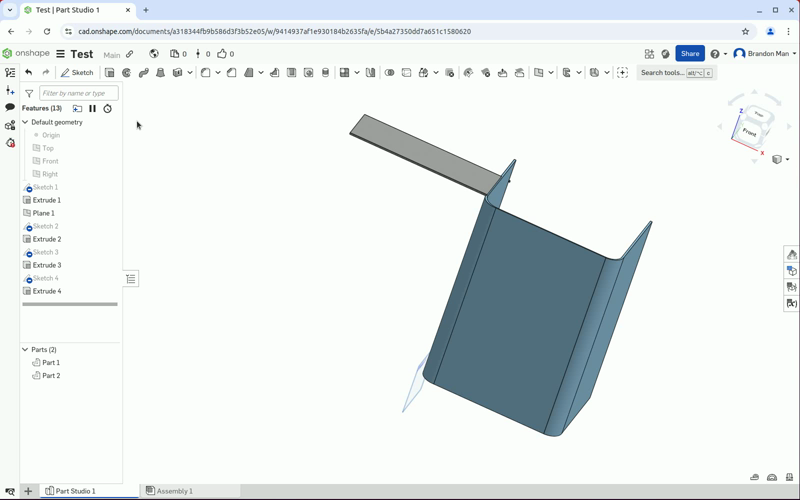
key(down, 2)
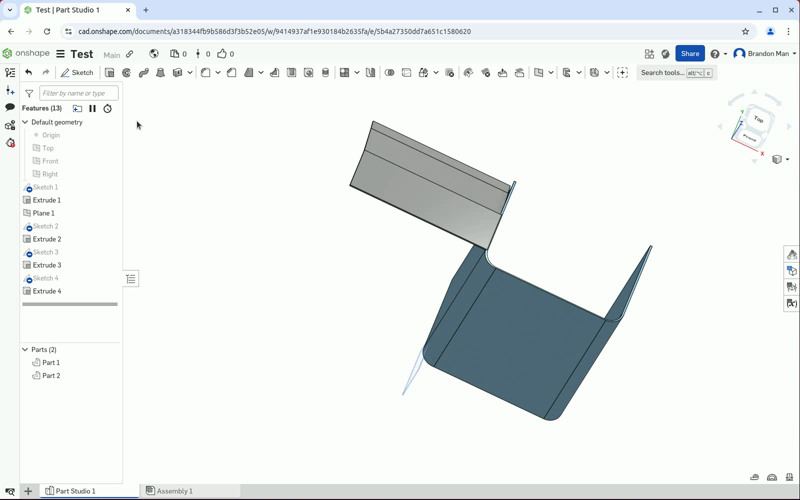
key(up, 2)
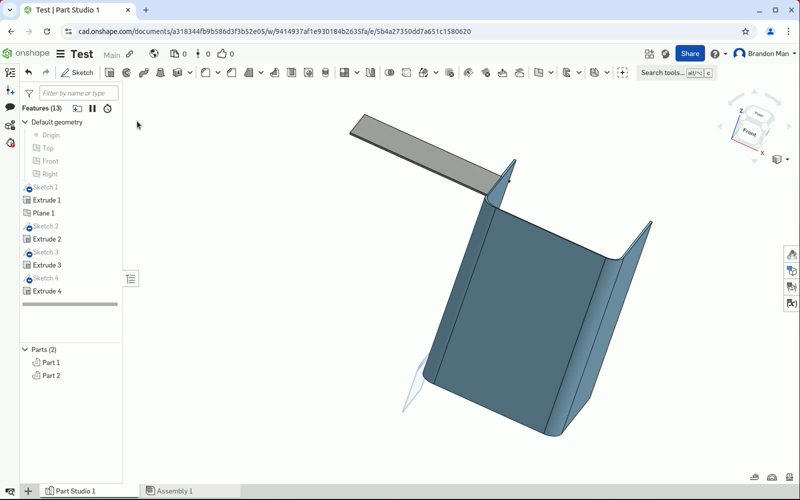
key(left, 2)
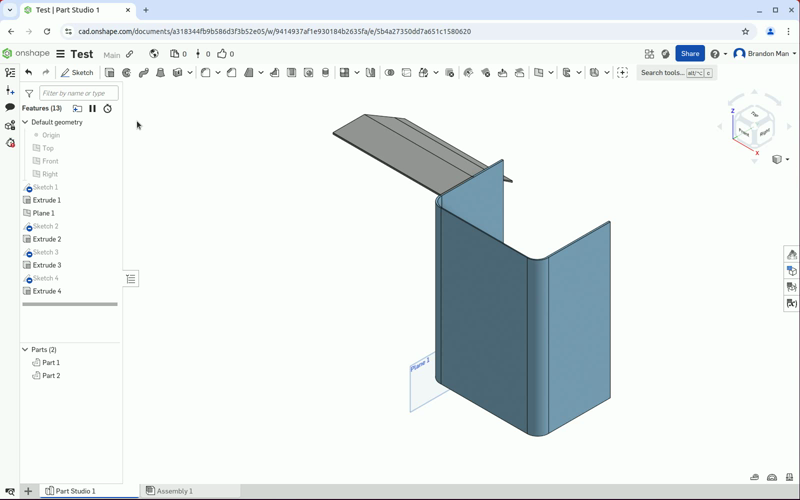
mouse_move(73, 189)
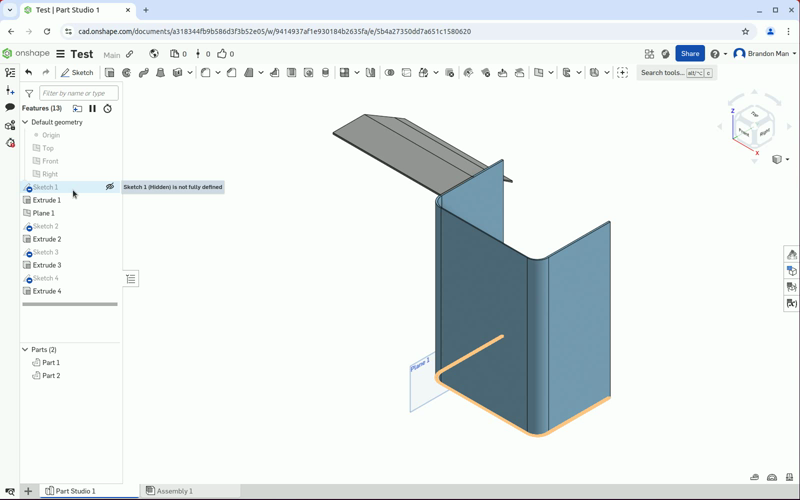
click(73, 189)